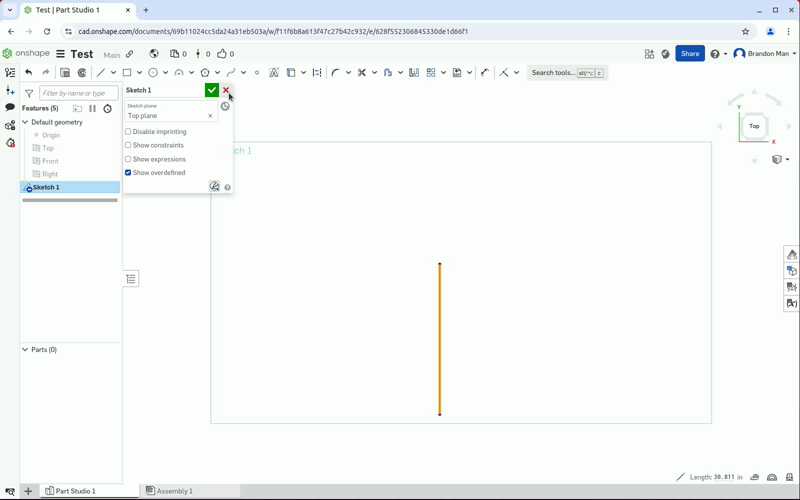
key(shift+h)
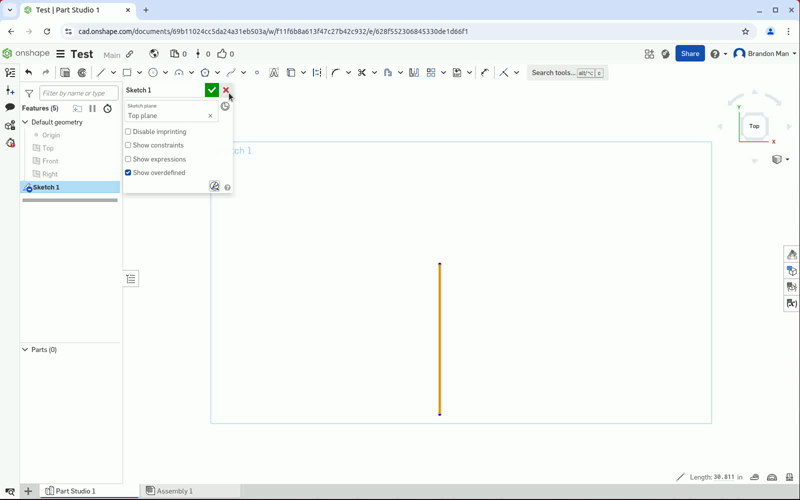
key(shift+s)
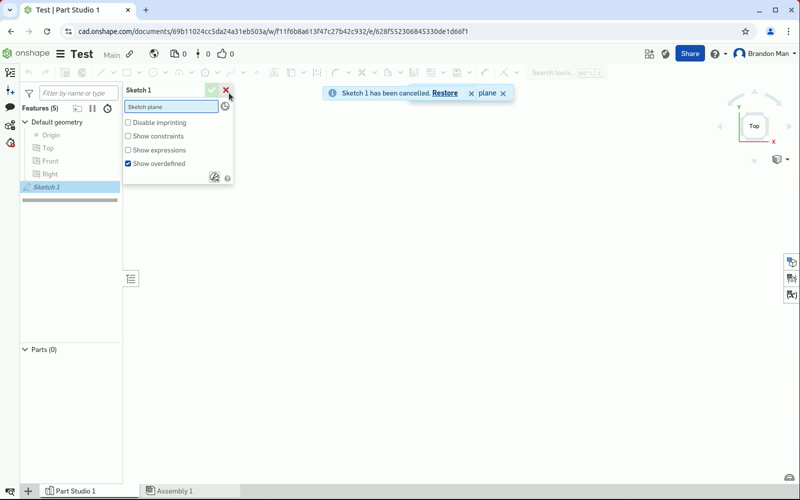
mouse_move(73, 150)
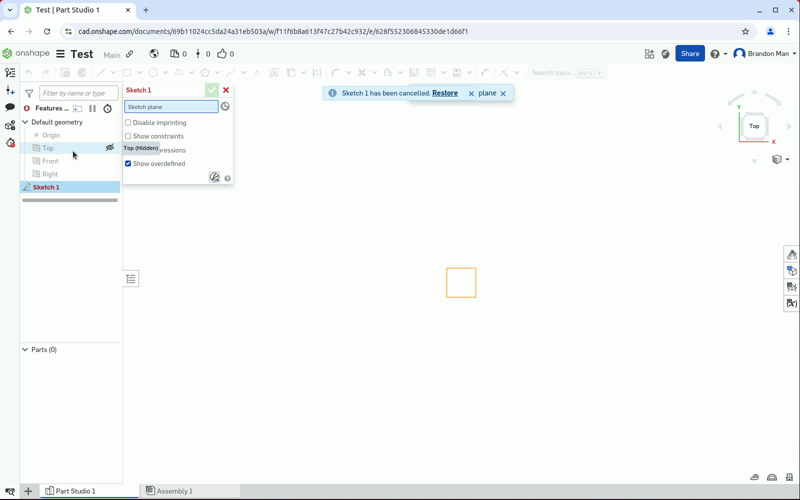
click(73, 150)
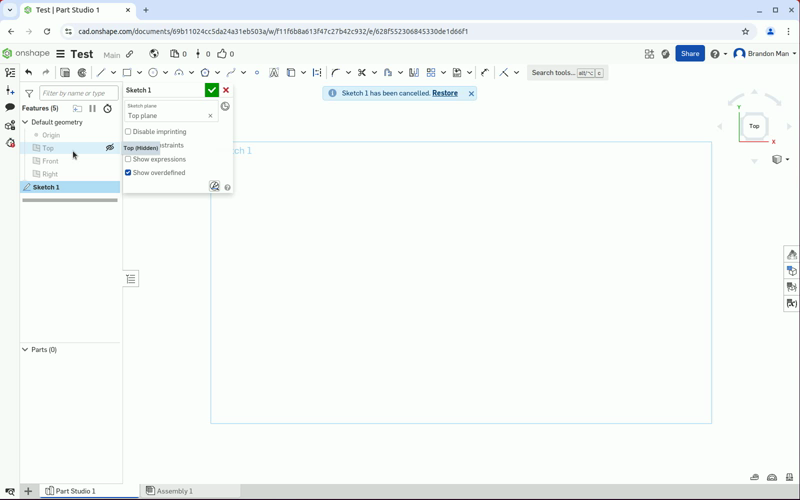
mouse_move(73, 352)
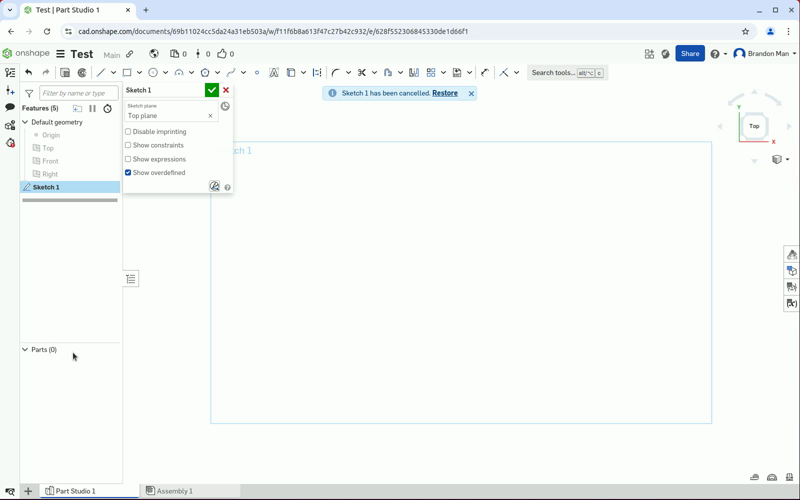
key(y)
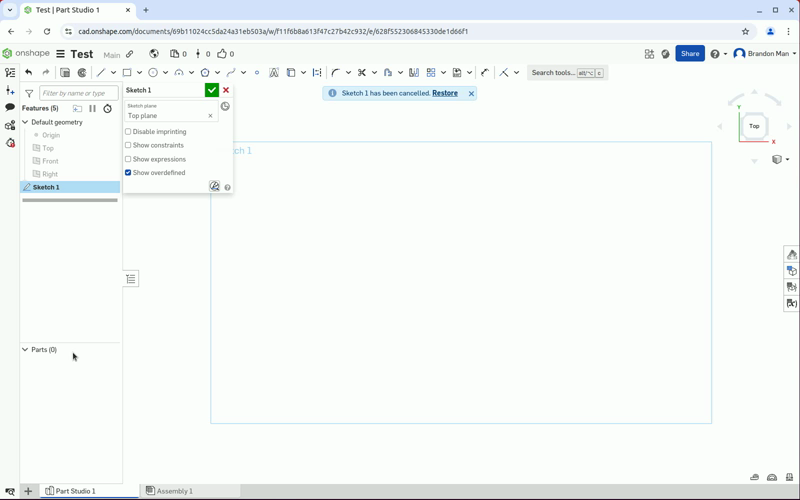
key(l)
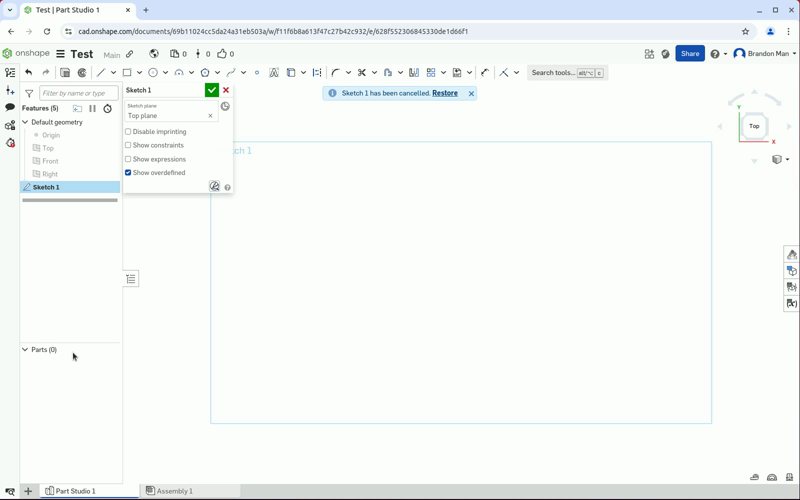
key_down(shift)
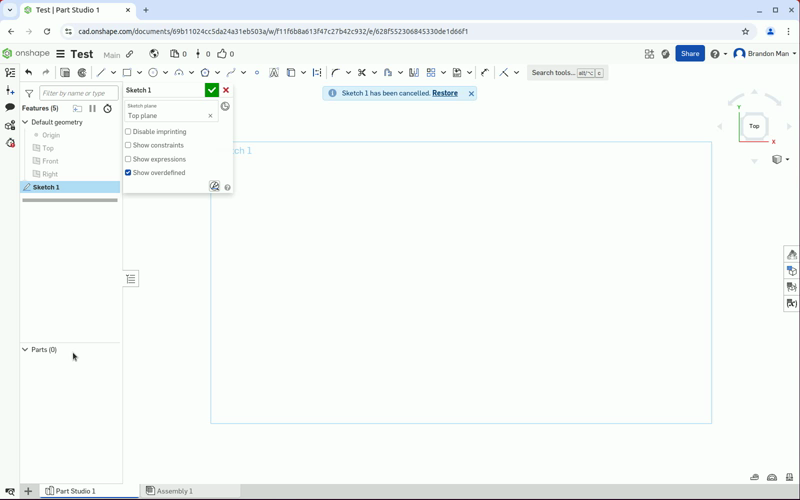
mouse_move(348, 361)
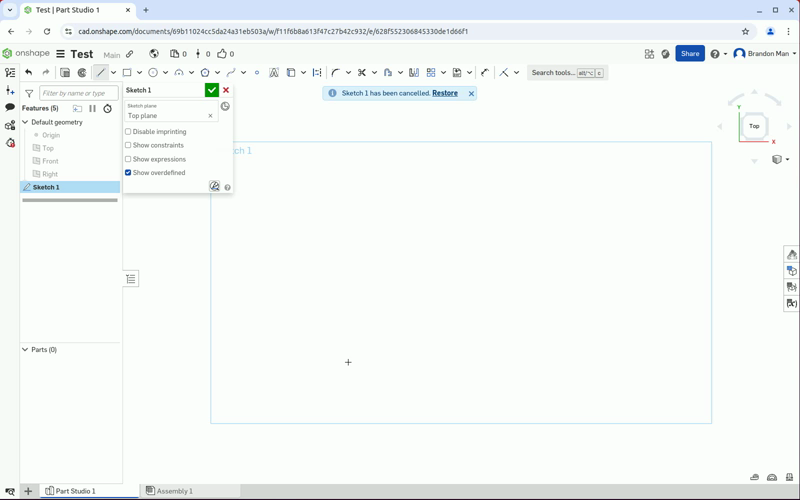
click(348, 361)
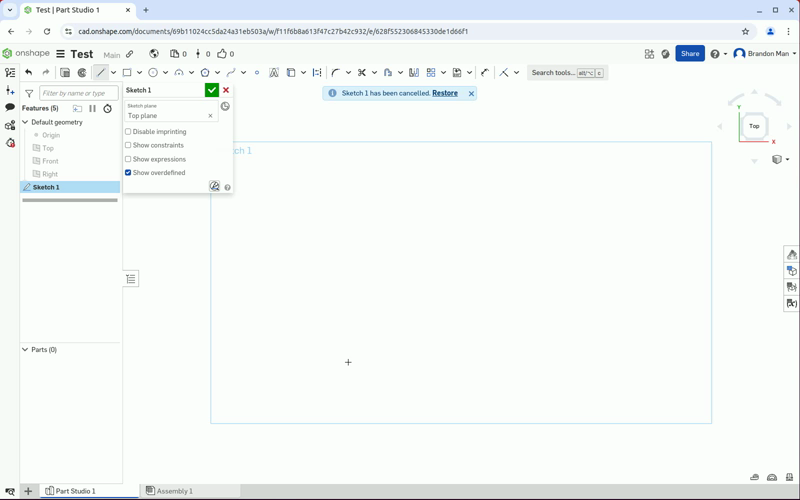
key_up(shift)
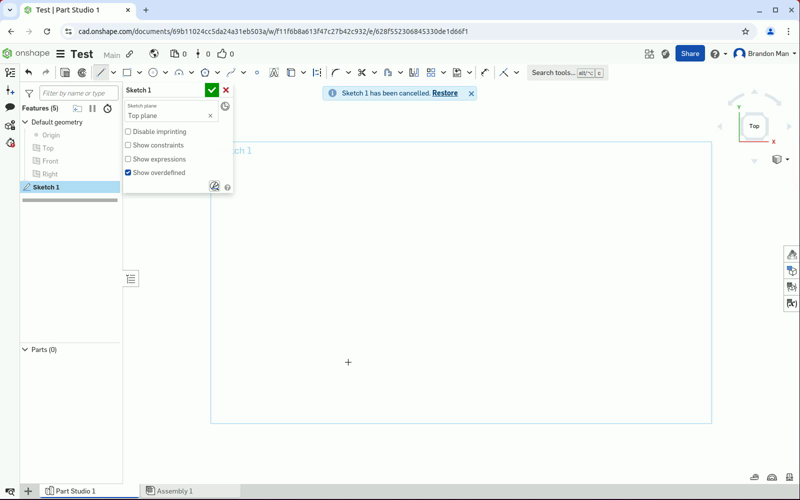
key_down(shift)
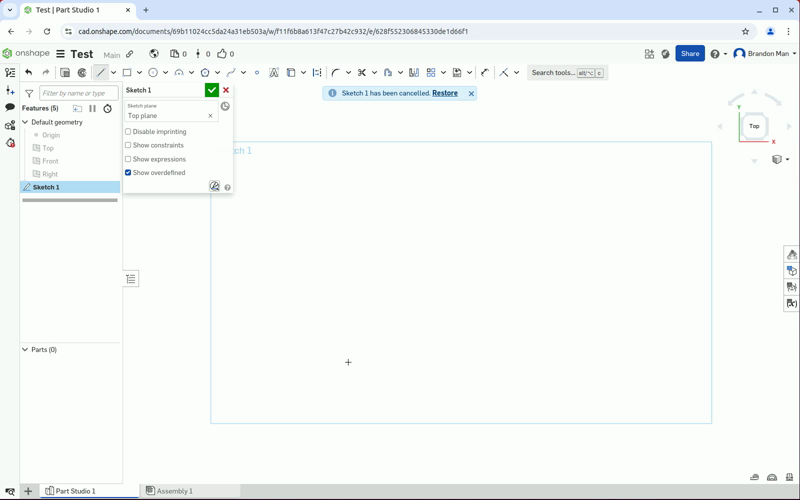
mouse_move(572, 361)
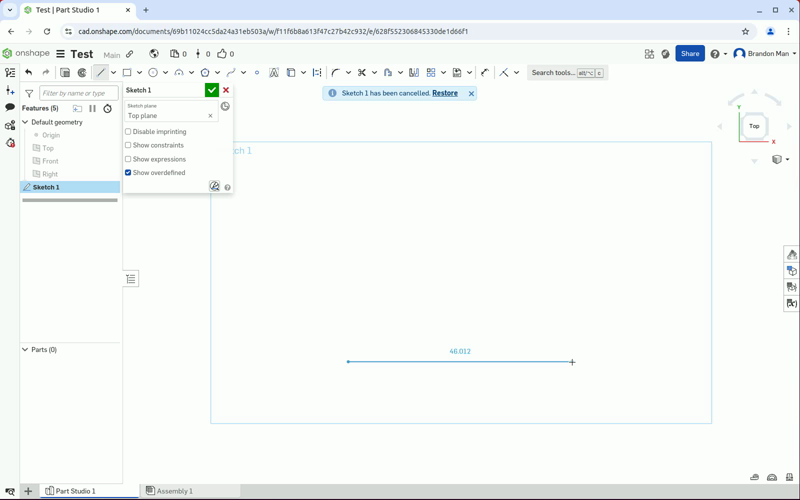
click(572, 361)
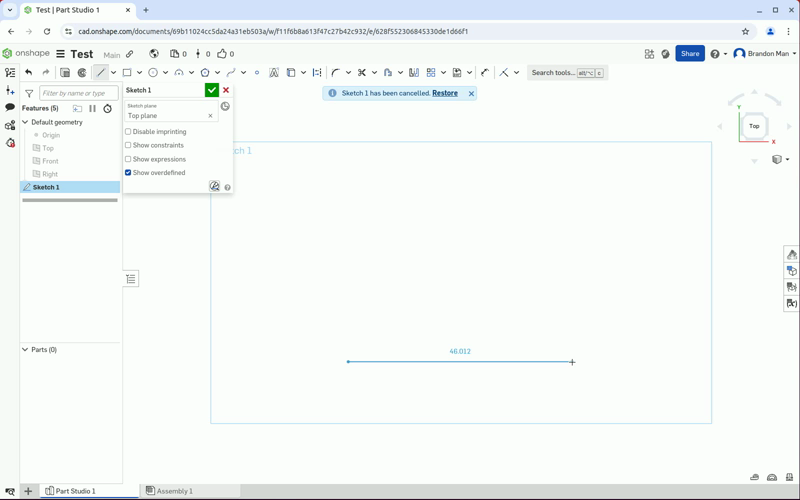
key_up(shift)
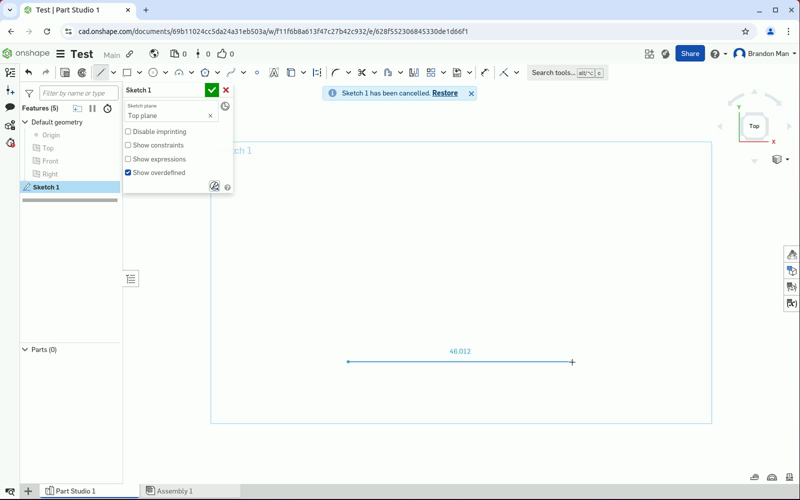
key_down(shift)
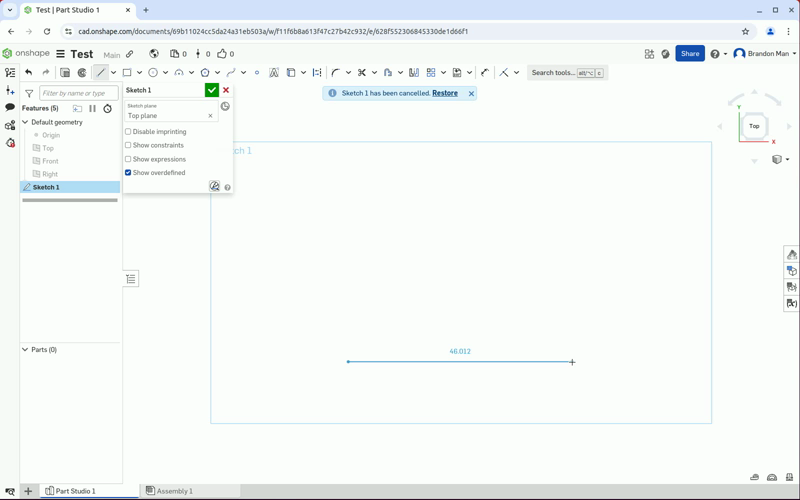
mouse_move(572, 205)
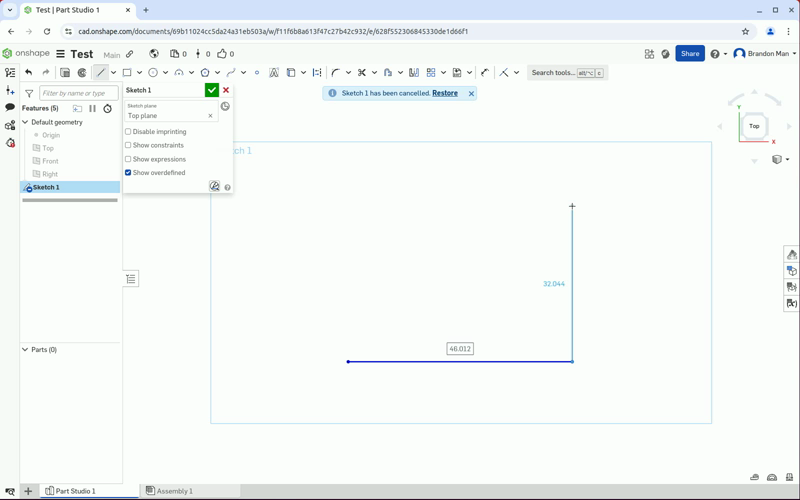
click(572, 205)
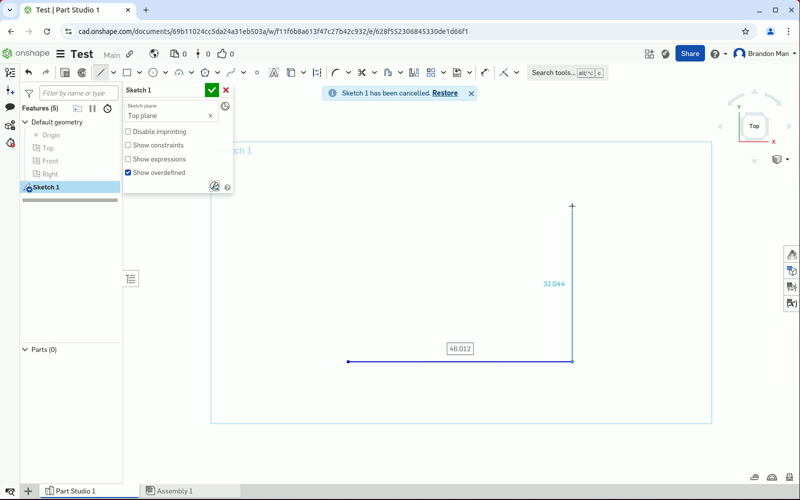
key_up(shift)
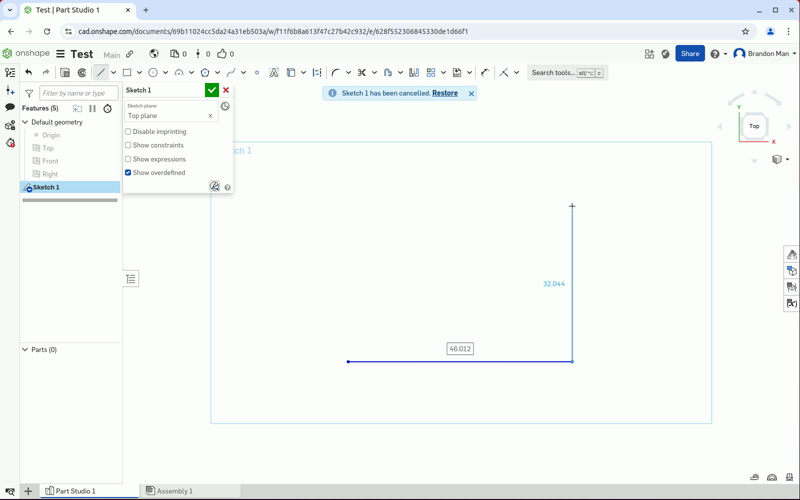
key_down(shift)
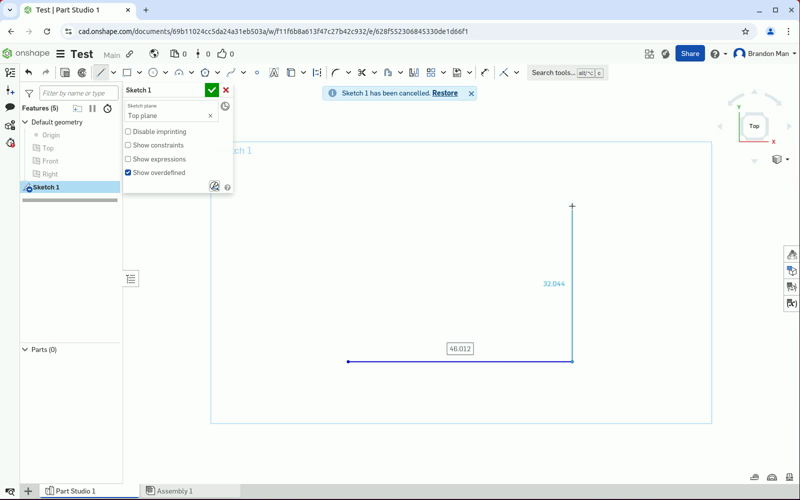
mouse_move(348, 205)
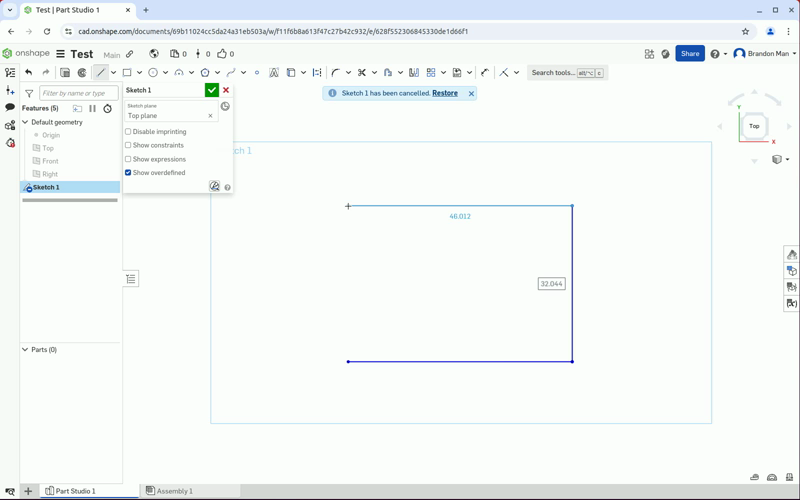
click(348, 205)
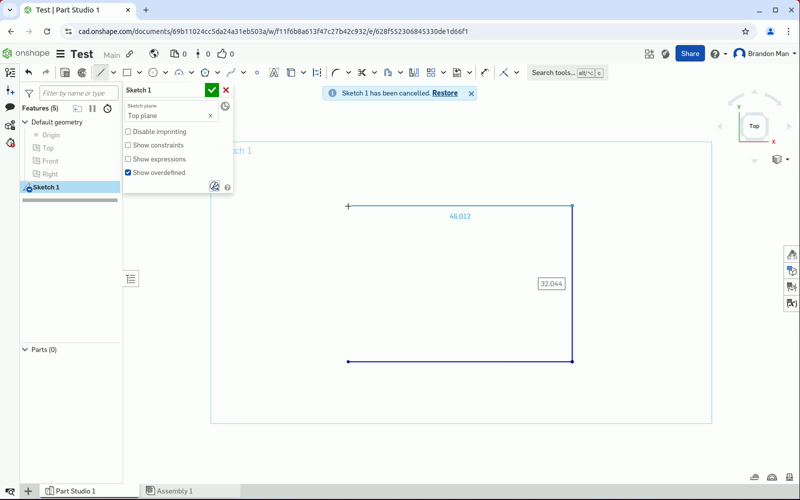
key_up(shift)
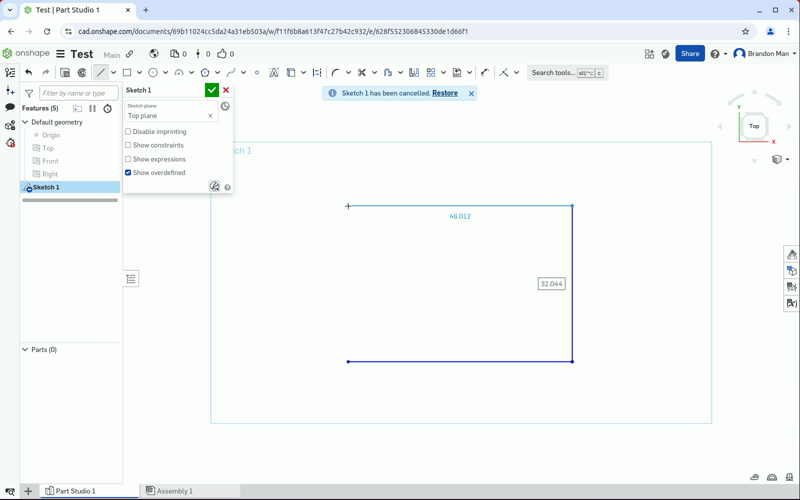
key_down(shift)
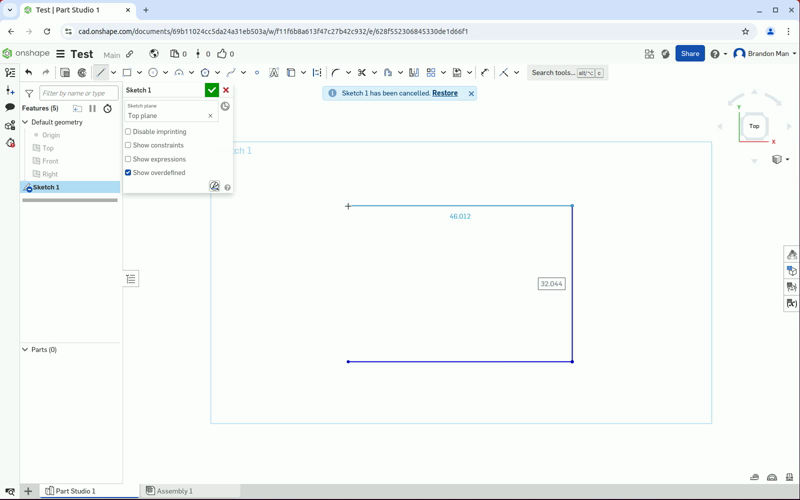
mouse_move(348, 361)
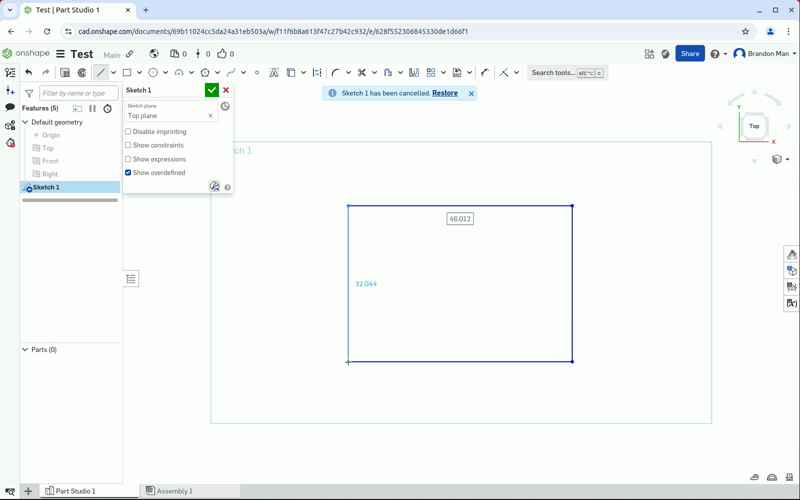
key_up(shift)
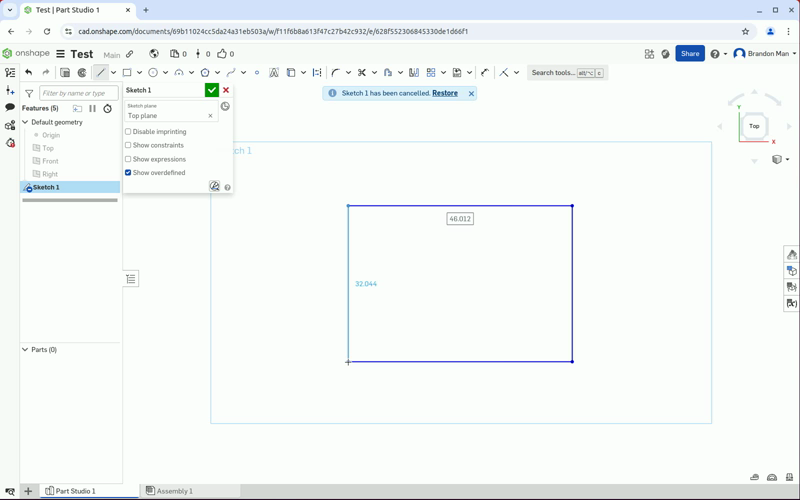
click(348, 361)
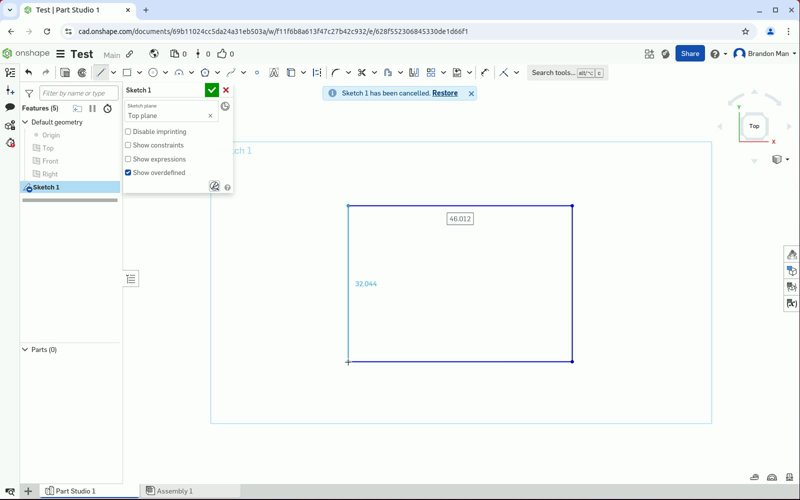
key(esc)
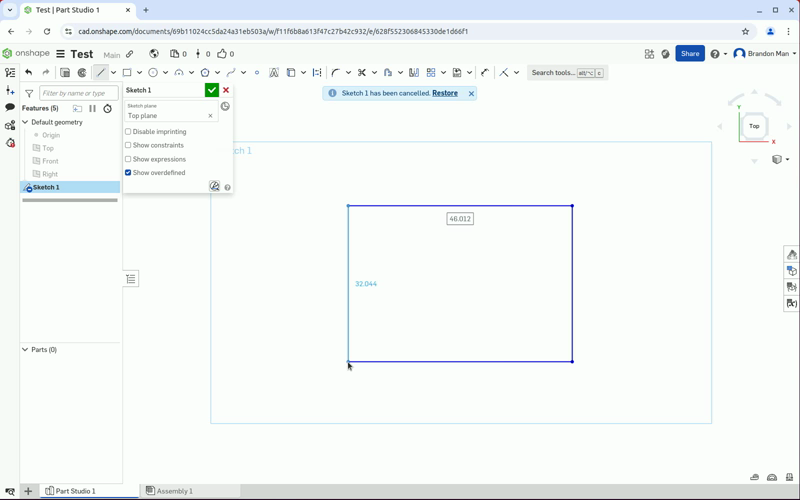
mouse_move(491, 281)
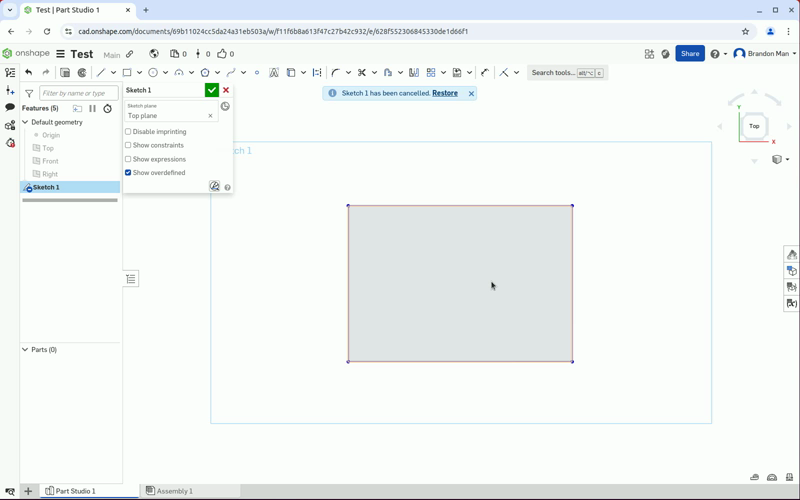
click(491, 281)
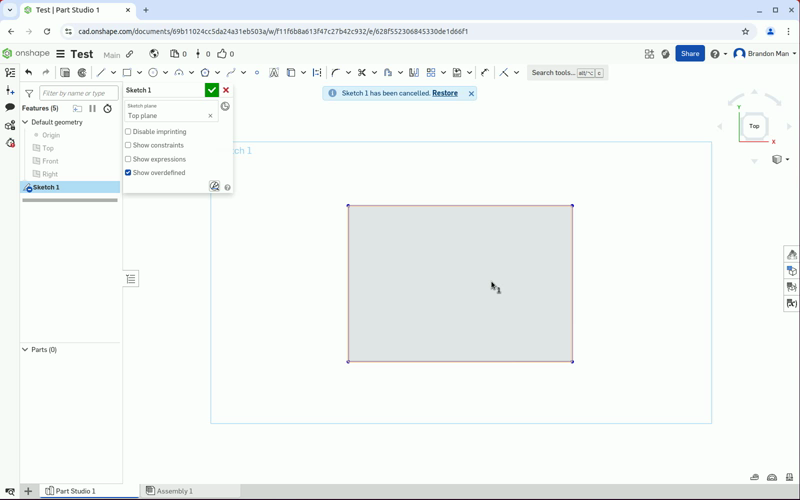
mouse_move(73, 352)
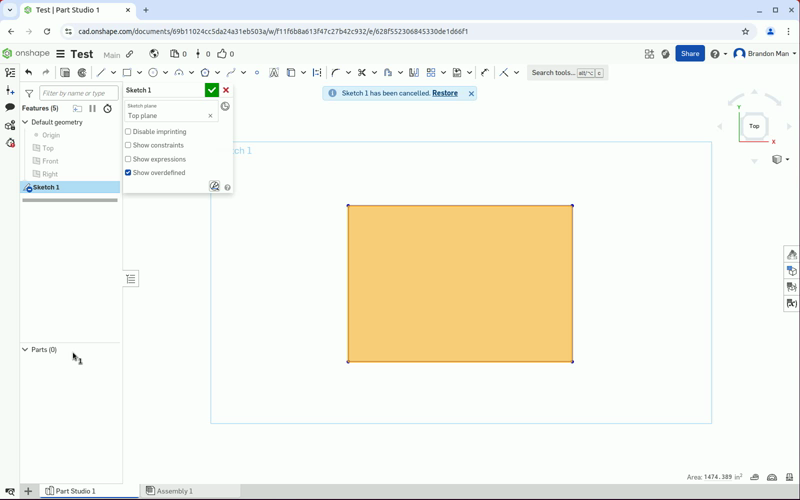
key(shift+y)
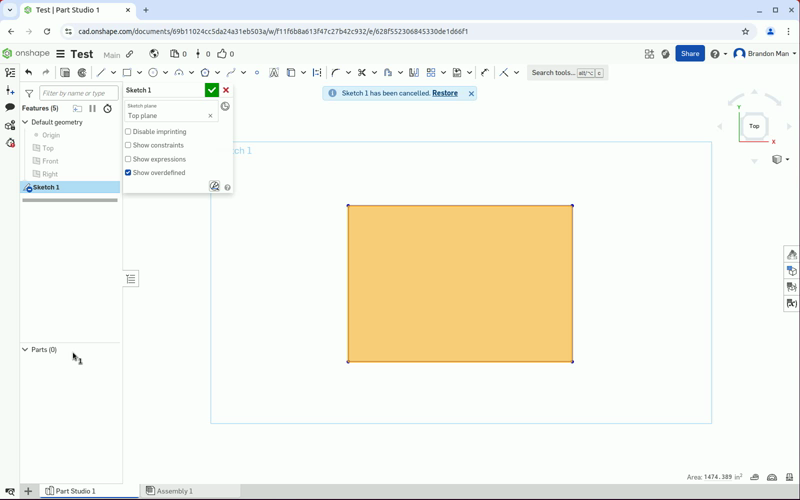
key(shift+e)
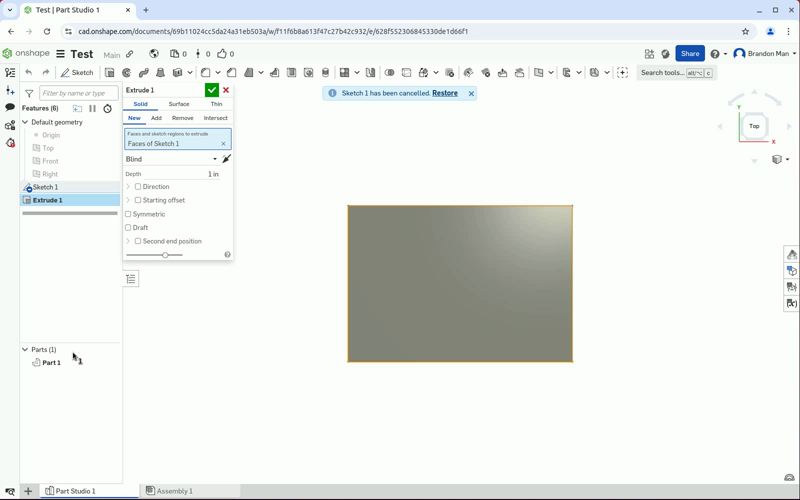
mouse_move(143, 106)
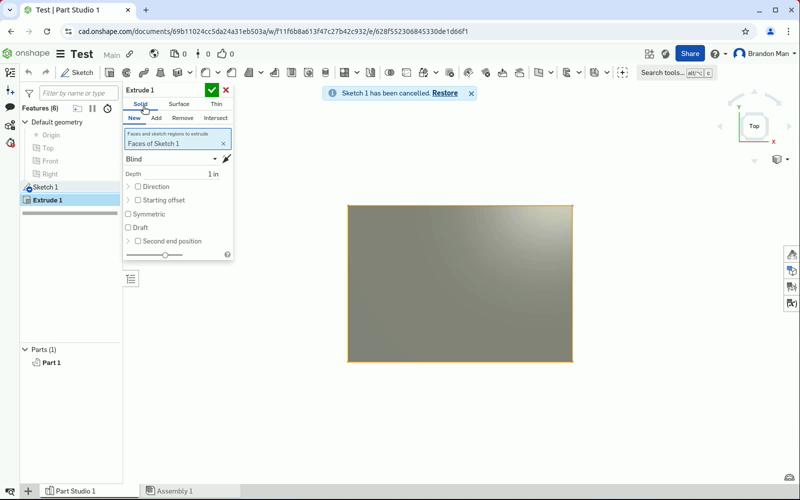
click(143, 106)
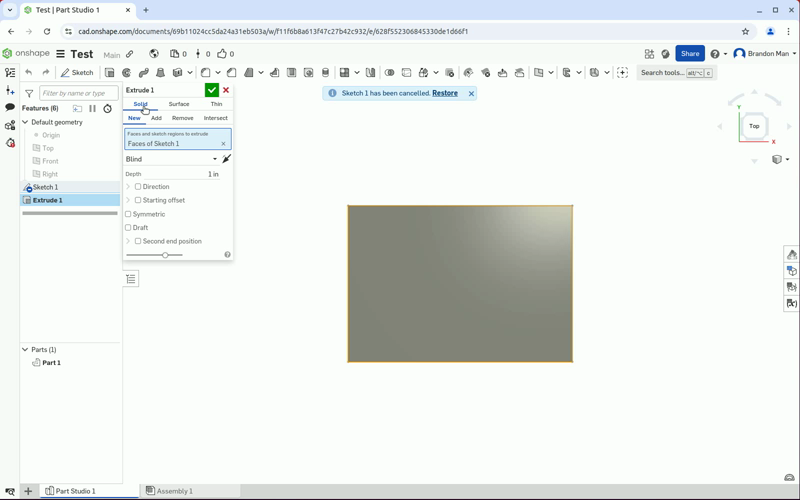
mouse_move(137, 120)
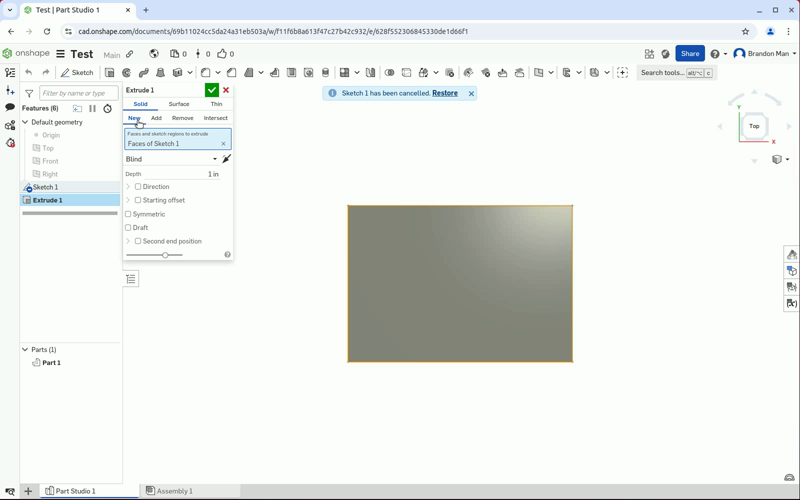
click(137, 120)
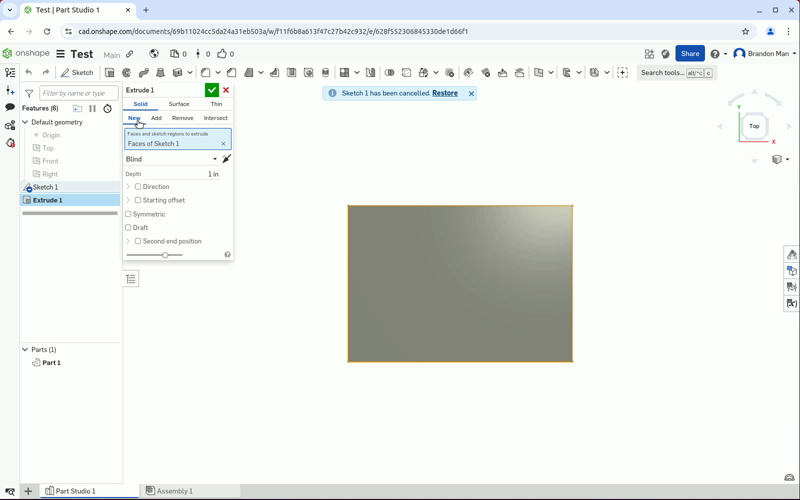
key(tab, 4)
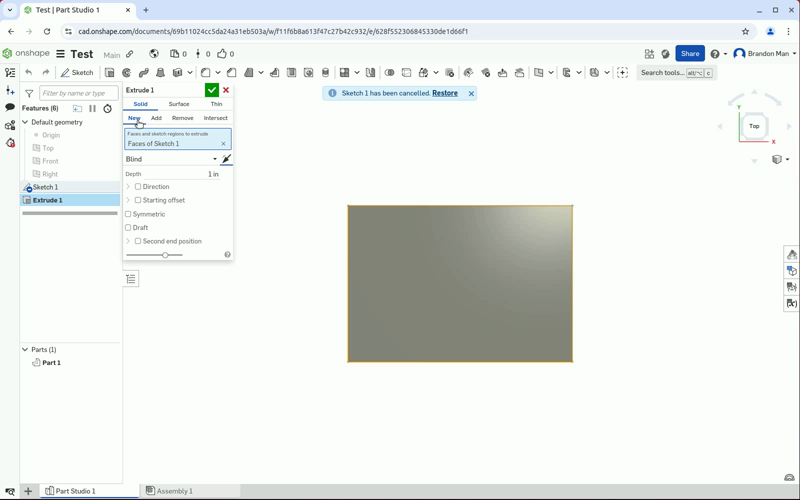
text(1.204)
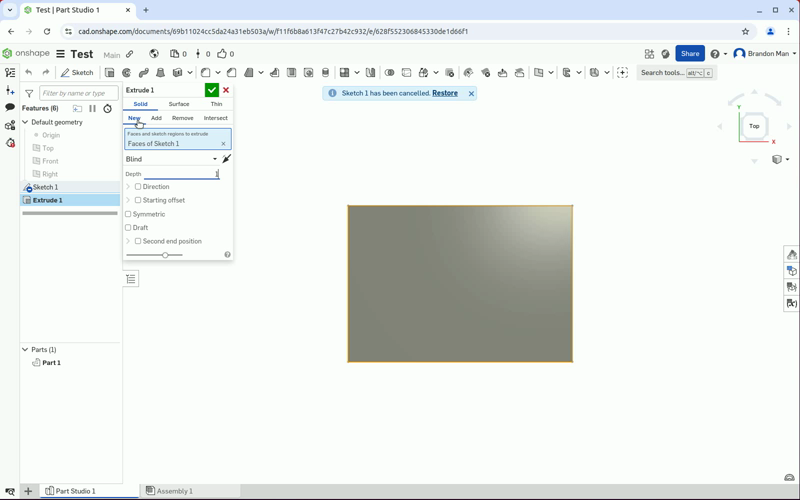
key(enter)
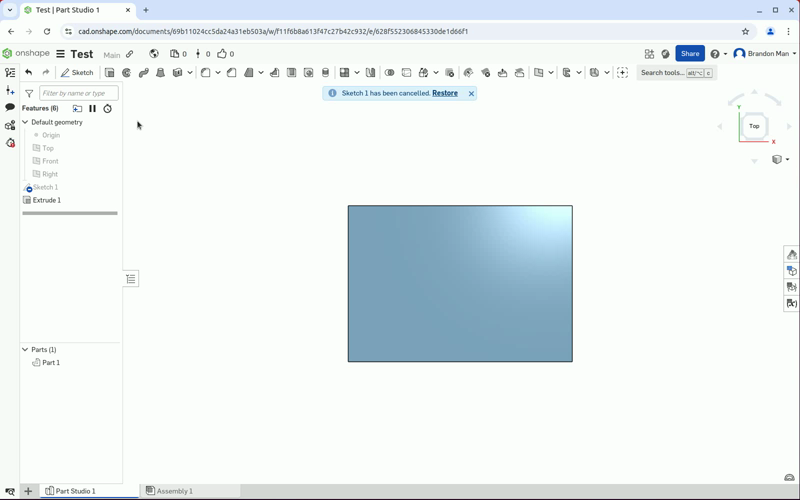
key(shift+h)
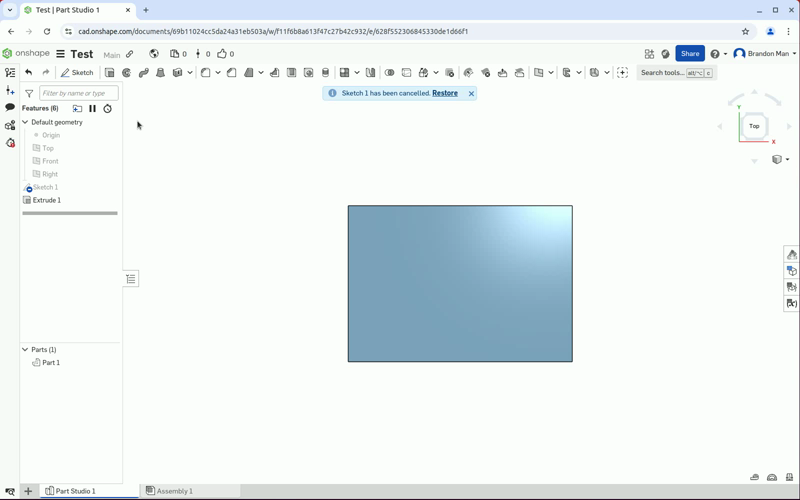
key(shift+h)
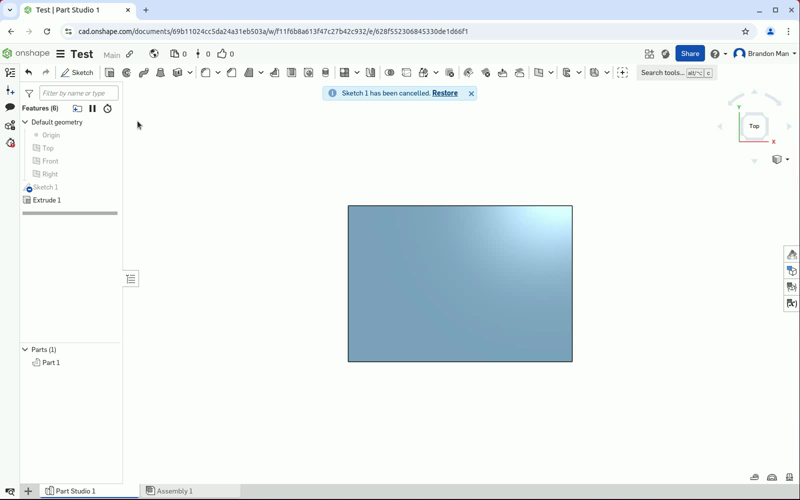
mouse_move(73, 189)
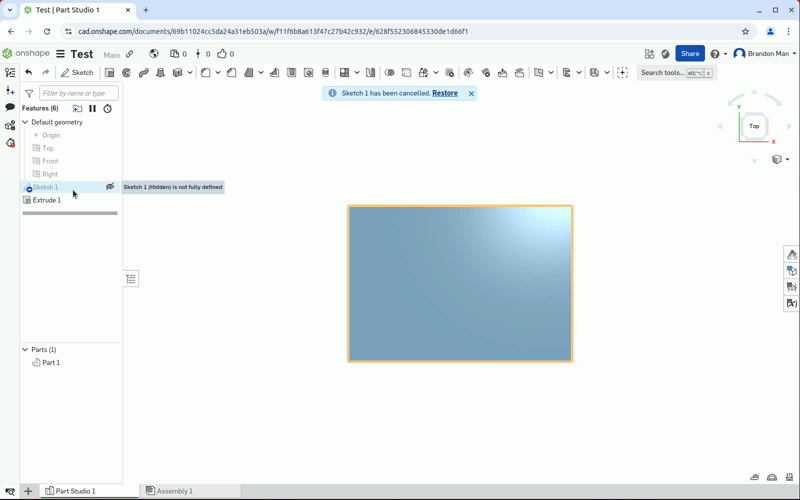
click(73, 189)
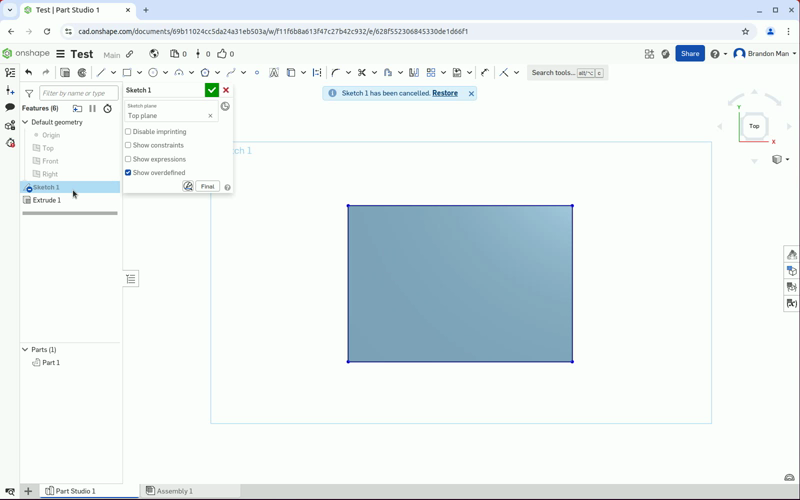
mouse_move(229, 92)
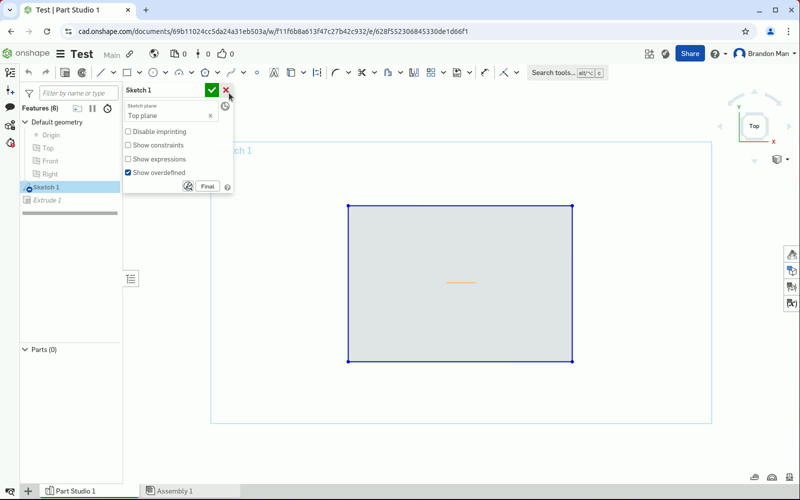
click(229, 92)
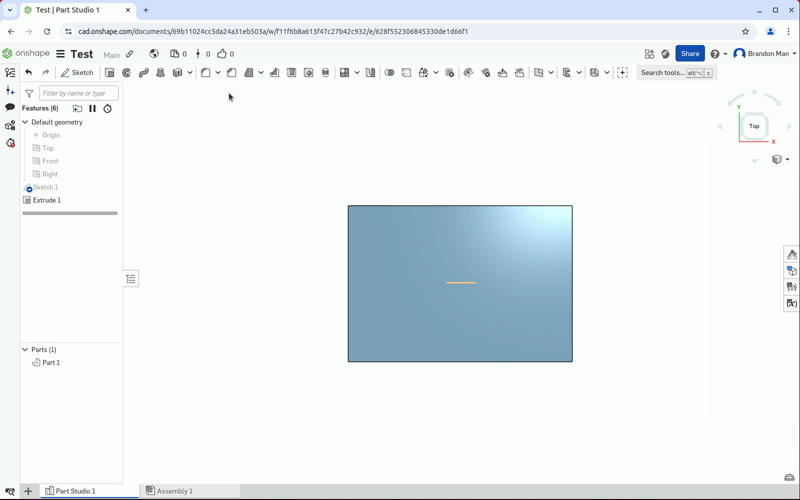
mouse_move(541, 75)
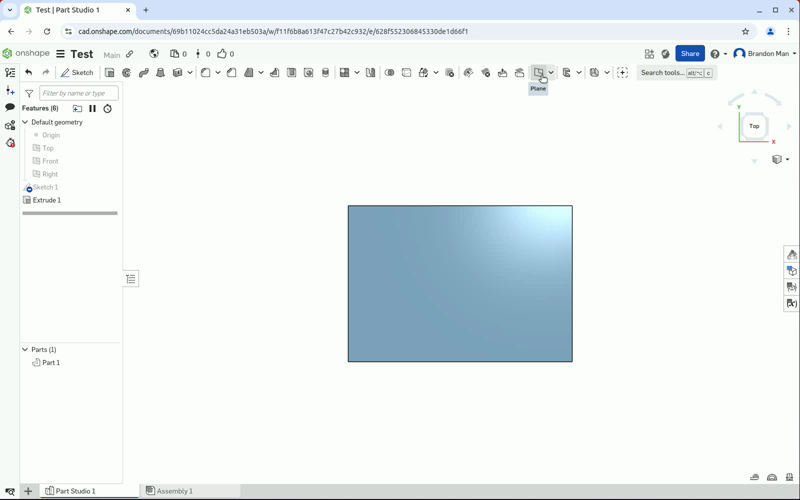
click(541, 75)
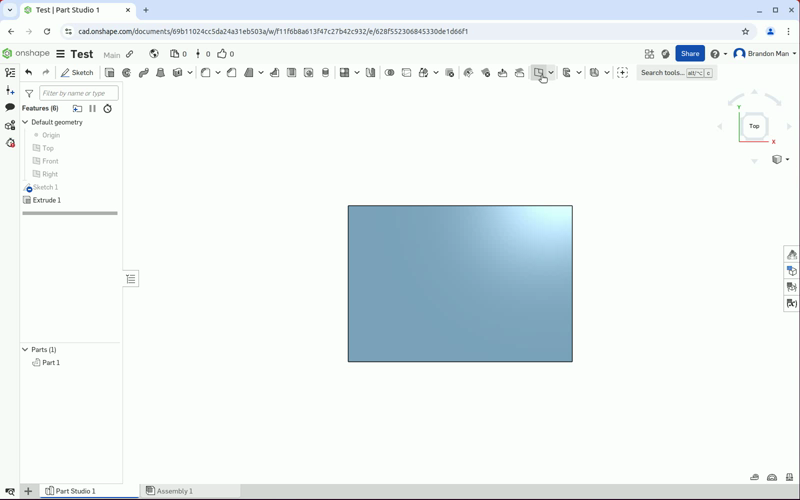
mouse_move(73, 150)
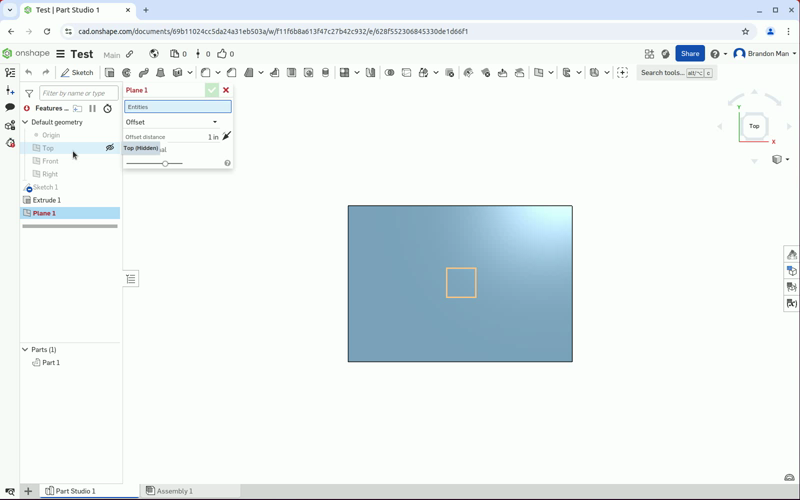
click(73, 150)
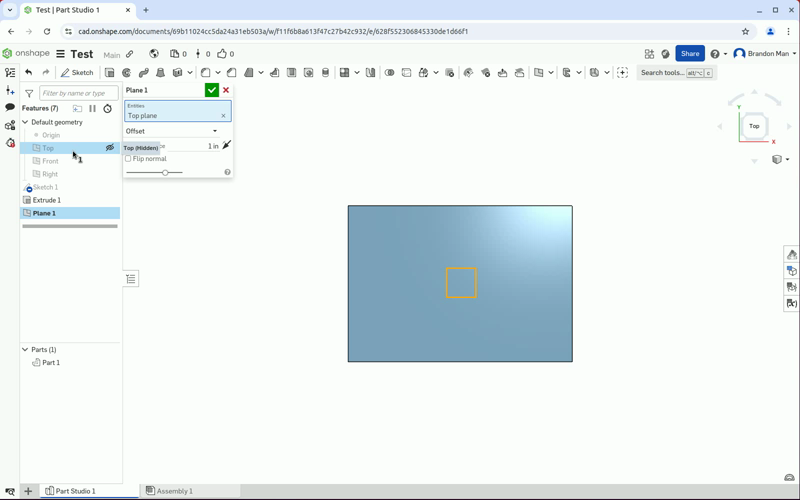
key(tab, 2)
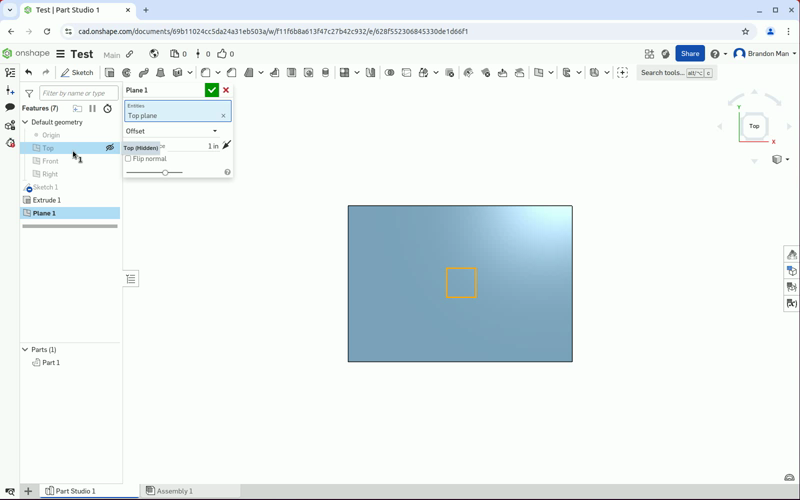
text(1.202)
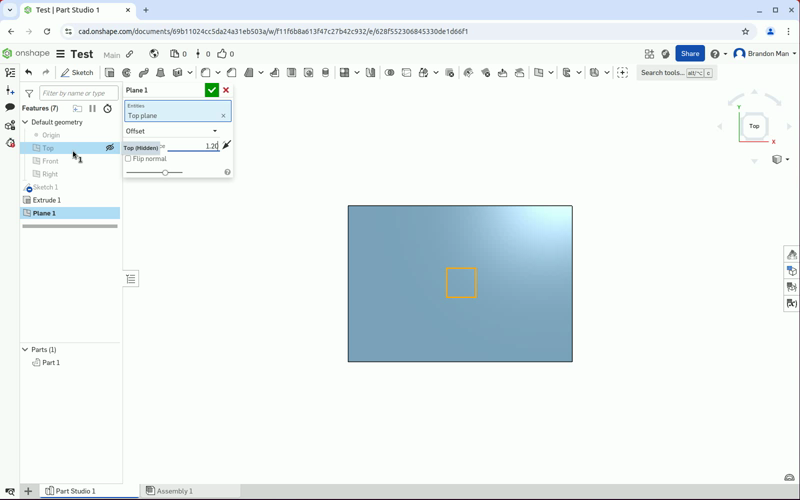
key(enter, 2)
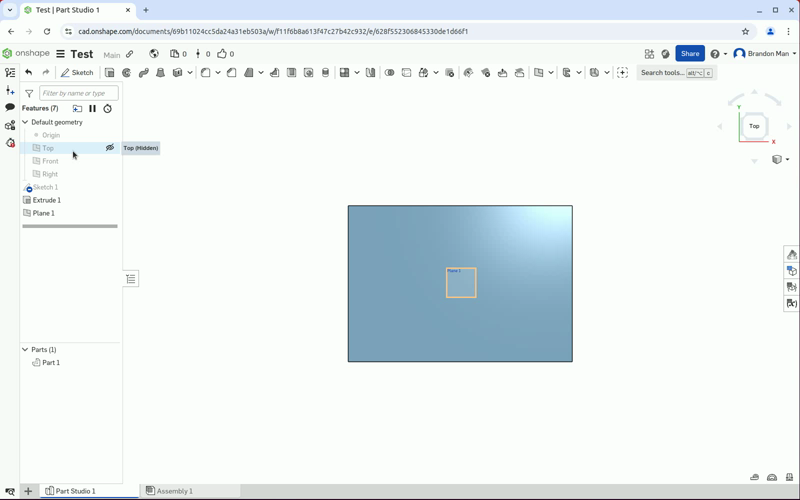
key(shift+s)
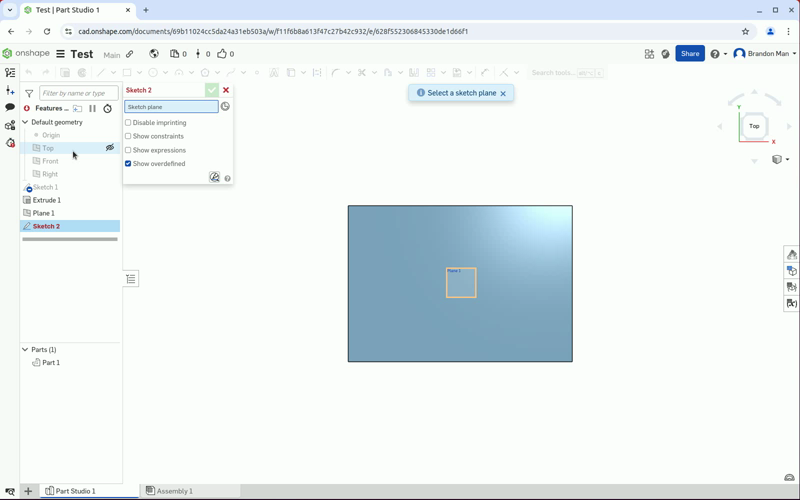
mouse_move(73, 215)
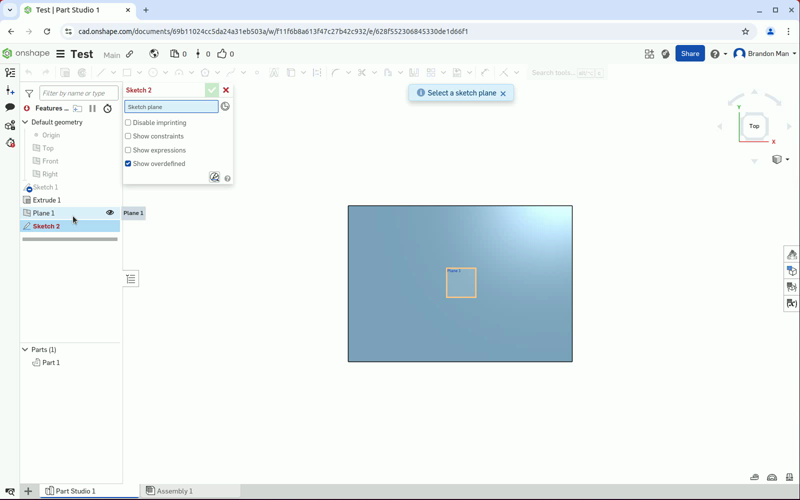
click(73, 215)
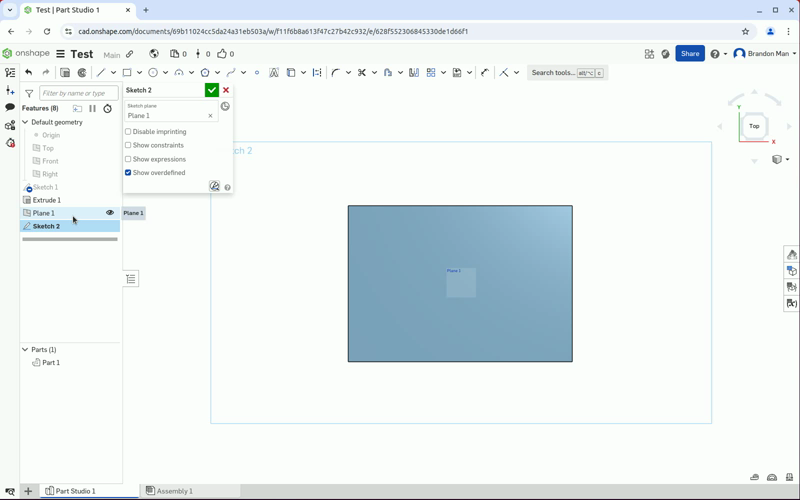
mouse_move(73, 352)
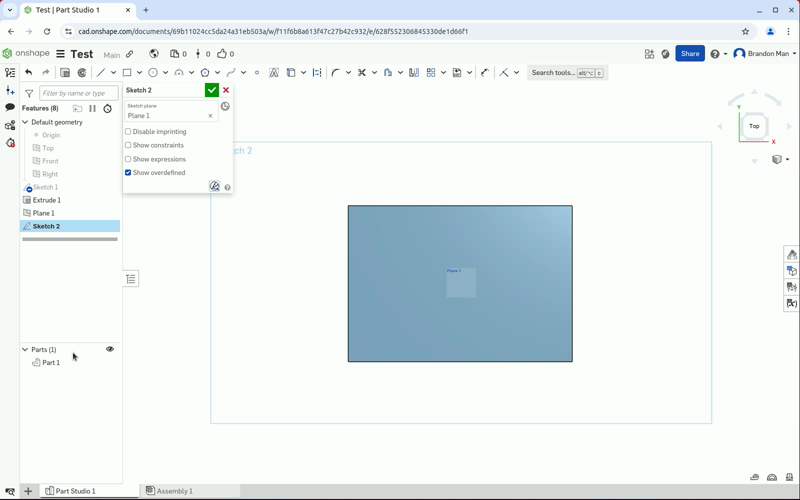
key(y)
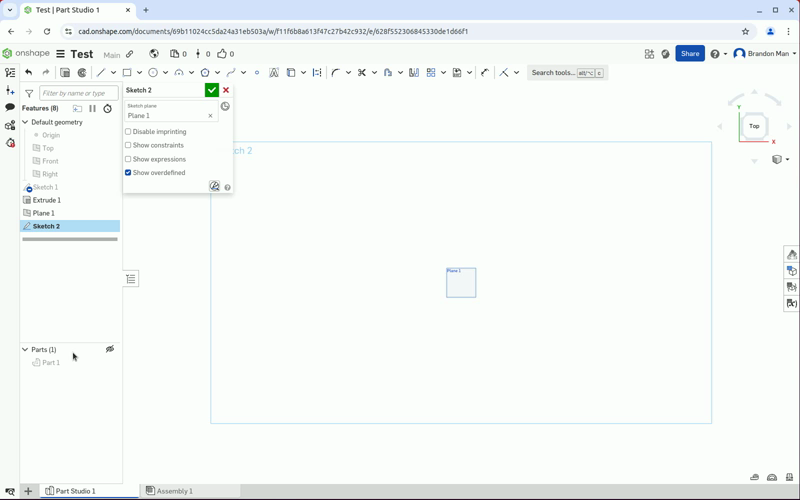
key(l)
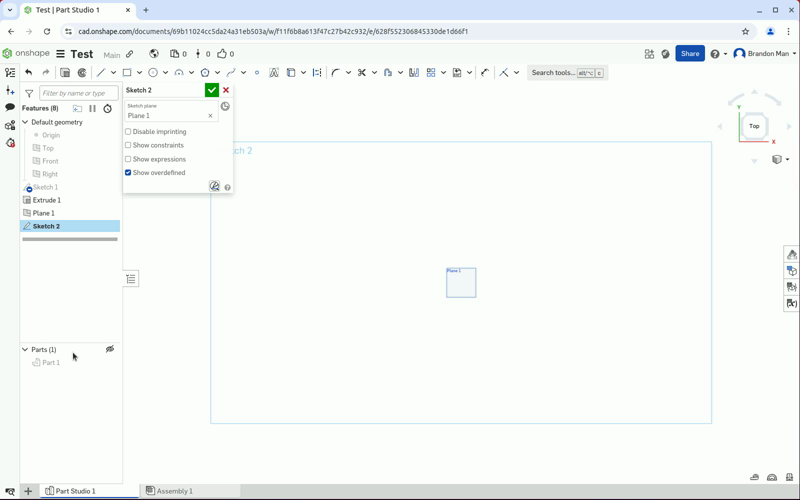
key_down(shift)
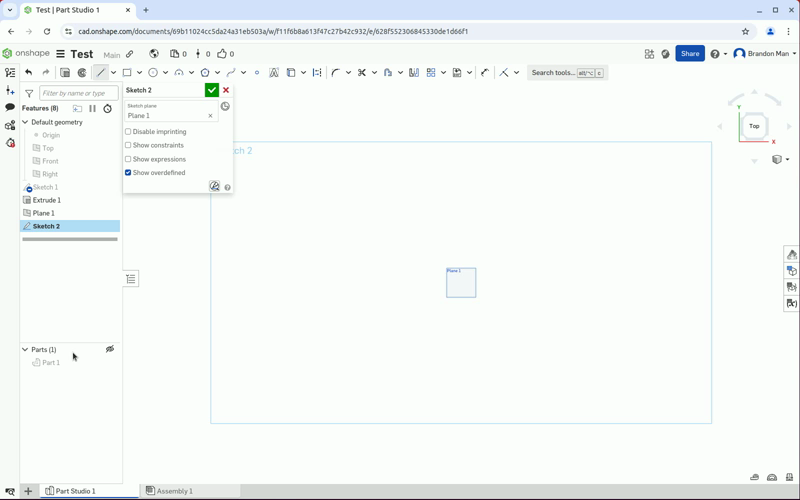
mouse_move(348, 361)
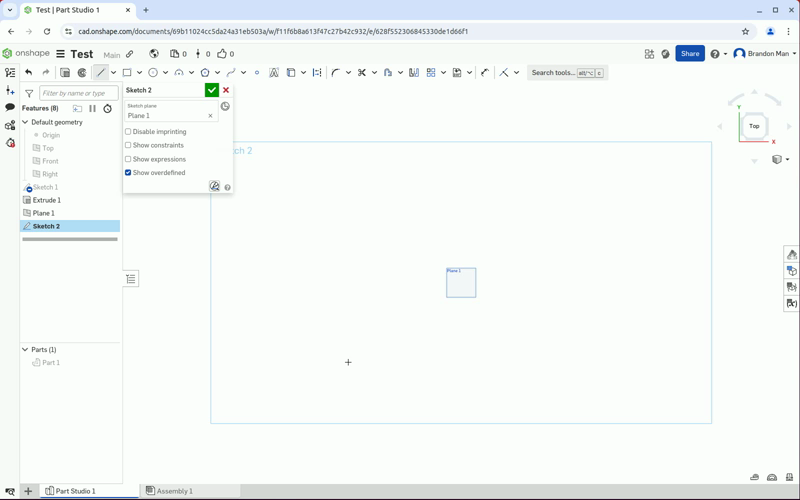
click(348, 361)
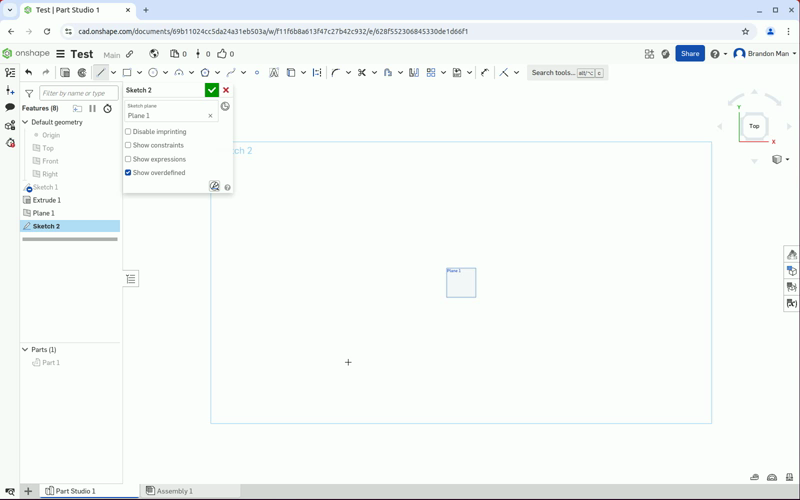
key_up(shift)
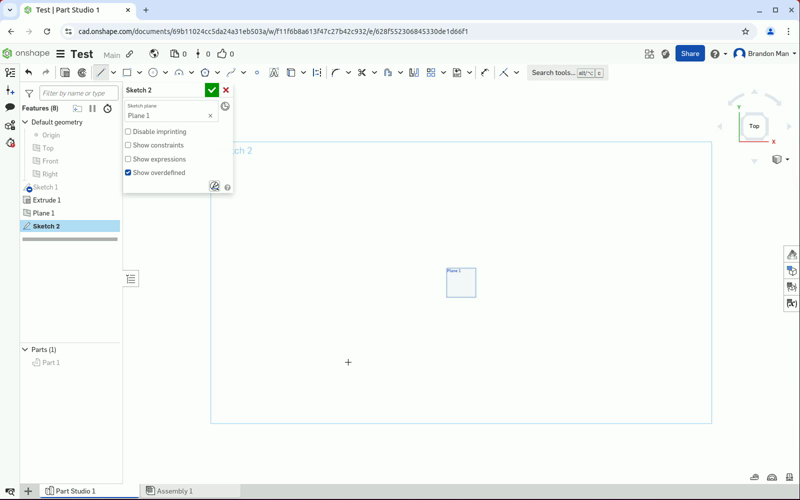
key_down(shift)
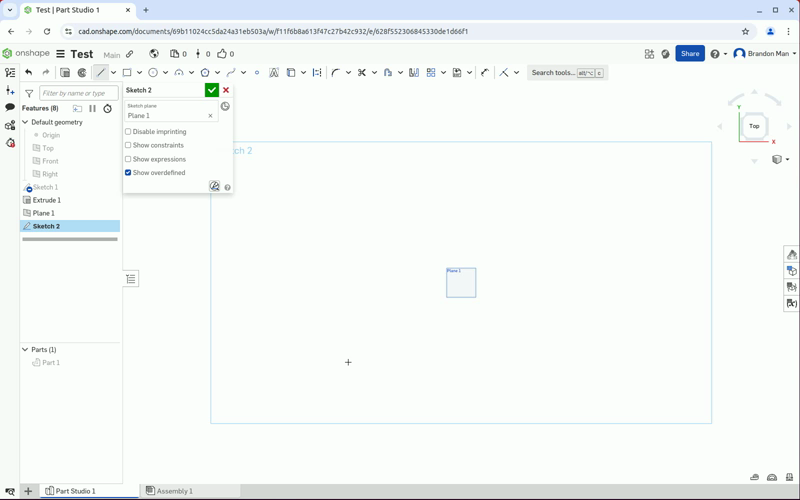
mouse_move(572, 361)
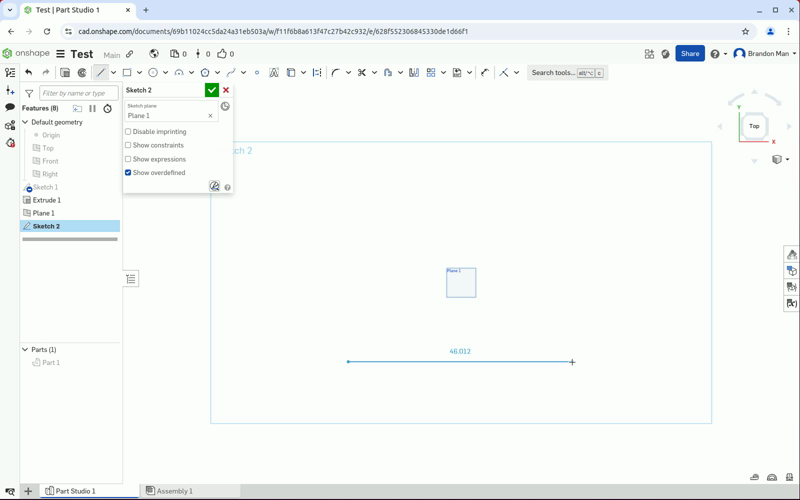
click(572, 361)
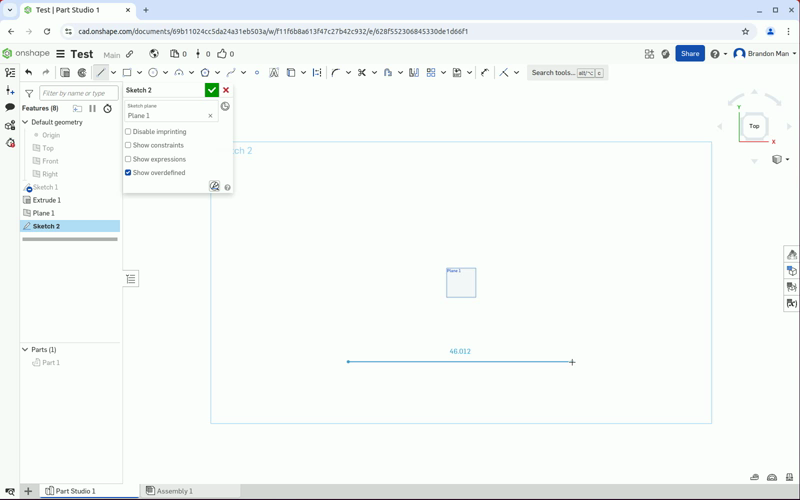
key_up(shift)
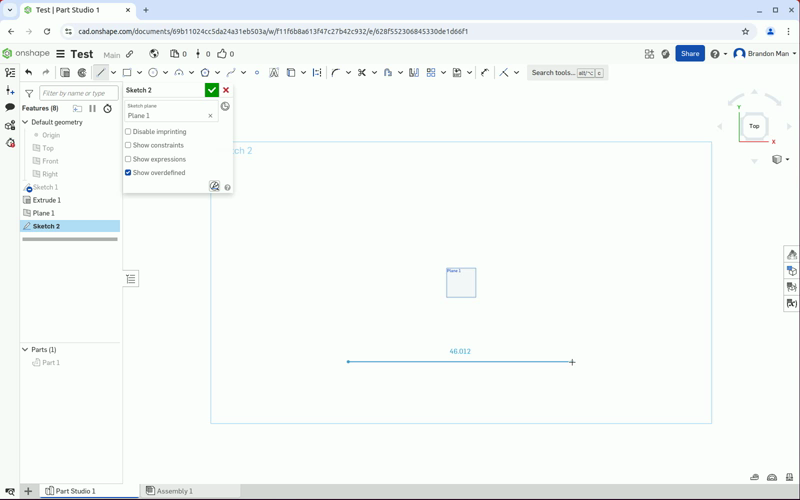
key_down(shift)
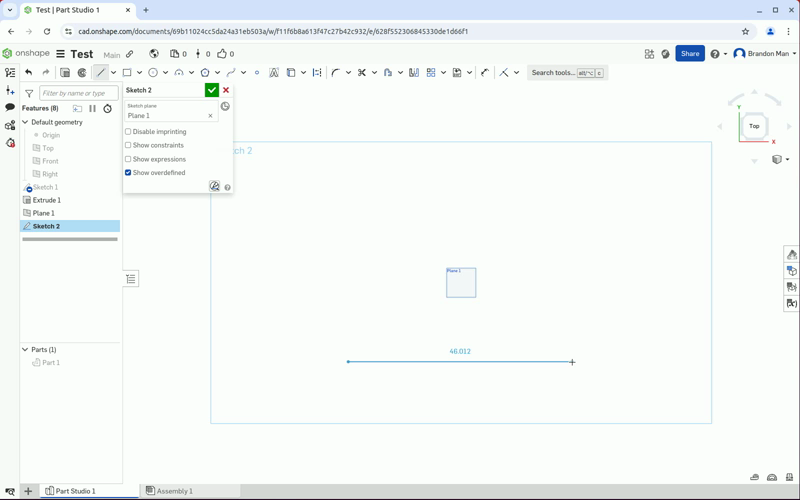
mouse_move(589, 361)
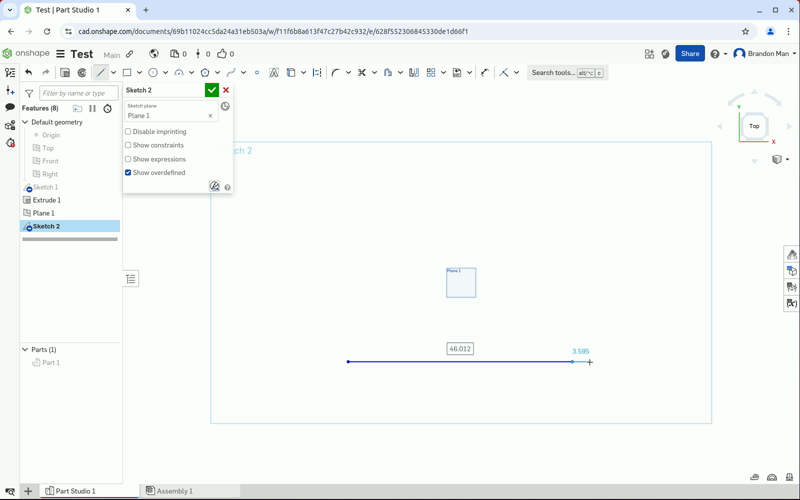
mouse_move(572, 351)
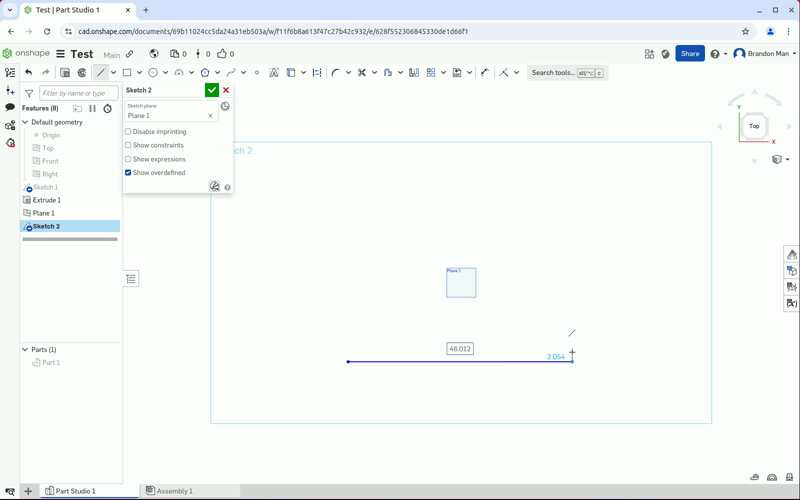
click(572, 351)
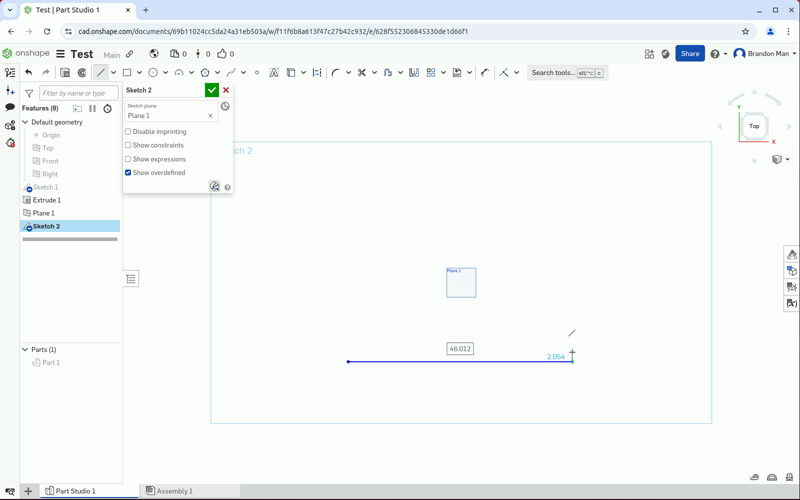
key_up(shift)
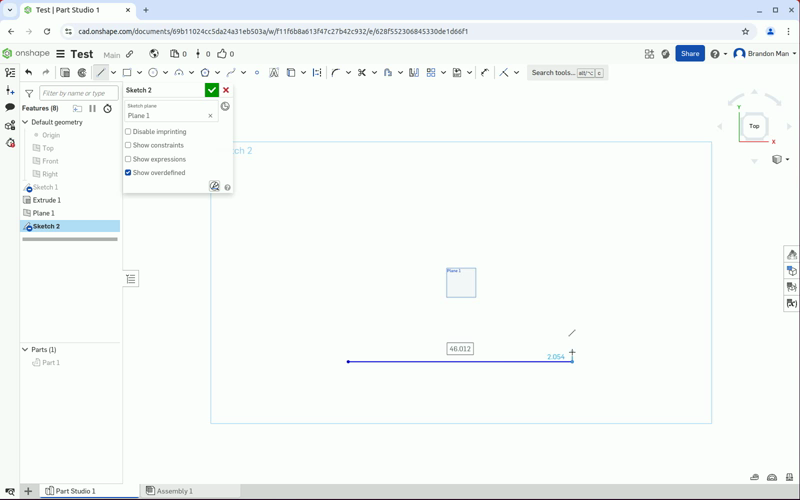
key_down(shift)
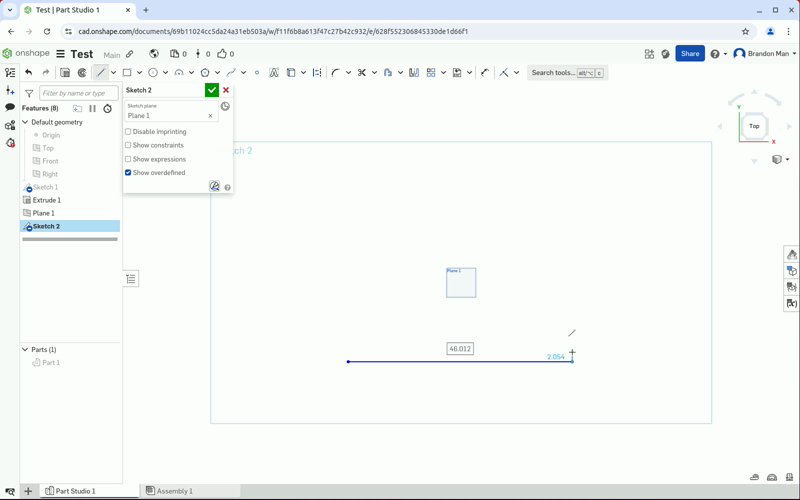
mouse_move(348, 351)
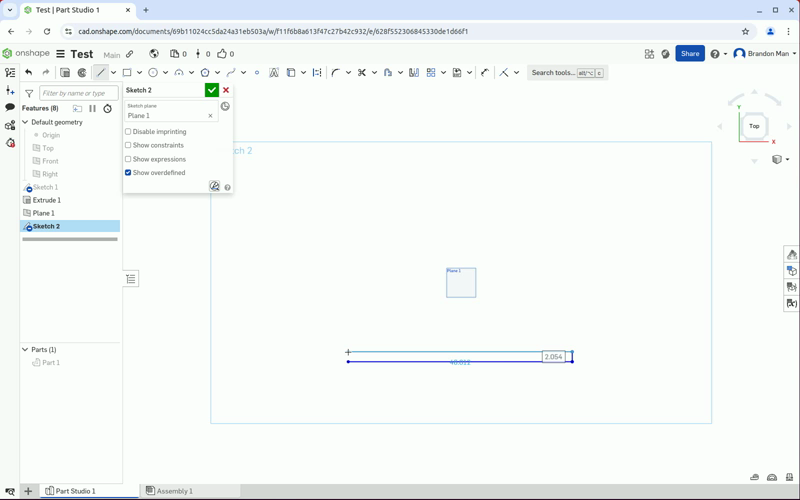
click(348, 351)
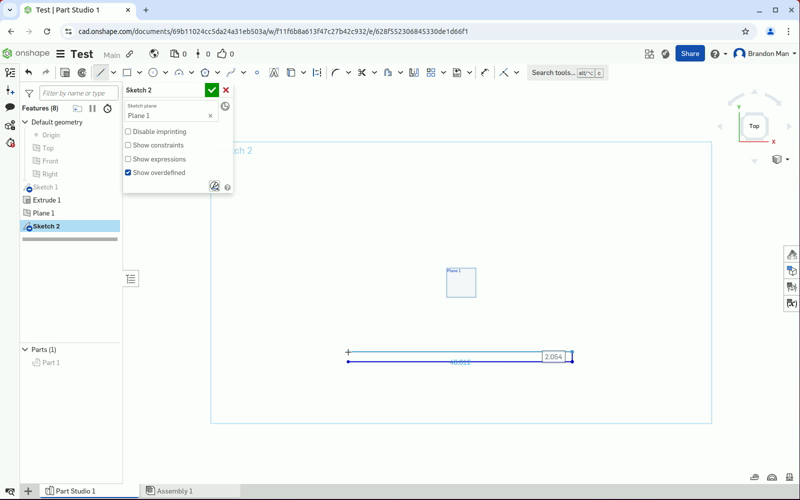
key_up(shift)
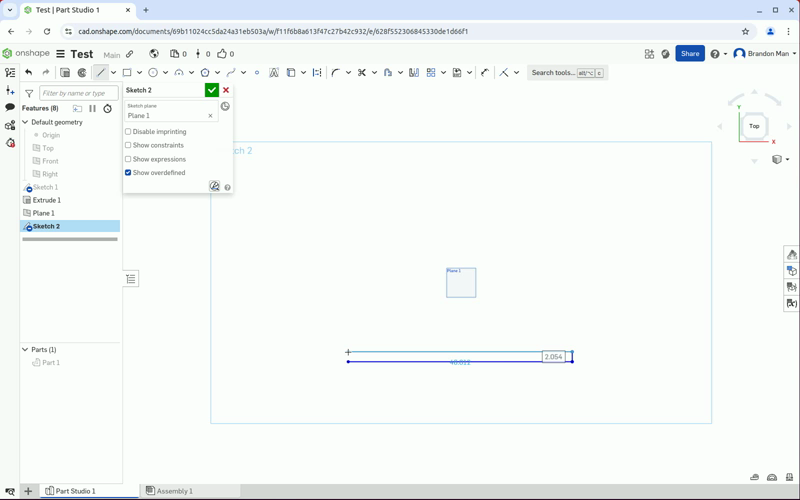
mouse_move(378, 351)
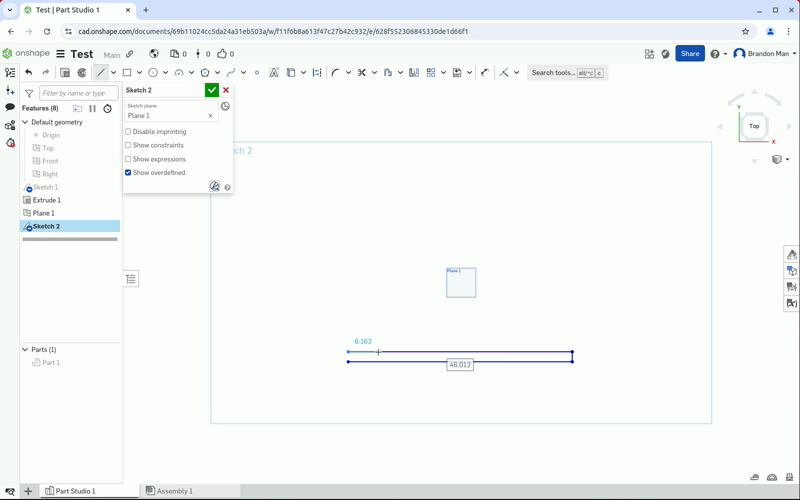
key_down(shift)
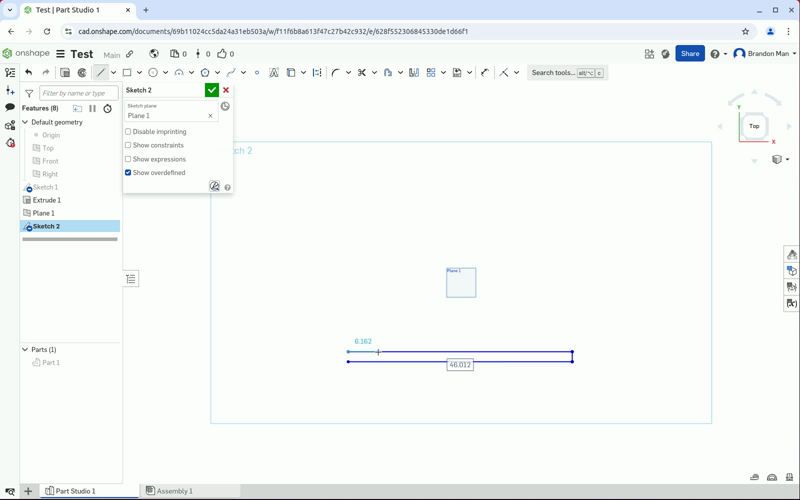
mouse_move(348, 361)
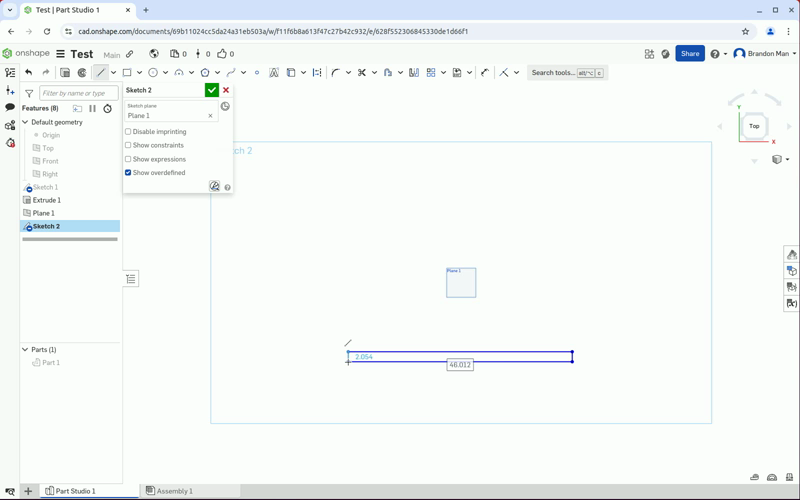
key_up(shift)
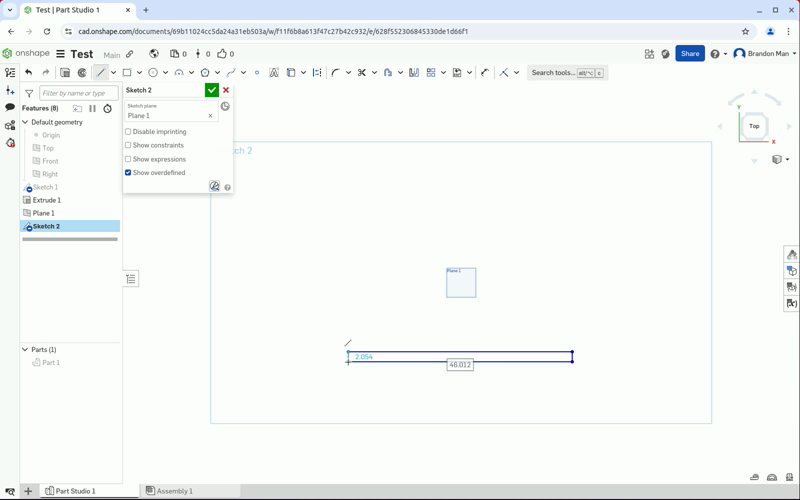
click(348, 361)
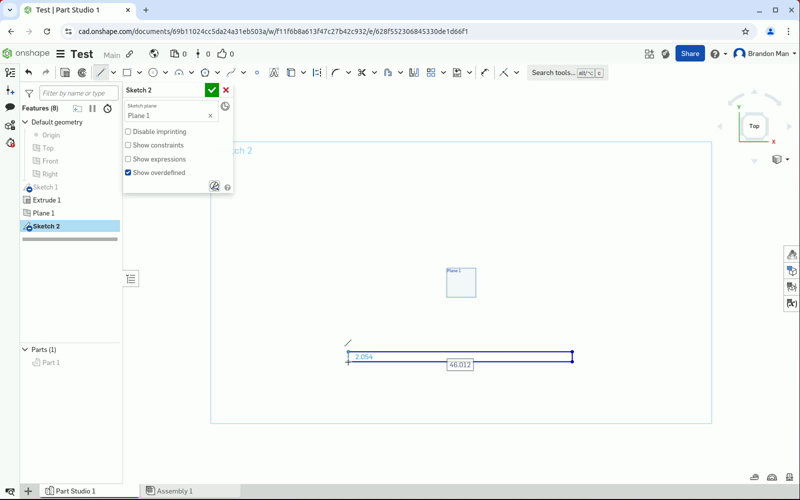
key(esc)
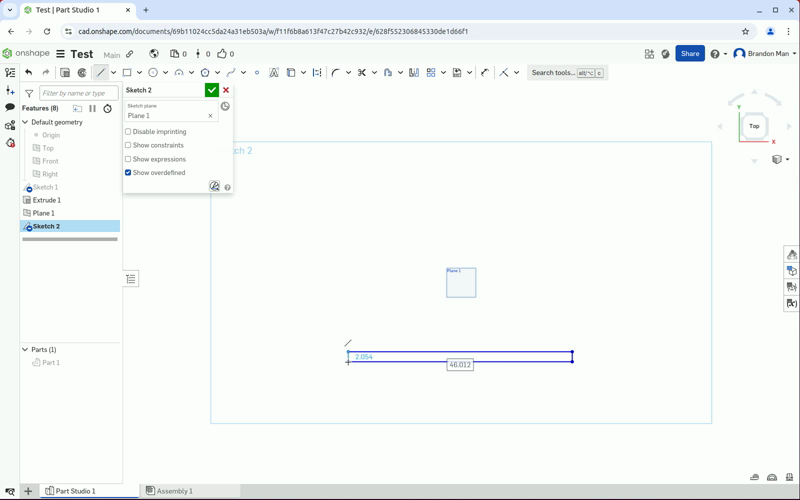
mouse_move(387, 354)
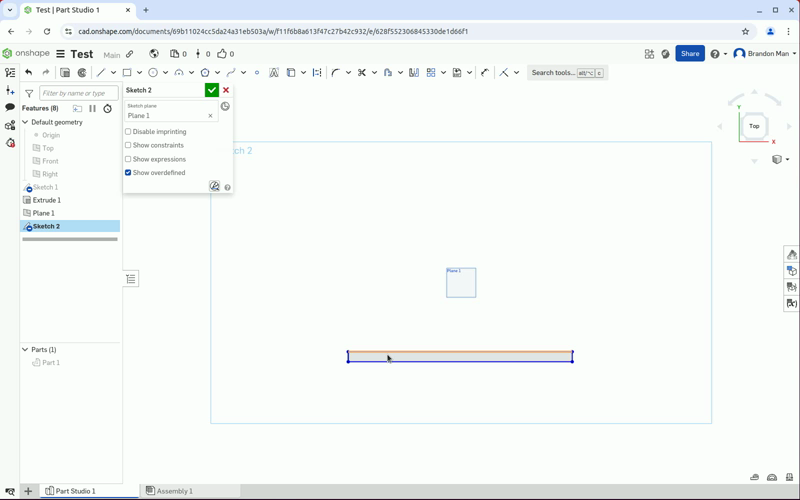
click(387, 354)
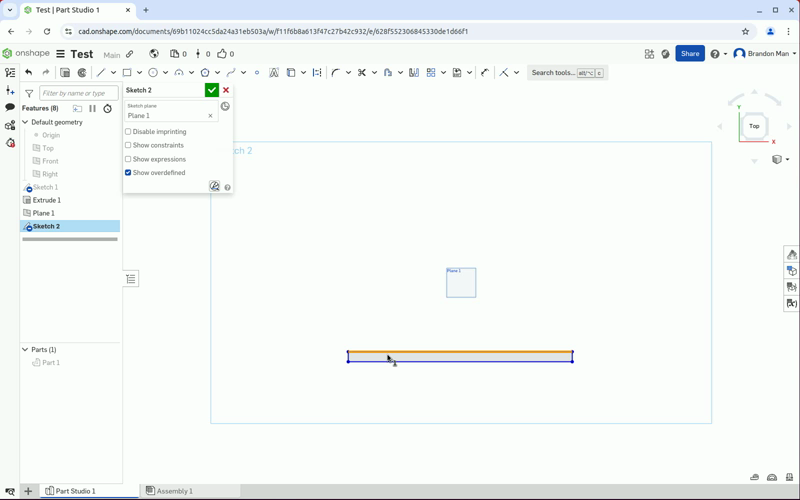
mouse_move(73, 352)
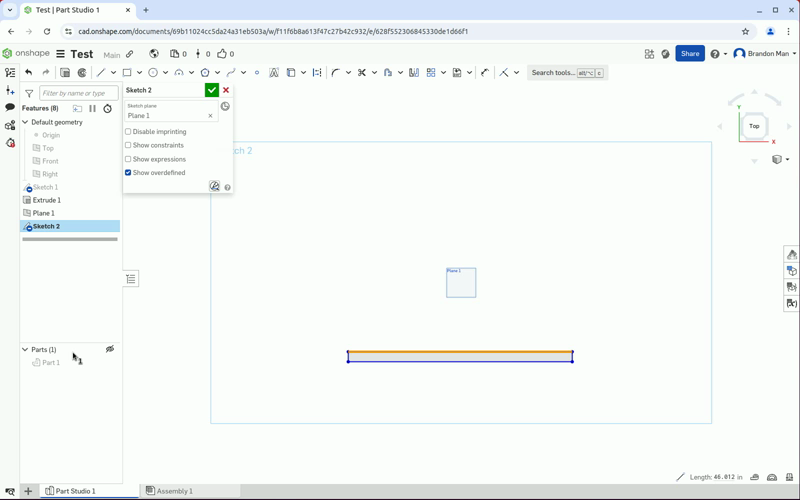
key(shift+y)
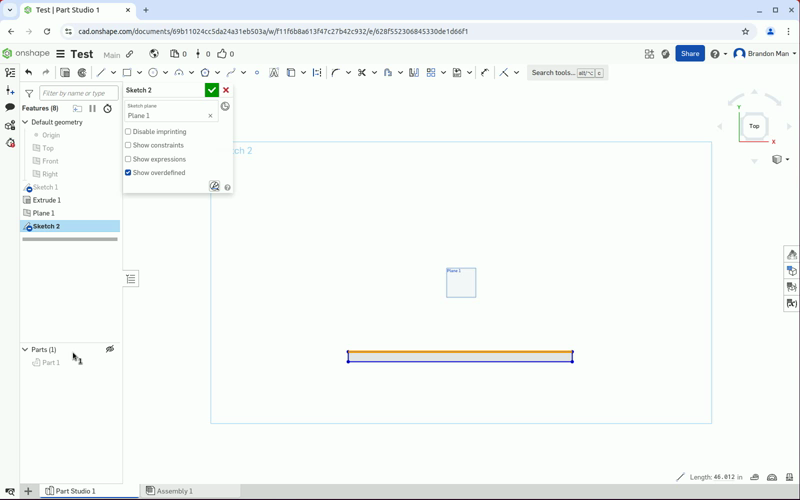
key(shift+e)
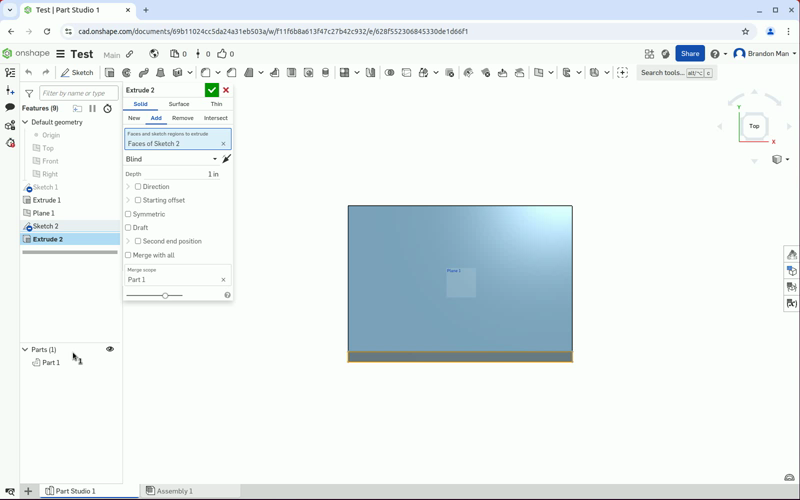
mouse_move(143, 106)
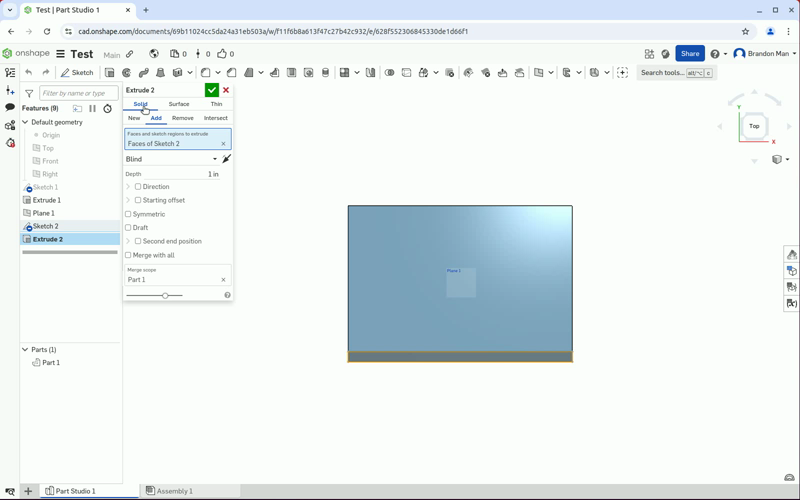
click(143, 106)
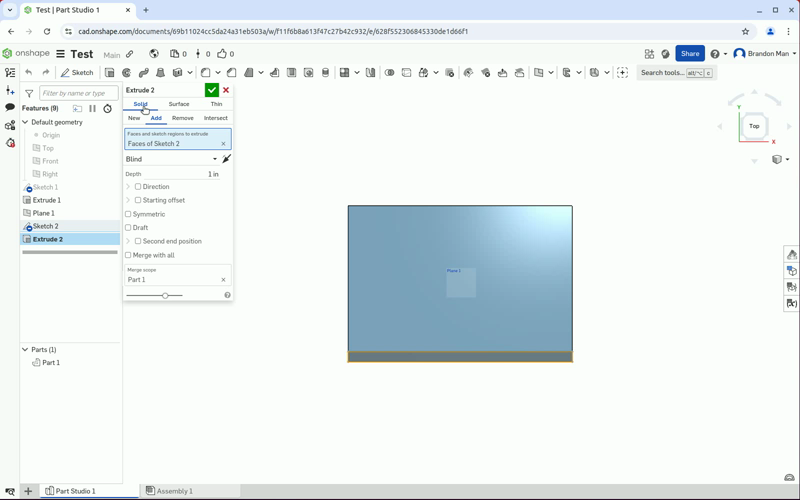
mouse_move(137, 120)
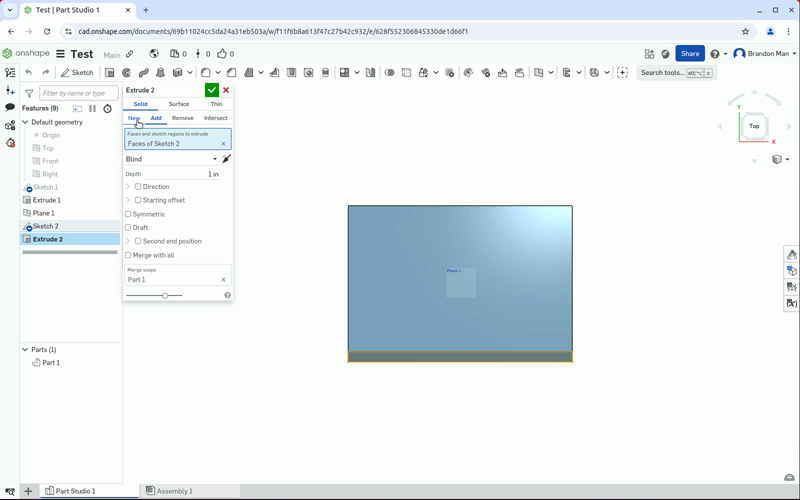
click(137, 120)
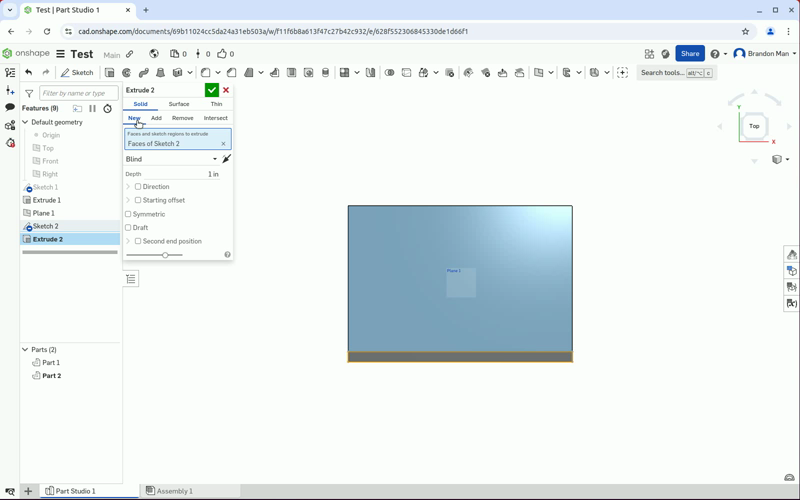
key(tab, 4)
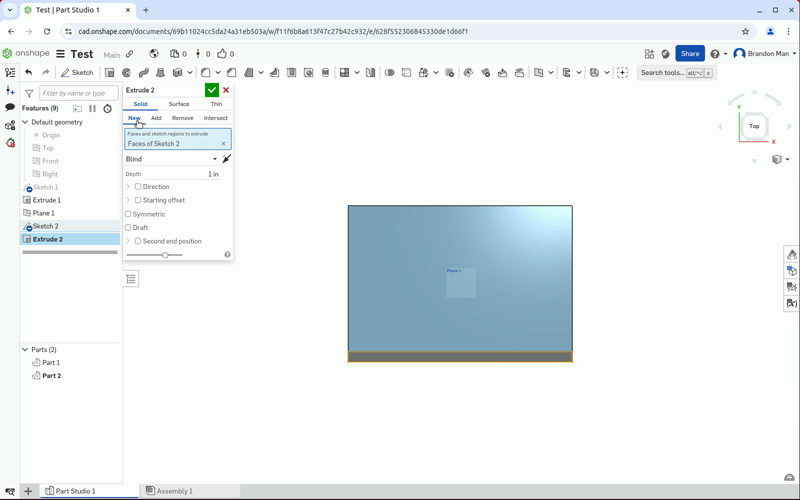
text(6.258)
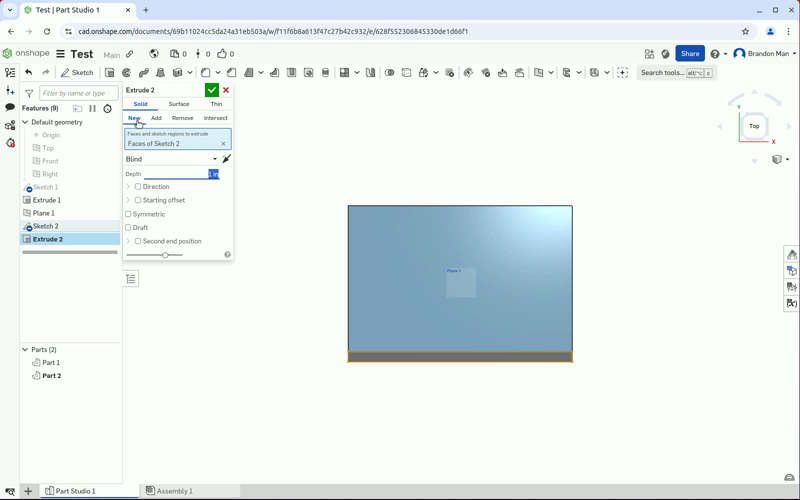
key(enter)
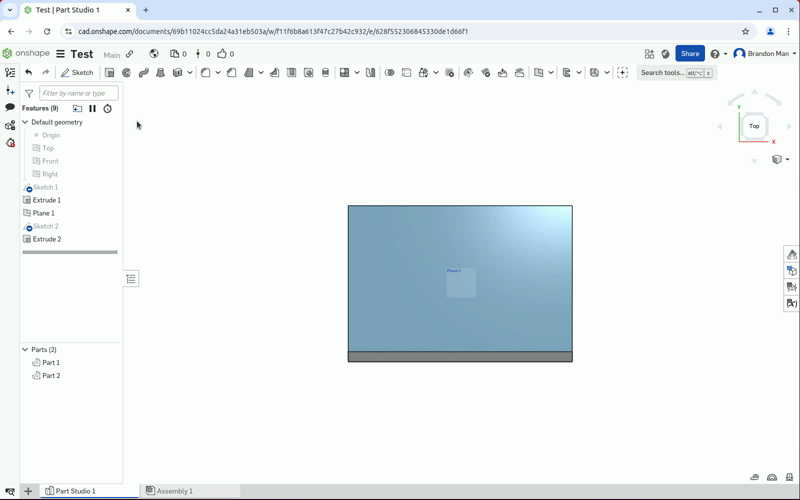
key(shift+h)
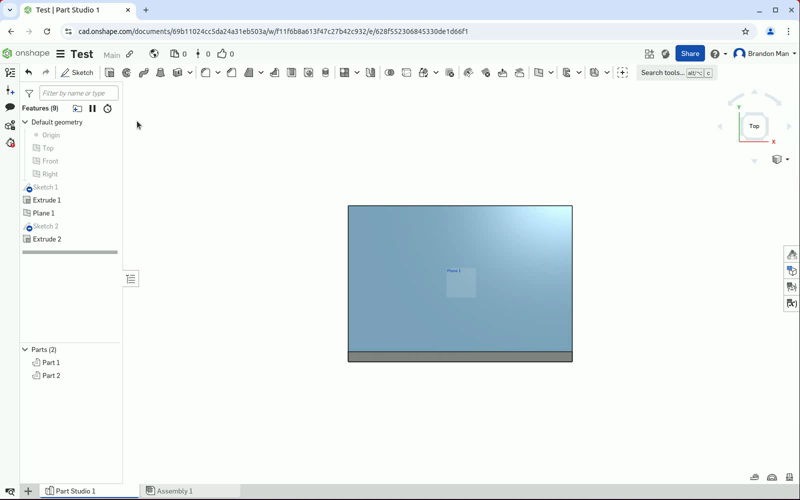
key(shift+h)
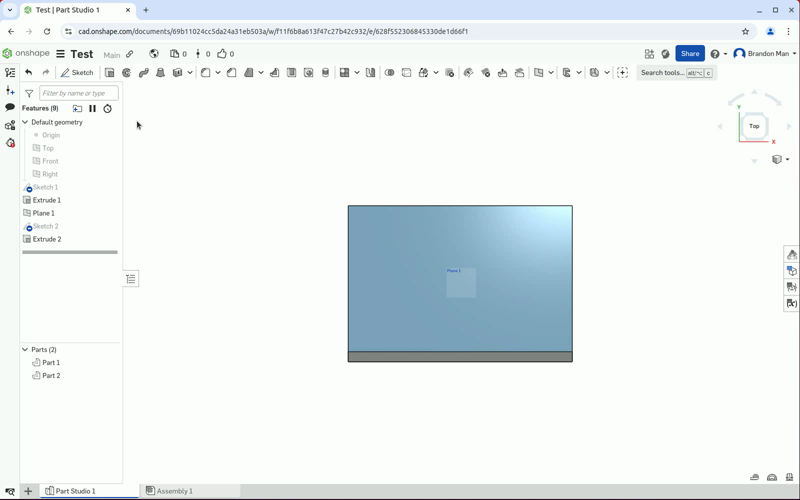
mouse_move(73, 189)
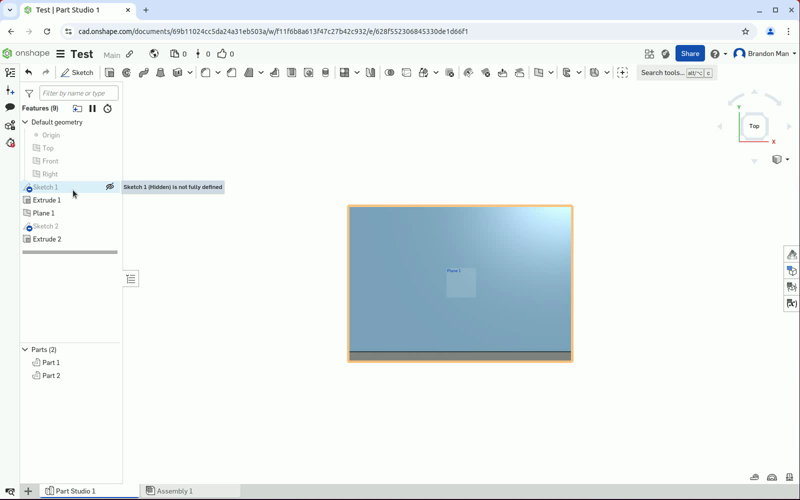
click(73, 189)
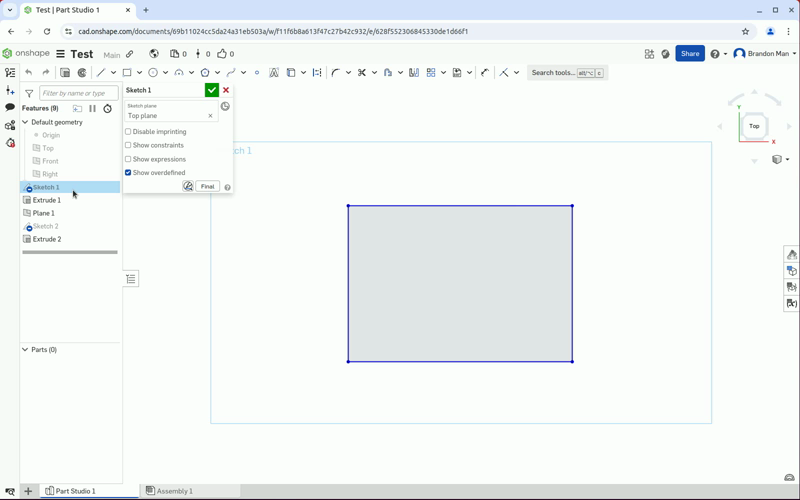
mouse_move(229, 92)
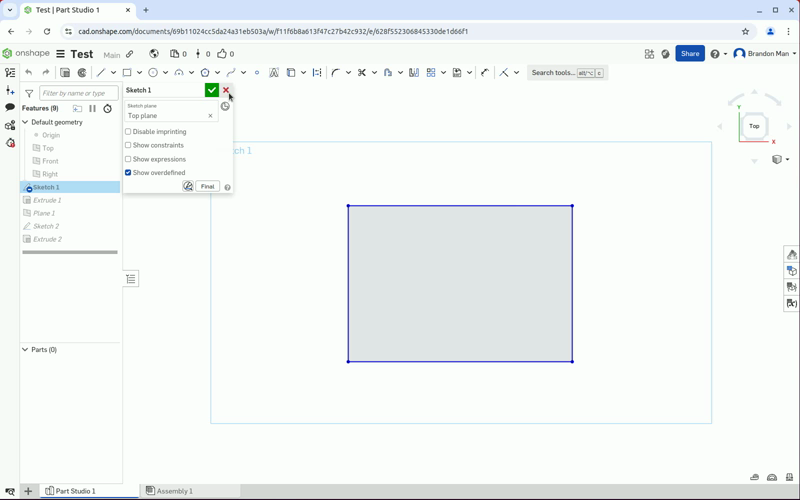
click(229, 92)
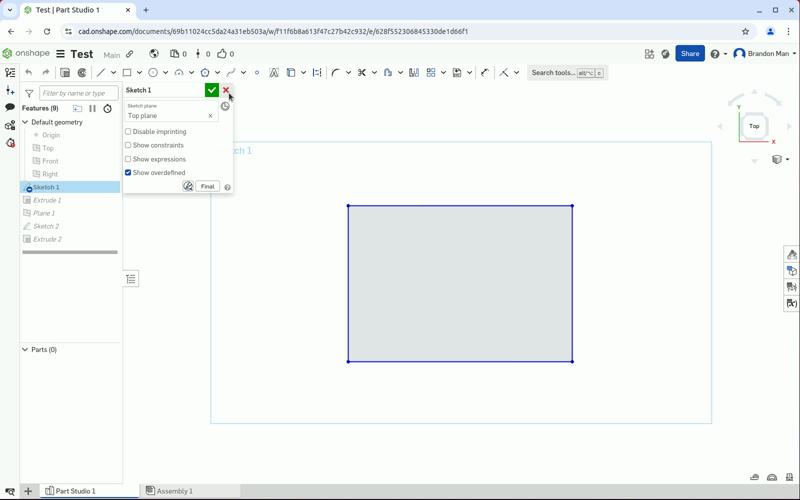
key(shift+s)
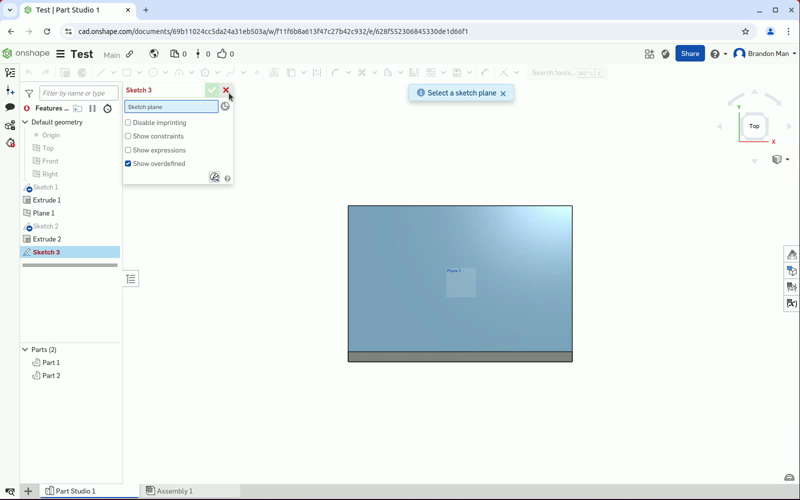
mouse_move(73, 215)
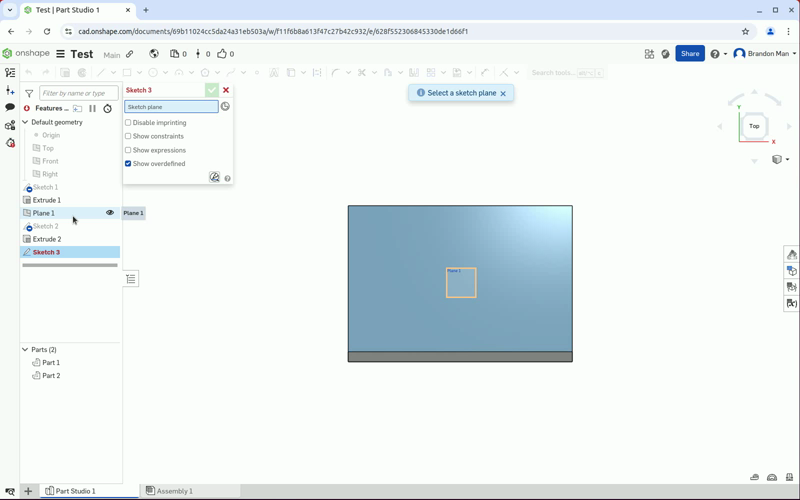
click(73, 215)
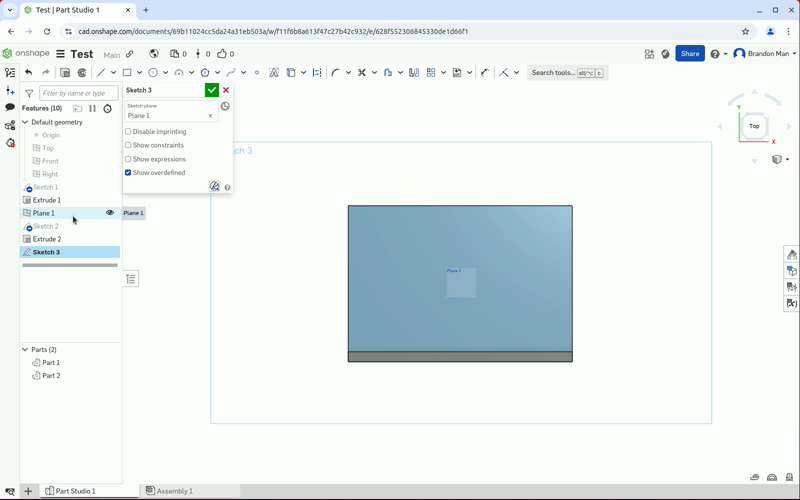
mouse_move(73, 352)
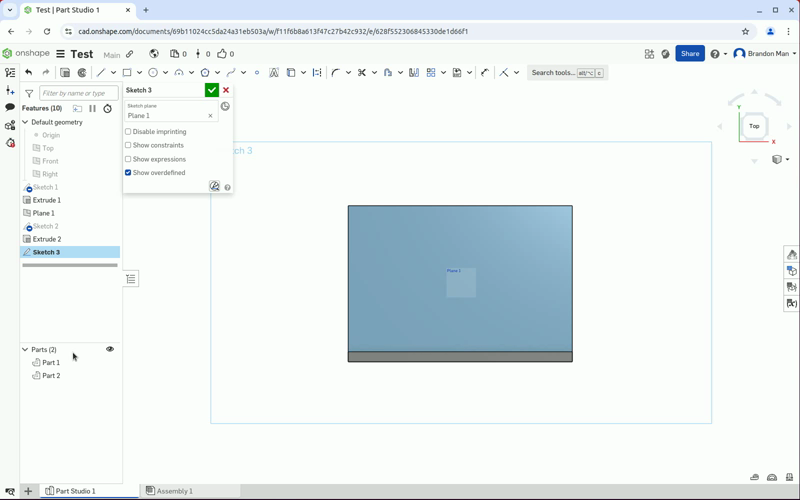
key(y)
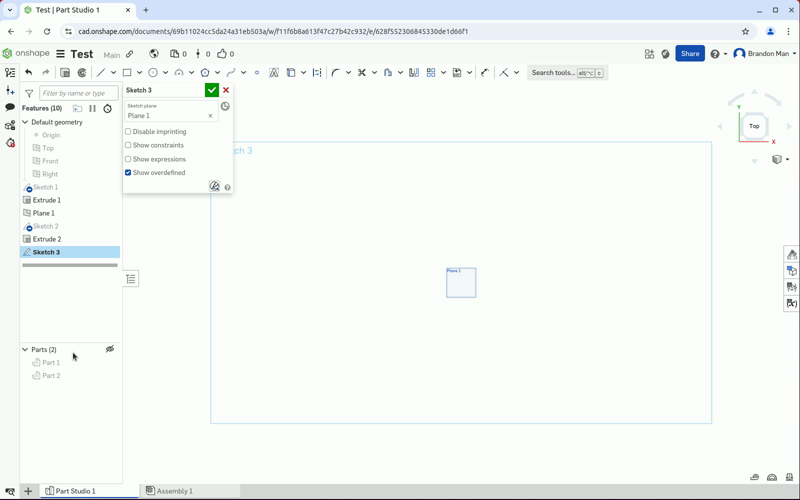
key(l)
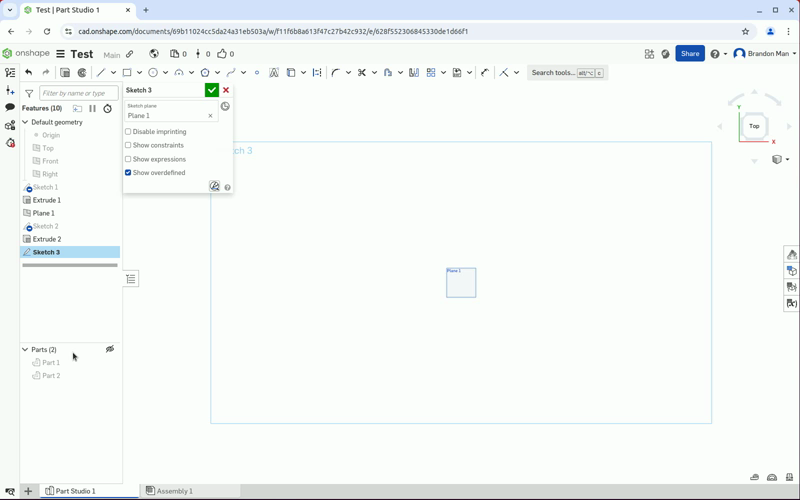
key_down(shift)
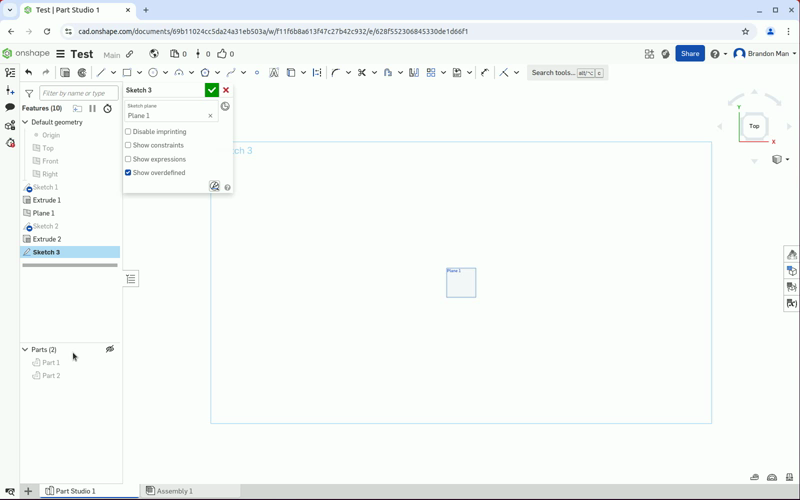
mouse_move(348, 217)
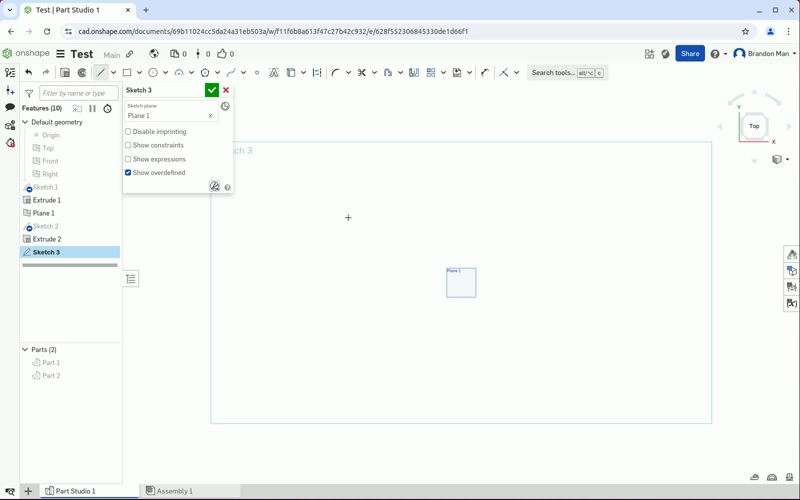
click(348, 217)
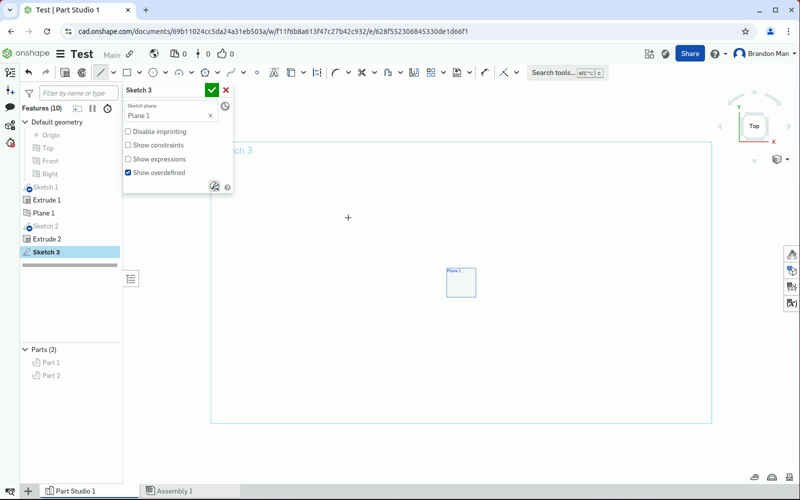
key_up(shift)
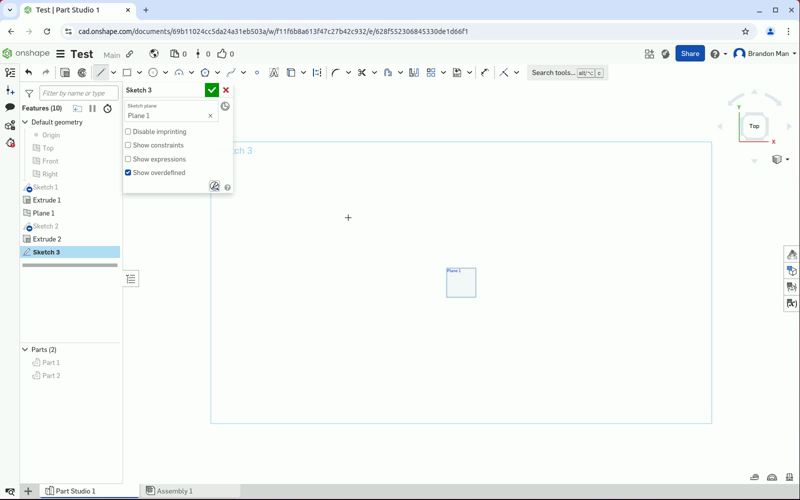
key_down(shift)
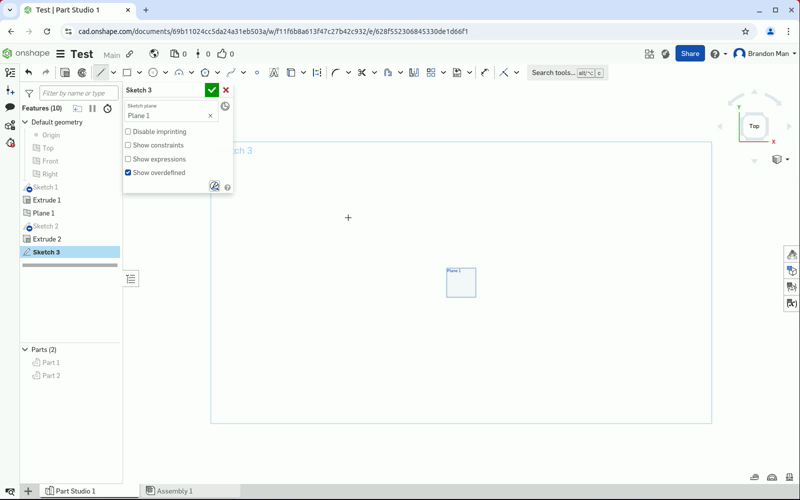
mouse_move(378, 217)
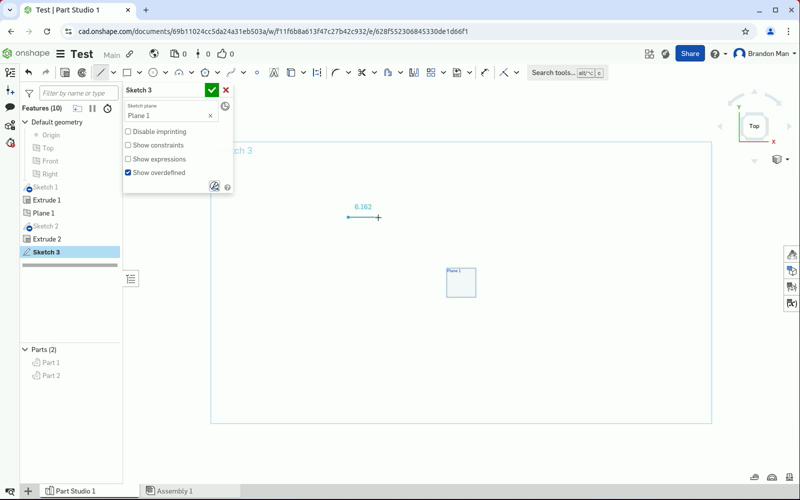
mouse_move(361, 217)
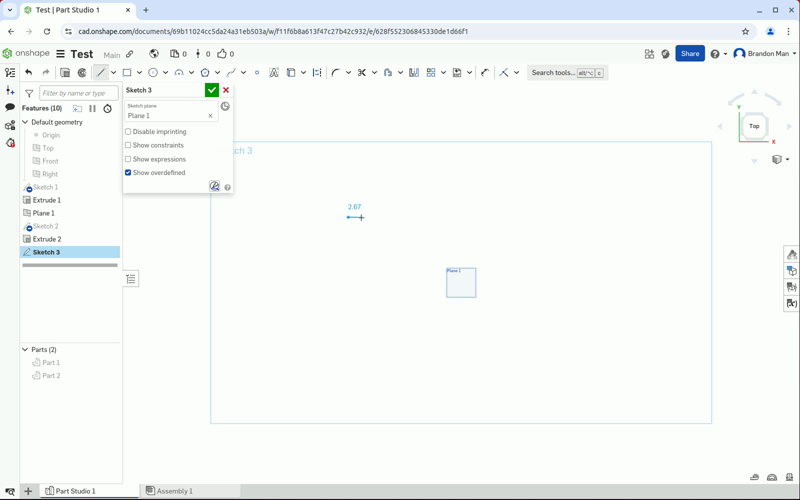
click(361, 217)
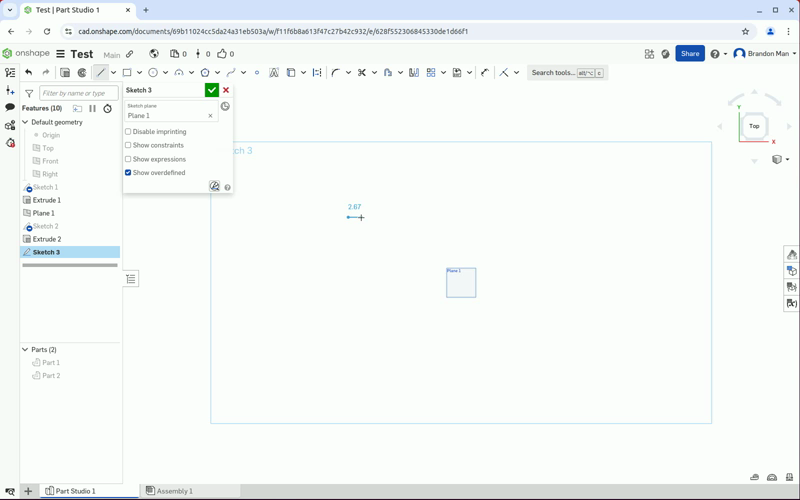
key_up(shift)
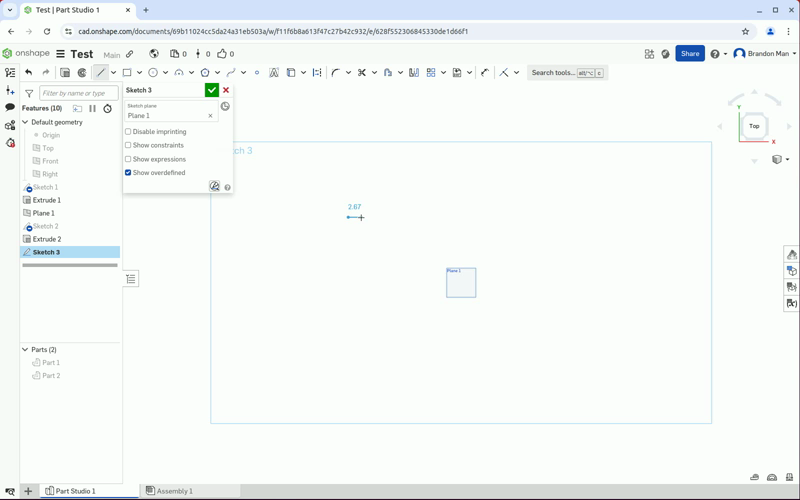
key_down(shift)
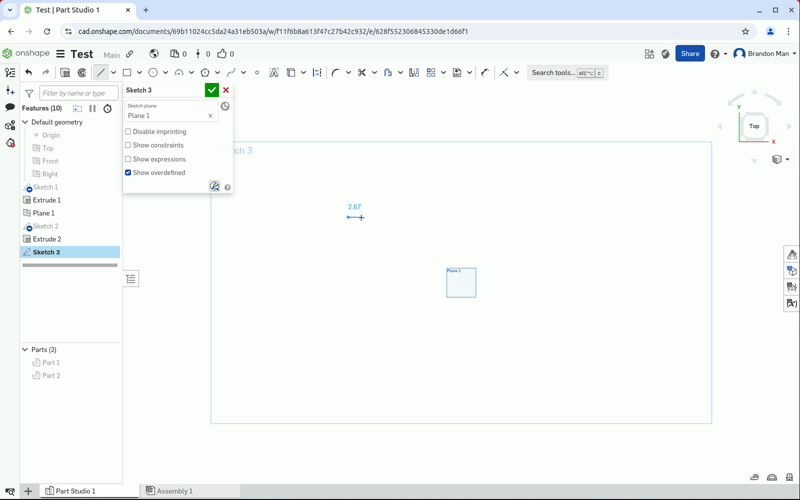
mouse_move(391, 217)
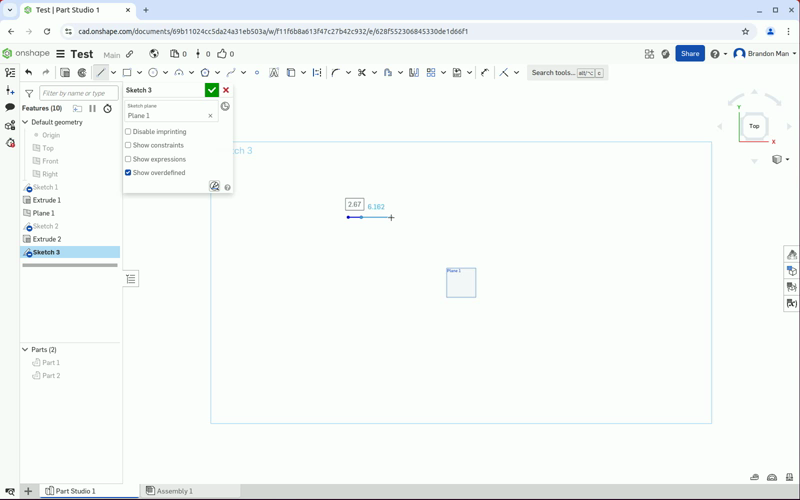
mouse_move(361, 204)
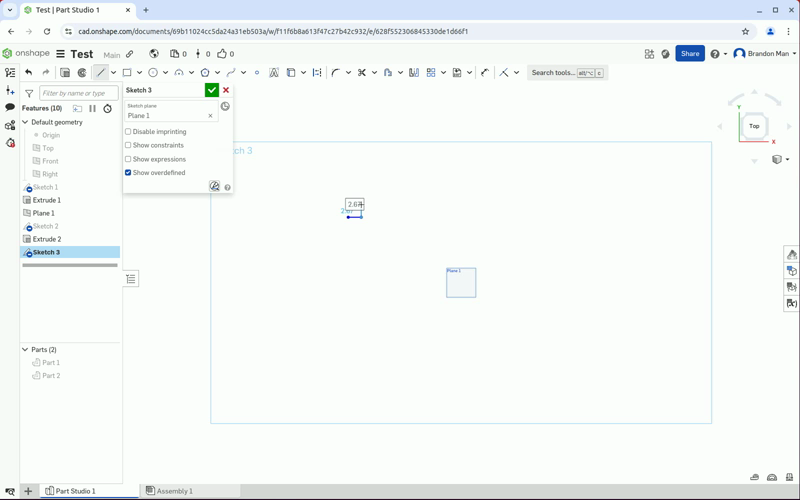
click(361, 204)
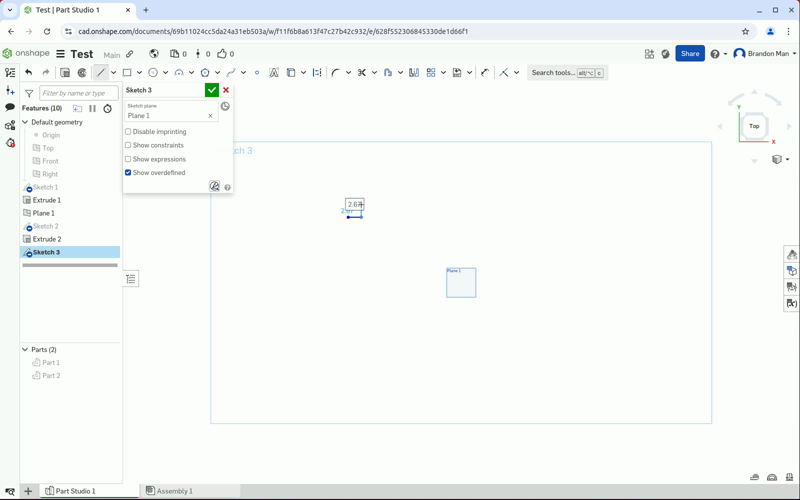
key_up(shift)
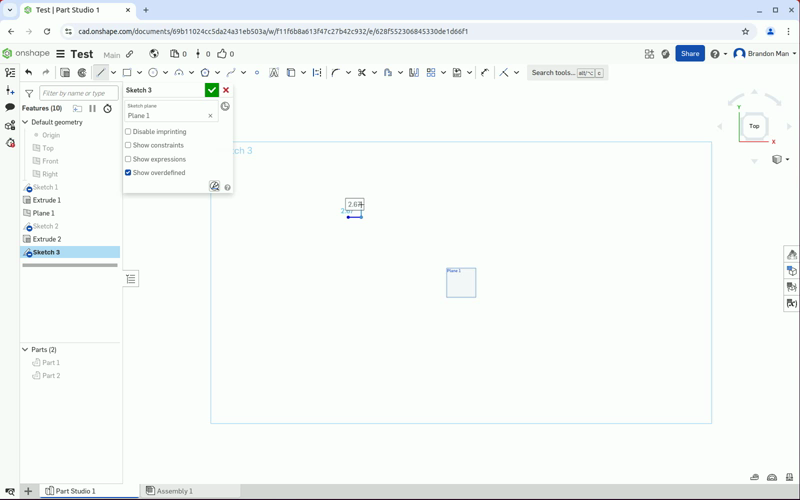
key_down(shift)
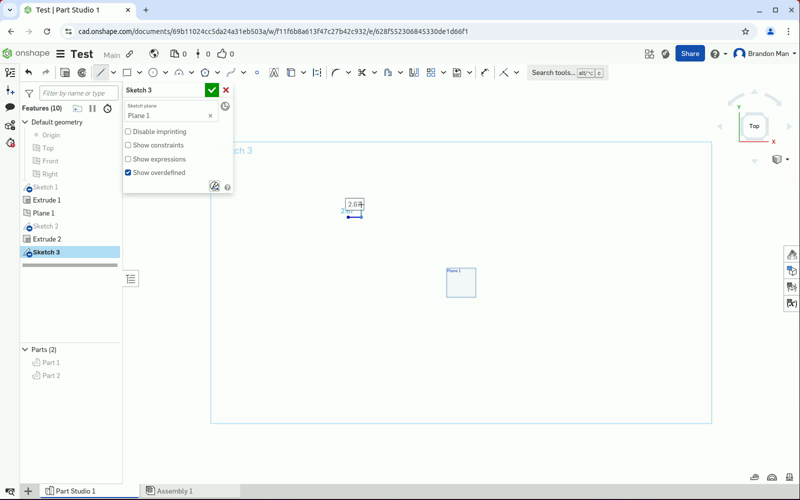
mouse_move(391, 204)
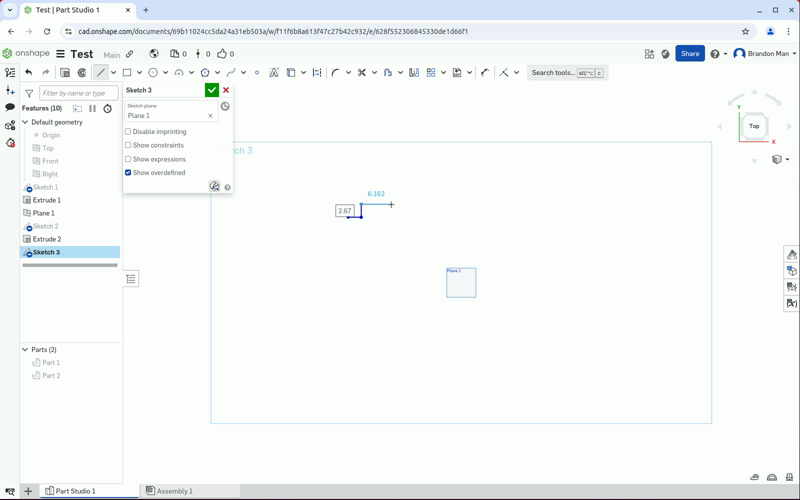
mouse_move(348, 204)
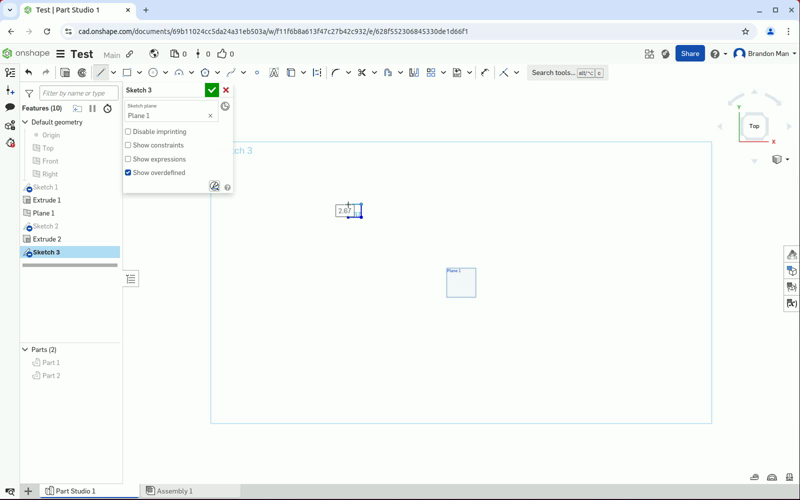
click(348, 204)
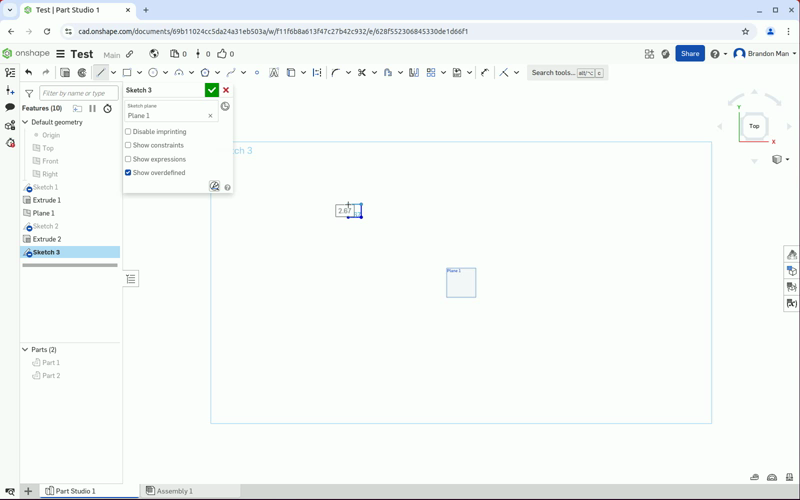
key_up(shift)
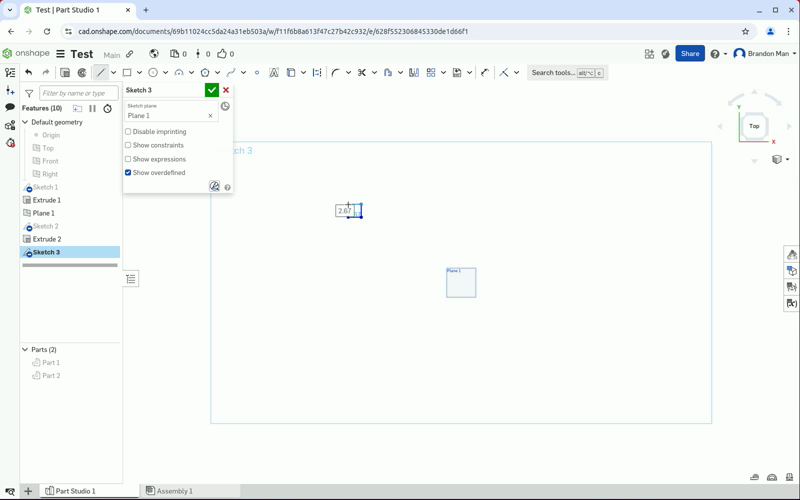
mouse_move(378, 204)
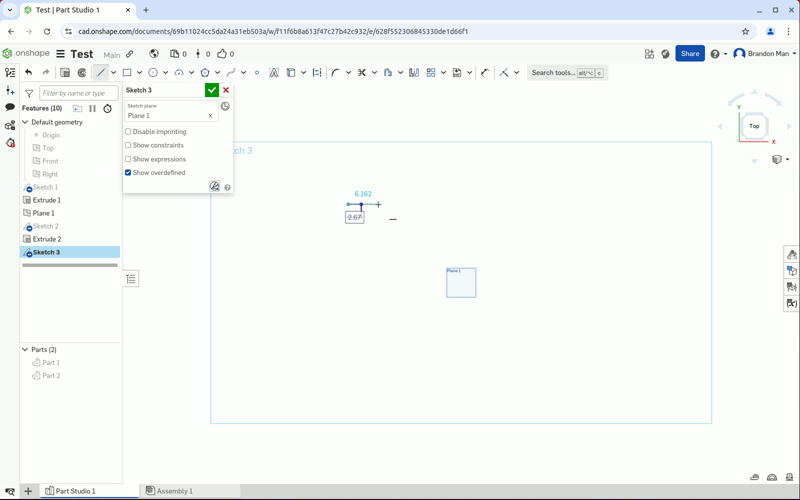
key_down(shift)
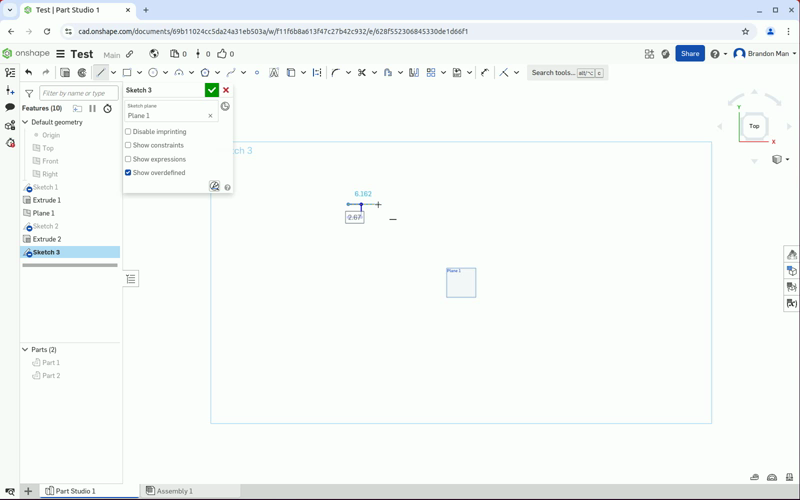
mouse_move(348, 217)
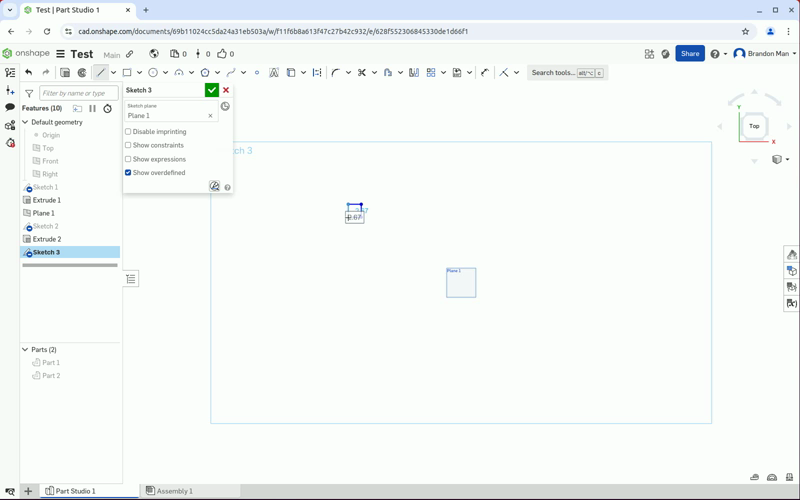
key_up(shift)
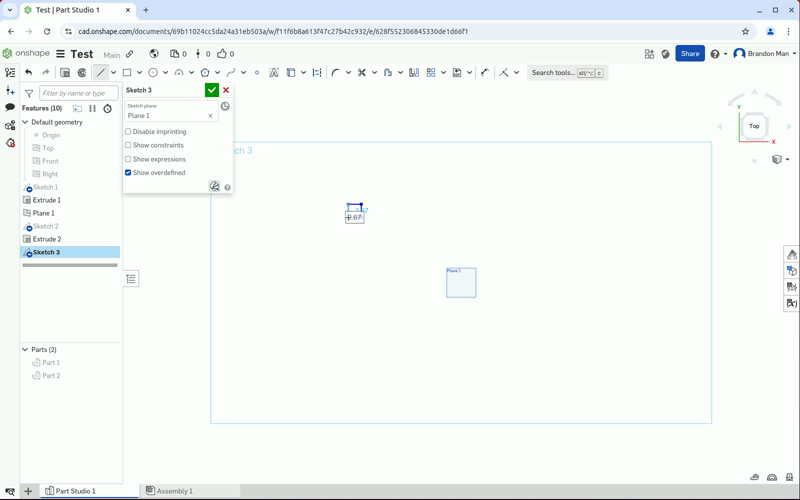
click(348, 217)
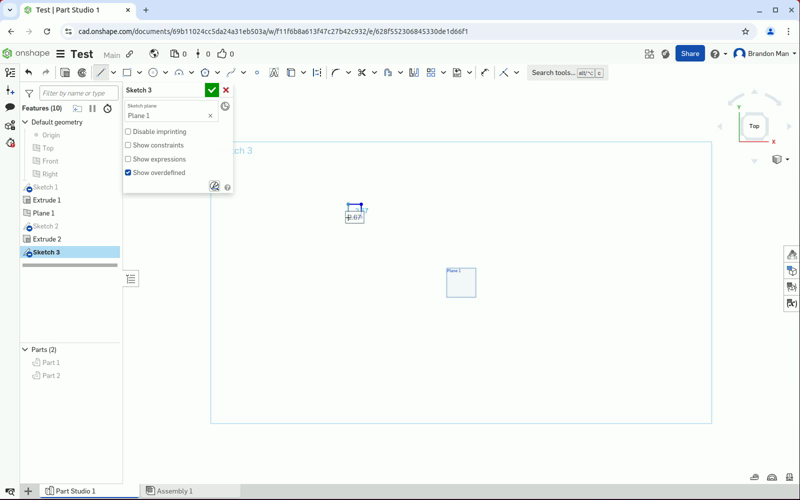
key(esc)
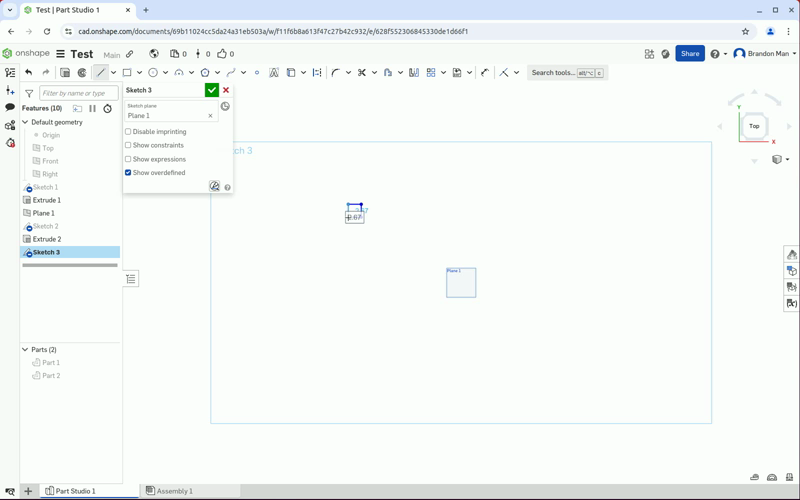
key(c)
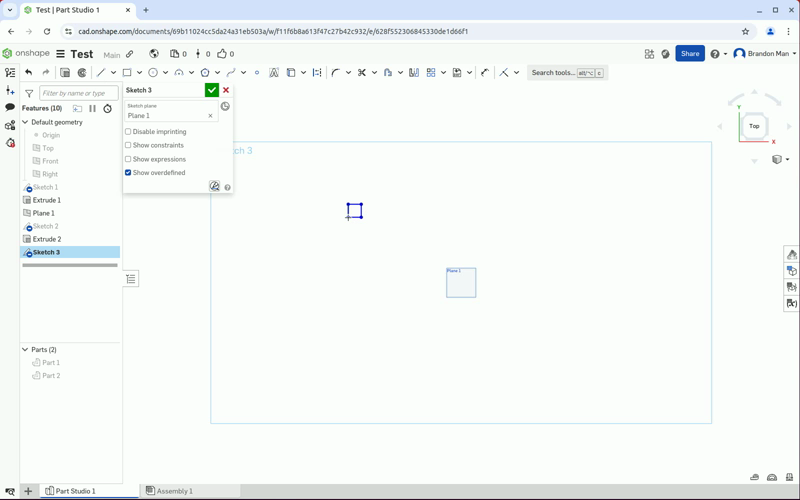
key_down(shift)
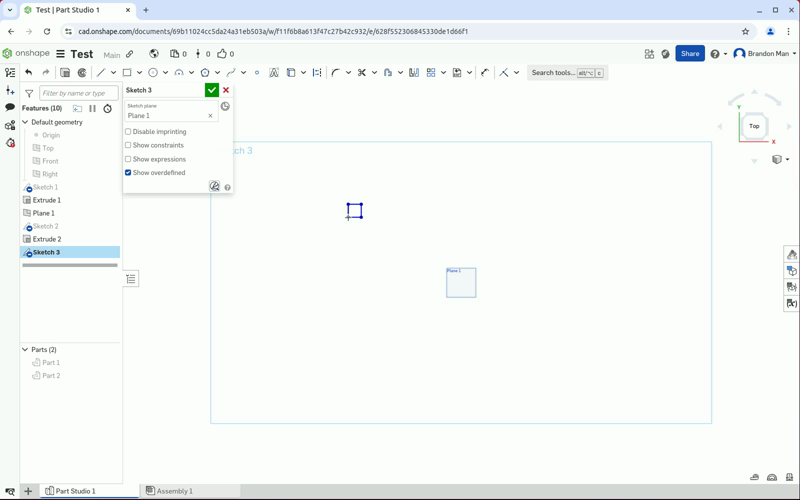
mouse_move(354, 210)
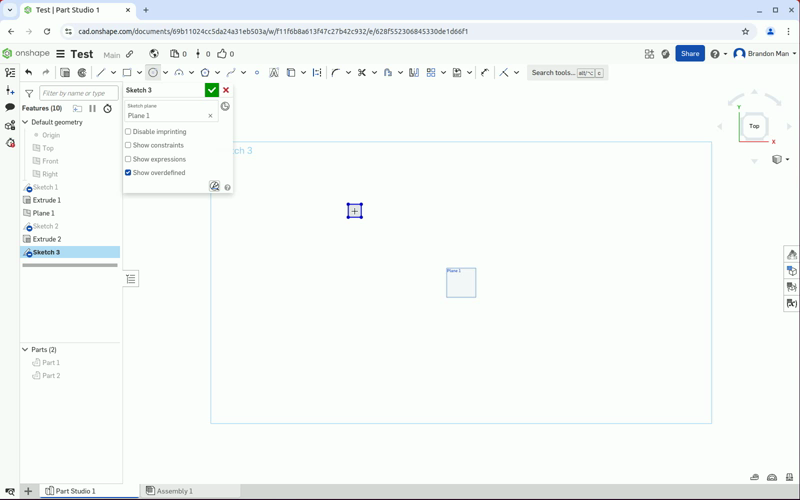
click(354, 210)
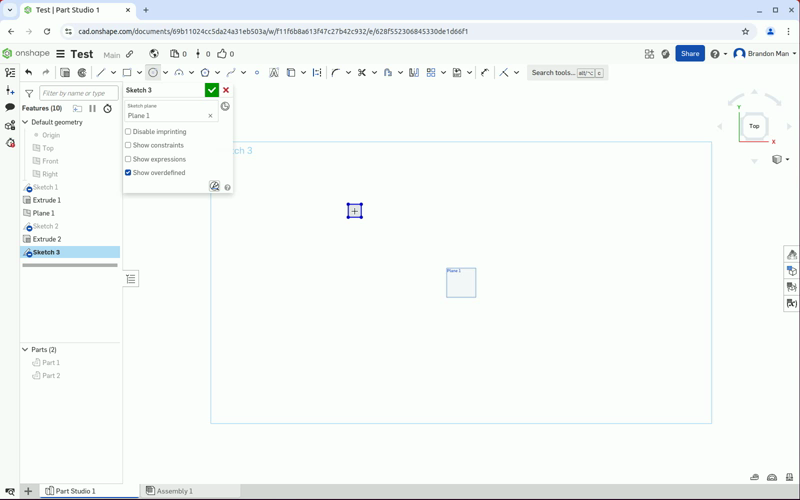
key_up(shift)
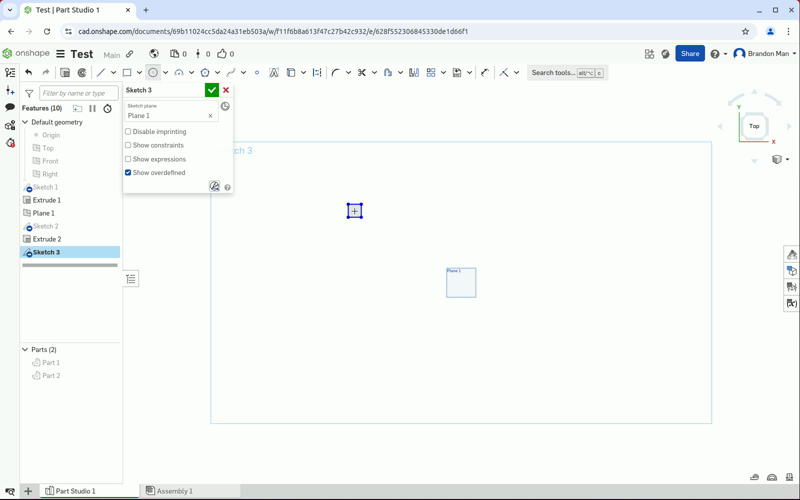
mouse_move(356, 210)
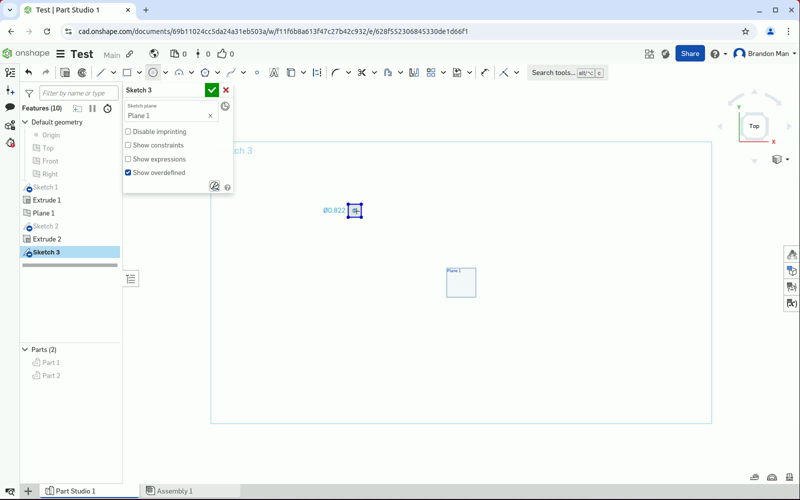
scroll(6)
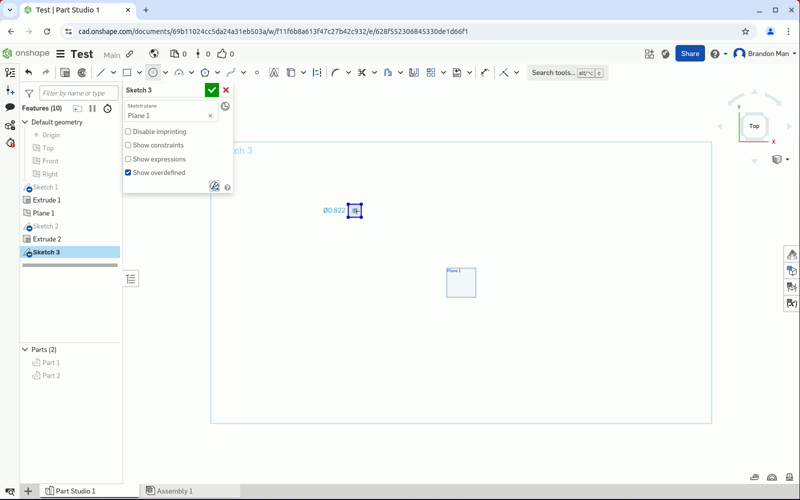
scroll(6)
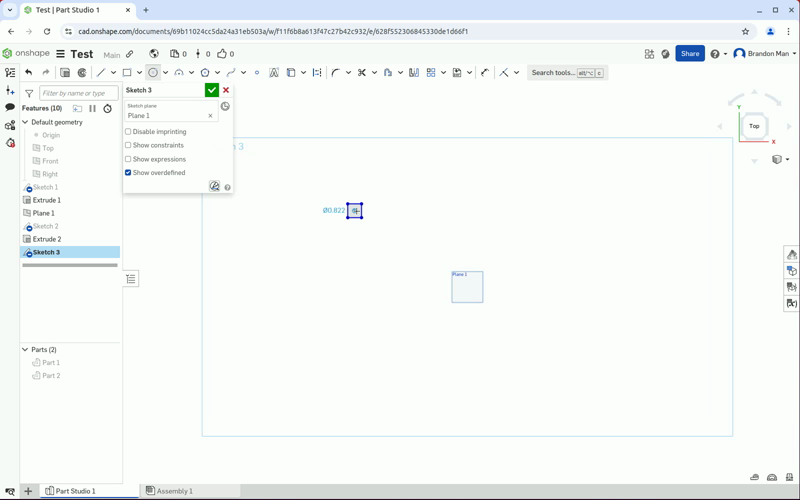
scroll(6)
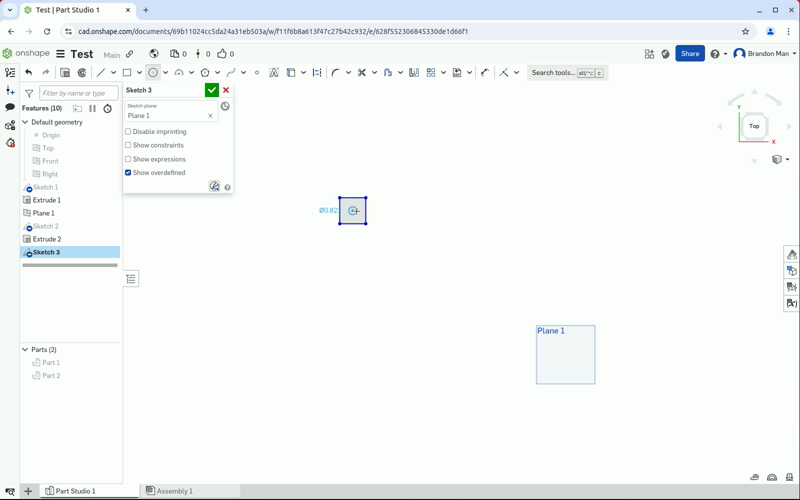
scroll(6)
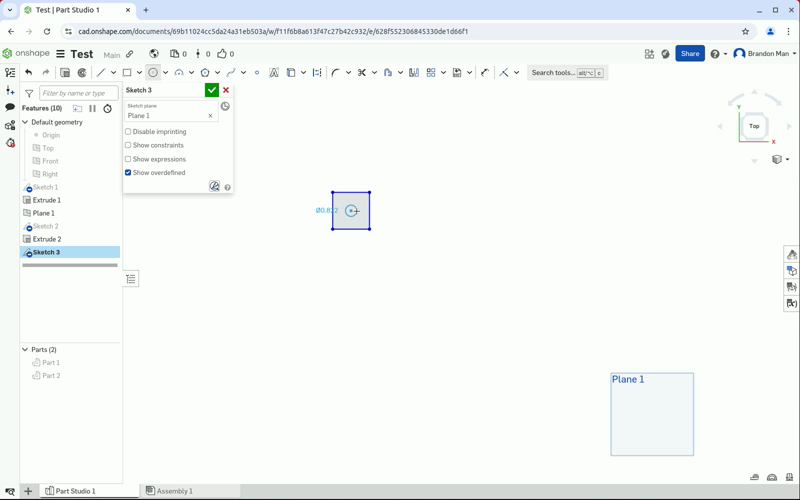
scroll(6)
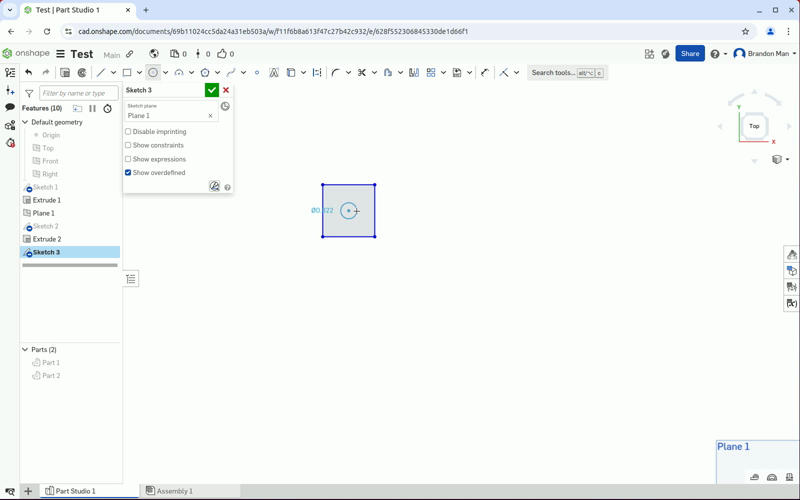
scroll(6)
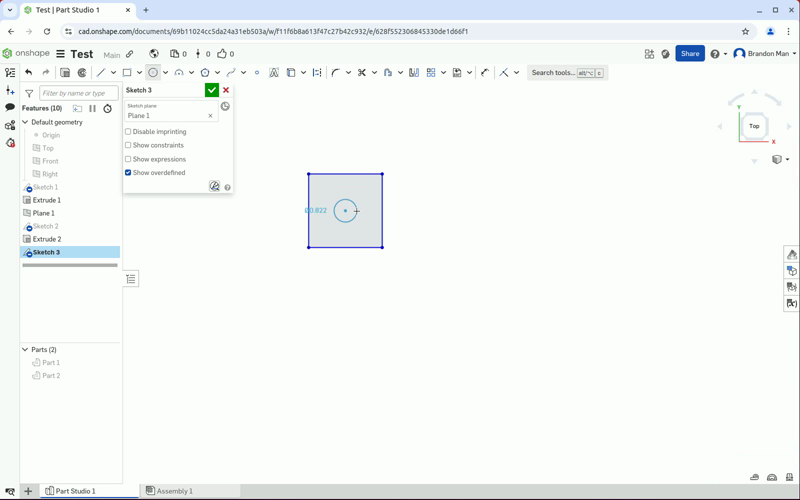
scroll(6)
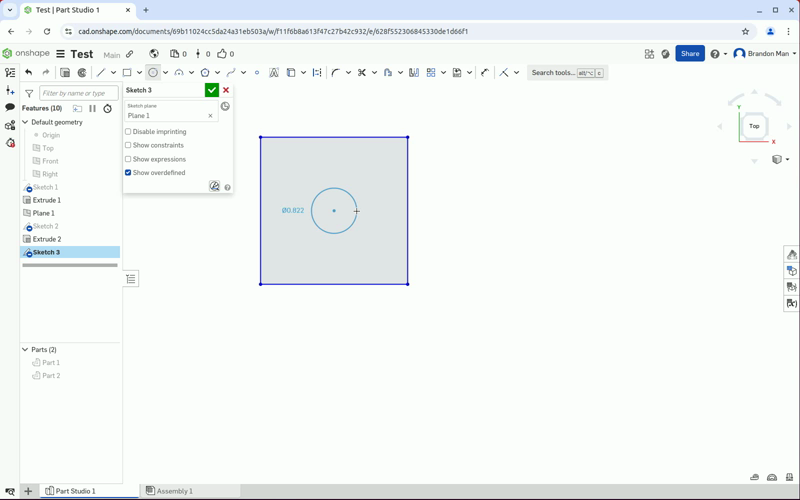
click(356, 210)
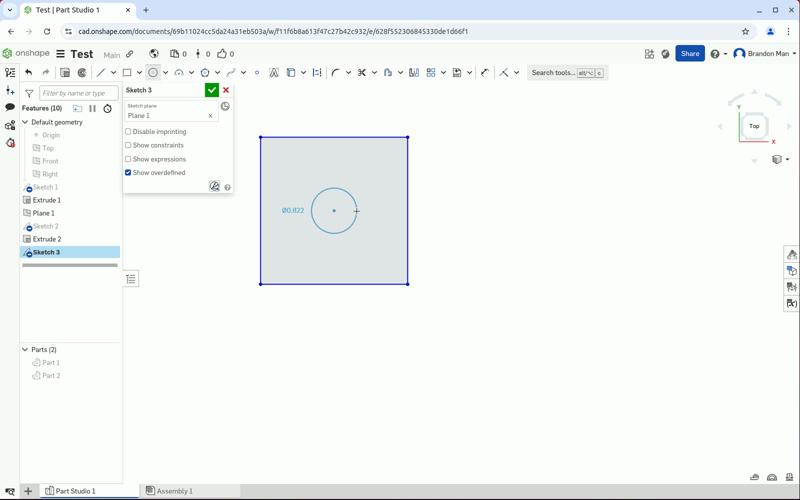
scroll(-6)
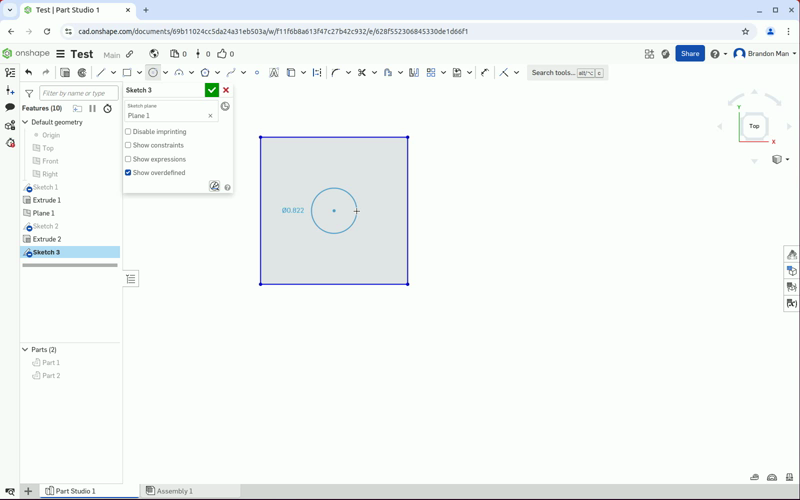
scroll(-6)
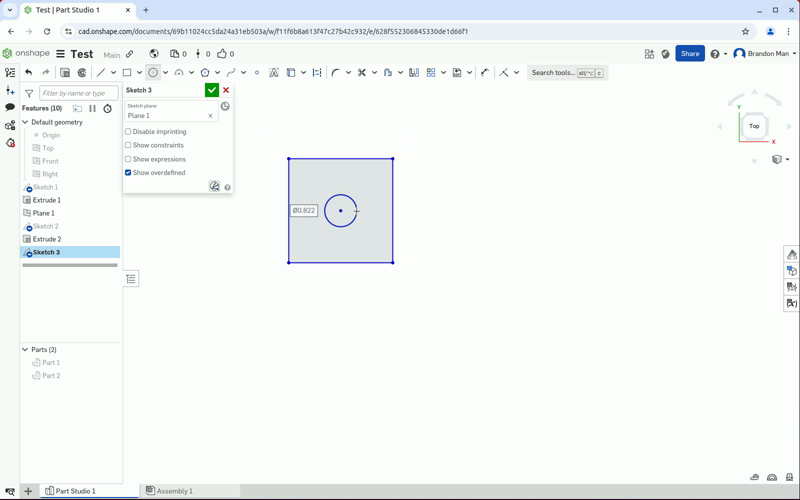
scroll(-6)
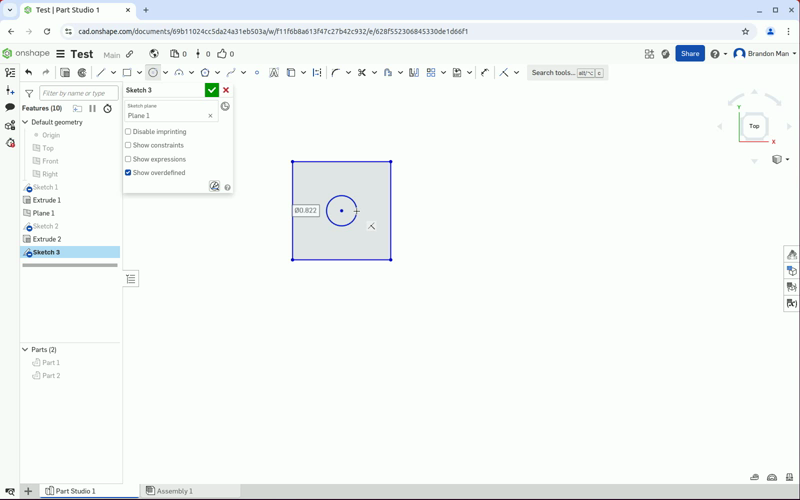
scroll(-6)
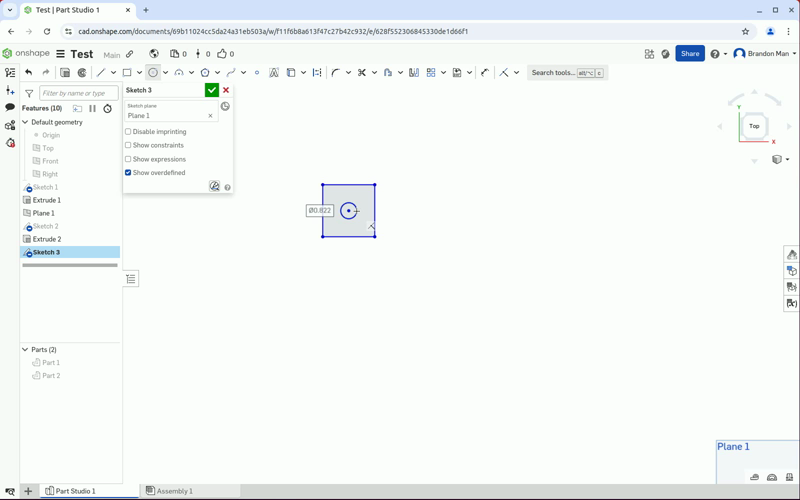
scroll(-6)
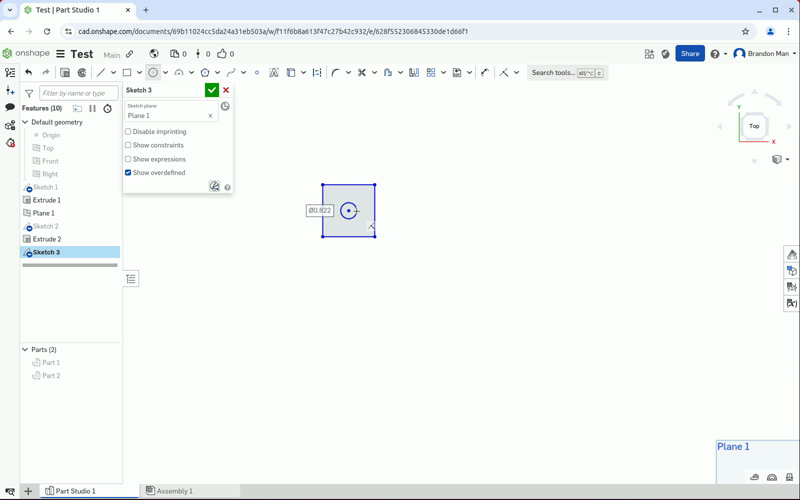
scroll(-6)
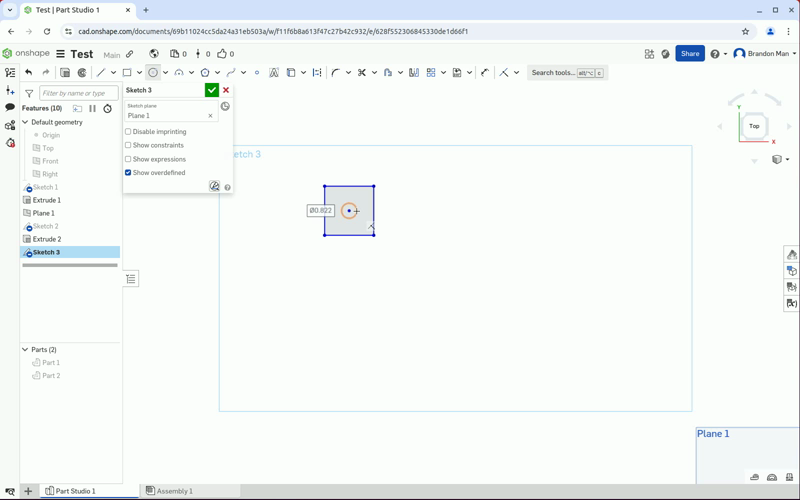
scroll(-6)
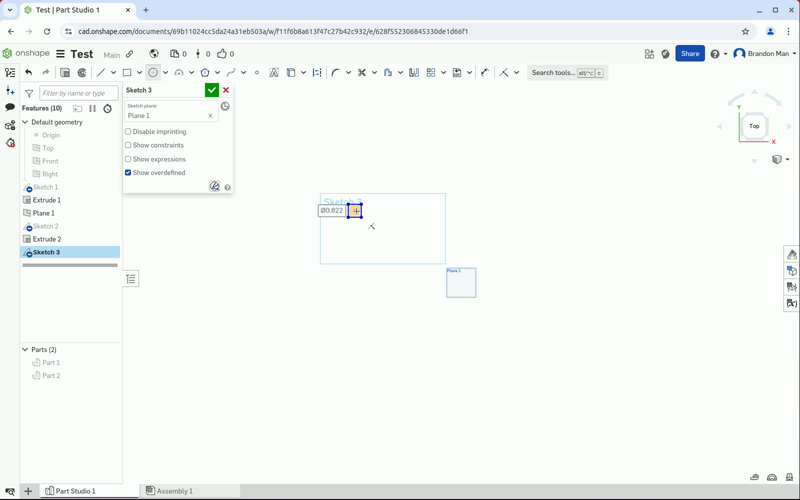
key(esc)
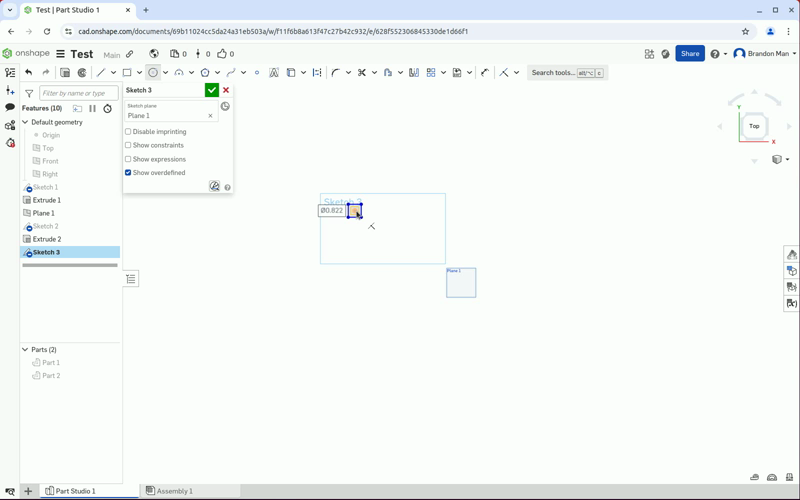
mouse_move(356, 208)
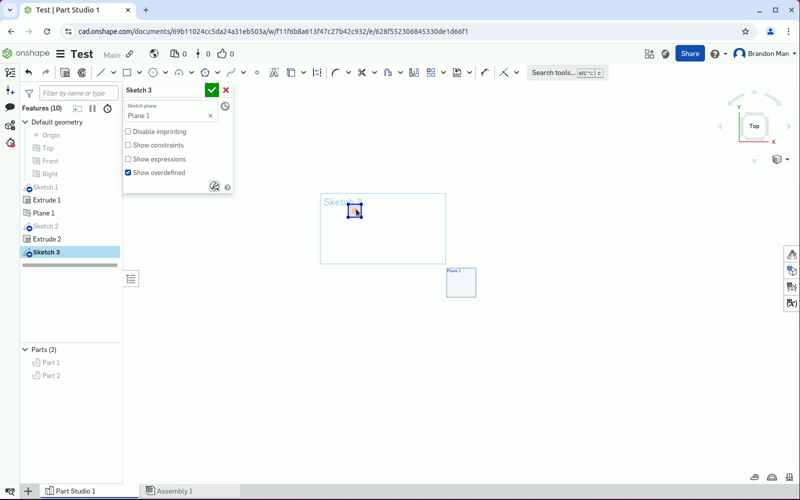
scroll(6)
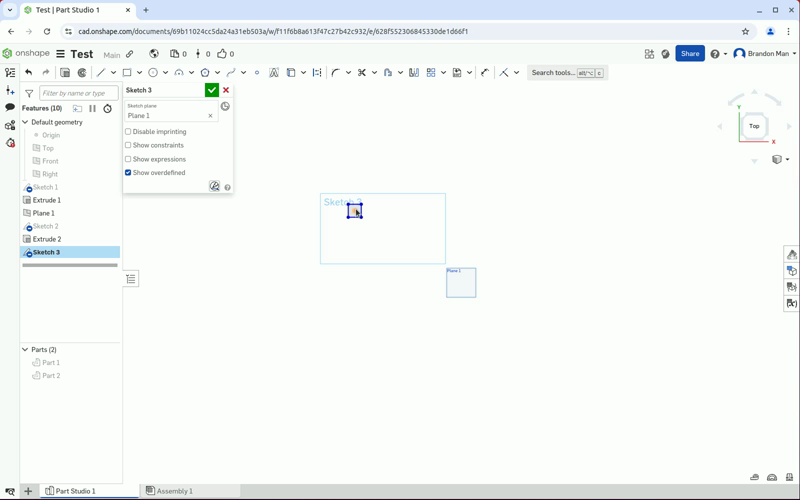
scroll(6)
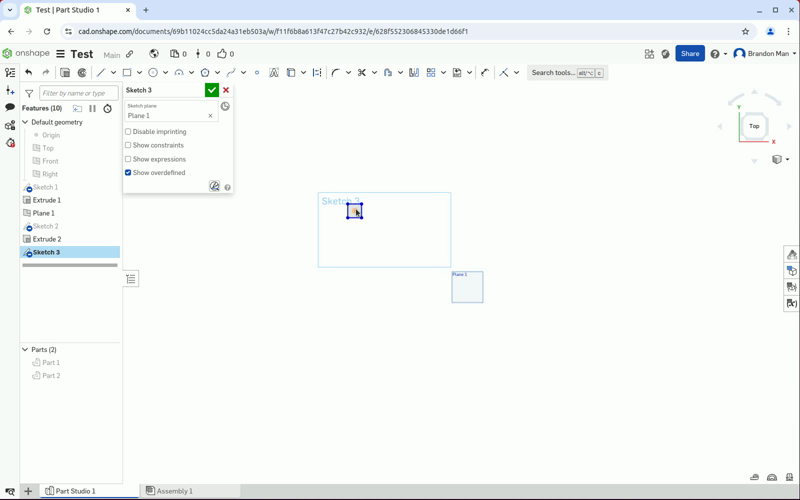
scroll(6)
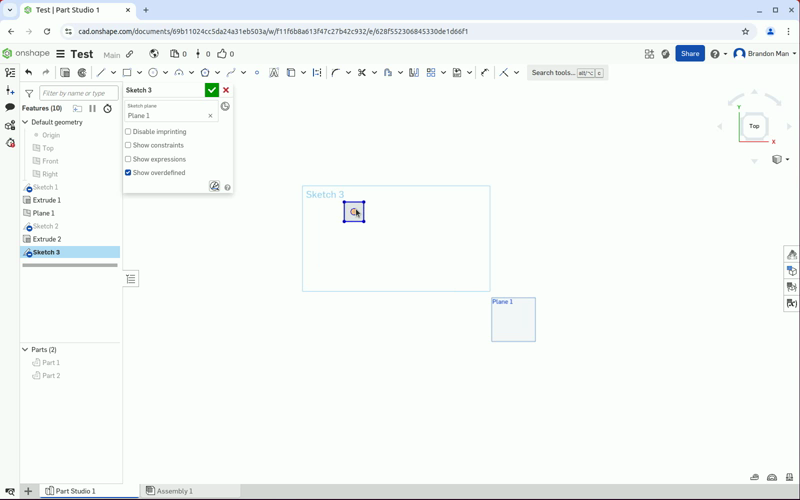
scroll(6)
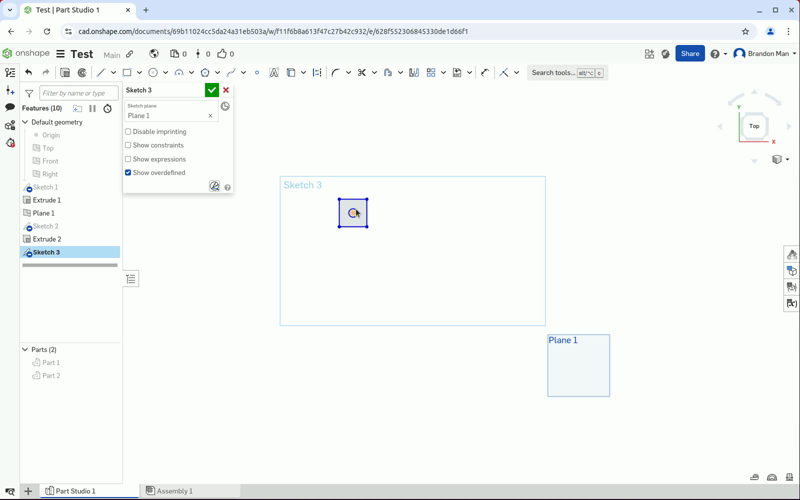
scroll(6)
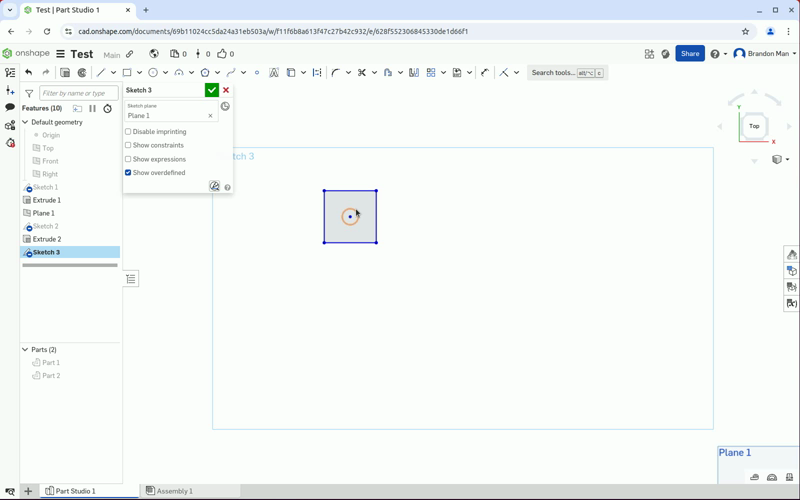
scroll(6)
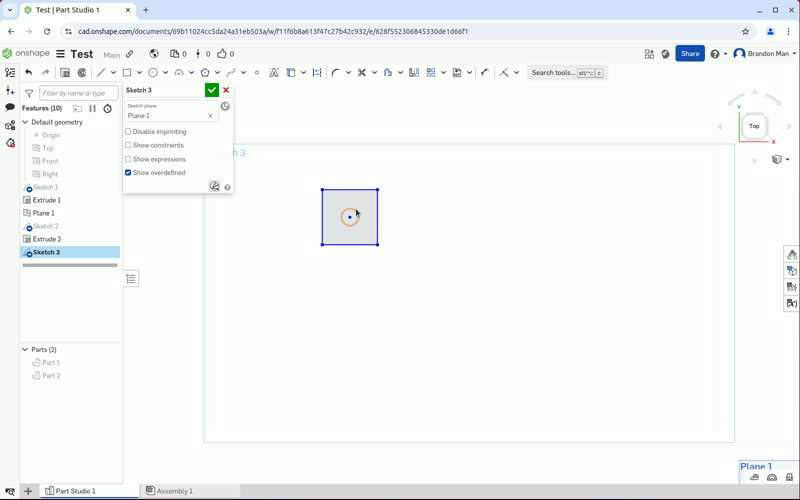
scroll(6)
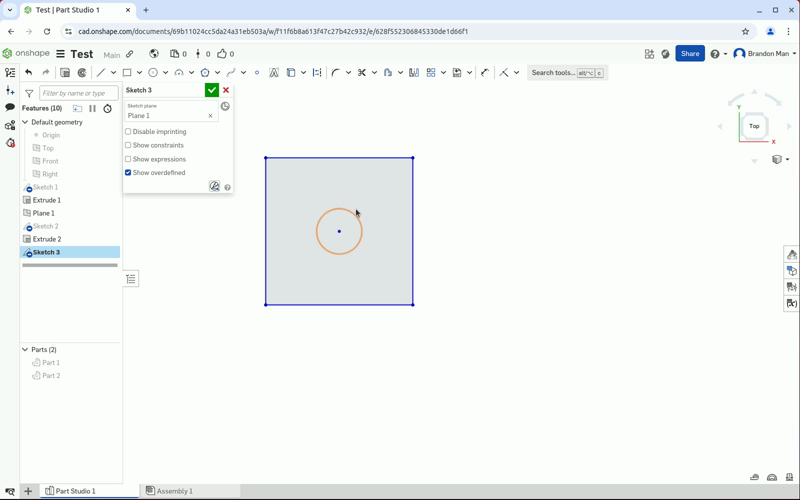
click(356, 208)
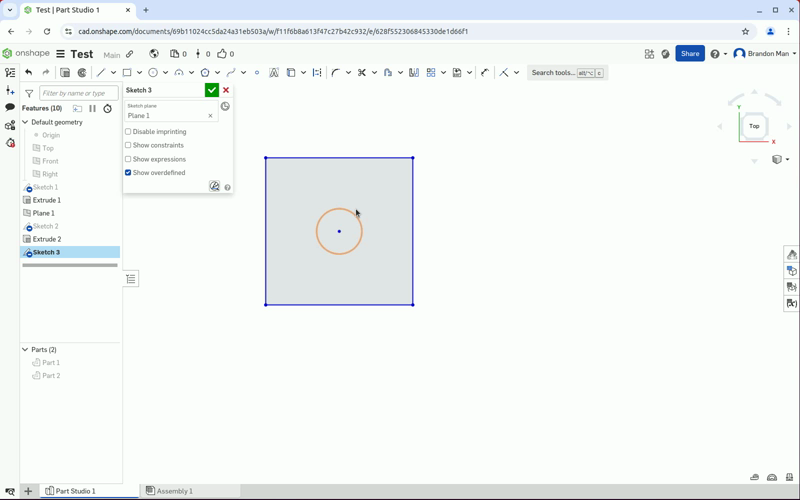
scroll(-6)
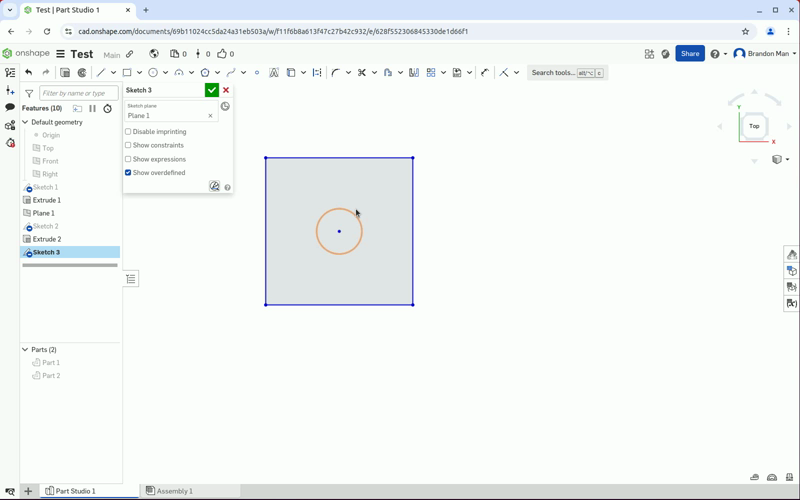
scroll(-6)
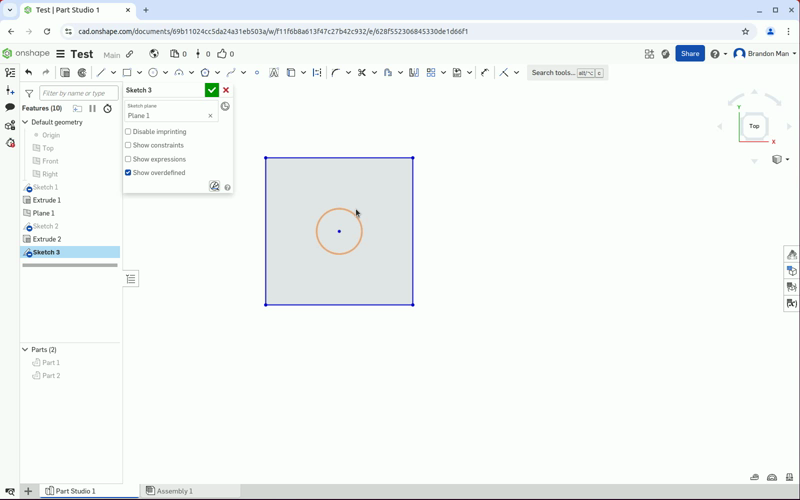
scroll(-6)
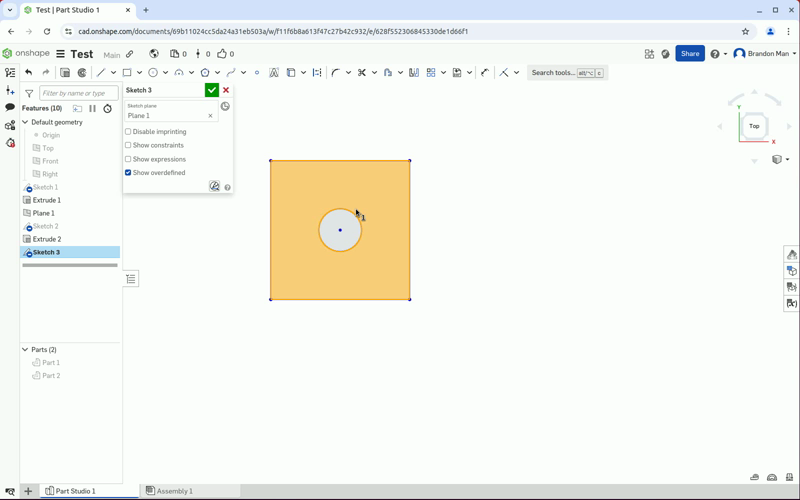
scroll(-6)
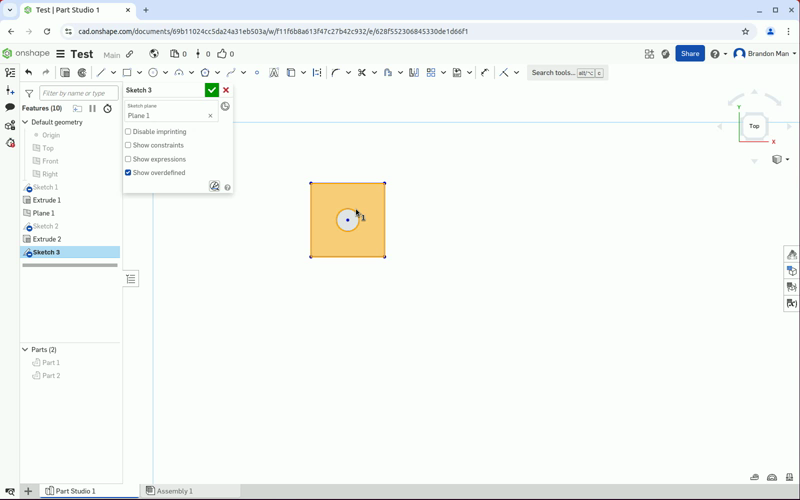
scroll(-6)
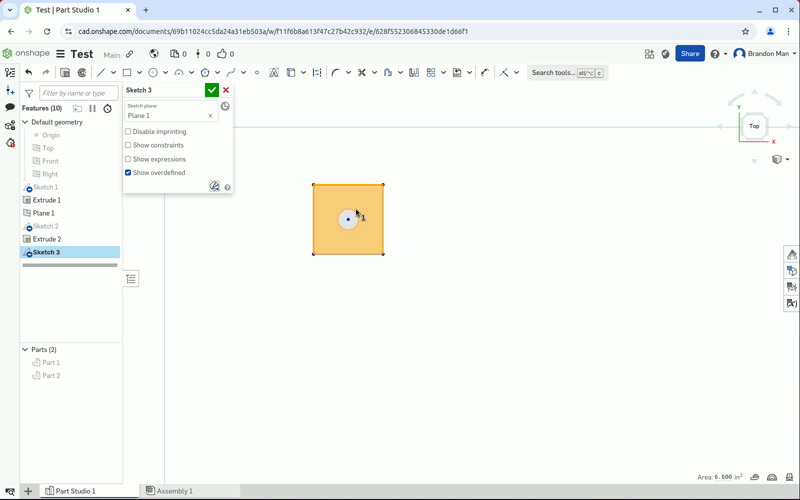
scroll(-6)
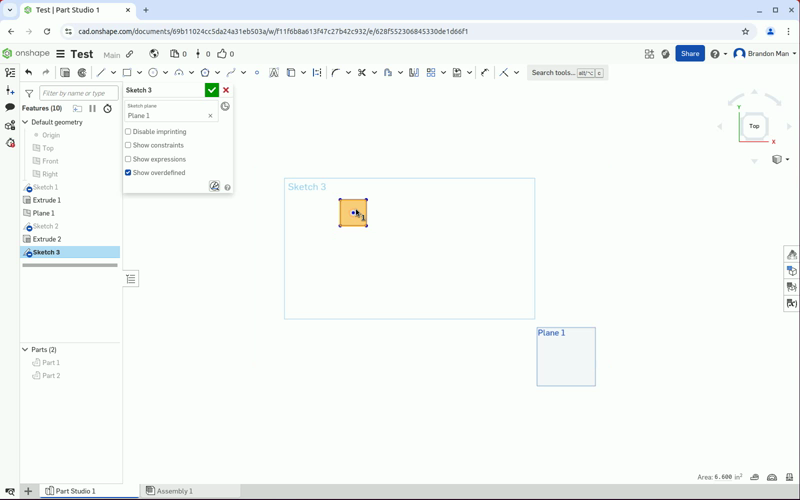
scroll(-6)
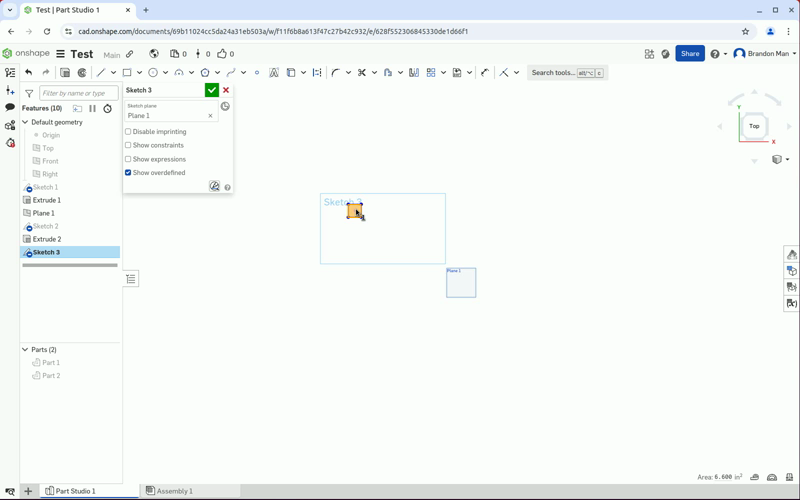
mouse_move(73, 352)
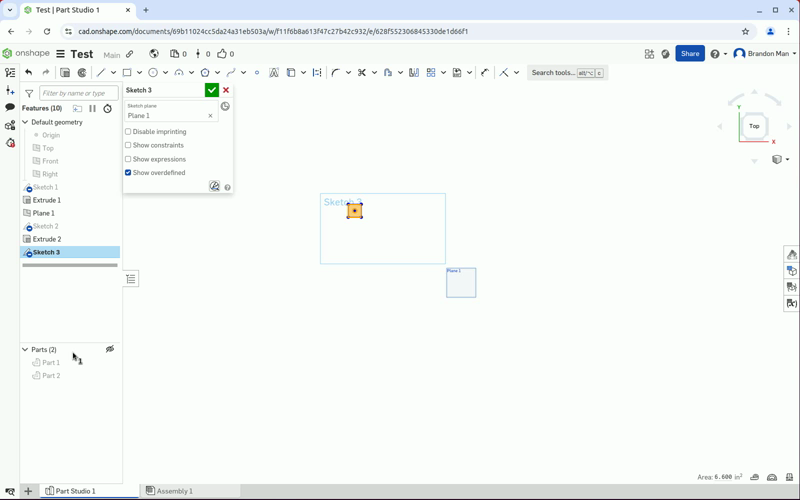
key(shift+y)
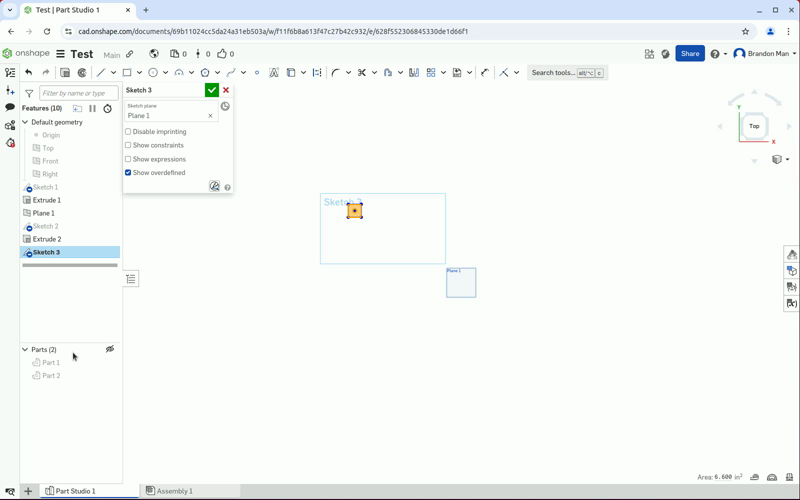
key(shift+e)
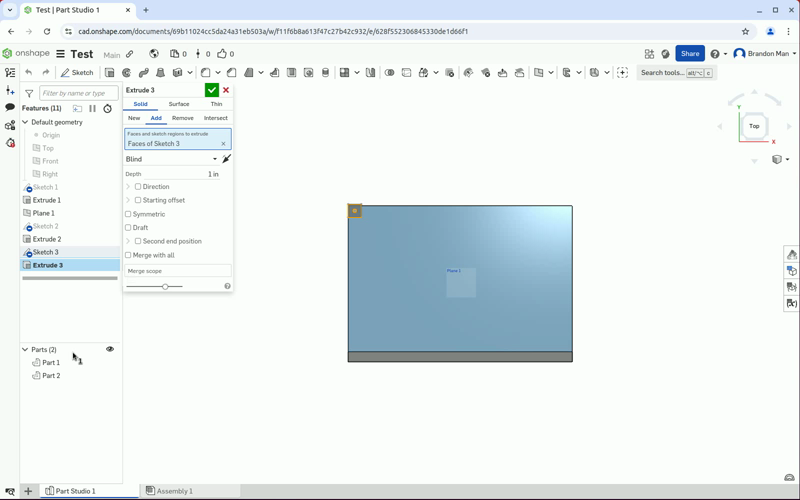
mouse_move(143, 106)
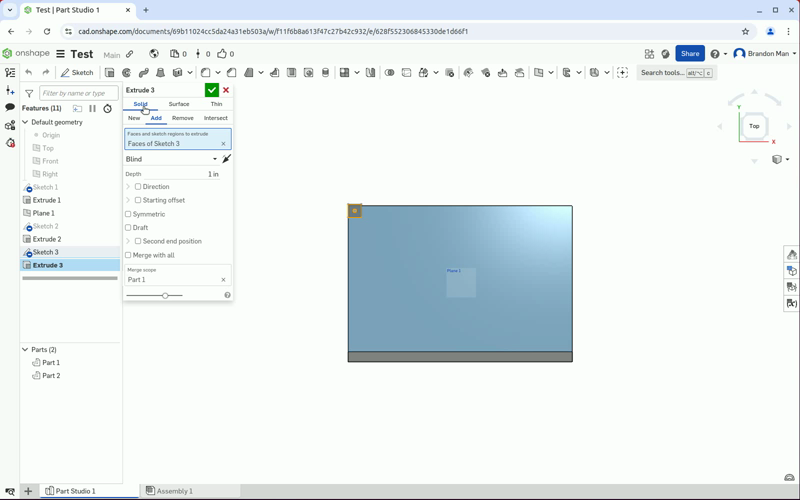
click(143, 106)
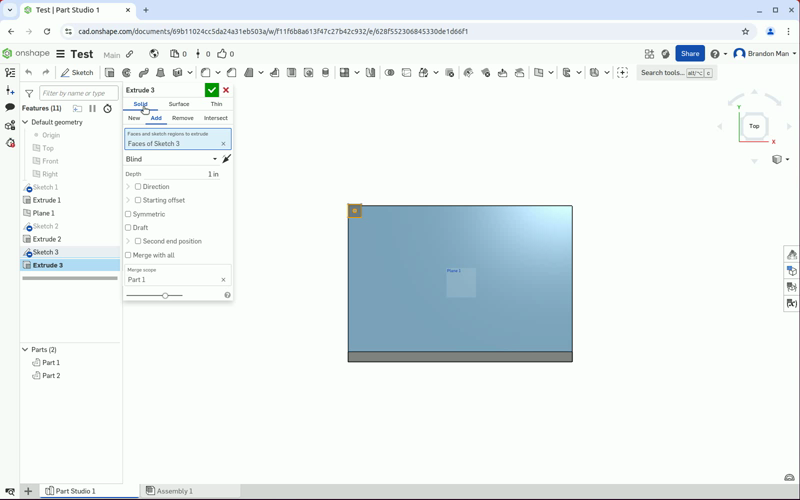
mouse_move(137, 120)
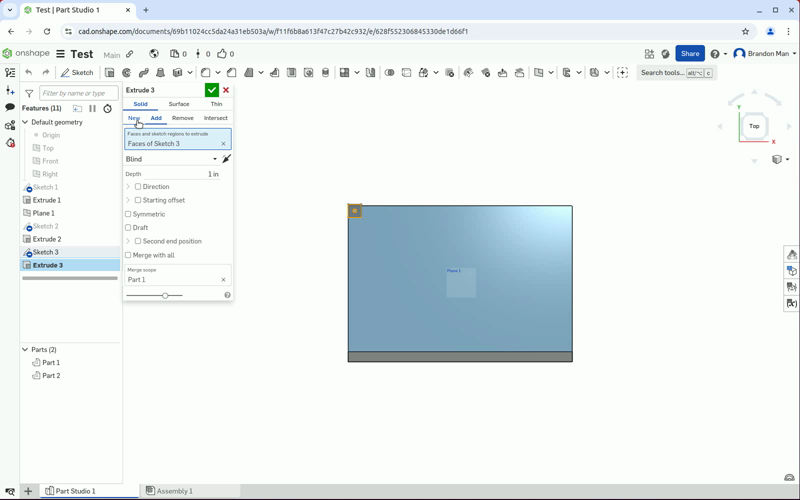
click(137, 120)
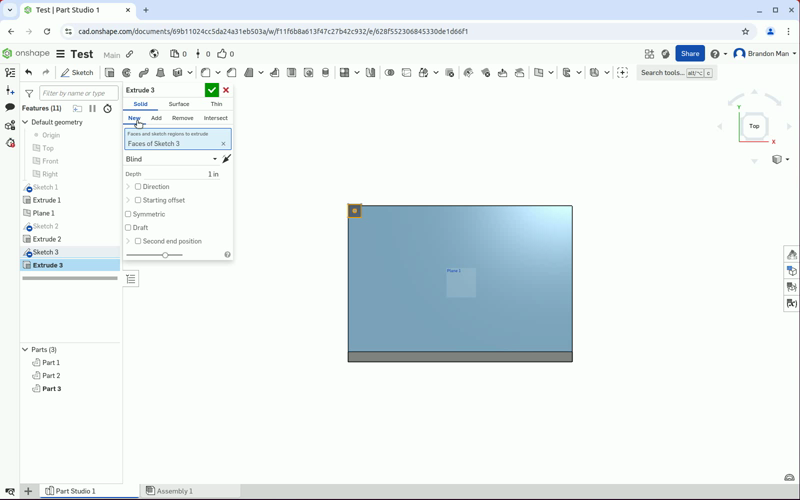
key(tab, 4)
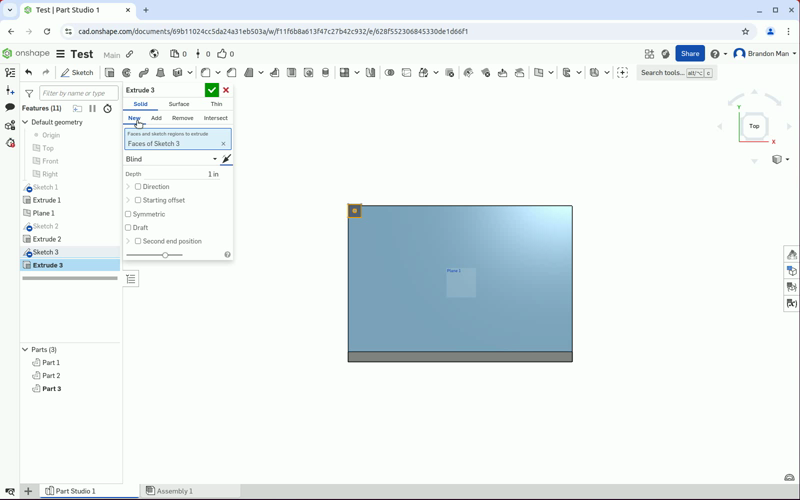
text(1.204)
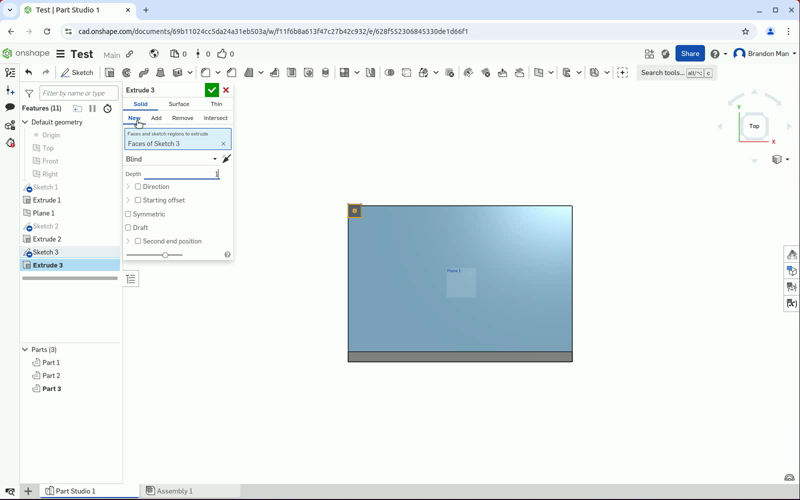
key(enter)
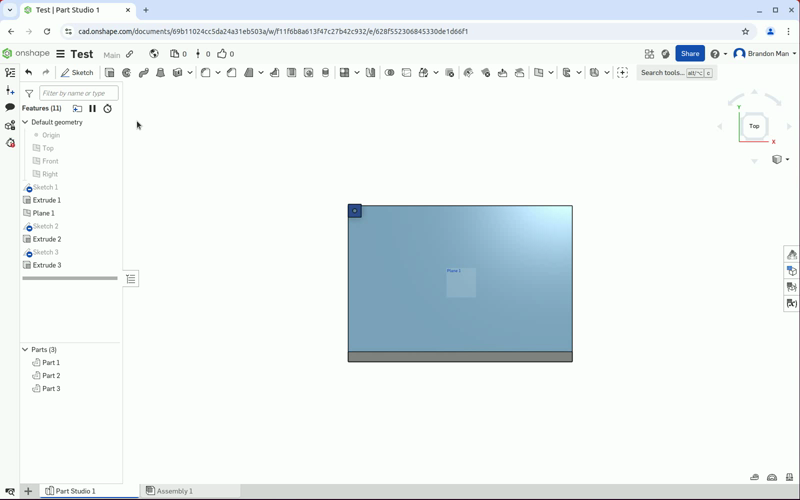
key(shift+h)
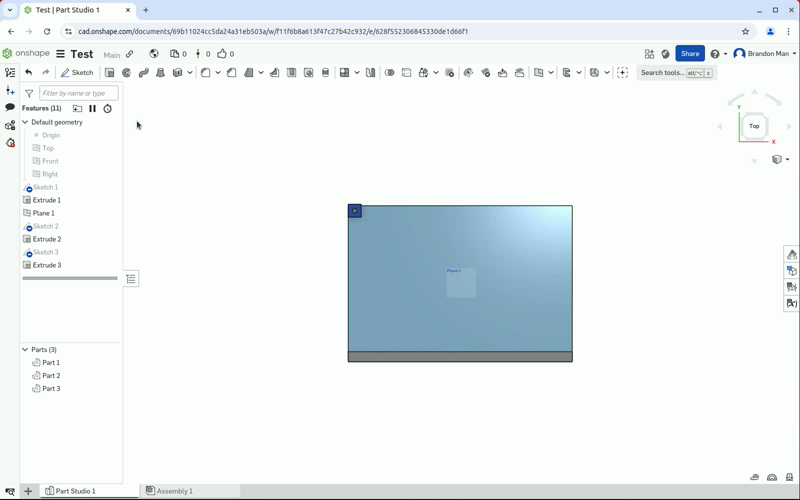
key(shift+h)
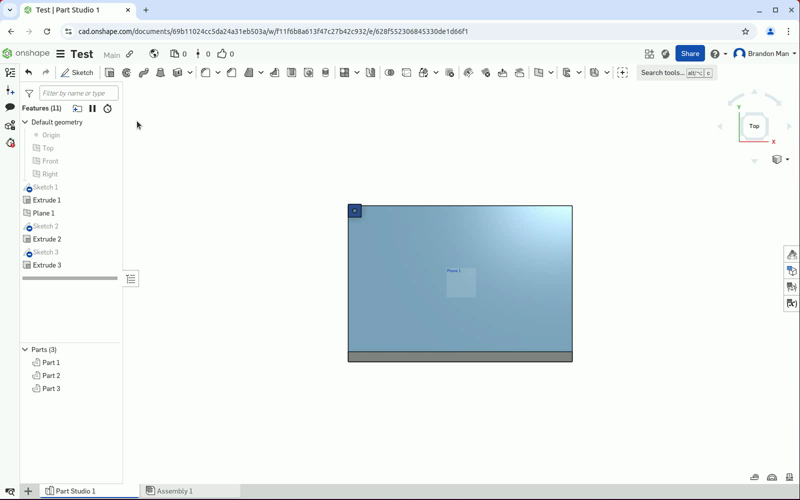
mouse_move(73, 189)
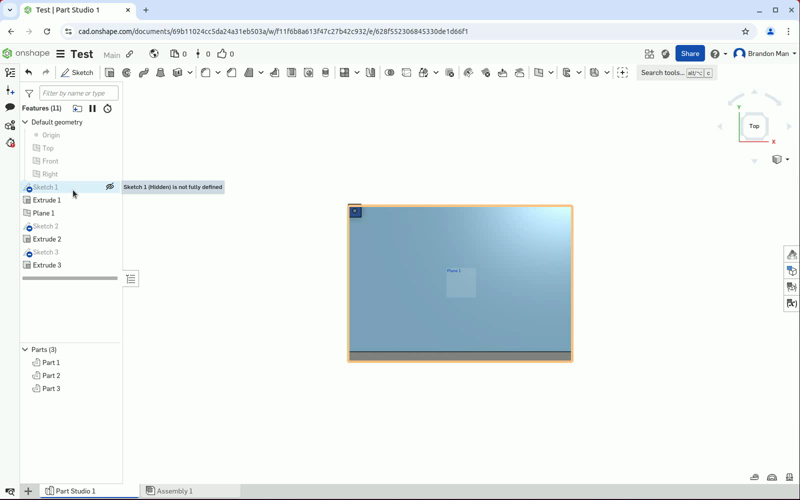
click(73, 189)
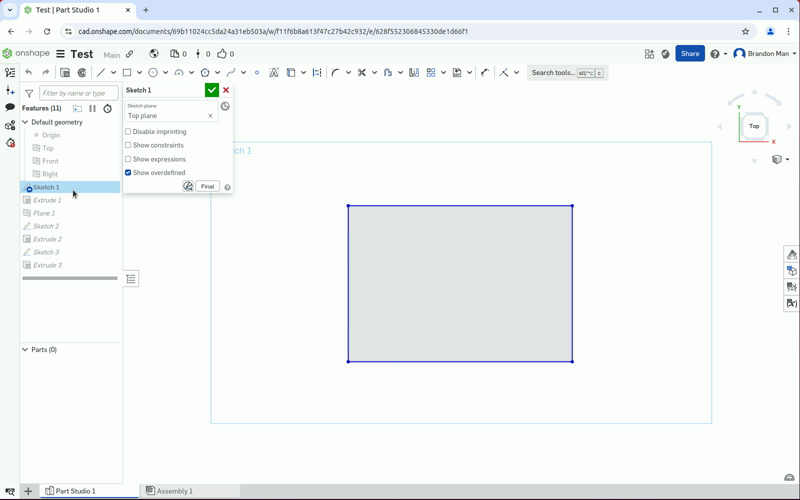
mouse_move(229, 92)
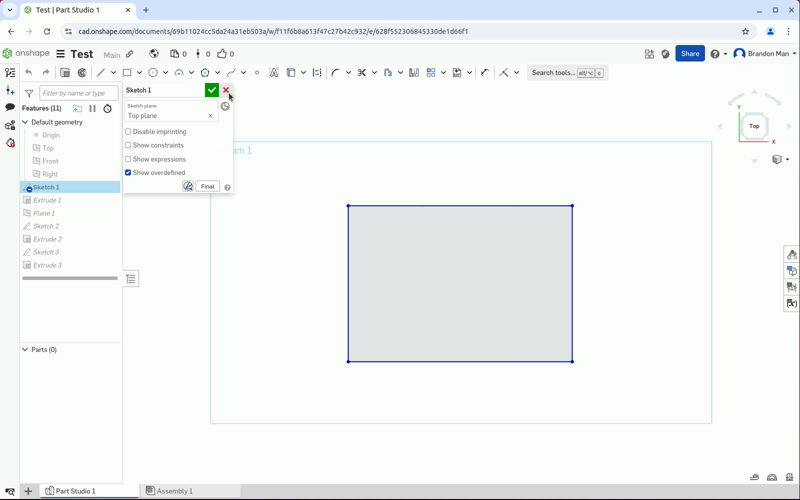
click(229, 92)
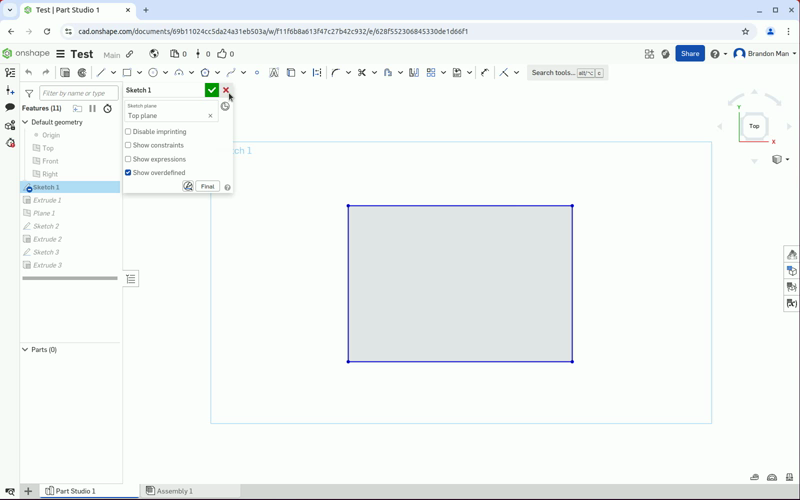
key(shift+s)
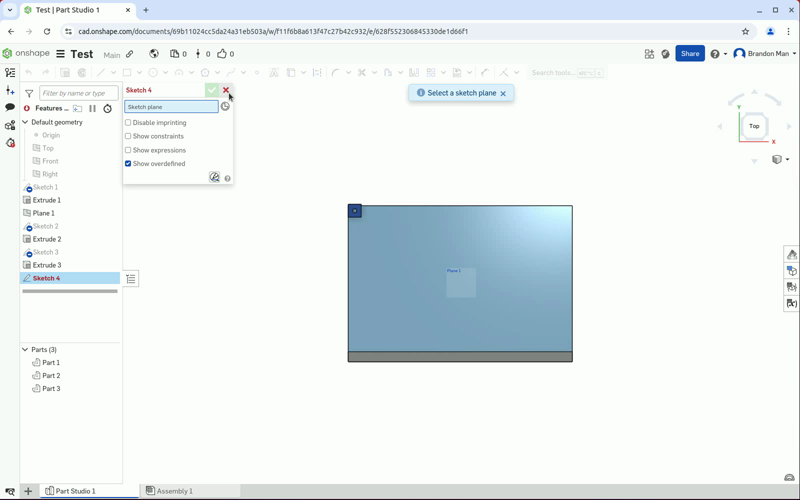
mouse_move(73, 215)
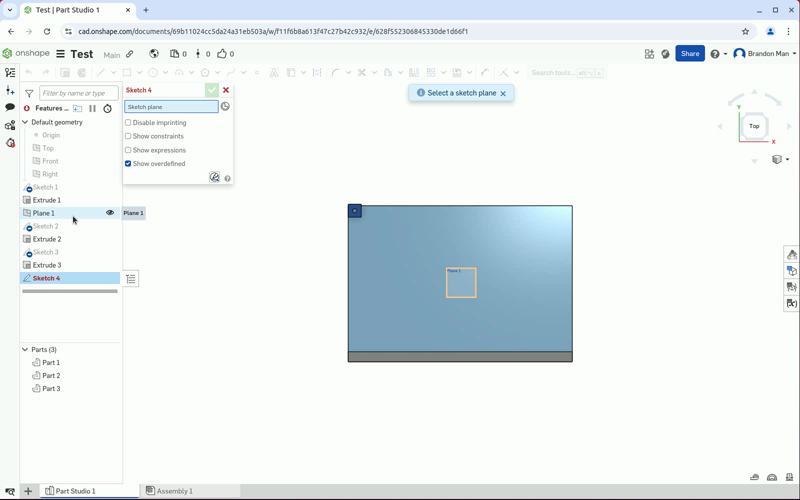
click(73, 215)
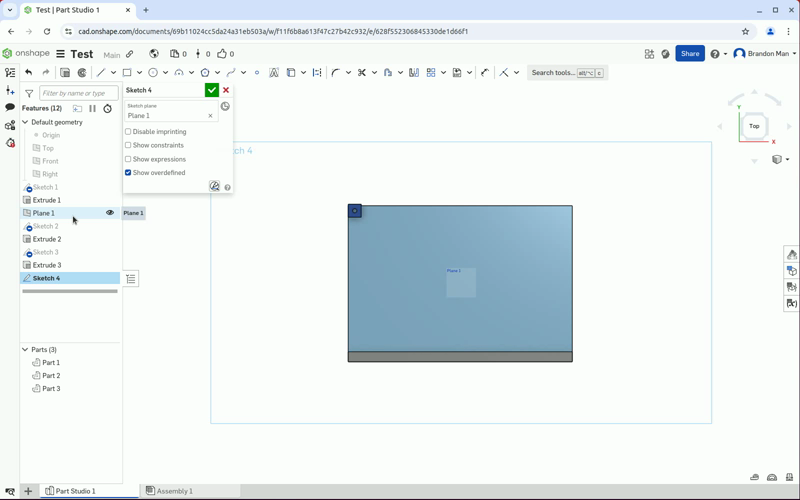
mouse_move(73, 352)
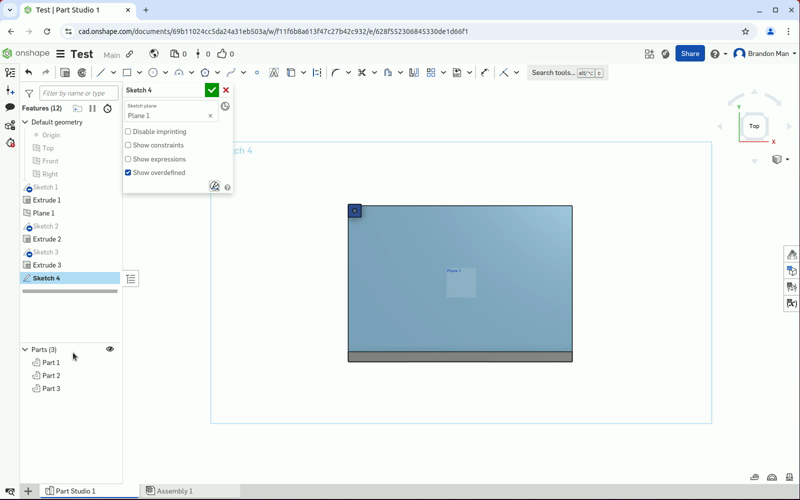
key(y)
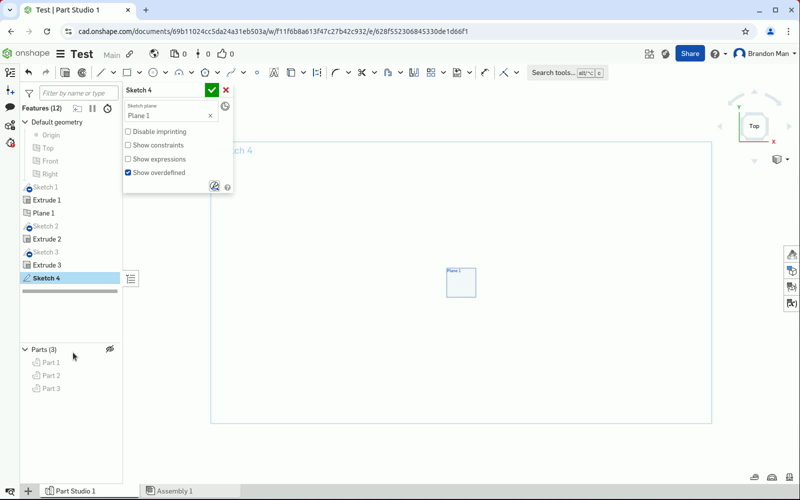
key(l)
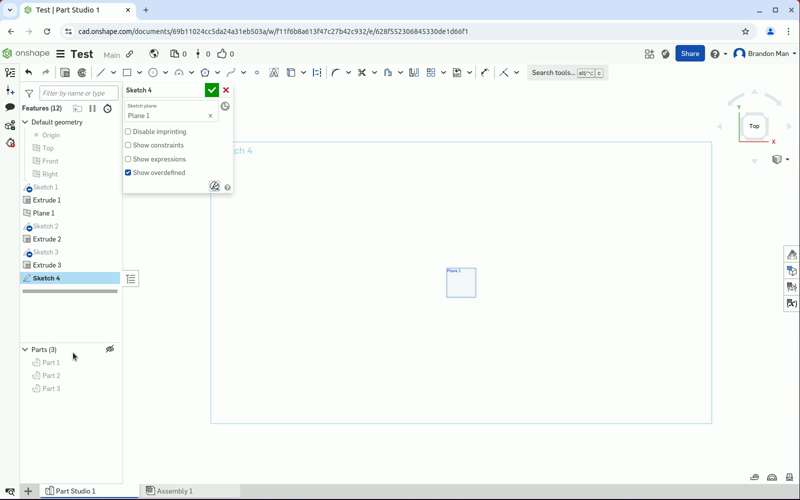
key_down(shift)
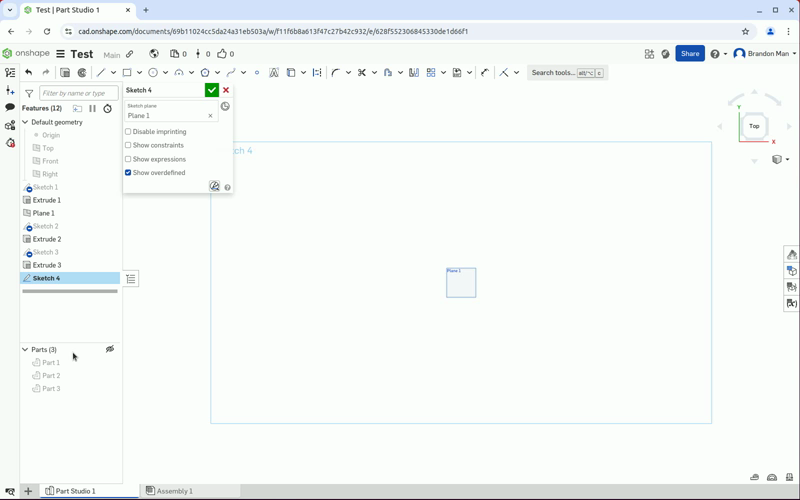
mouse_move(561, 217)
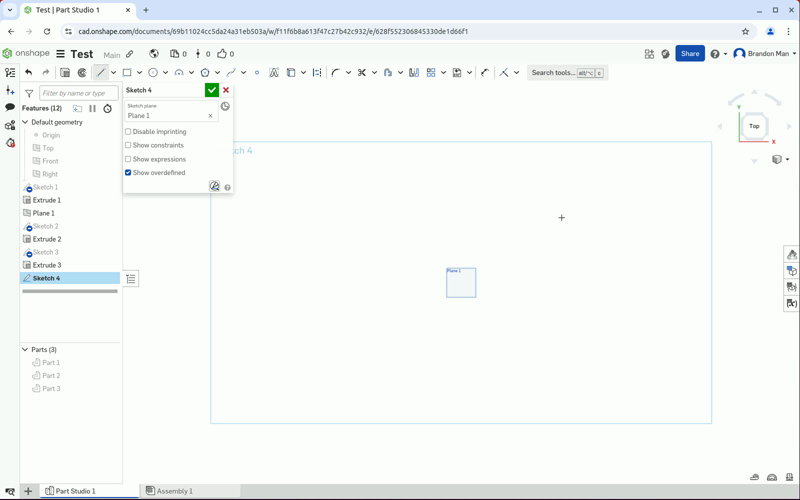
click(561, 217)
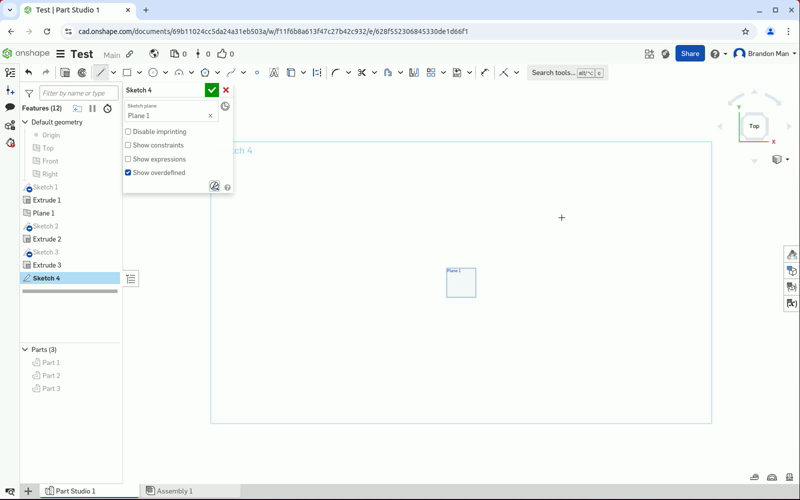
key_up(shift)
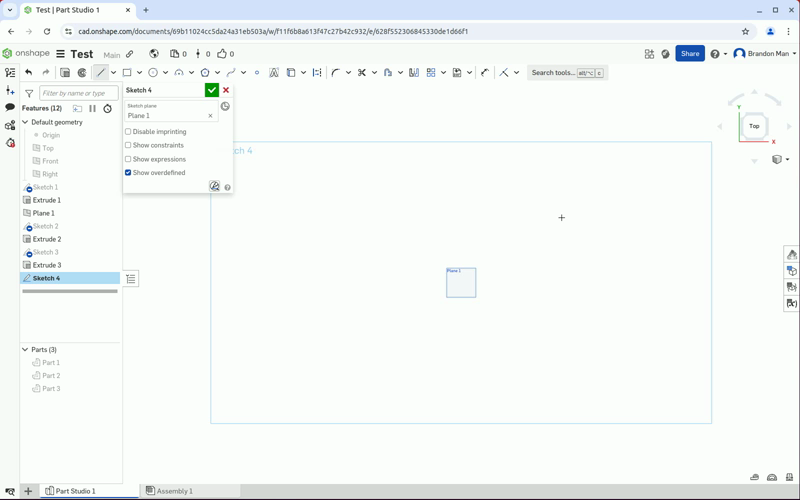
key_down(shift)
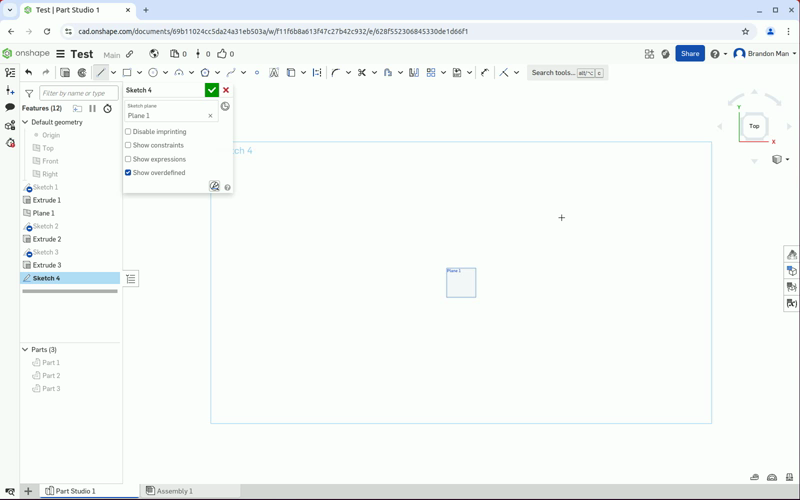
mouse_move(589, 217)
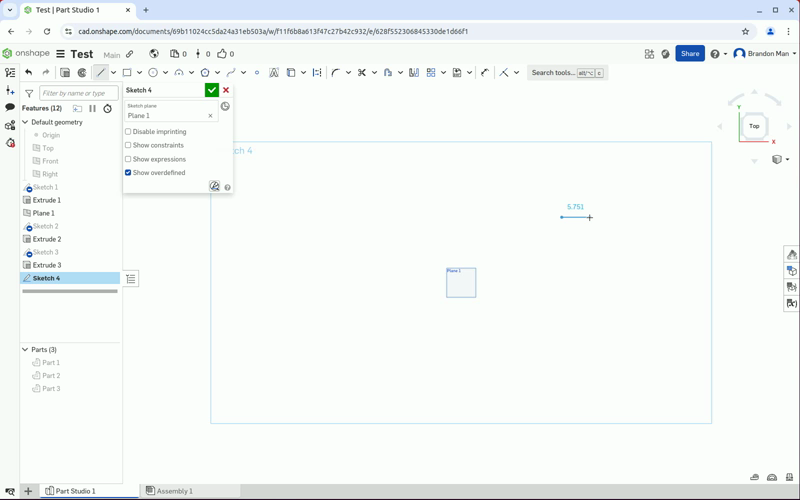
mouse_move(574, 217)
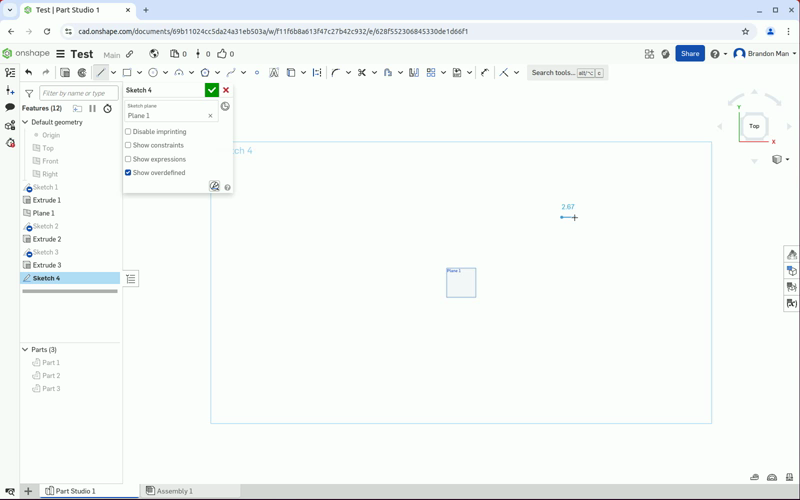
click(574, 217)
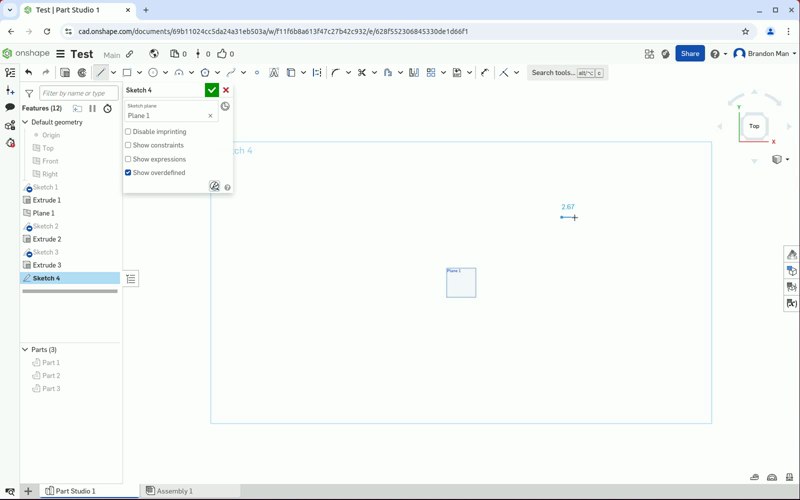
key_up(shift)
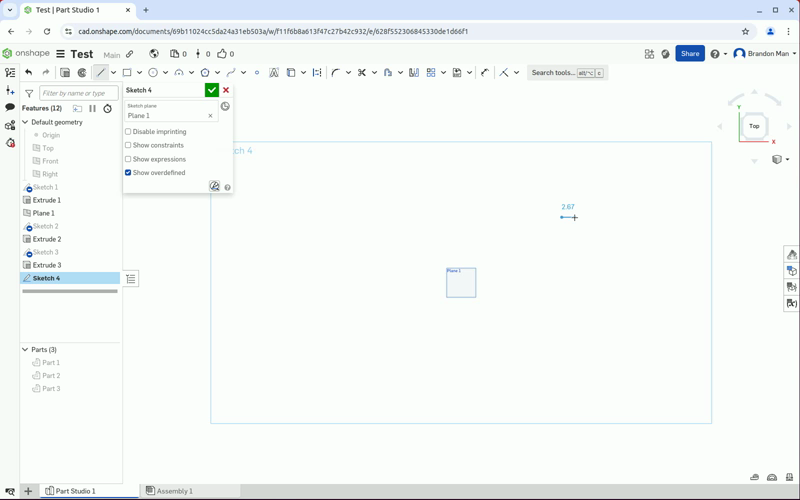
key_down(shift)
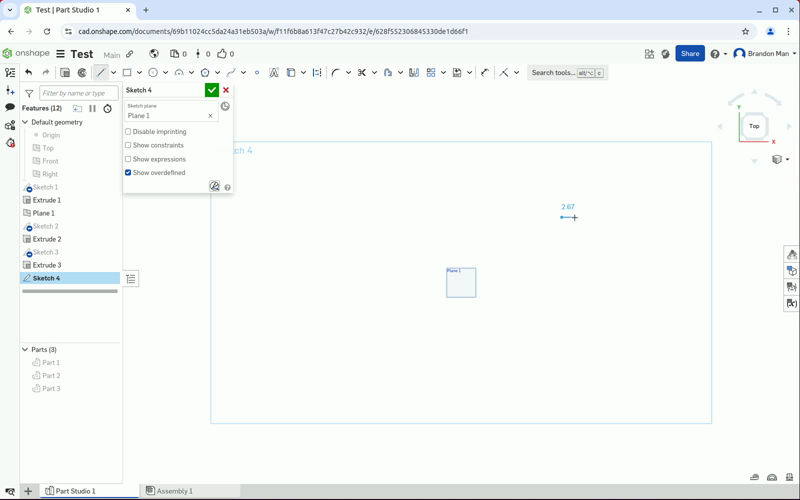
mouse_move(589, 217)
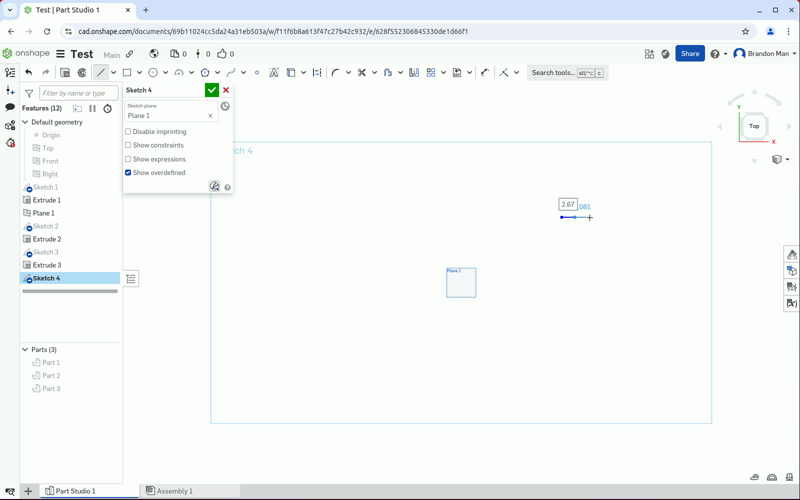
mouse_move(574, 204)
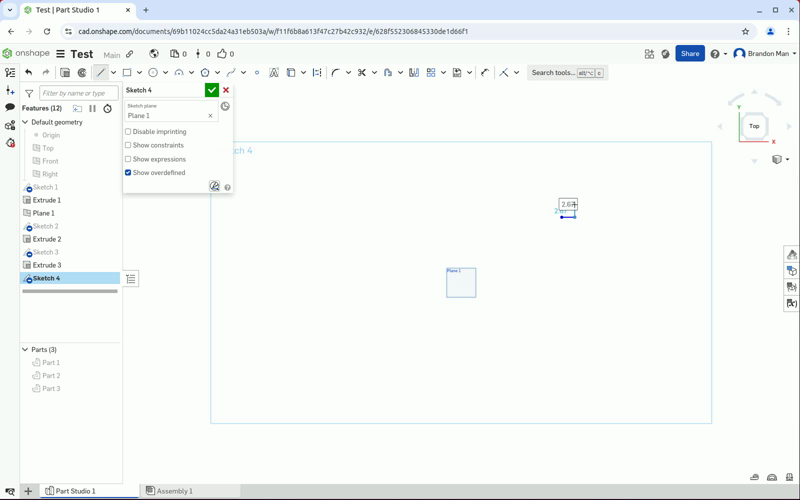
click(574, 204)
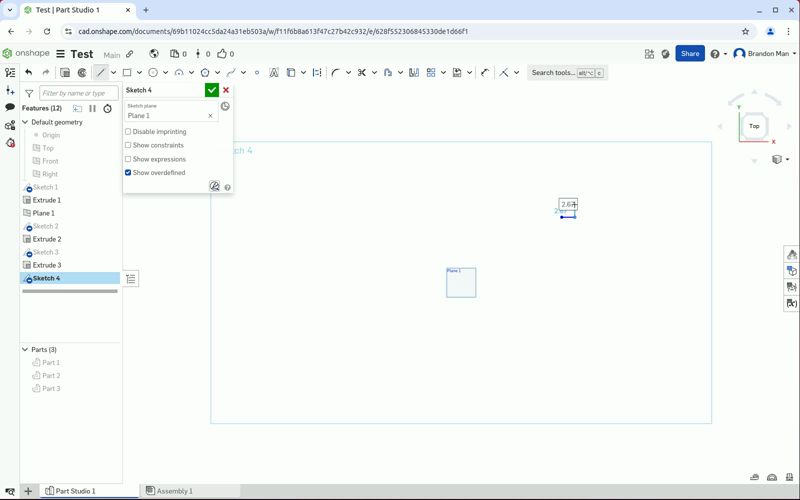
key_up(shift)
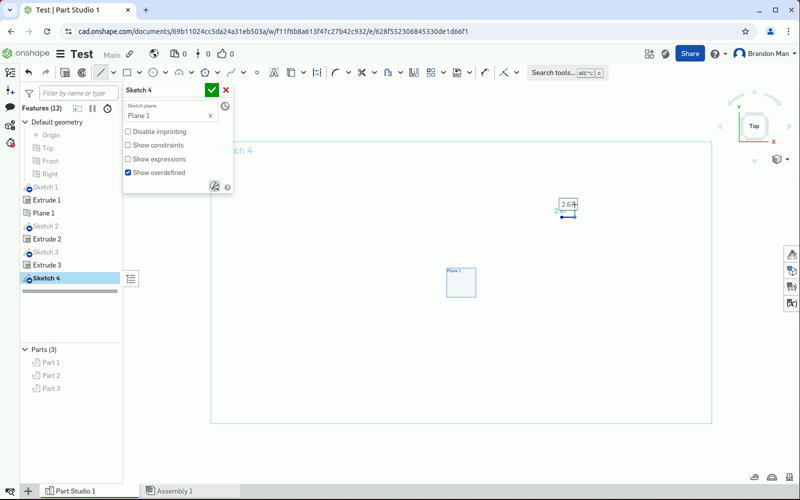
key_down(shift)
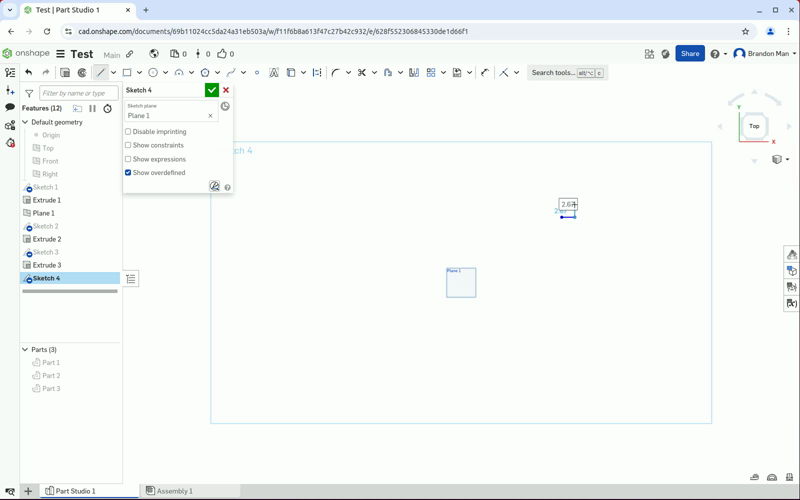
mouse_move(589, 204)
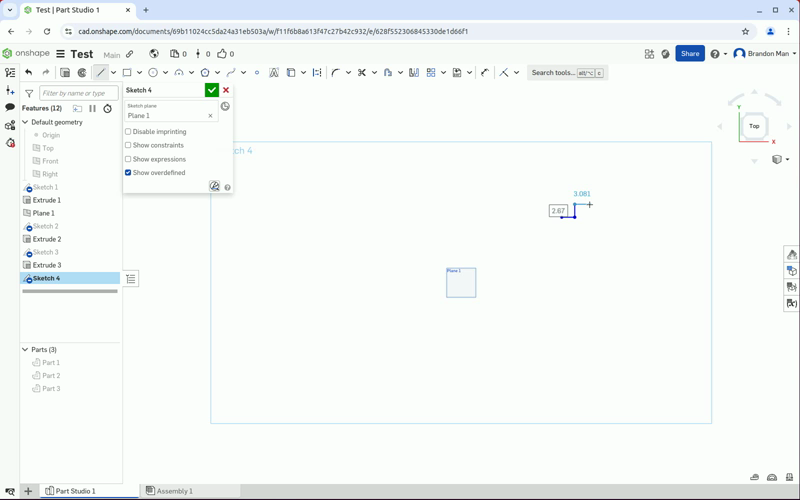
mouse_move(561, 204)
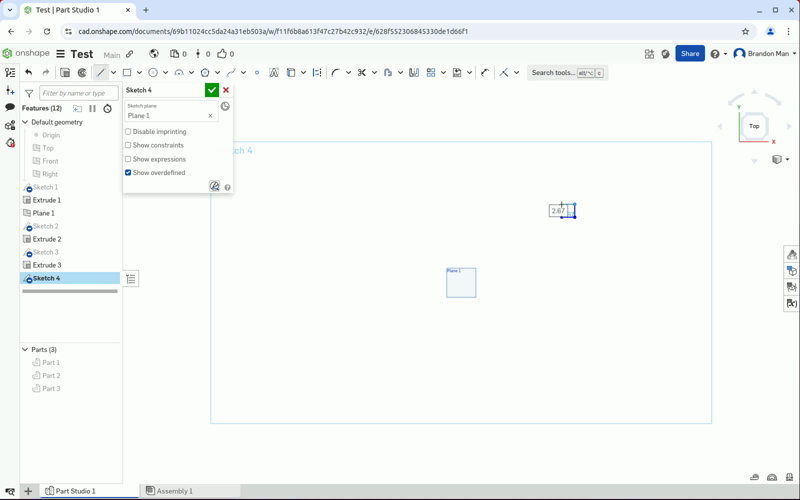
click(561, 204)
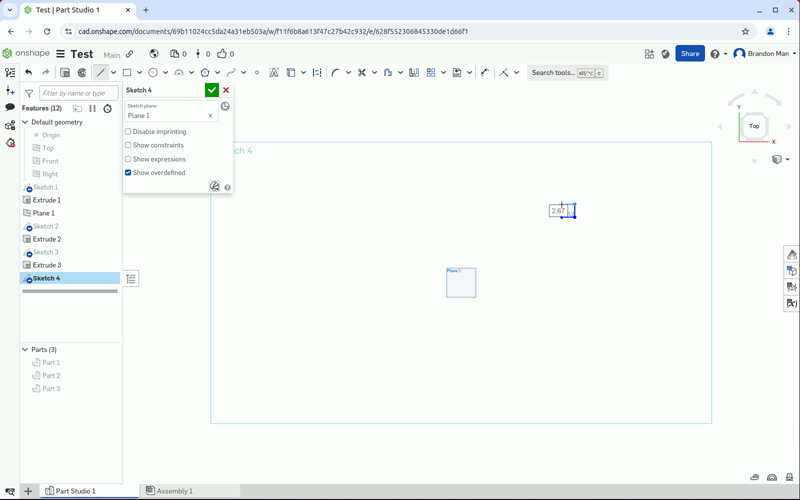
key_up(shift)
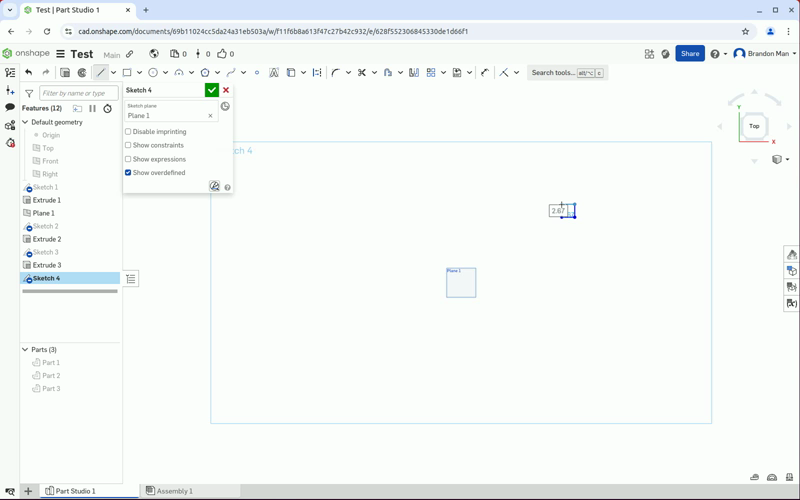
mouse_move(589, 204)
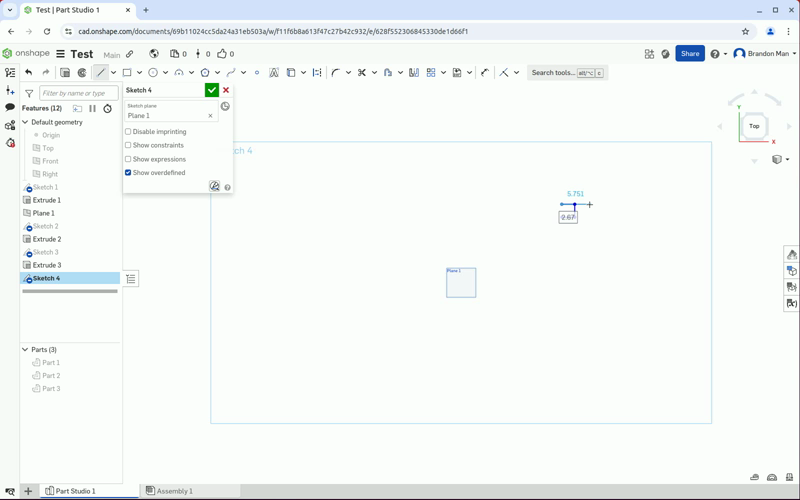
key_down(shift)
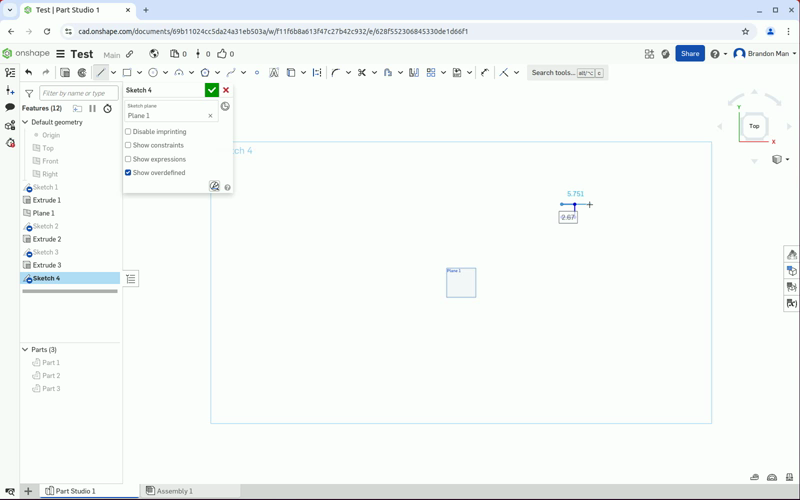
mouse_move(561, 217)
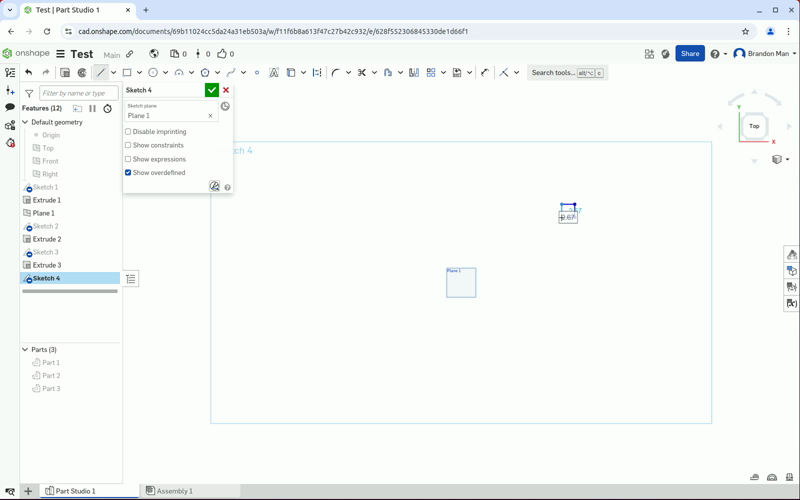
key_up(shift)
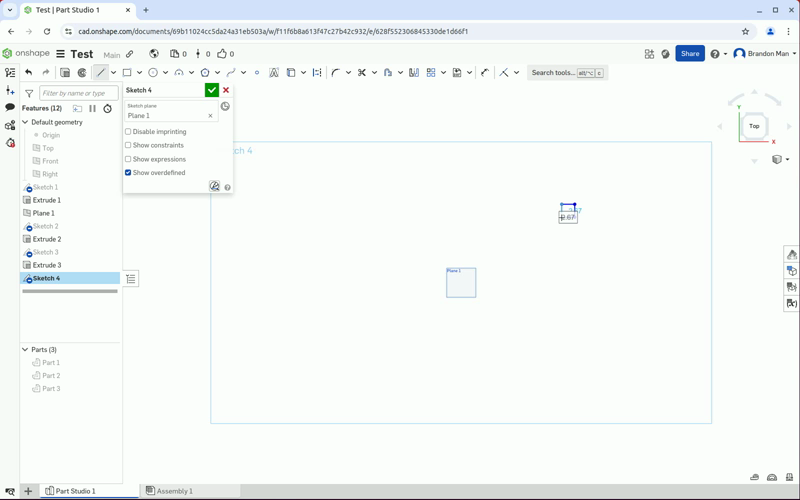
click(561, 217)
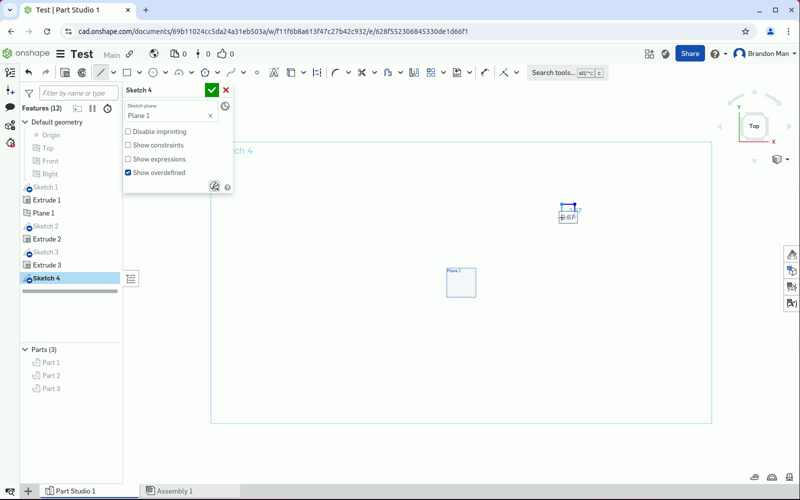
key(esc)
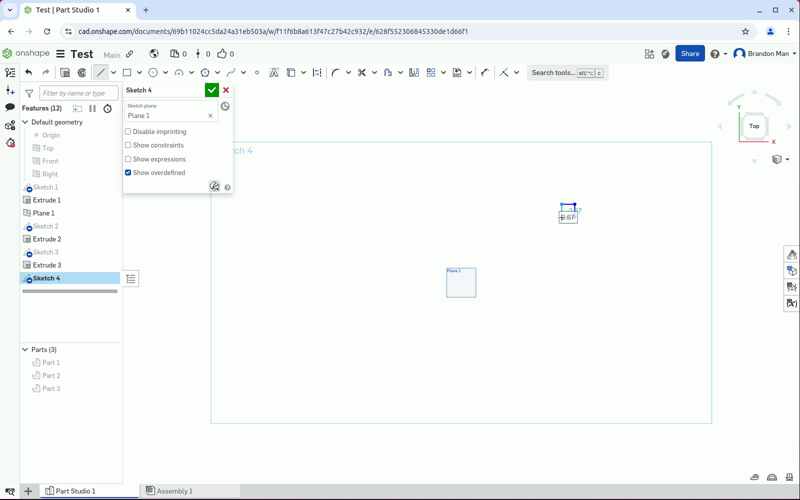
key(c)
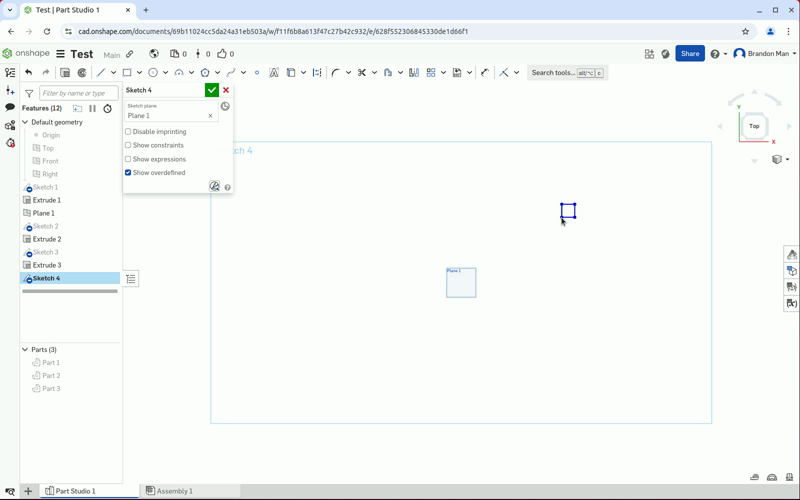
key_down(shift)
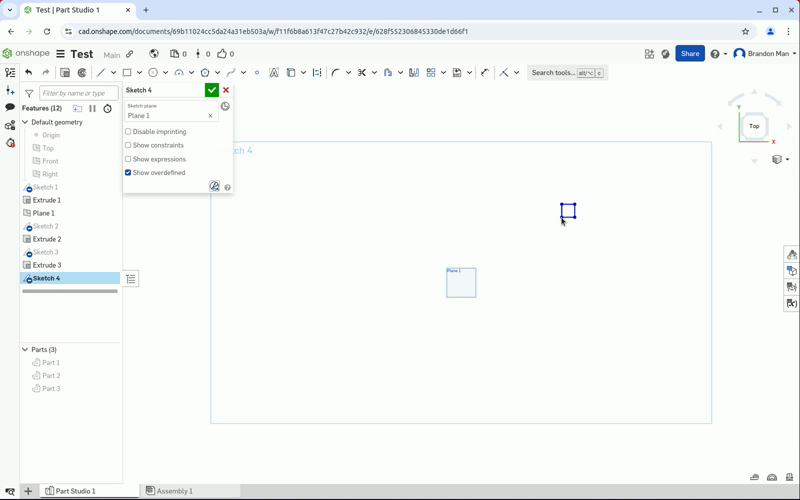
mouse_move(567, 210)
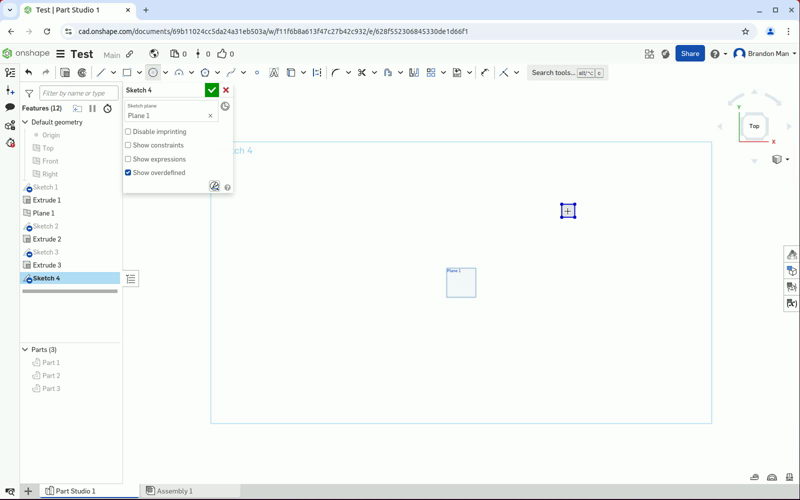
click(567, 210)
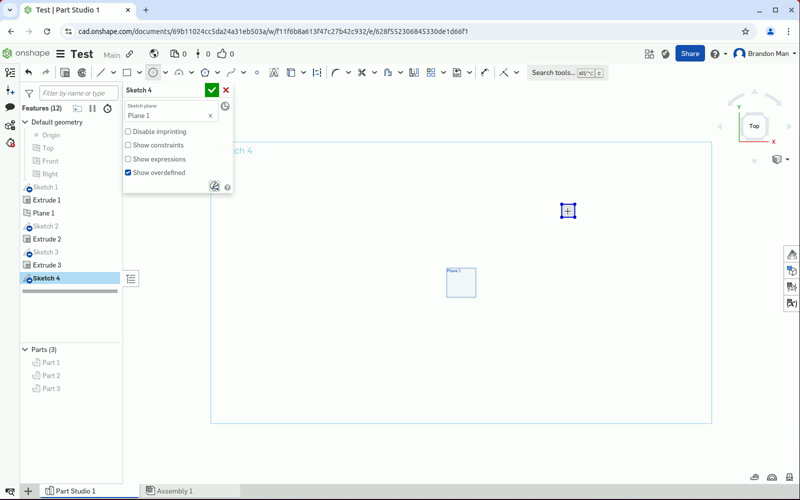
key_up(shift)
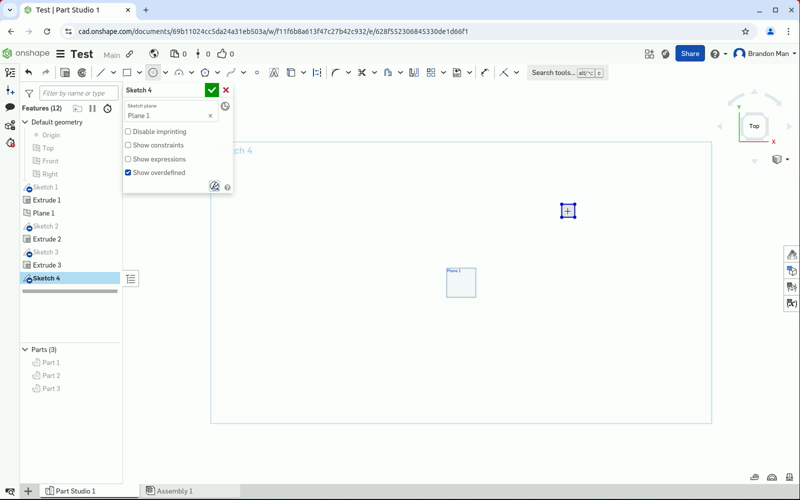
mouse_move(570, 210)
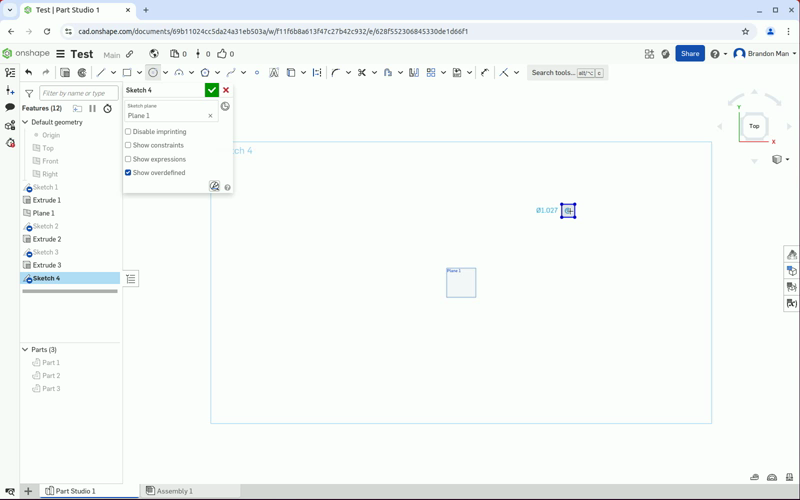
scroll(6)
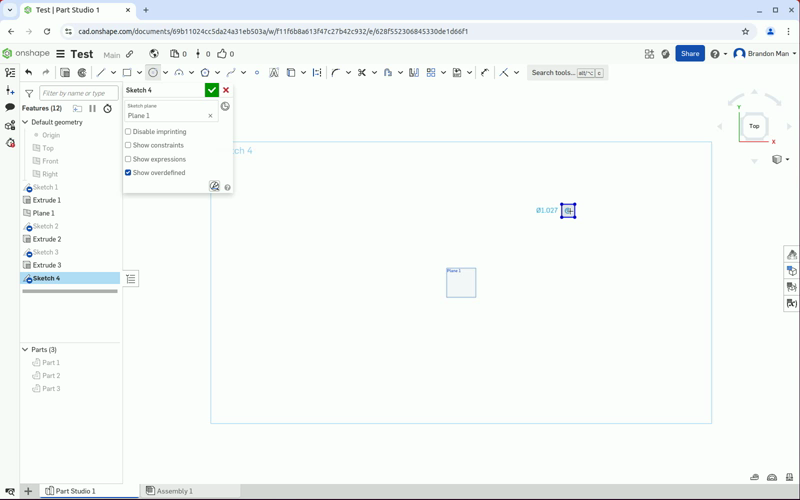
scroll(6)
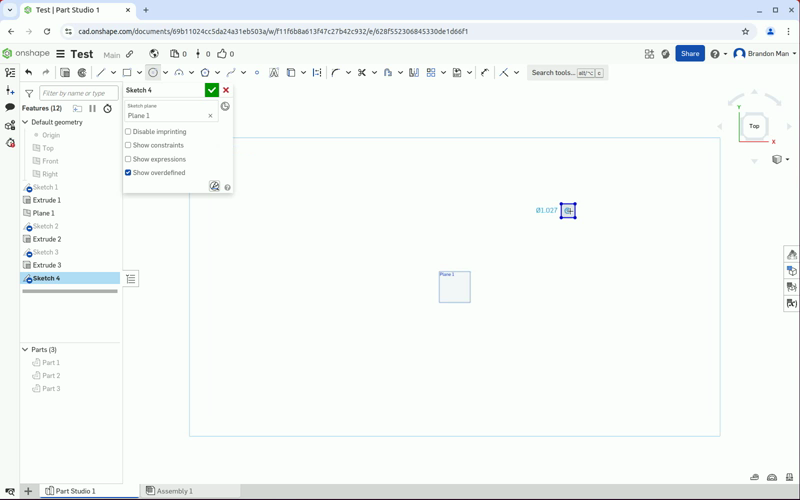
scroll(6)
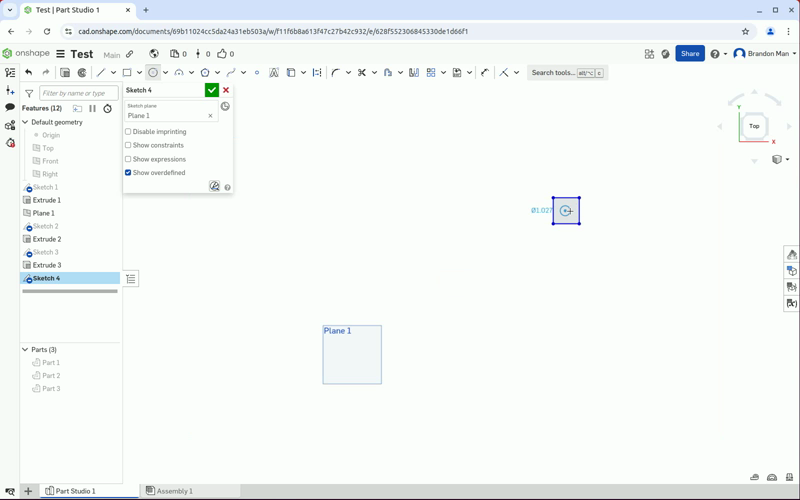
scroll(6)
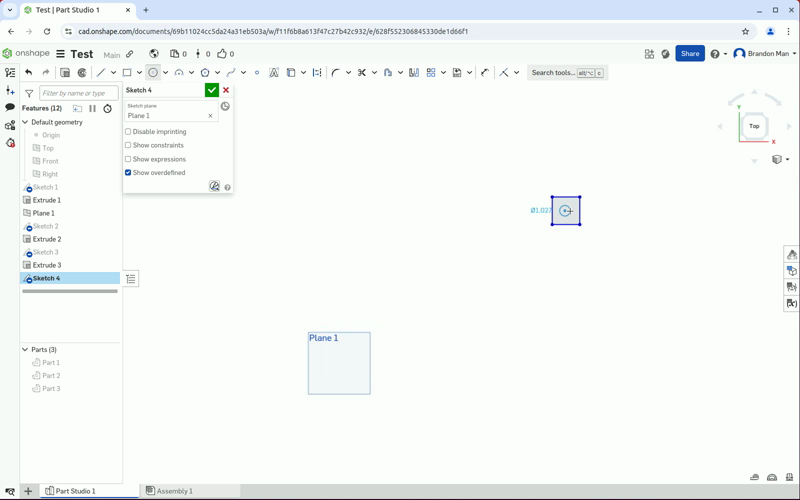
scroll(6)
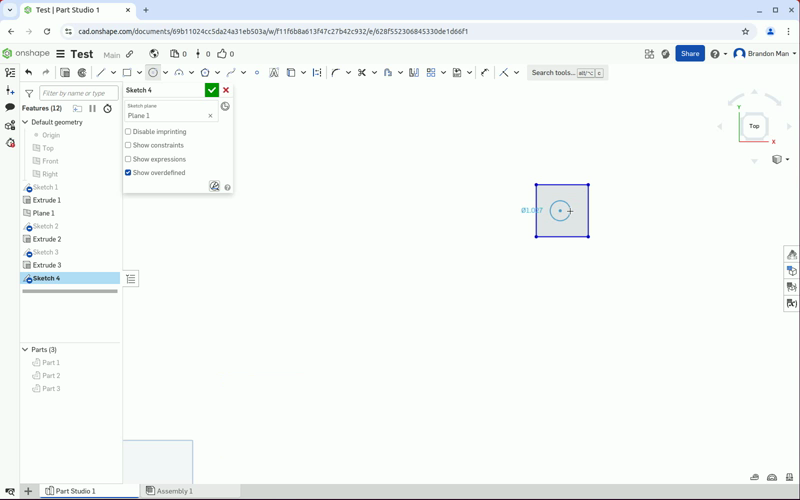
scroll(6)
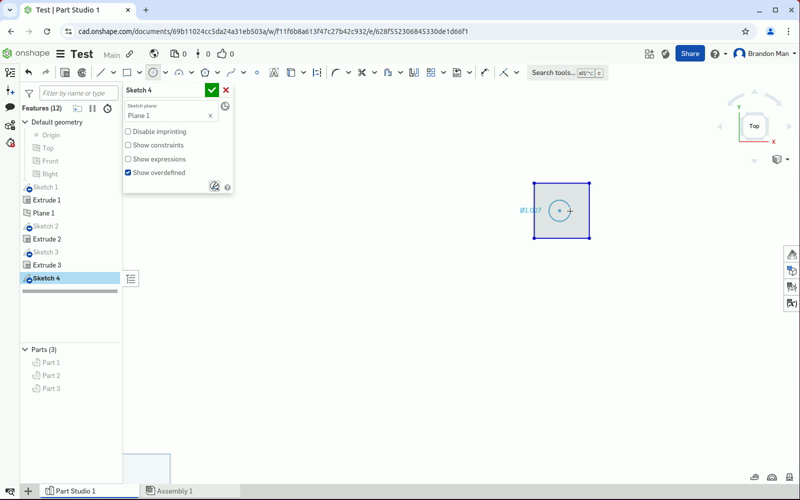
scroll(6)
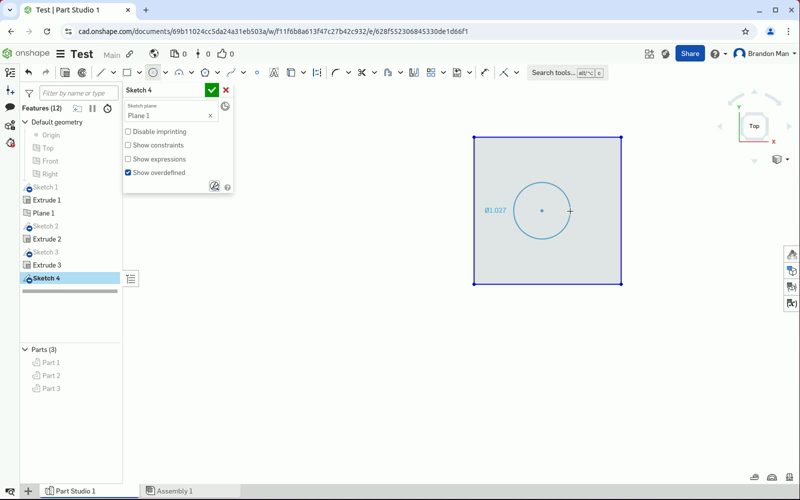
click(570, 210)
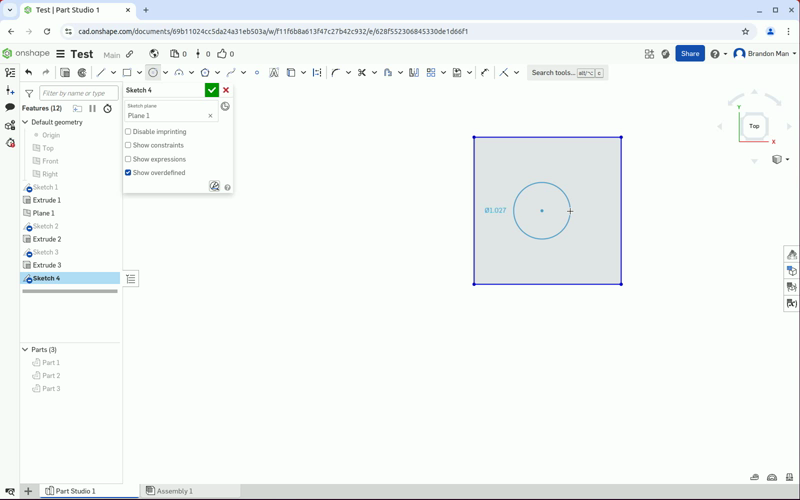
scroll(-6)
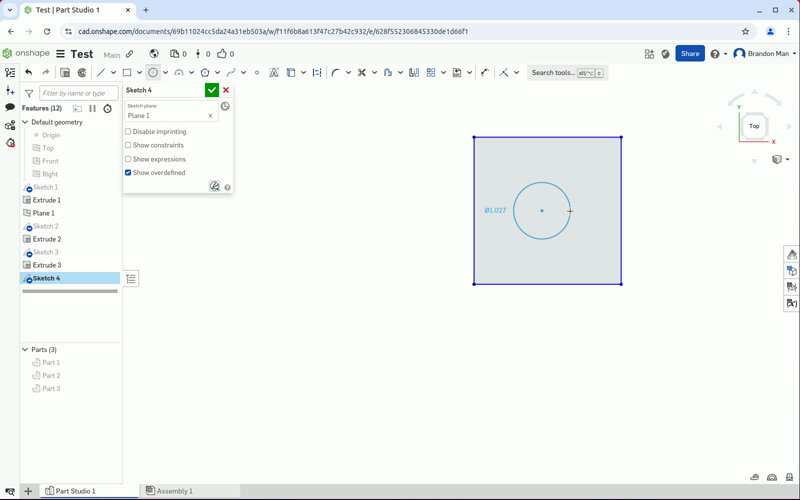
scroll(-6)
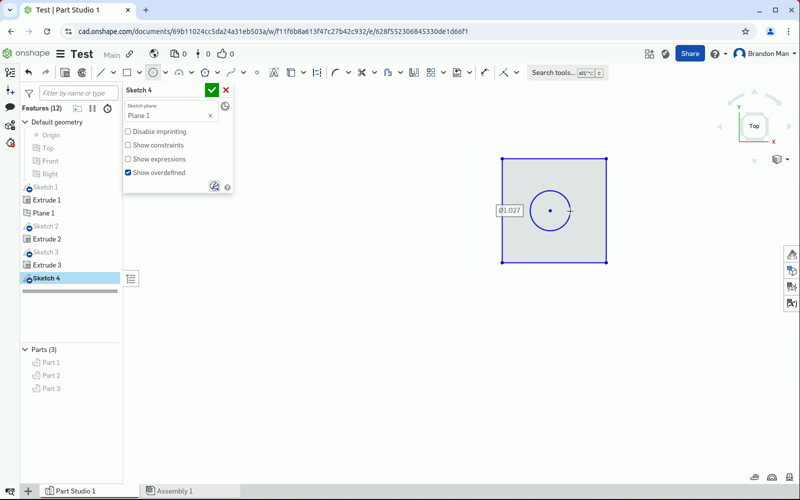
scroll(-6)
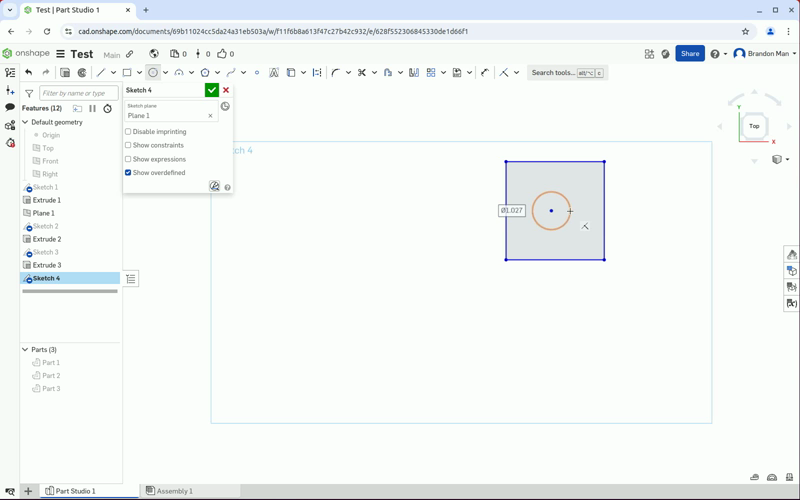
scroll(-6)
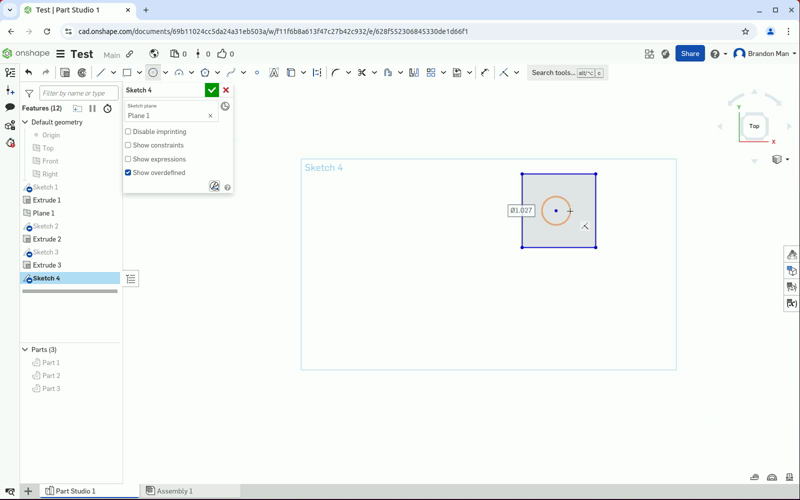
scroll(-6)
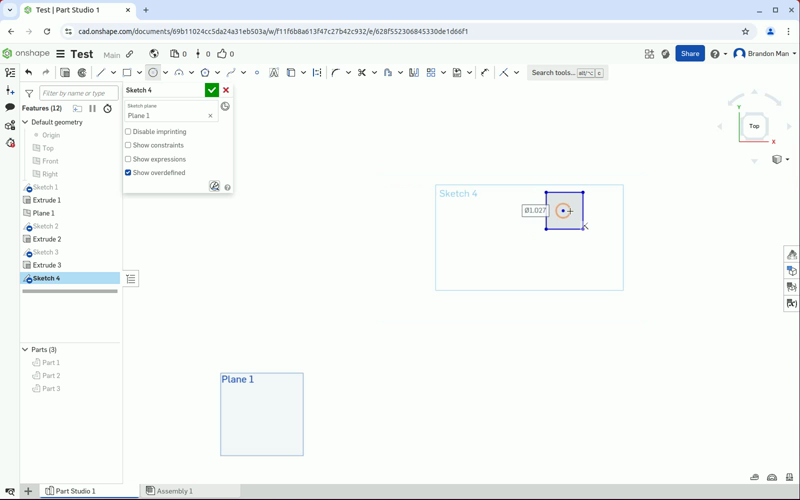
scroll(-6)
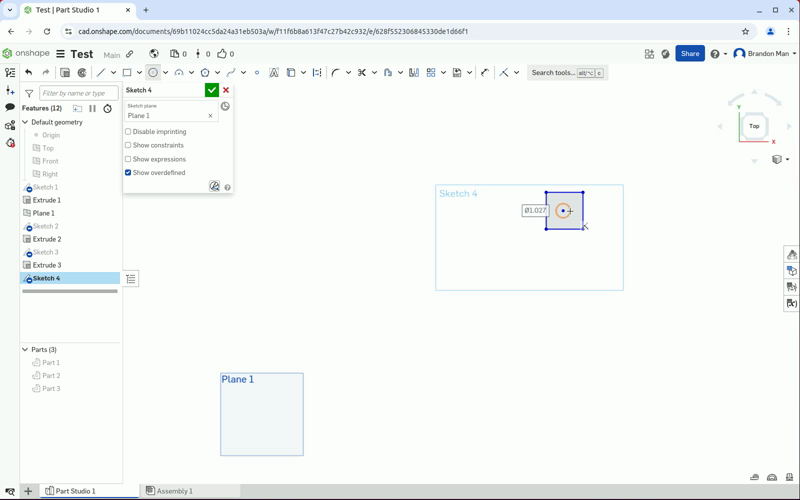
scroll(-6)
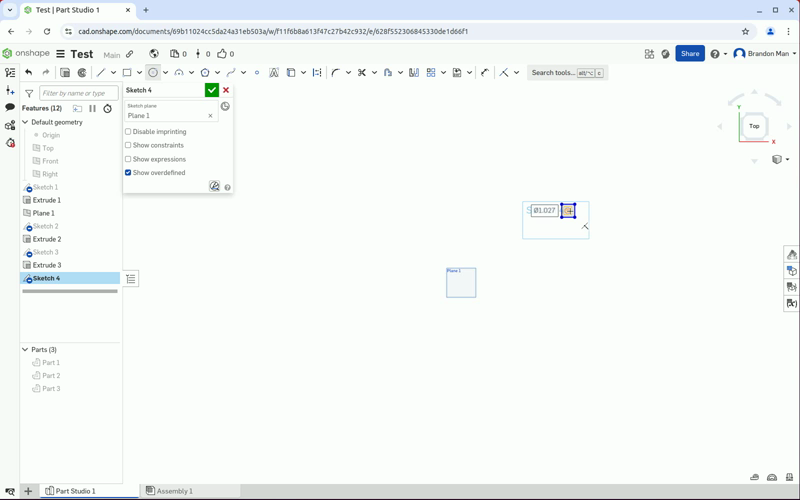
key(esc)
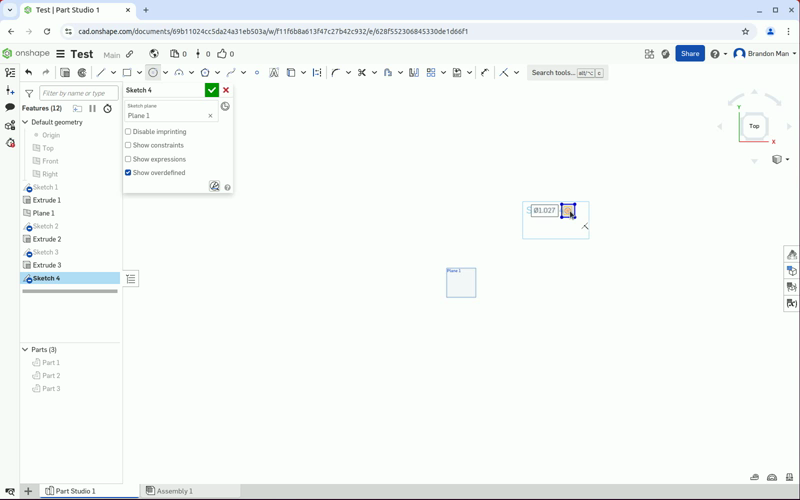
mouse_move(570, 204)
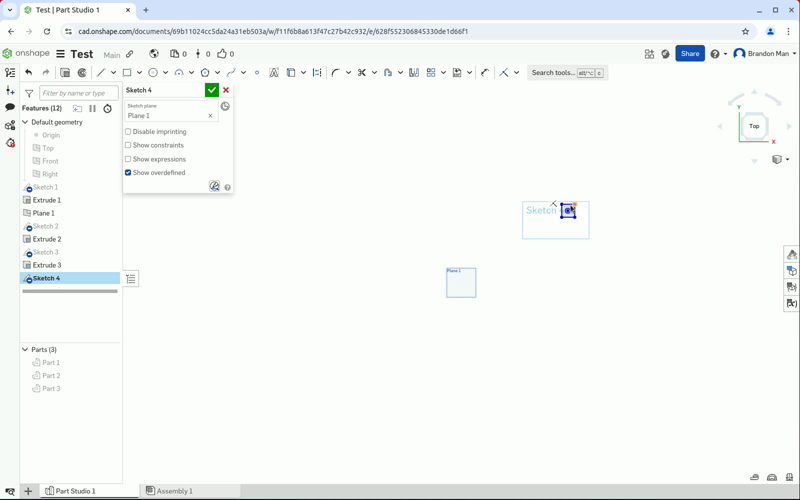
scroll(6)
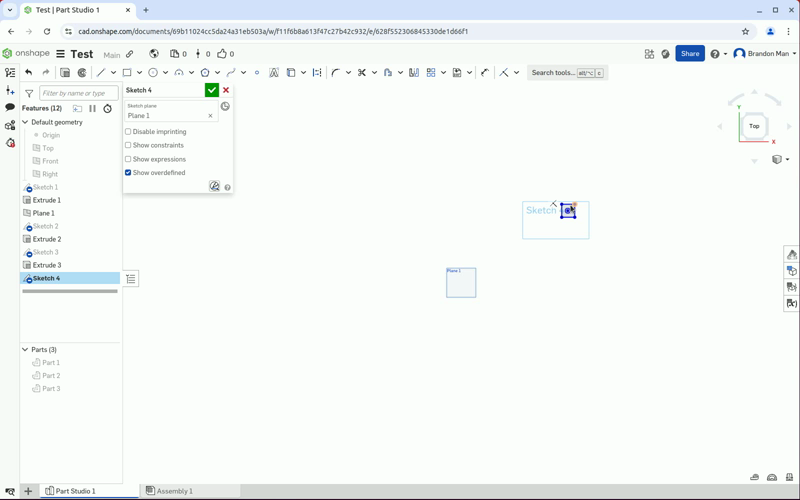
scroll(6)
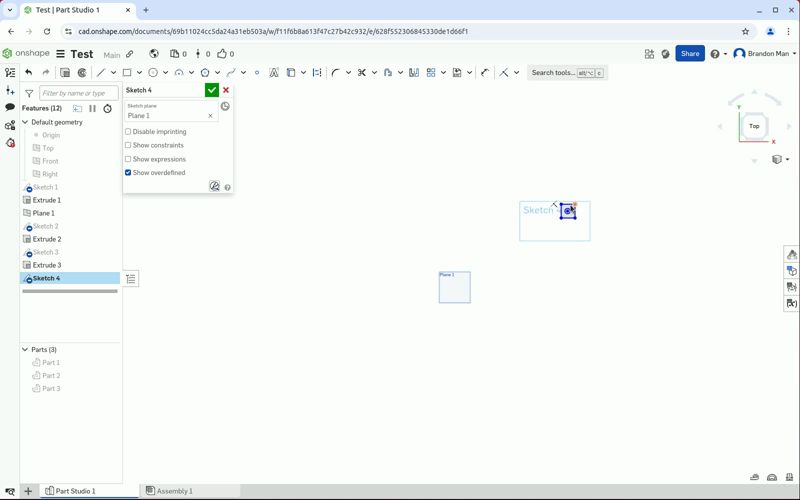
scroll(6)
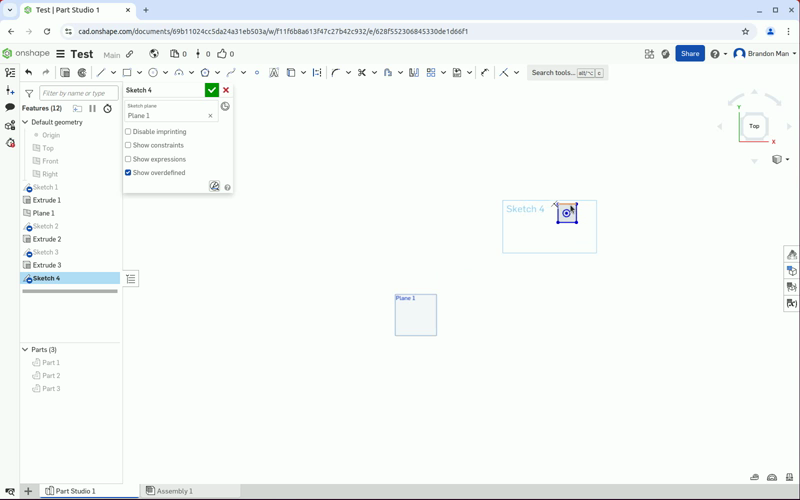
scroll(6)
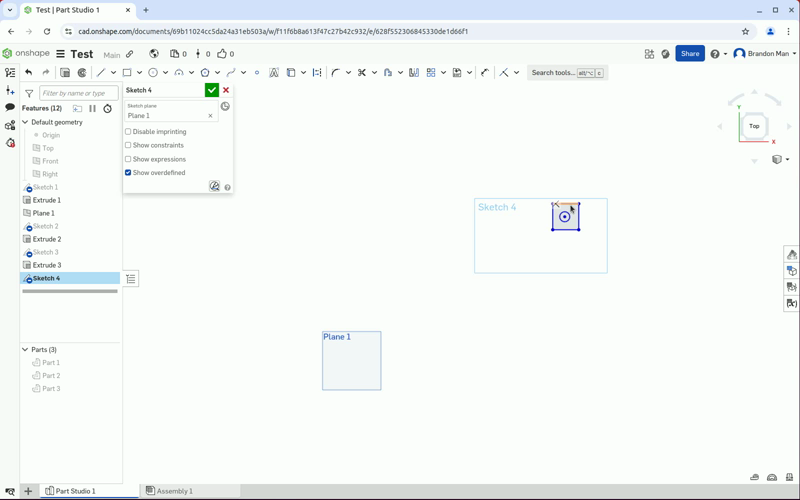
scroll(6)
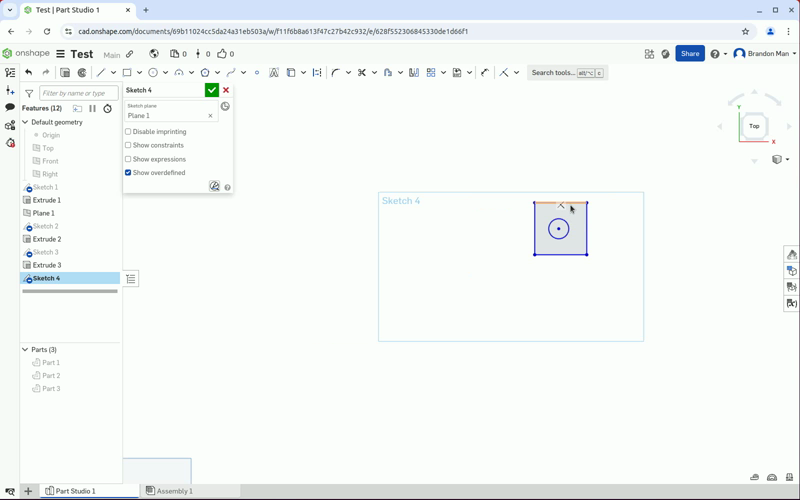
scroll(6)
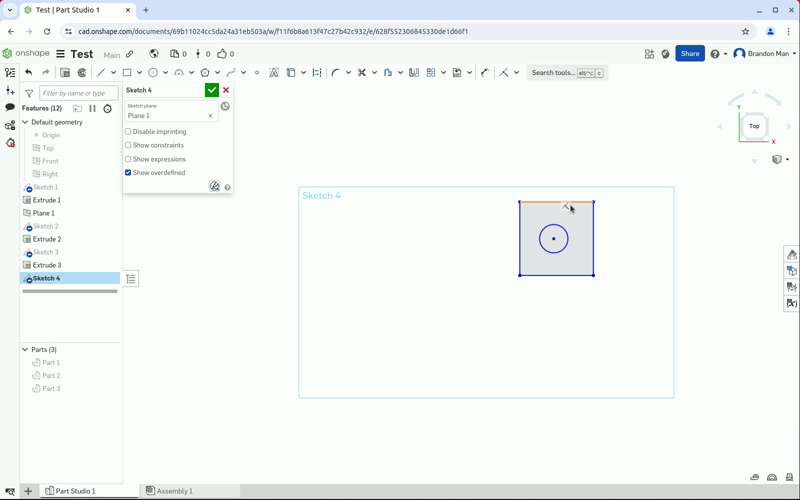
scroll(6)
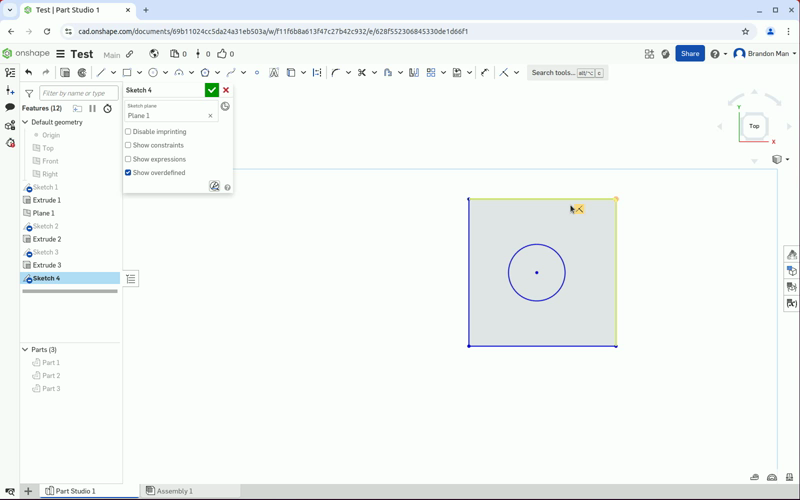
click(570, 204)
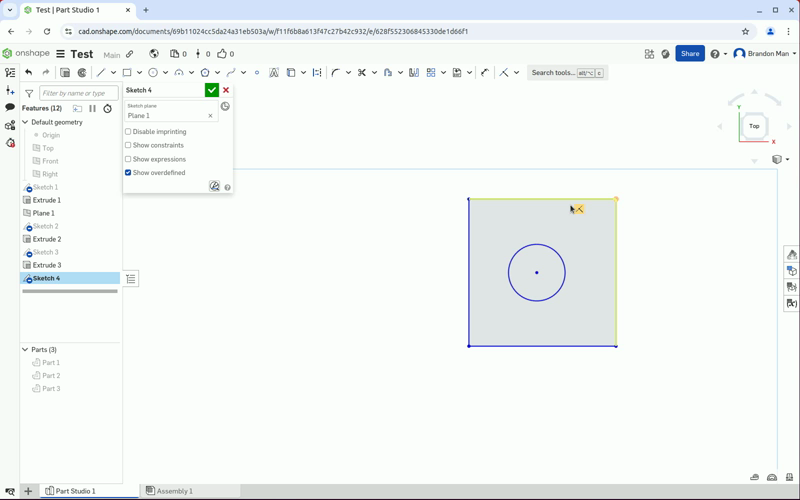
scroll(-6)
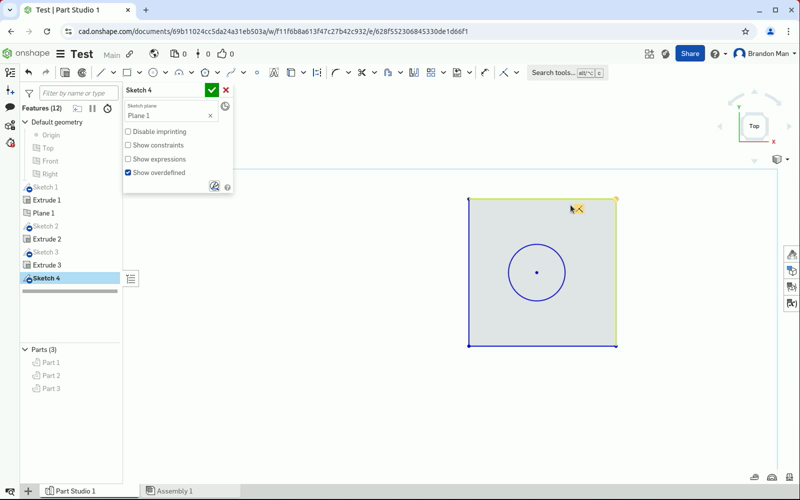
scroll(-6)
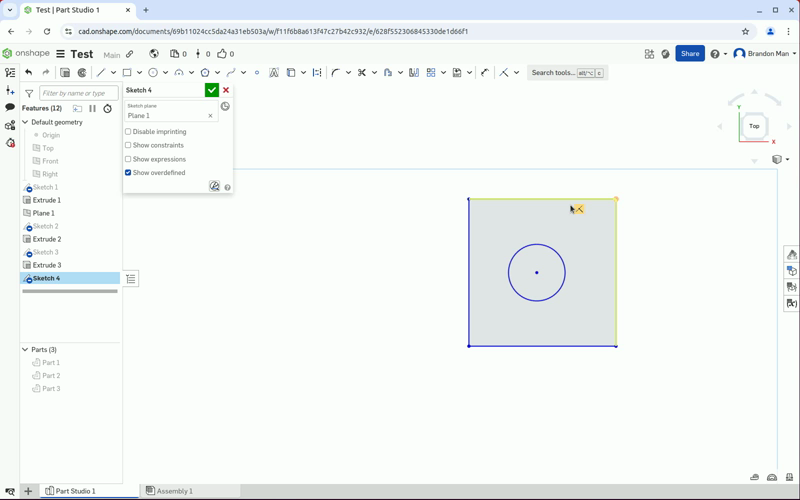
scroll(-6)
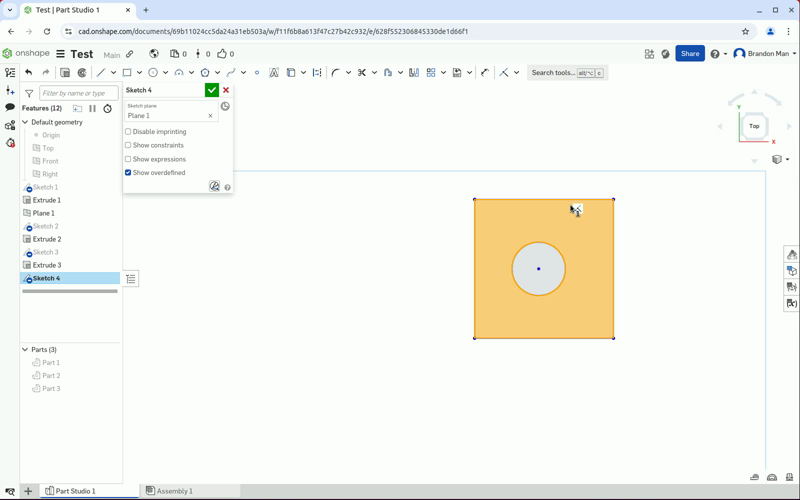
scroll(-6)
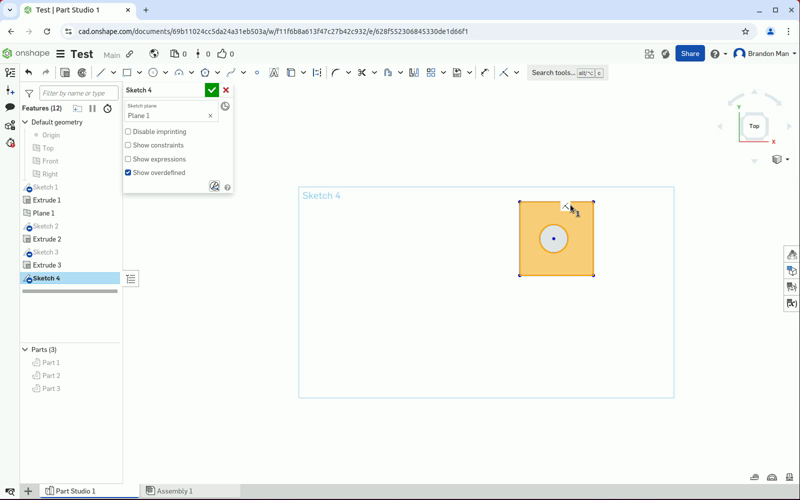
scroll(-6)
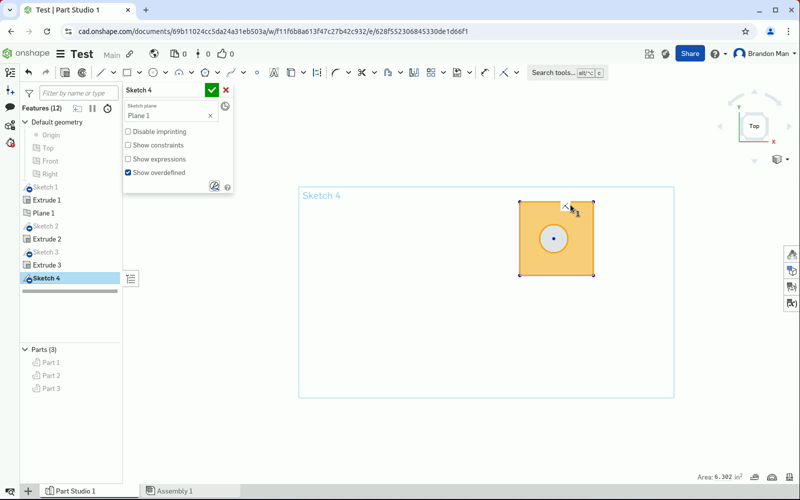
scroll(-6)
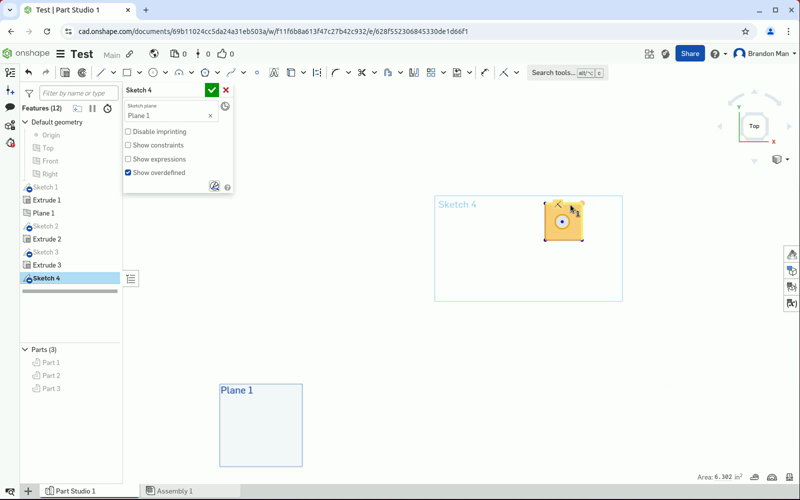
scroll(-6)
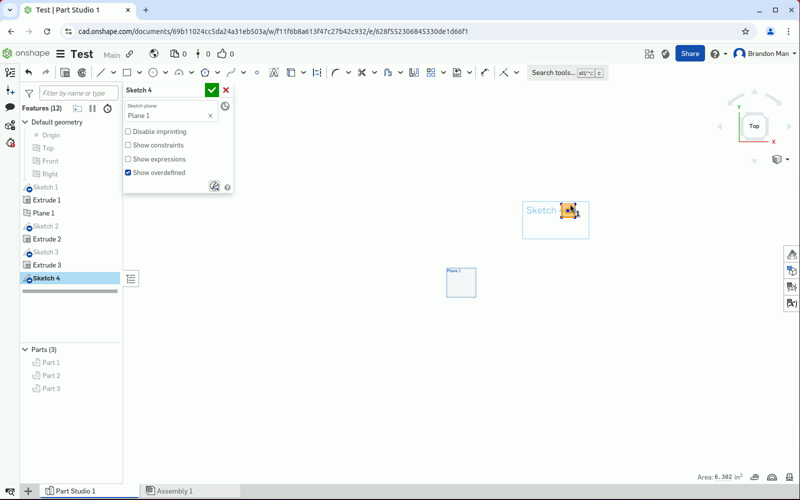
mouse_move(73, 352)
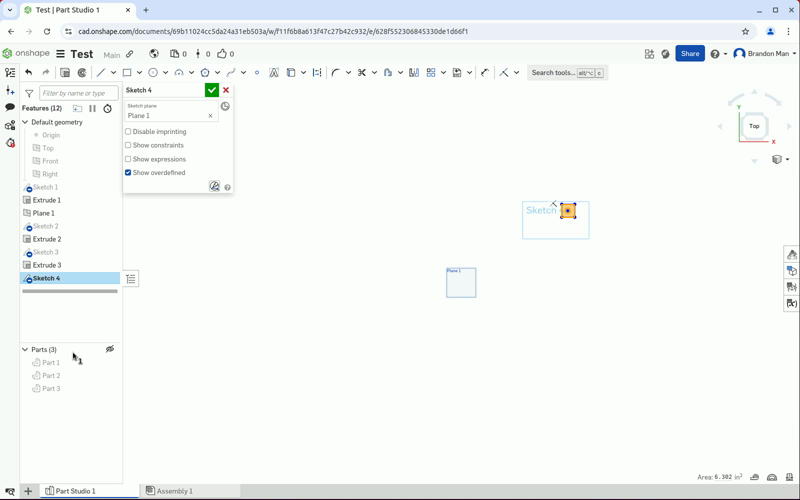
key(shift+y)
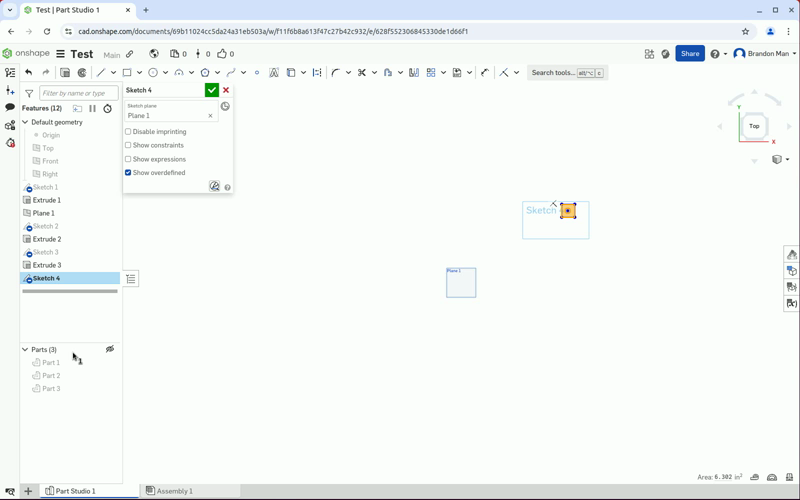
key(shift+e)
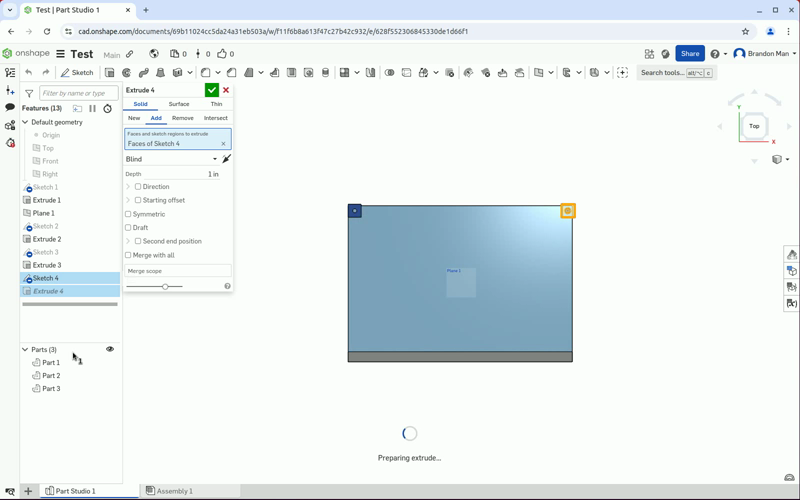
mouse_move(143, 106)
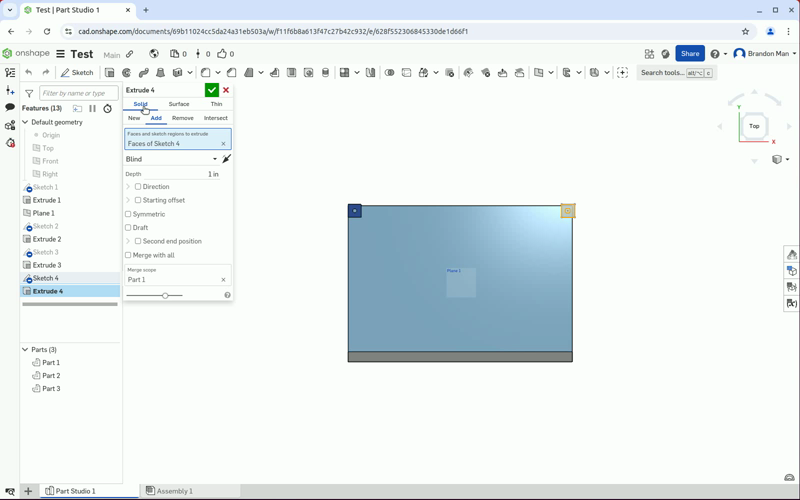
click(143, 106)
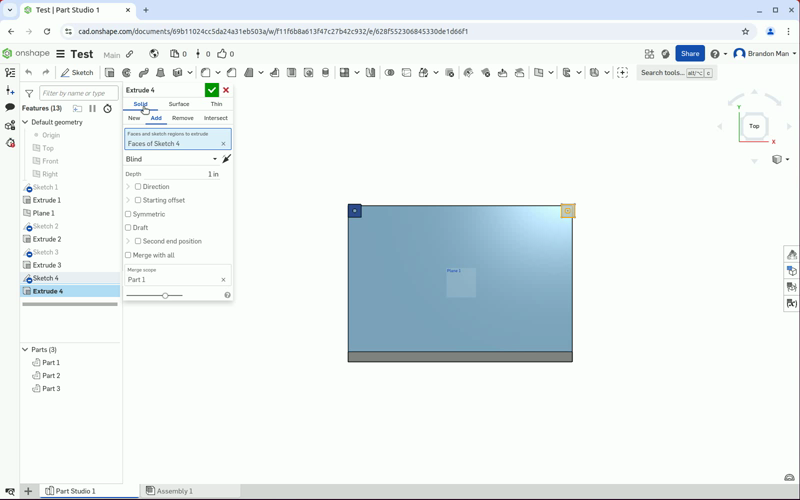
mouse_move(137, 120)
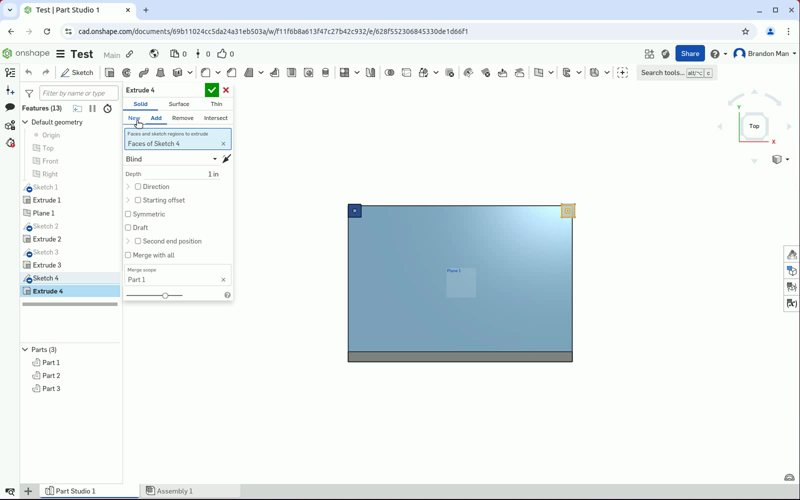
click(137, 120)
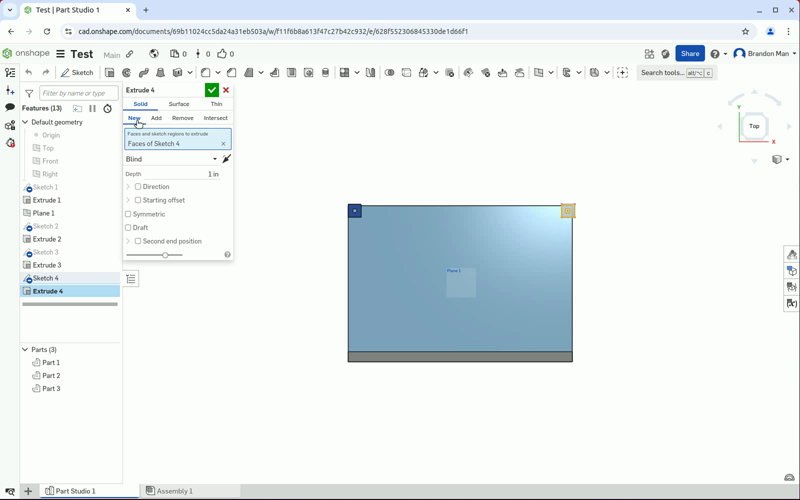
key(tab, 4)
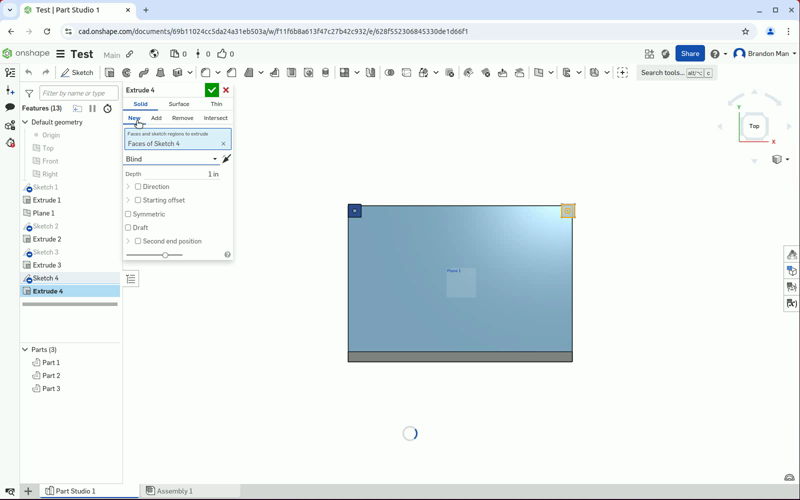
text(1.204)
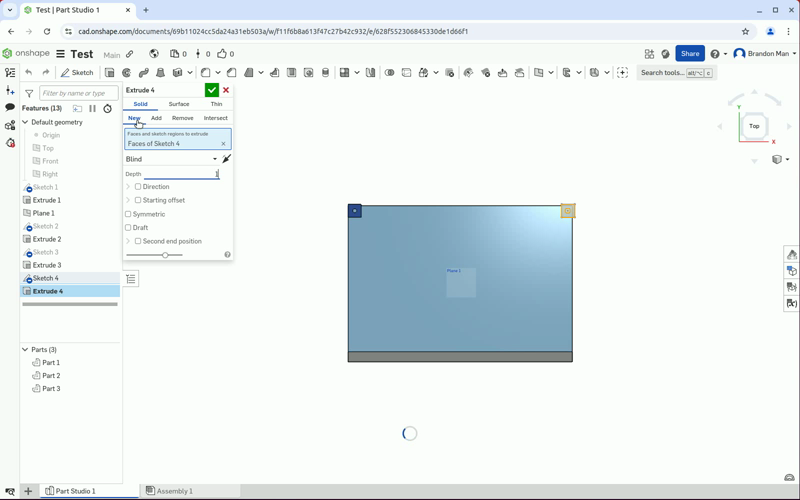
key(enter)
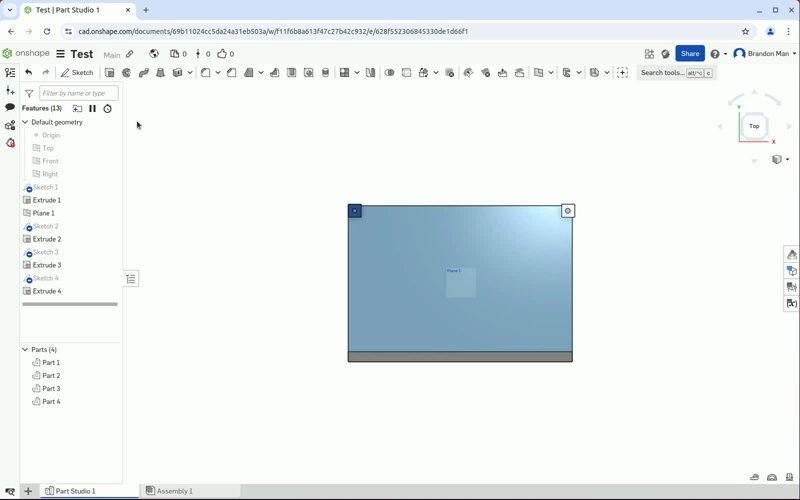
key(shift+h)
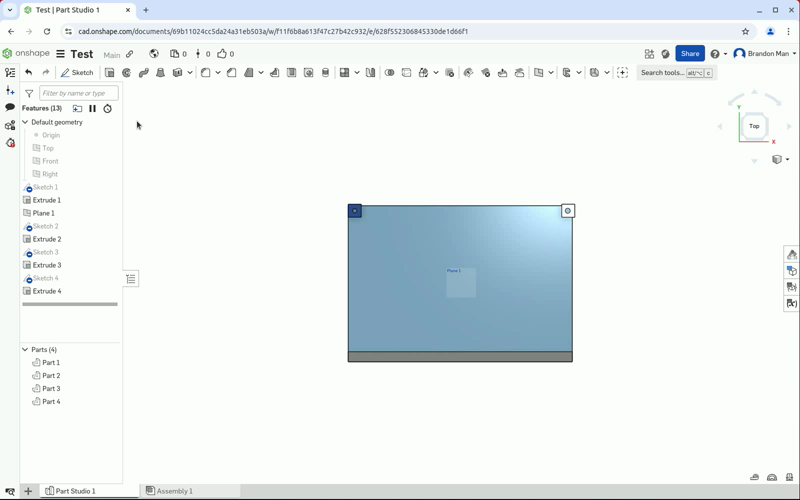
key(shift+h)
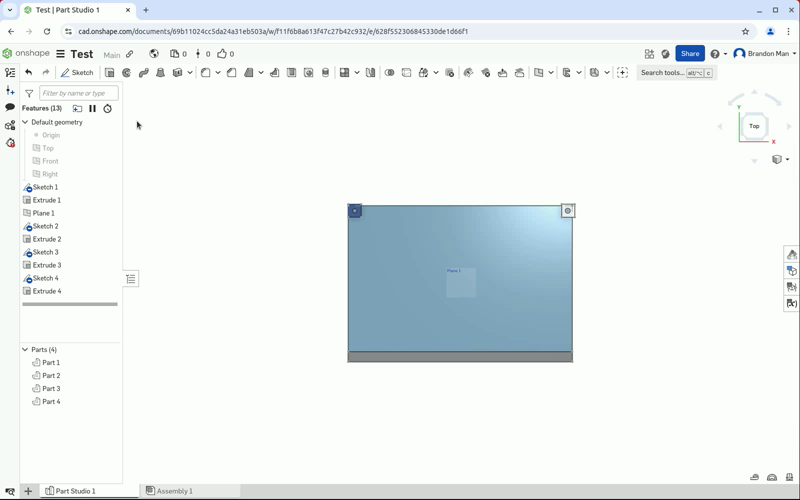
mouse_move(73, 189)
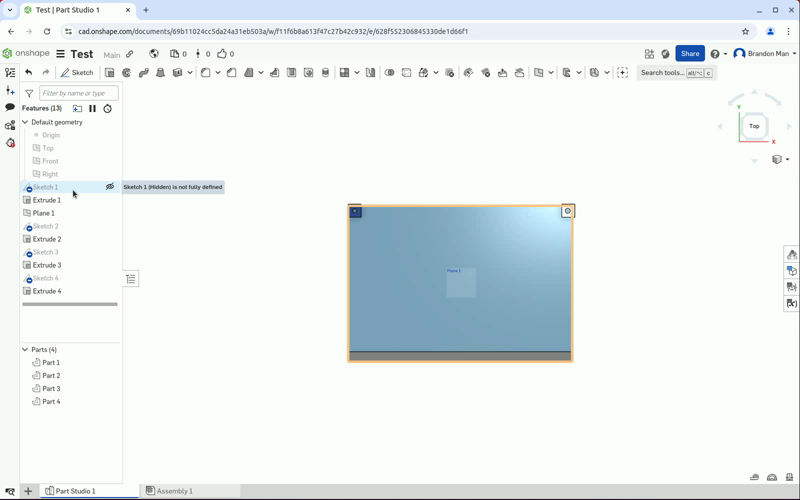
click(73, 189)
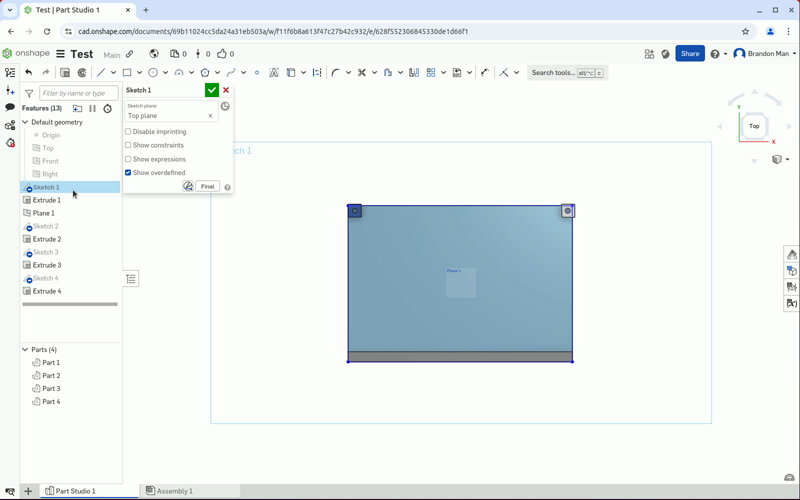
mouse_move(229, 92)
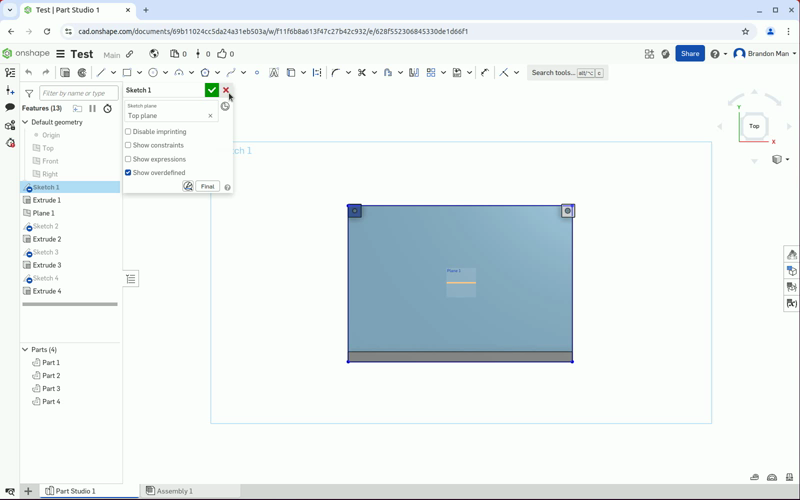
click(229, 92)
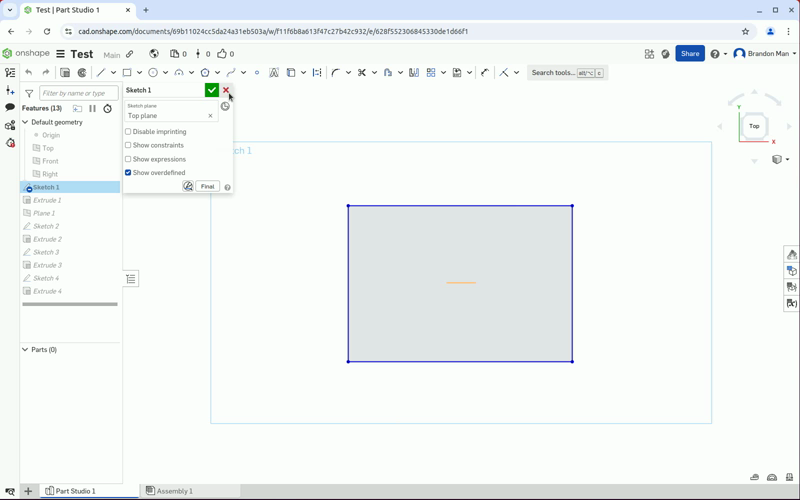
key(shift+s)
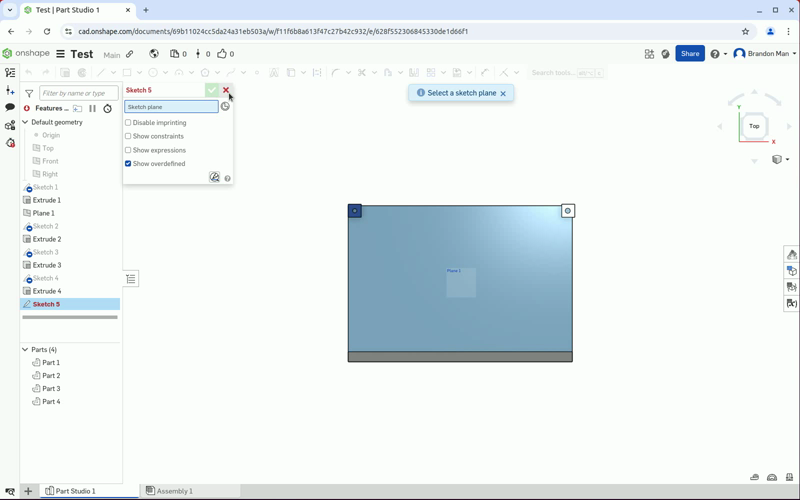
mouse_move(73, 215)
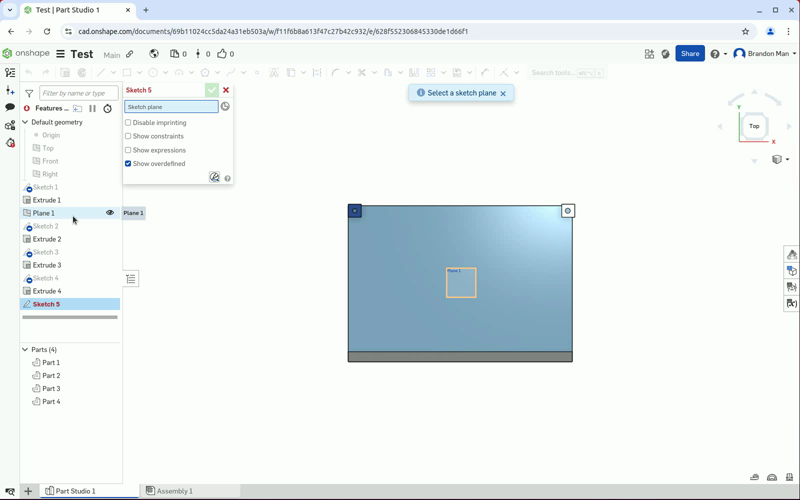
click(73, 215)
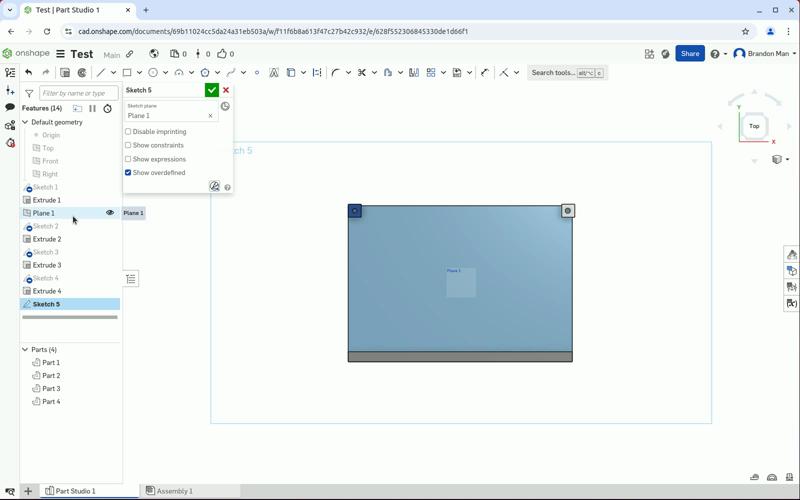
mouse_move(73, 352)
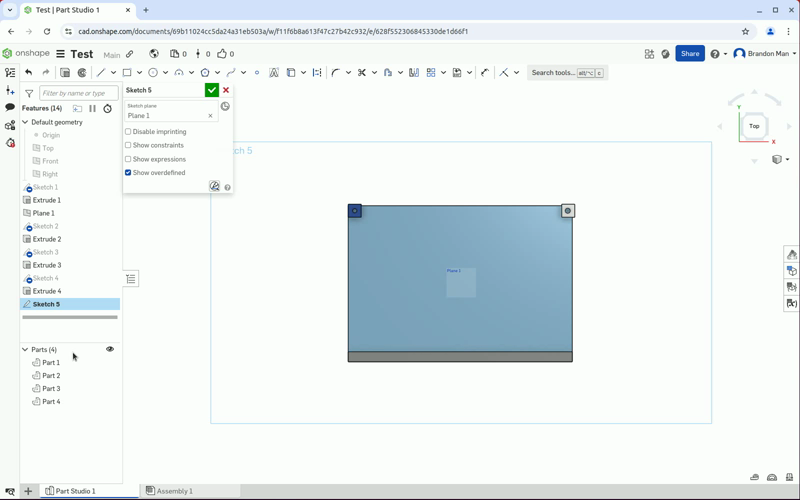
key(y)
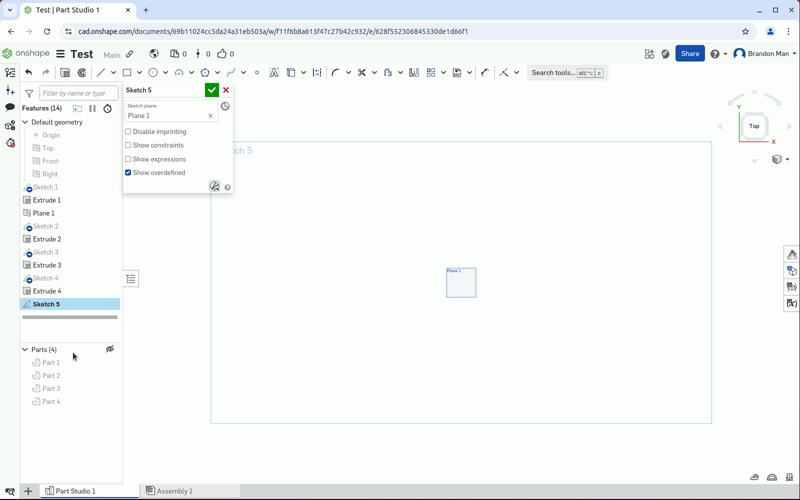
key(l)
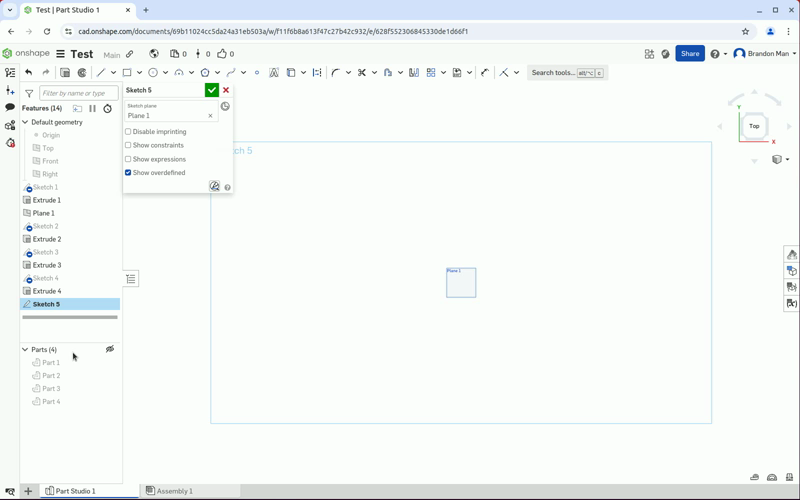
key_down(shift)
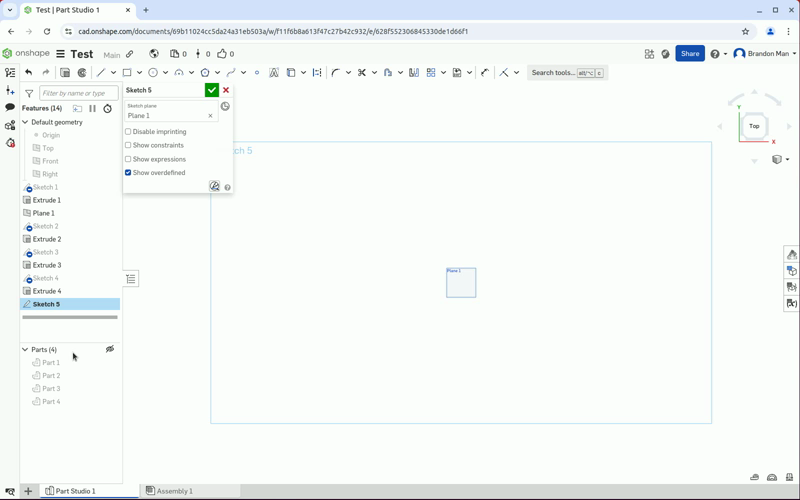
mouse_move(561, 352)
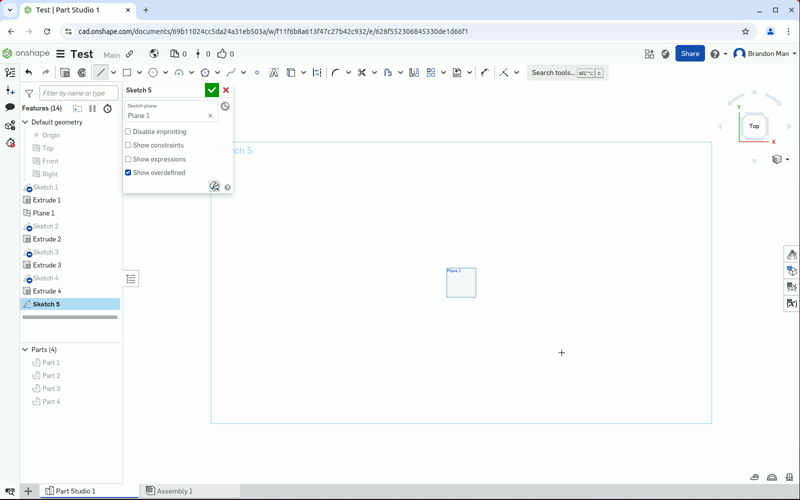
click(561, 352)
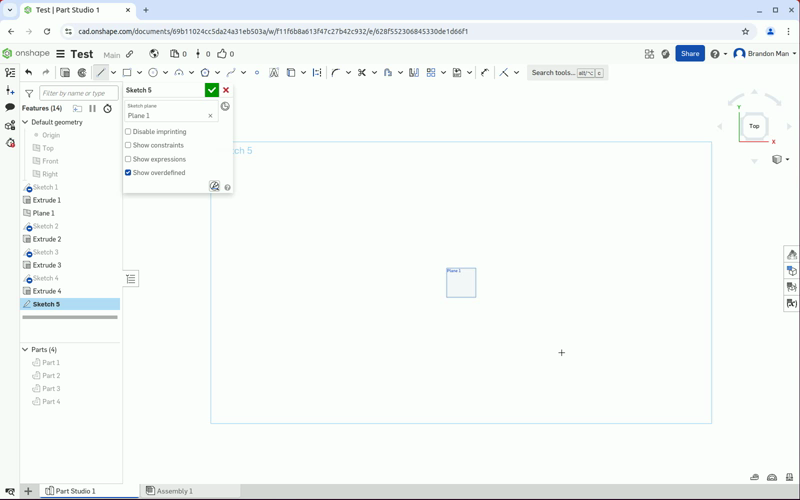
key_up(shift)
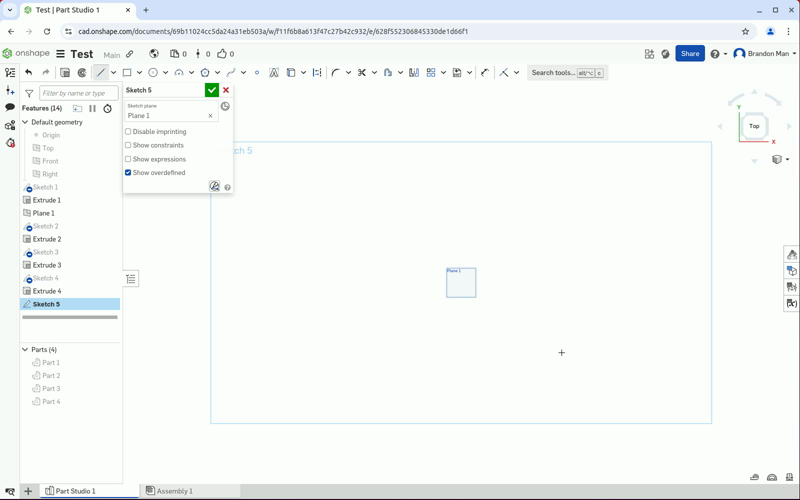
key_down(shift)
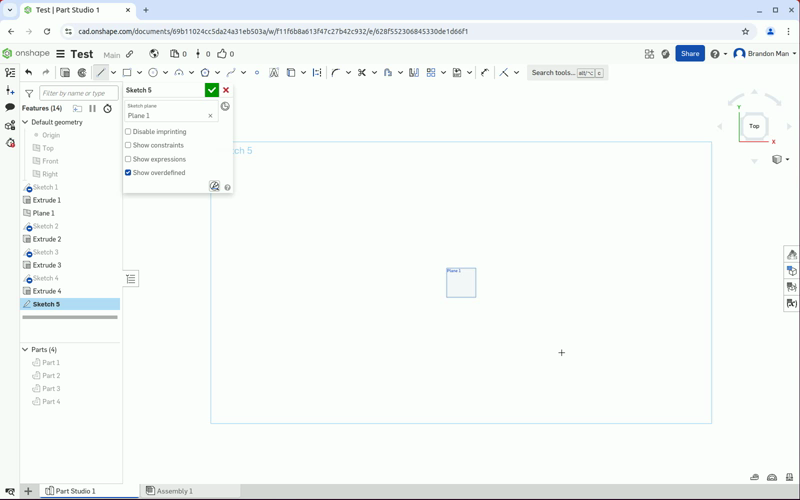
mouse_move(589, 352)
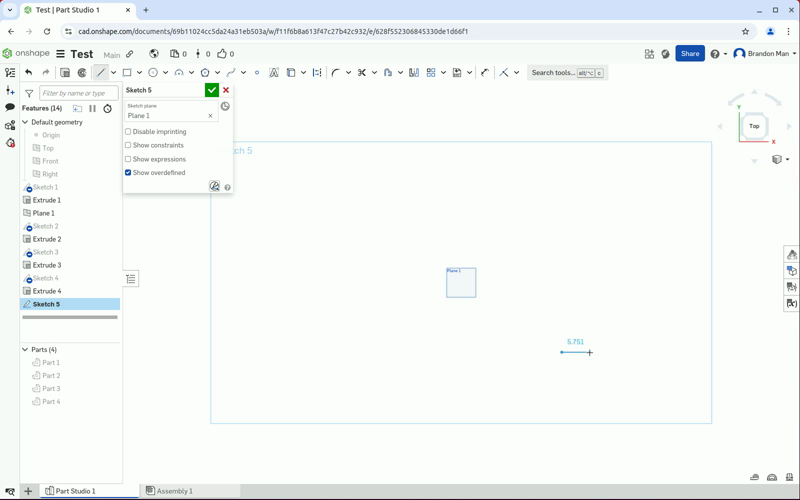
mouse_move(574, 352)
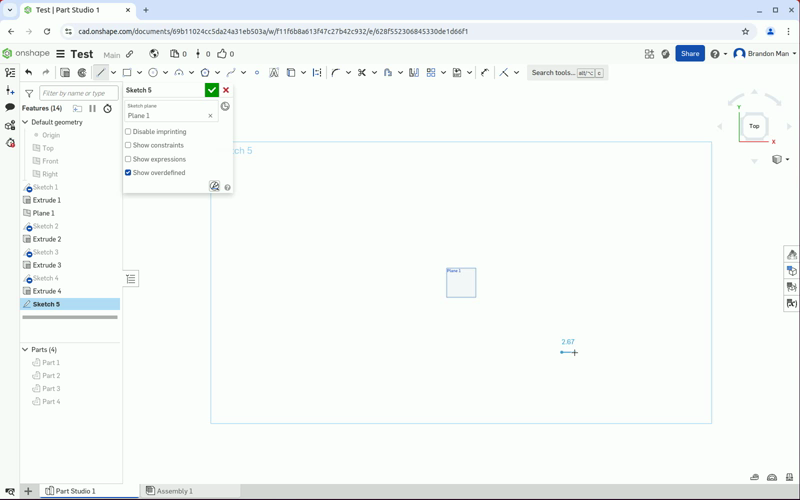
click(574, 352)
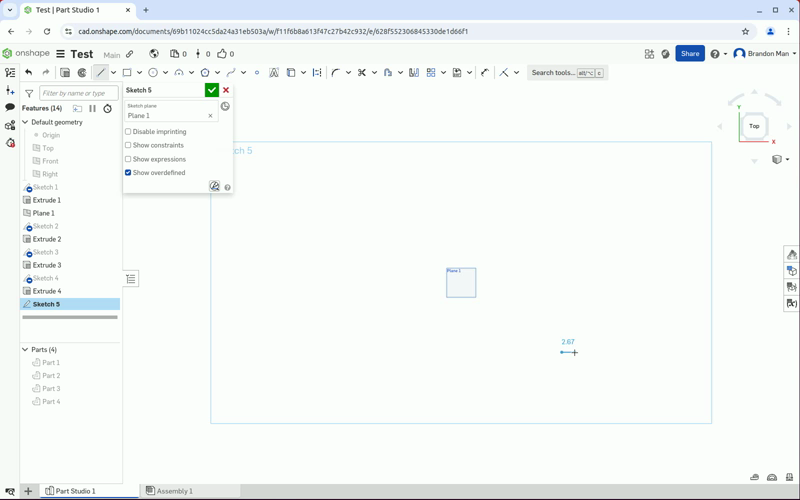
key_up(shift)
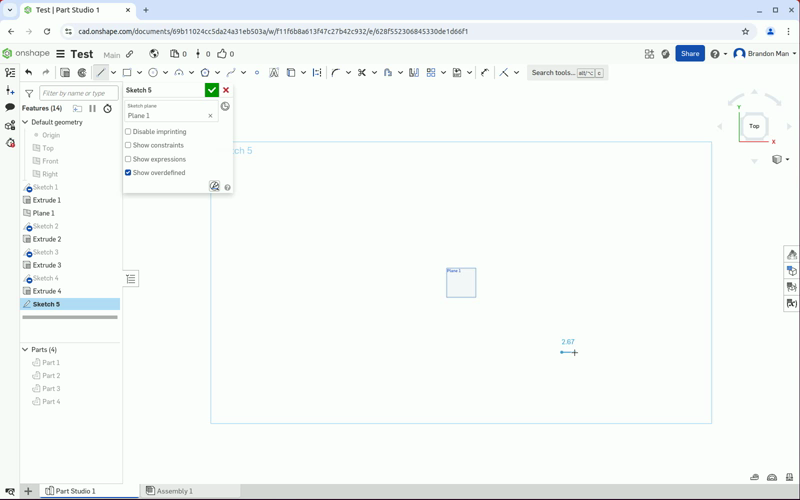
key_down(shift)
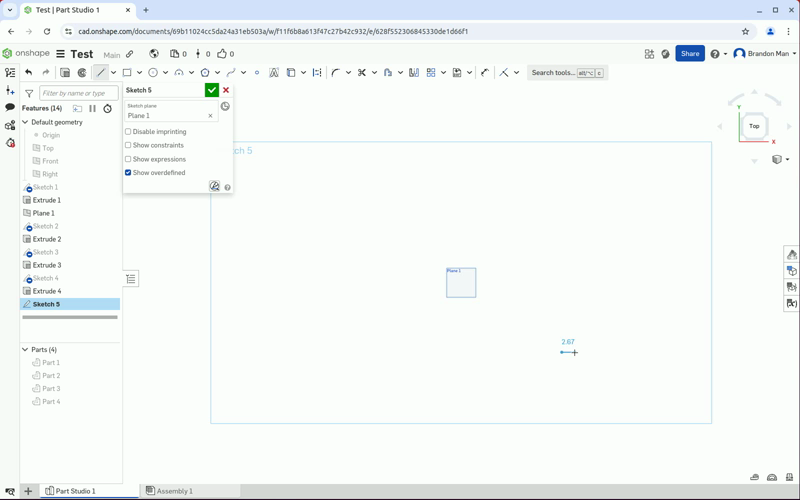
mouse_move(589, 352)
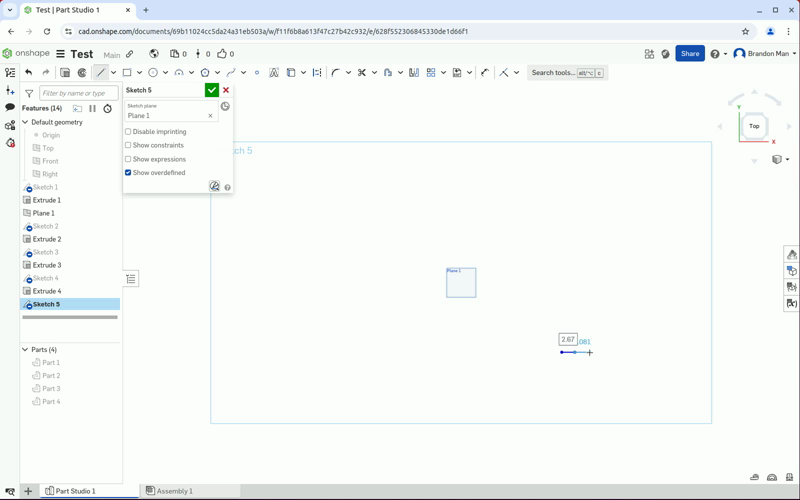
mouse_move(574, 339)
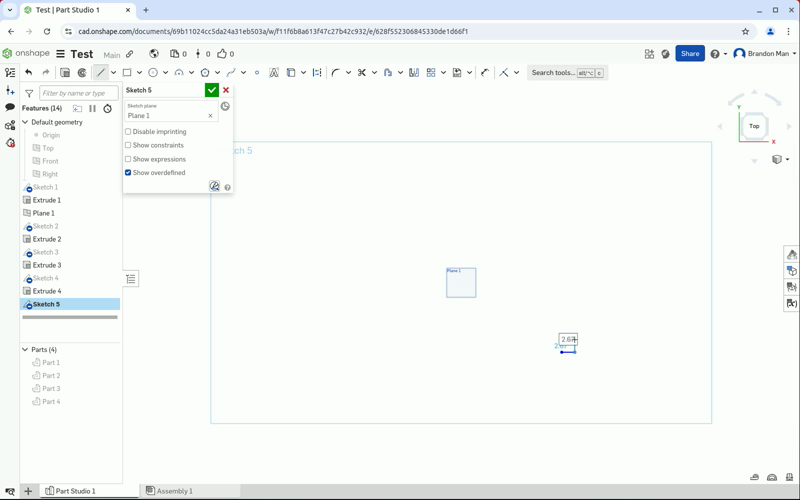
click(574, 339)
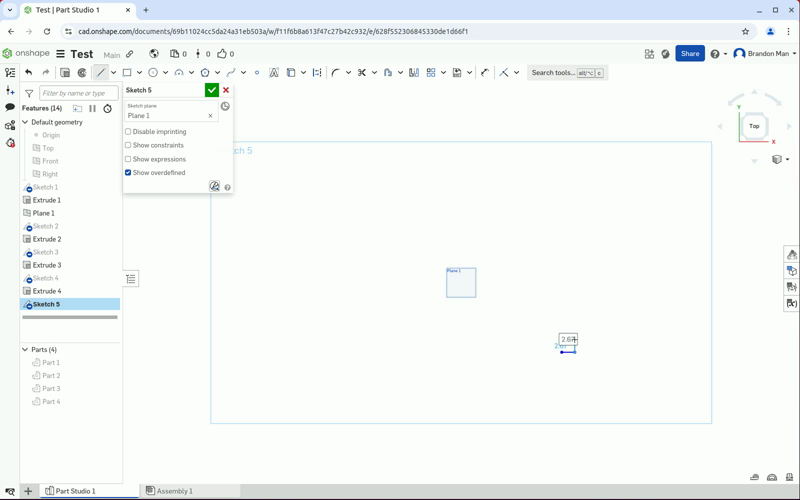
key_up(shift)
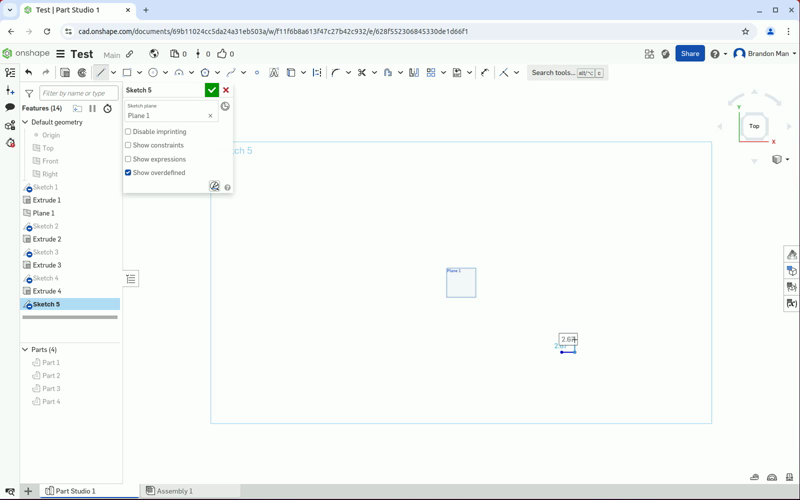
key_down(shift)
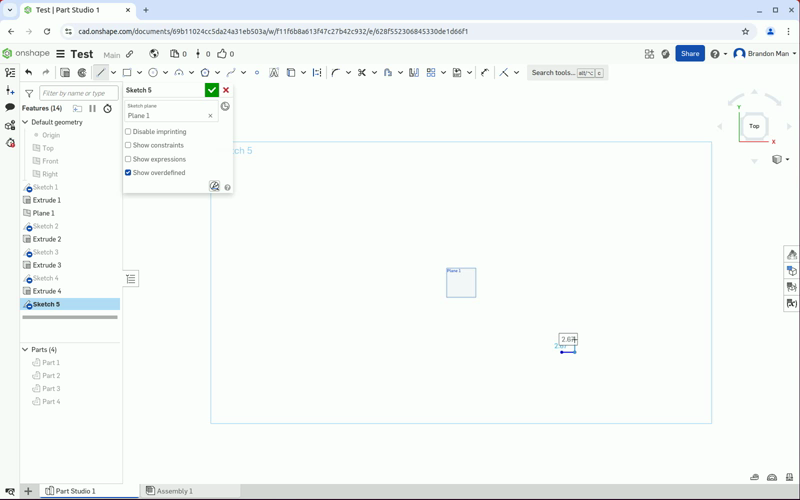
mouse_move(589, 339)
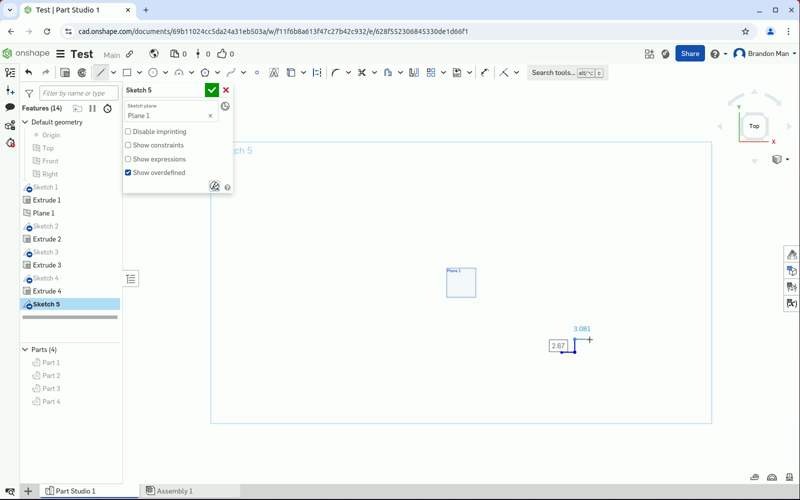
mouse_move(561, 339)
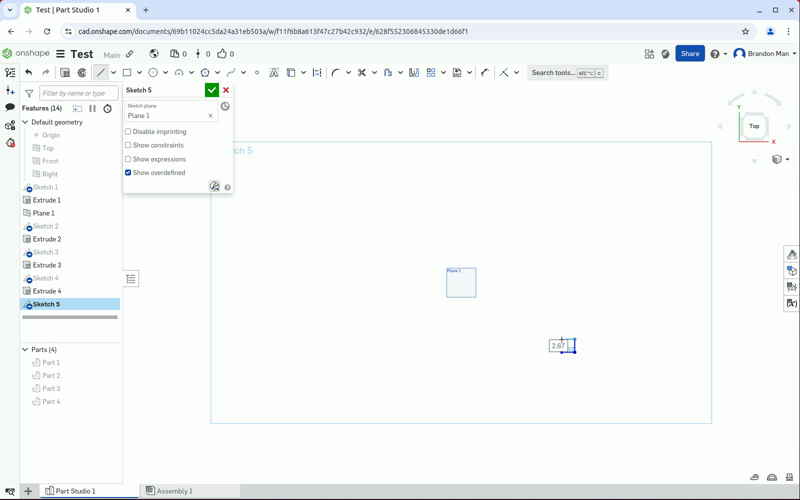
click(561, 339)
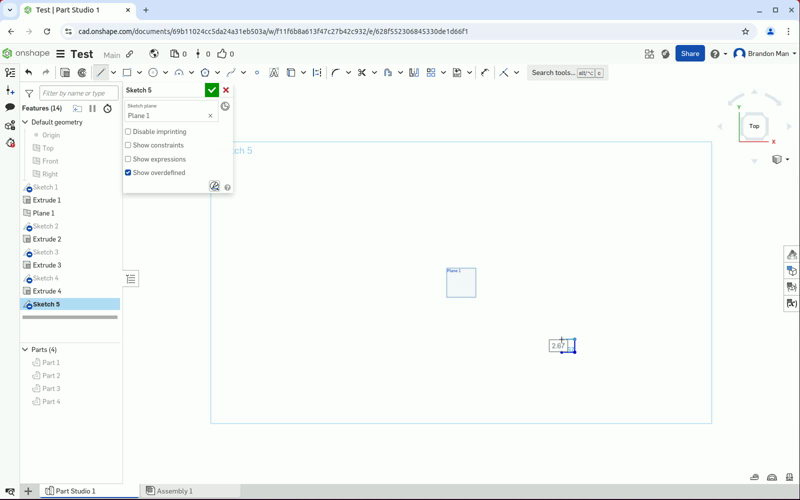
key_up(shift)
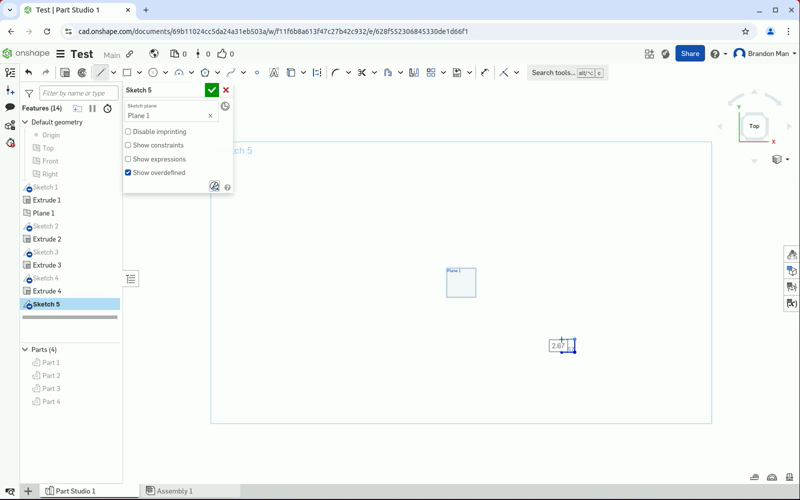
mouse_move(589, 339)
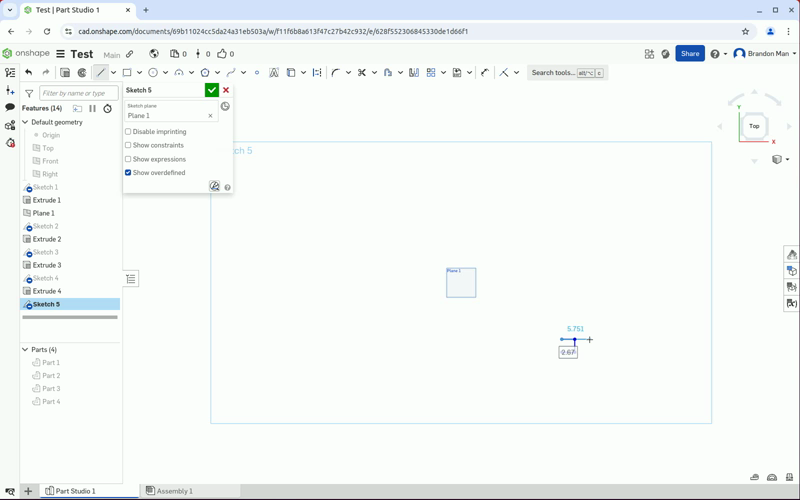
key_down(shift)
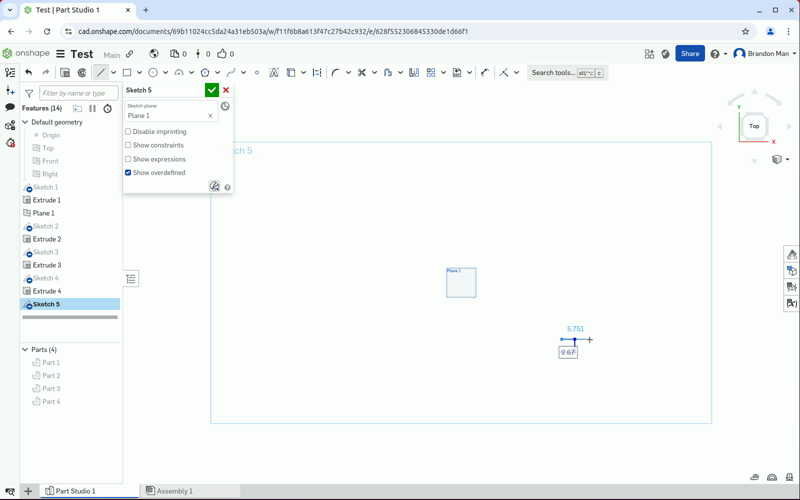
mouse_move(561, 352)
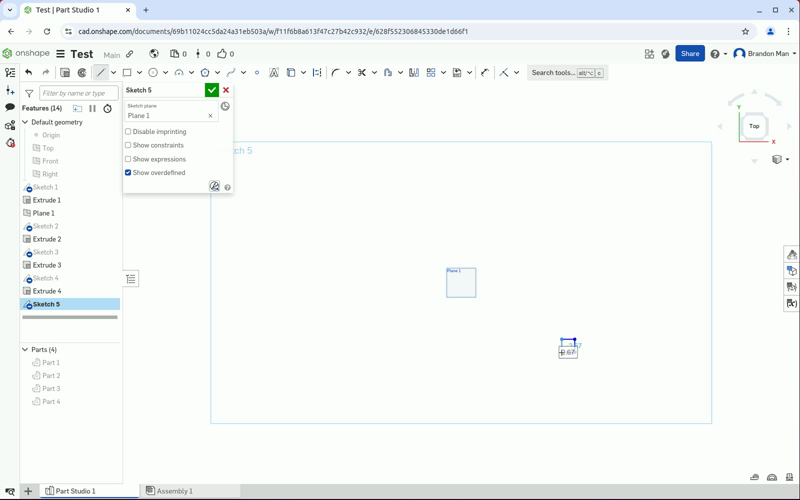
key_up(shift)
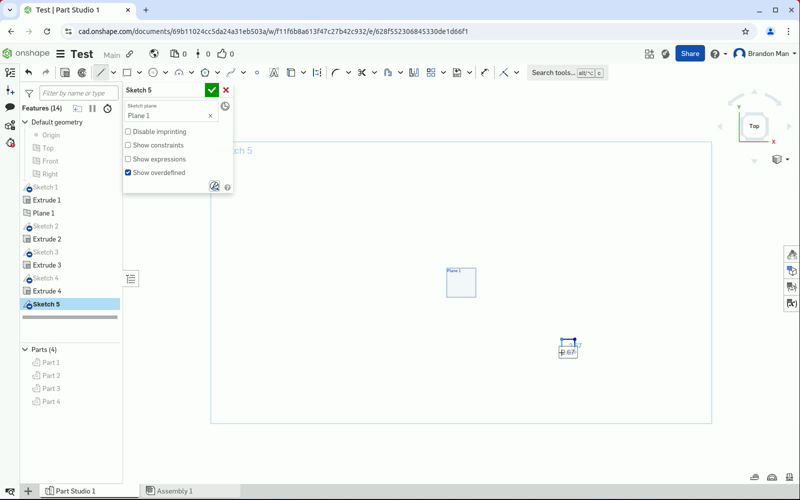
click(561, 352)
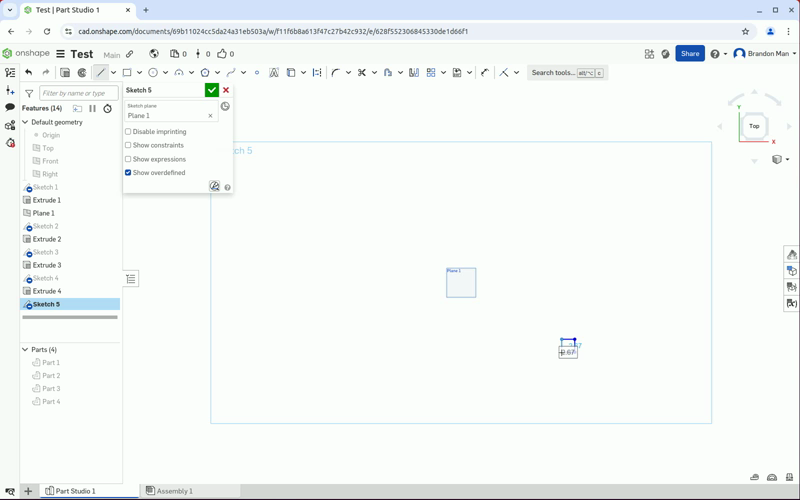
key(esc)
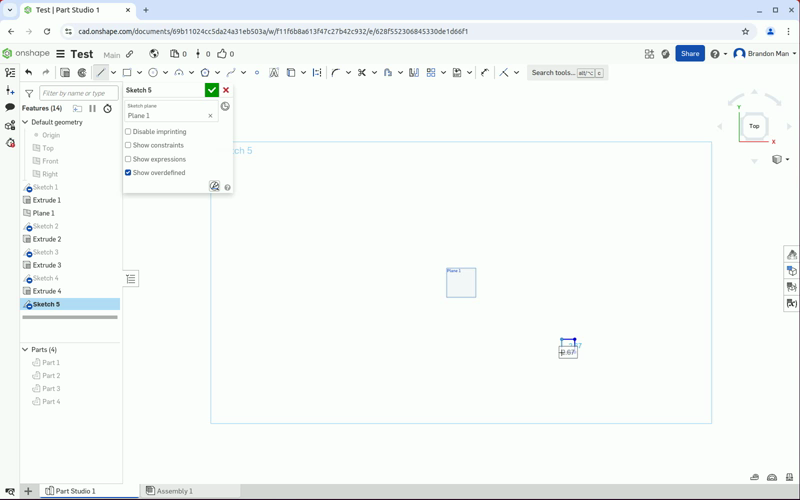
key(c)
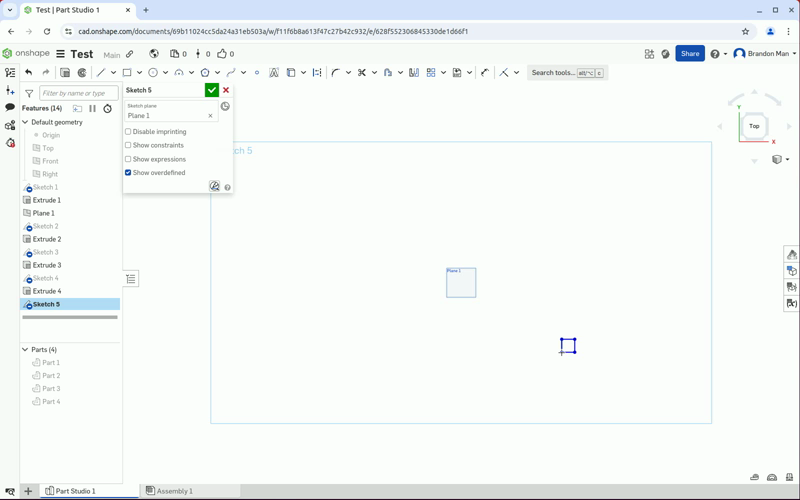
key_down(shift)
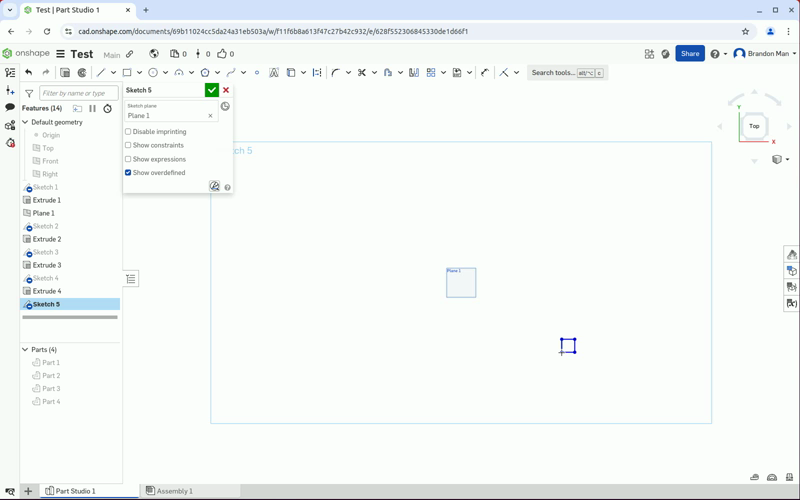
mouse_move(567, 345)
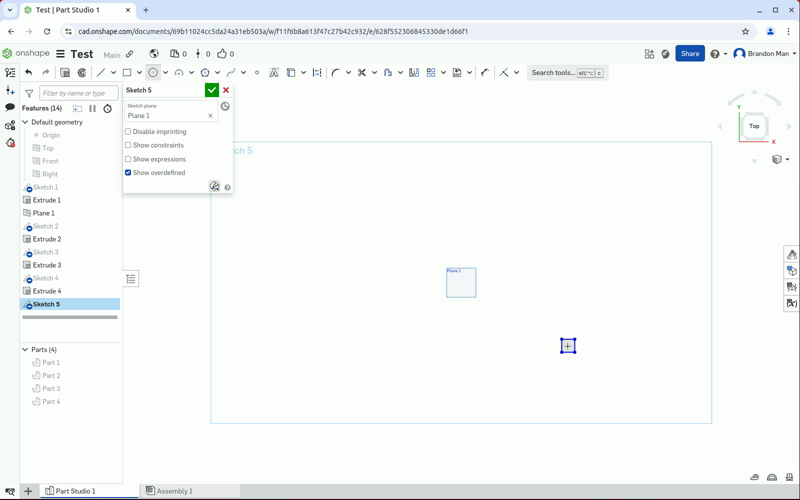
click(567, 345)
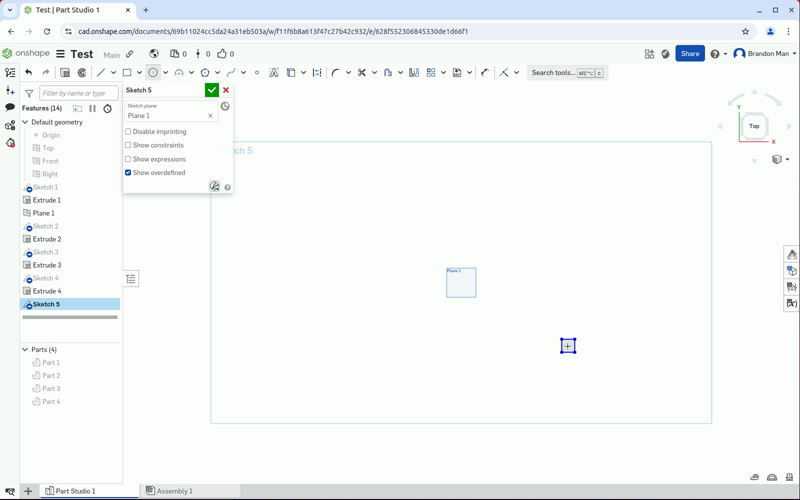
key_up(shift)
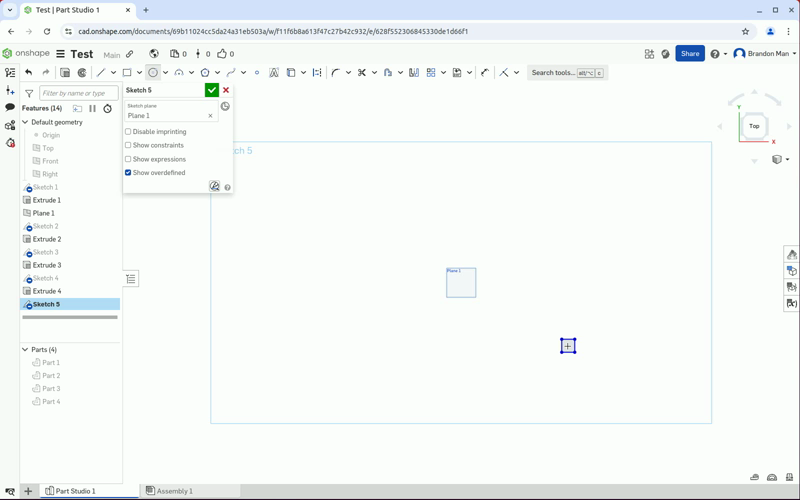
mouse_move(570, 345)
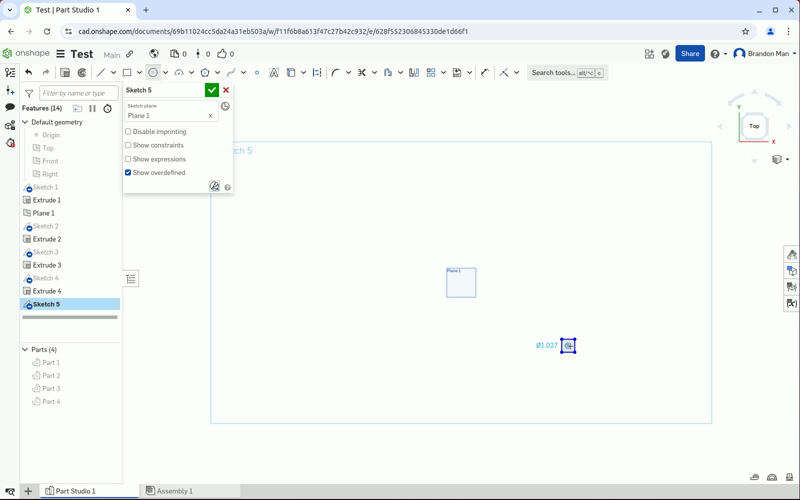
scroll(6)
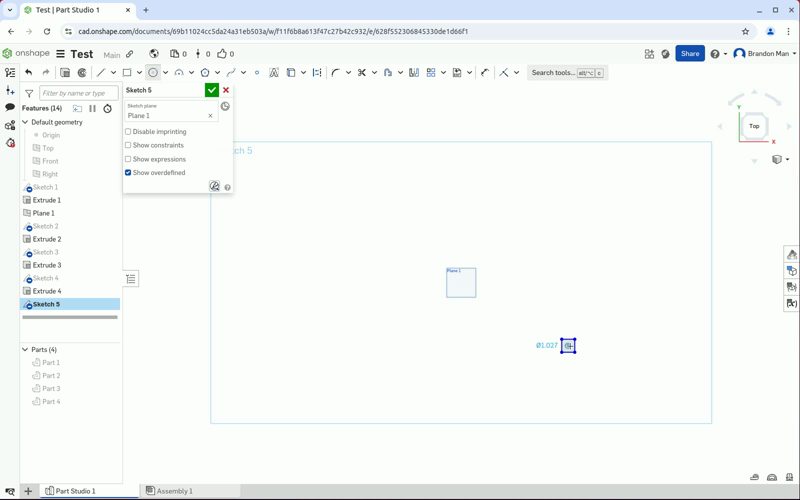
scroll(6)
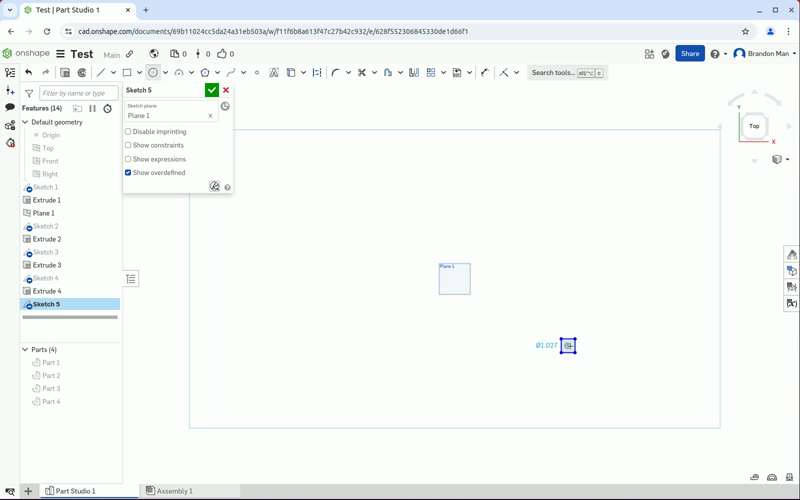
scroll(6)
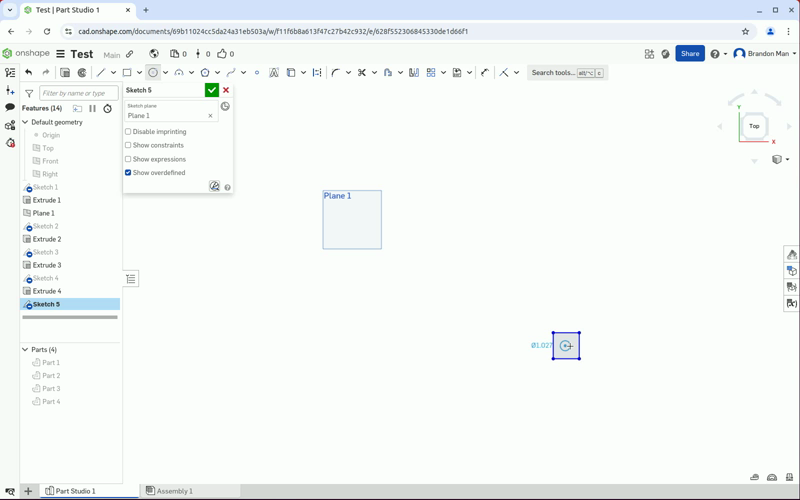
scroll(6)
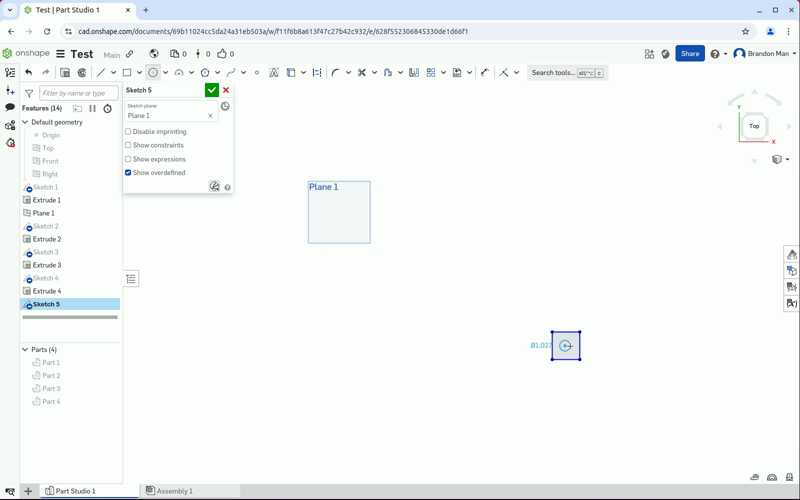
scroll(6)
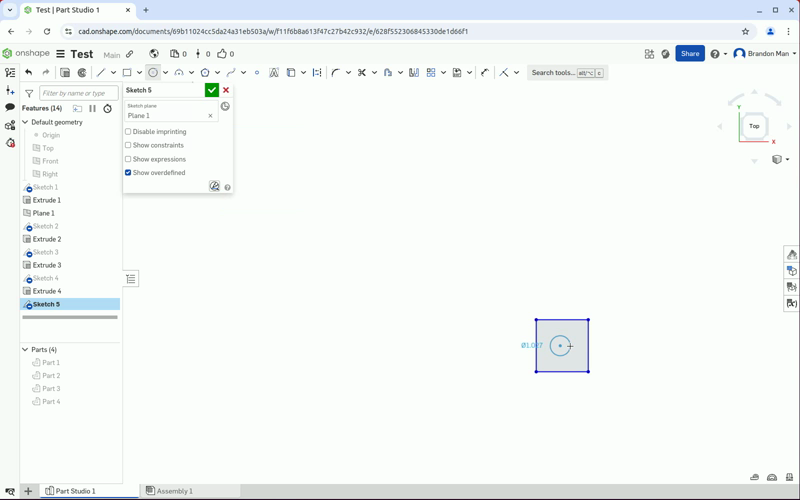
scroll(6)
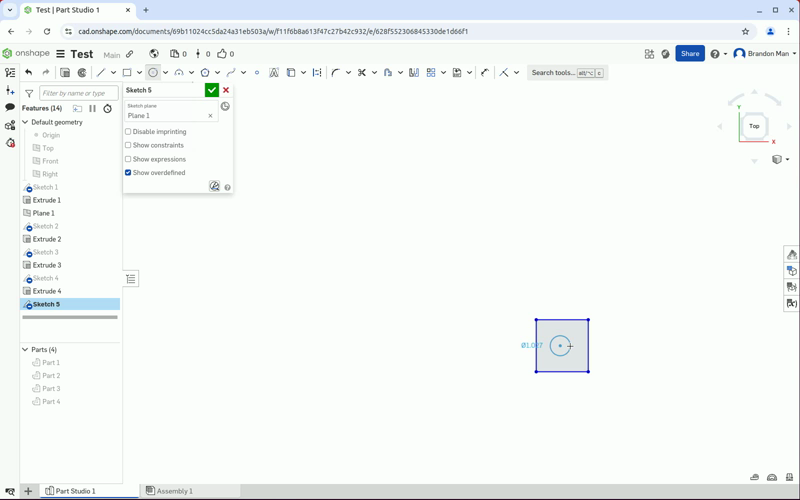
scroll(6)
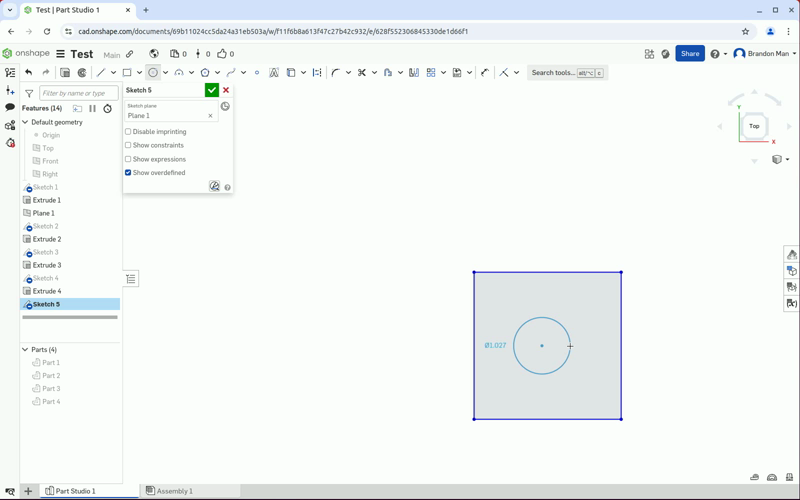
click(570, 345)
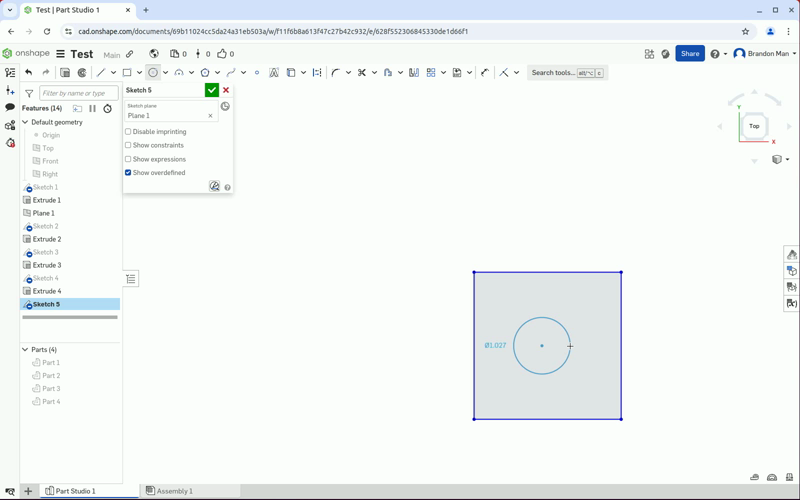
scroll(-6)
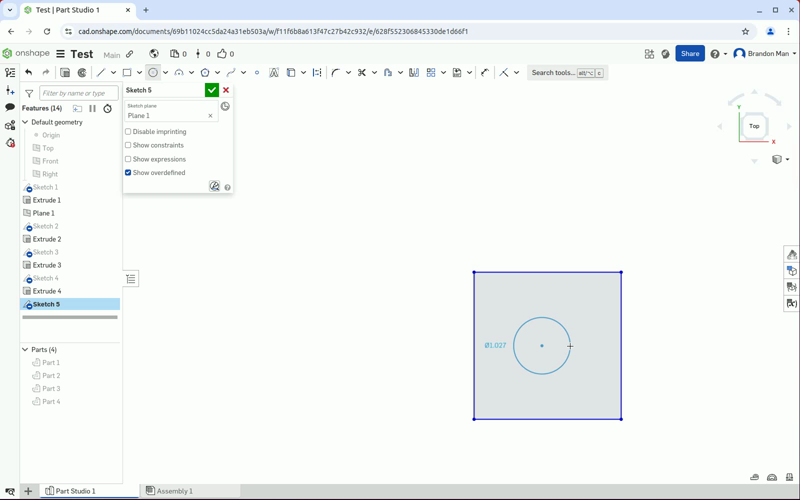
scroll(-6)
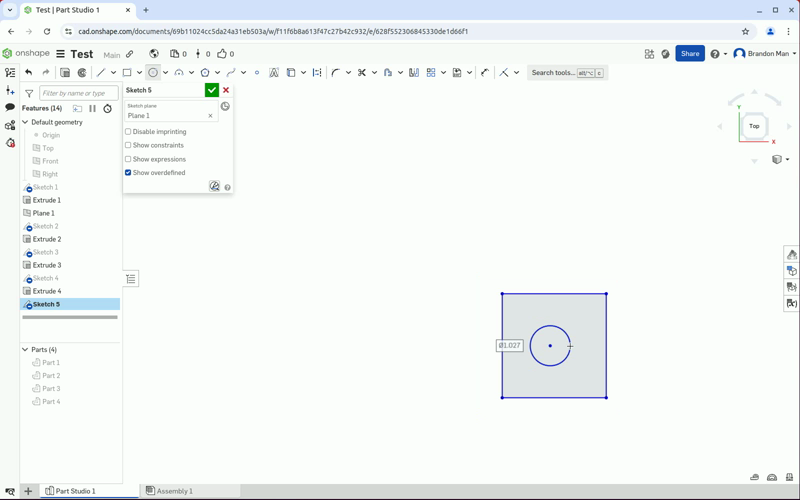
scroll(-6)
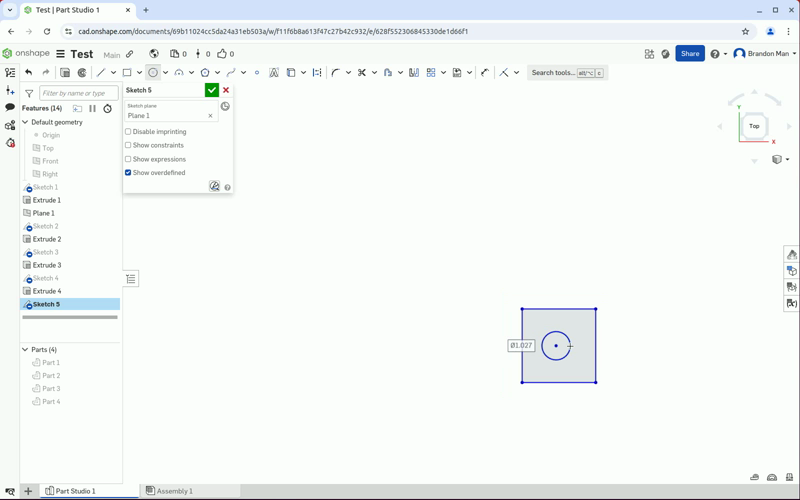
scroll(-6)
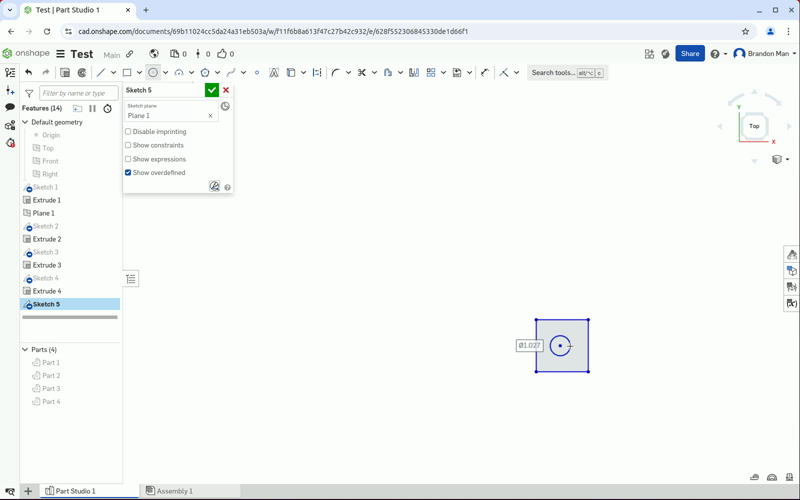
scroll(-6)
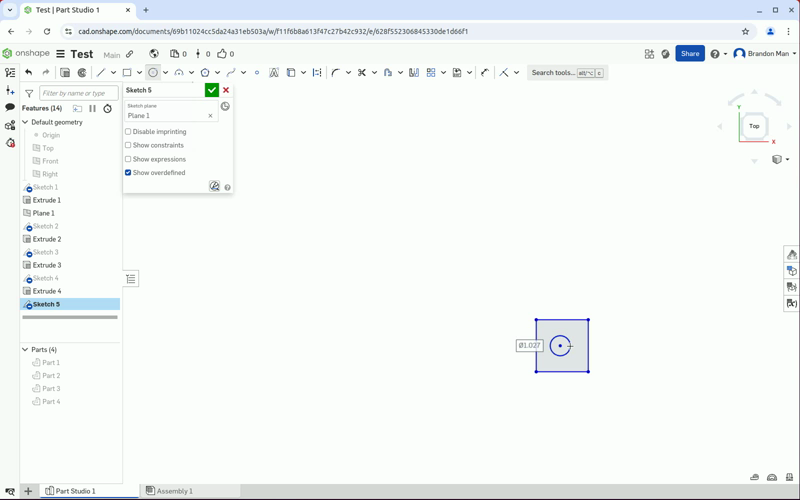
scroll(-6)
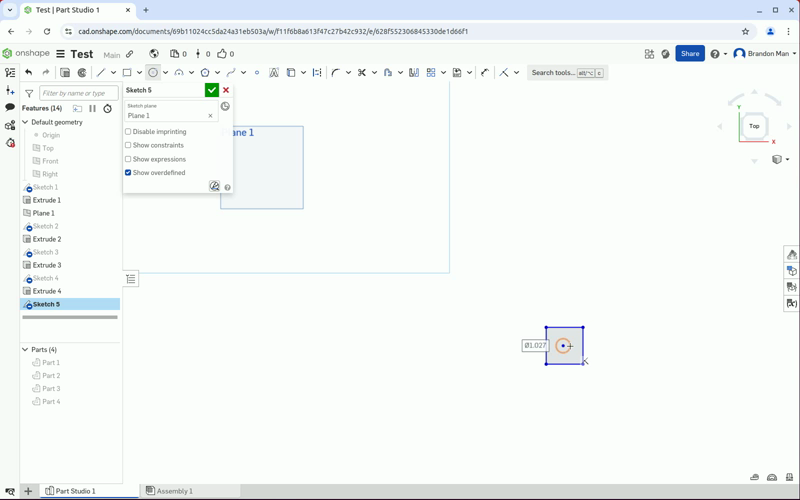
scroll(-6)
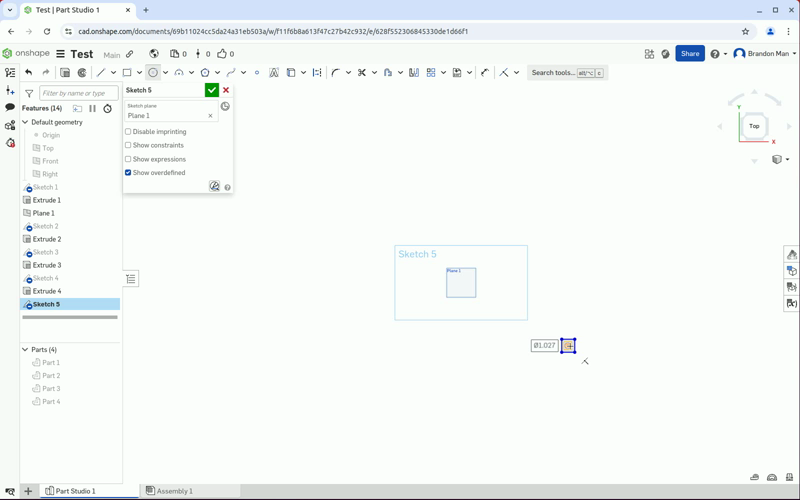
key(esc)
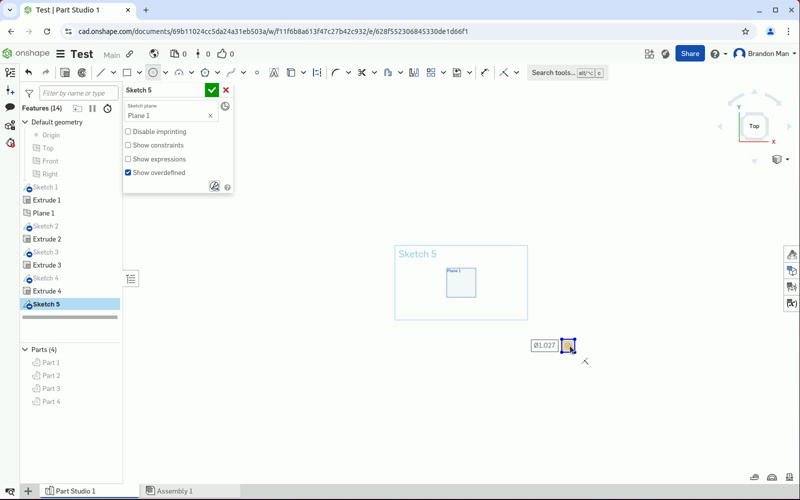
mouse_move(572, 348)
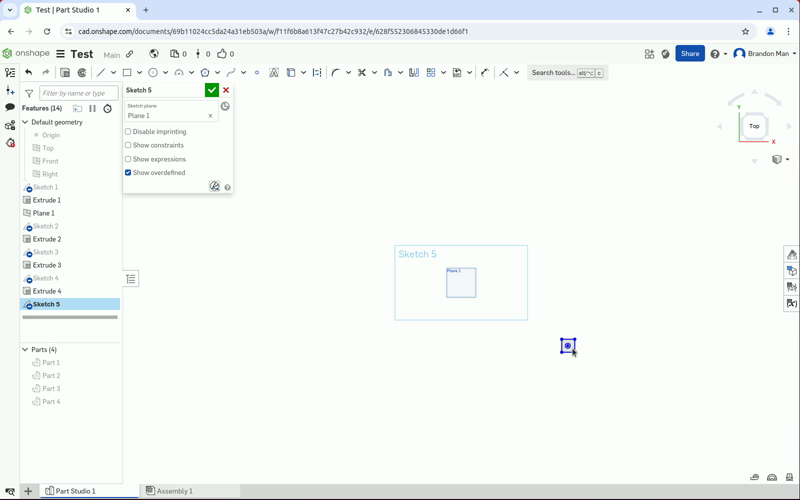
scroll(6)
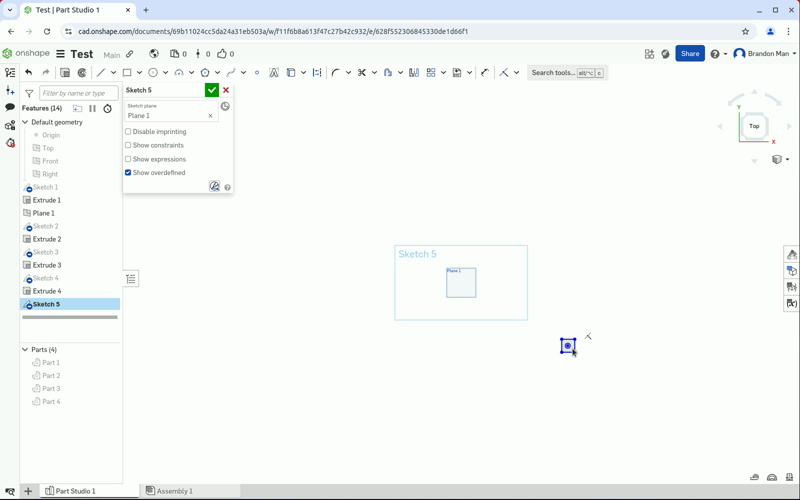
scroll(6)
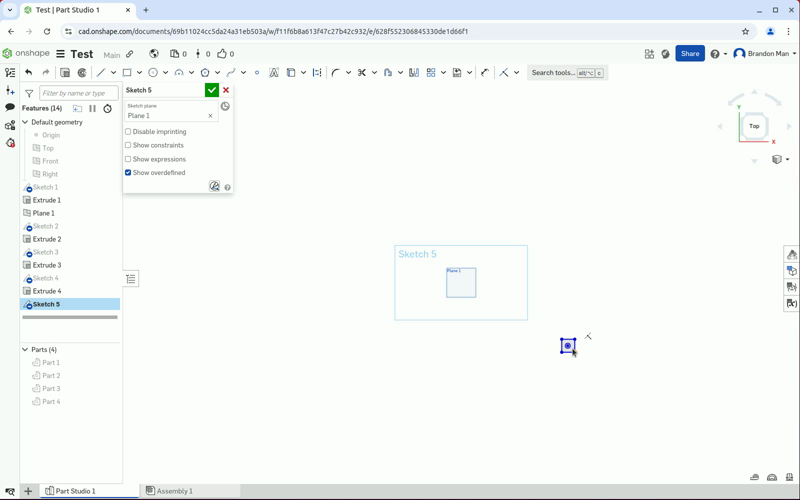
scroll(6)
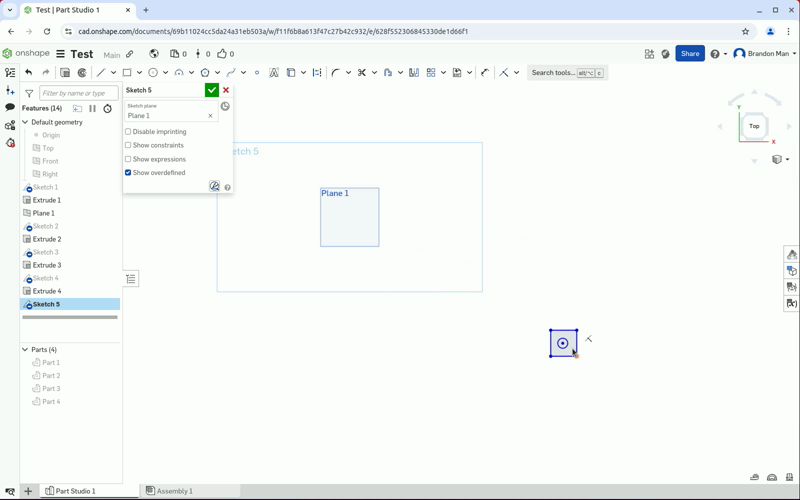
scroll(6)
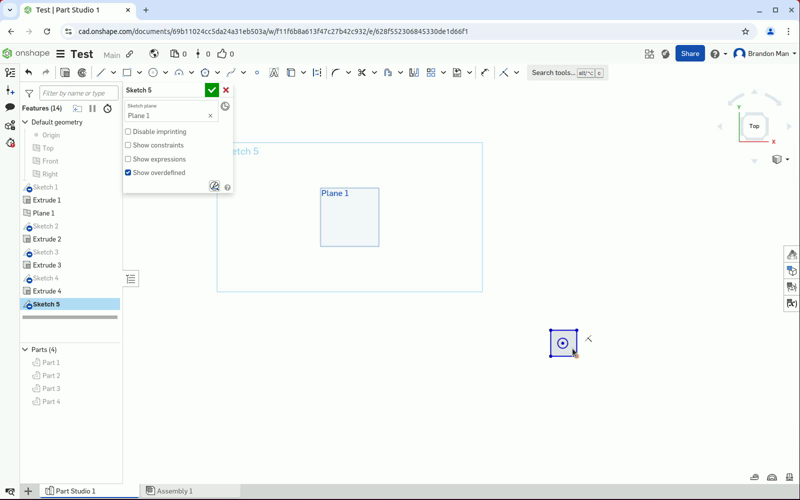
scroll(6)
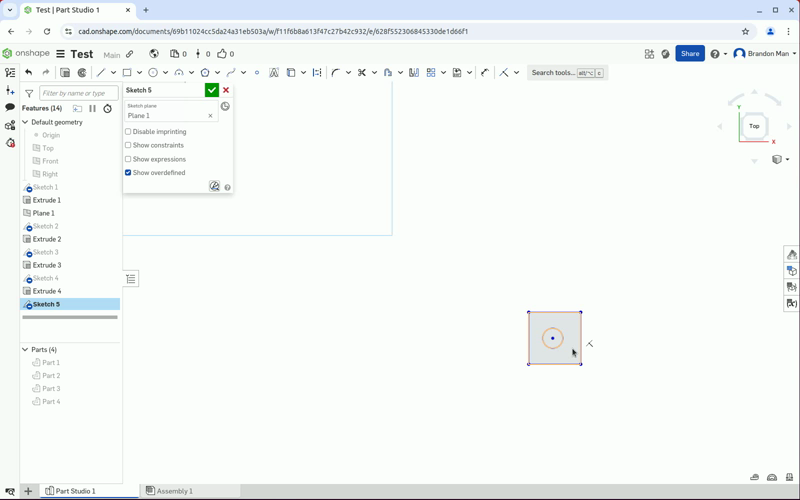
scroll(6)
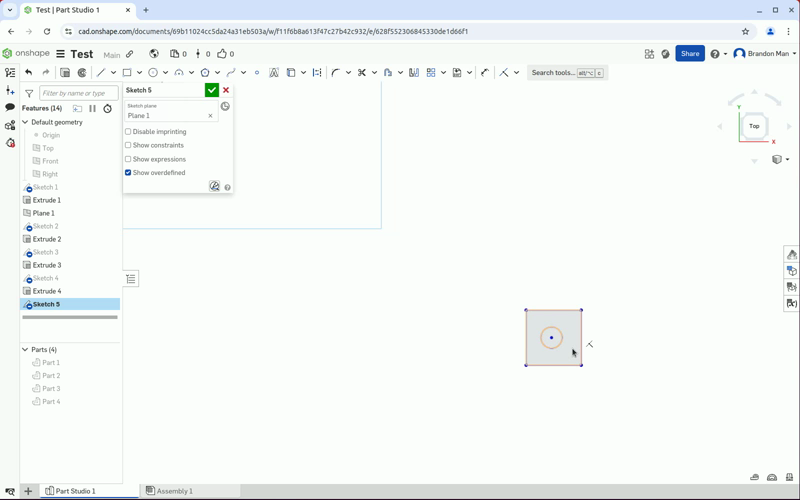
scroll(6)
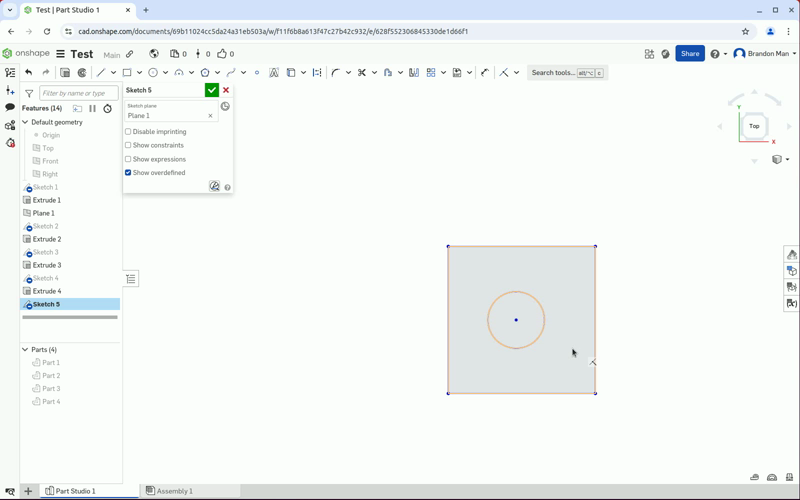
click(572, 348)
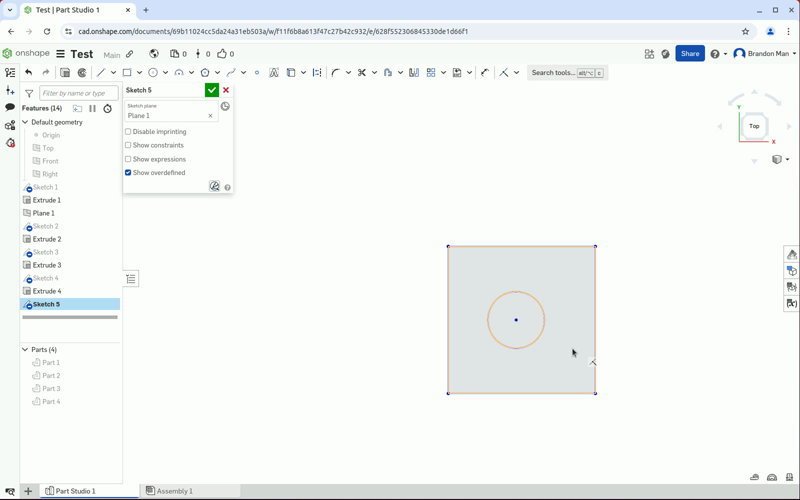
scroll(-6)
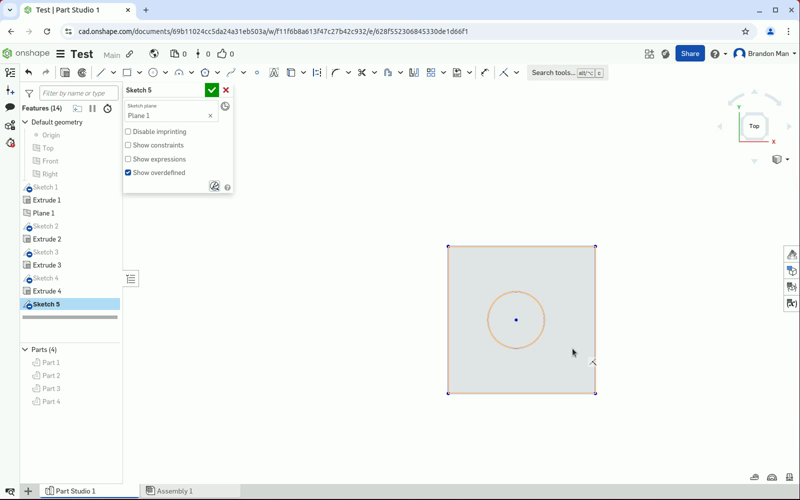
scroll(-6)
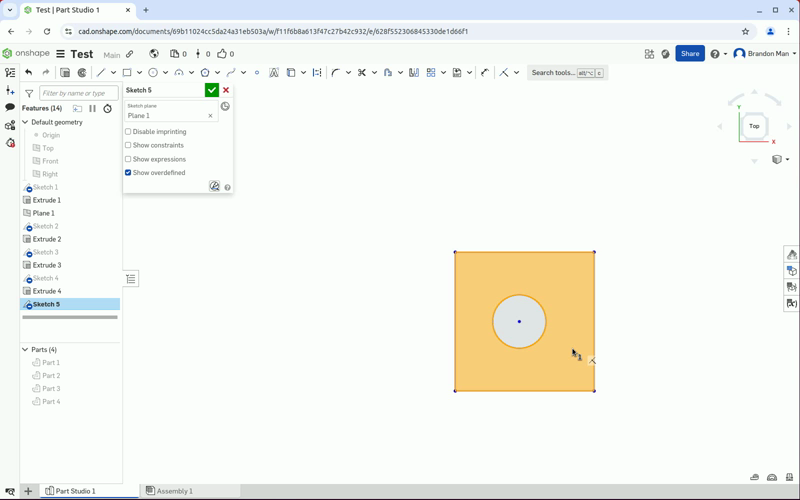
scroll(-6)
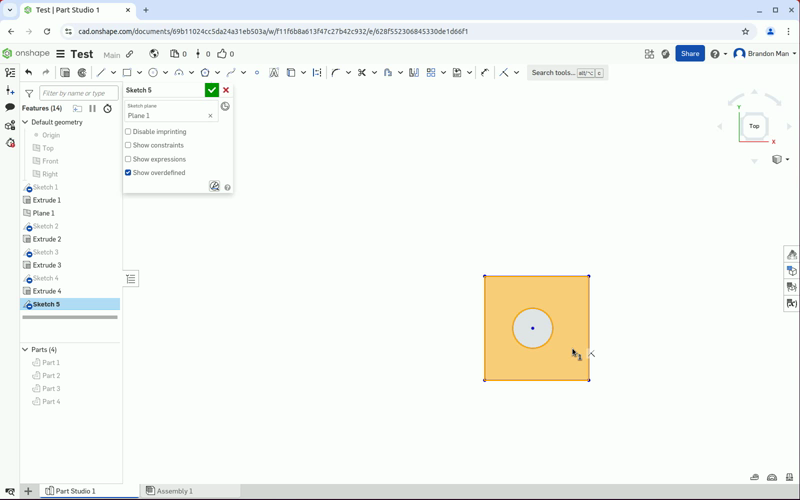
scroll(-6)
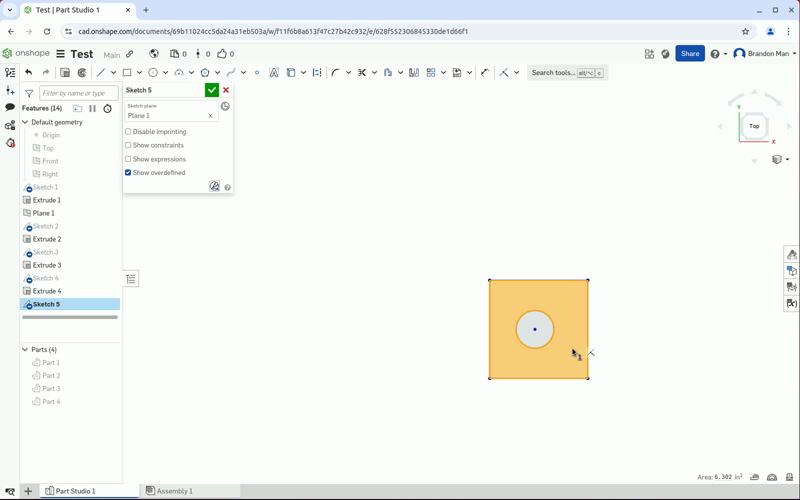
scroll(-6)
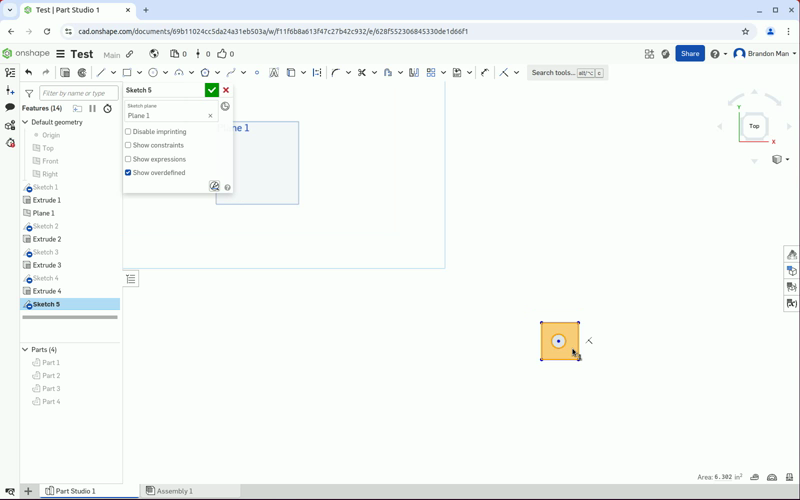
scroll(-6)
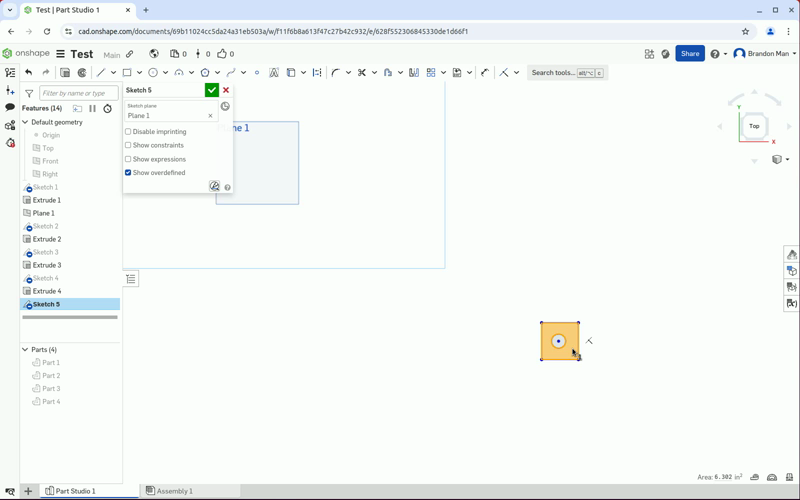
scroll(-6)
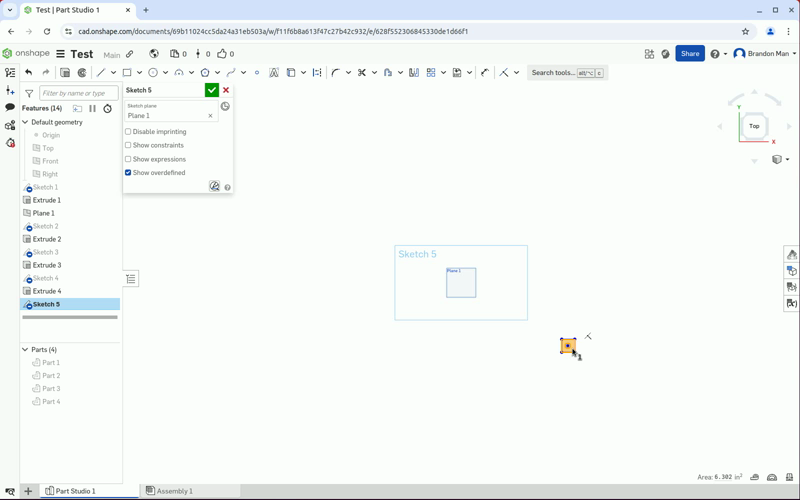
mouse_move(73, 352)
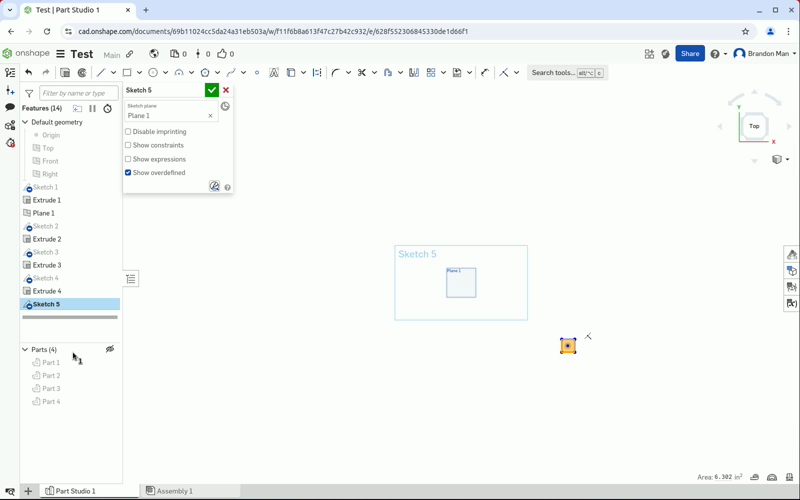
key(shift+y)
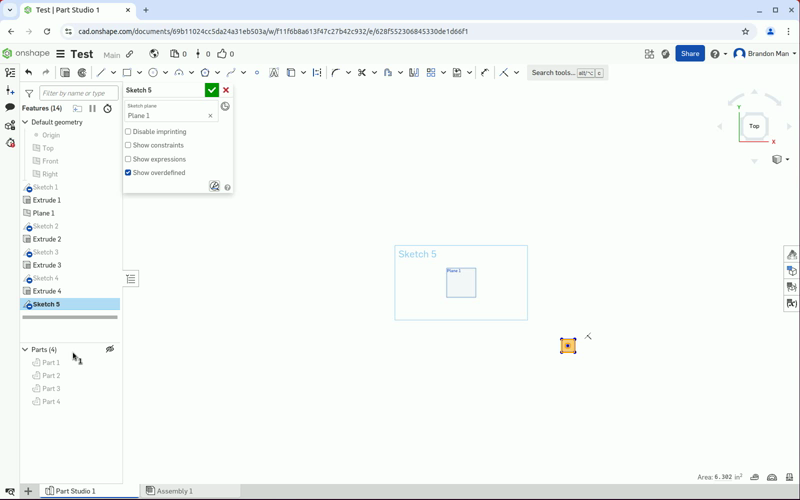
key(shift+e)
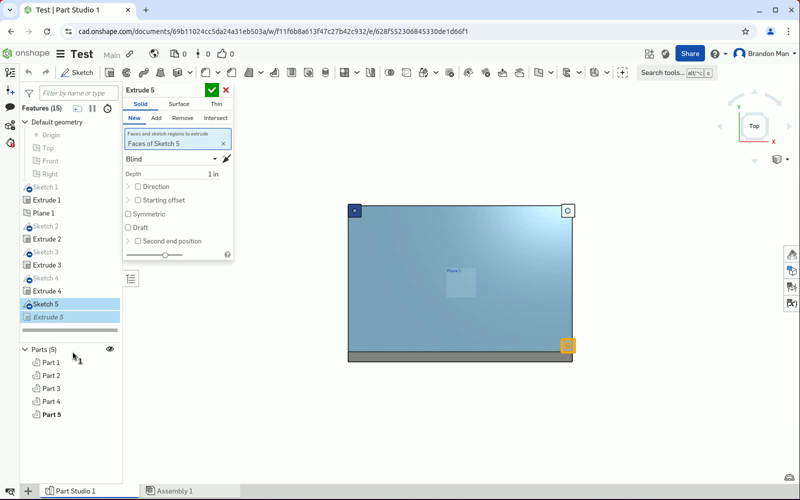
mouse_move(143, 106)
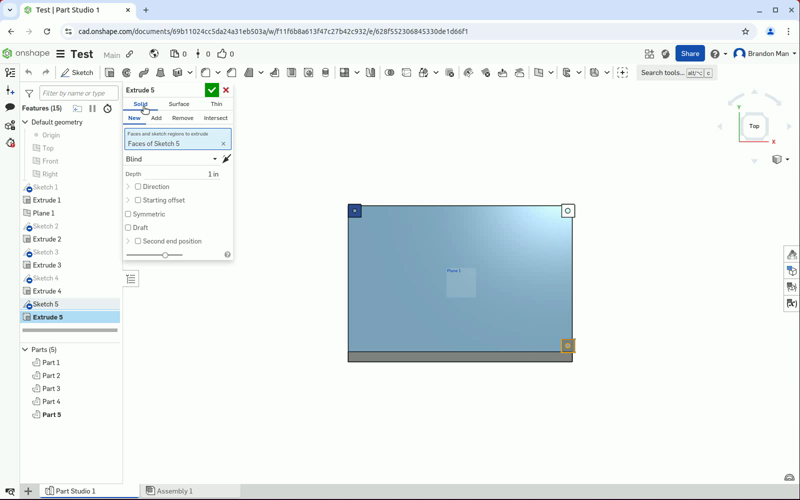
click(143, 106)
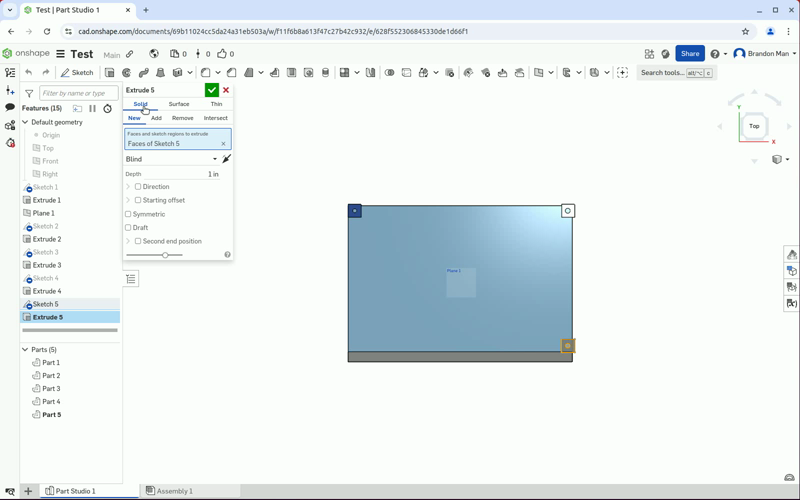
mouse_move(137, 120)
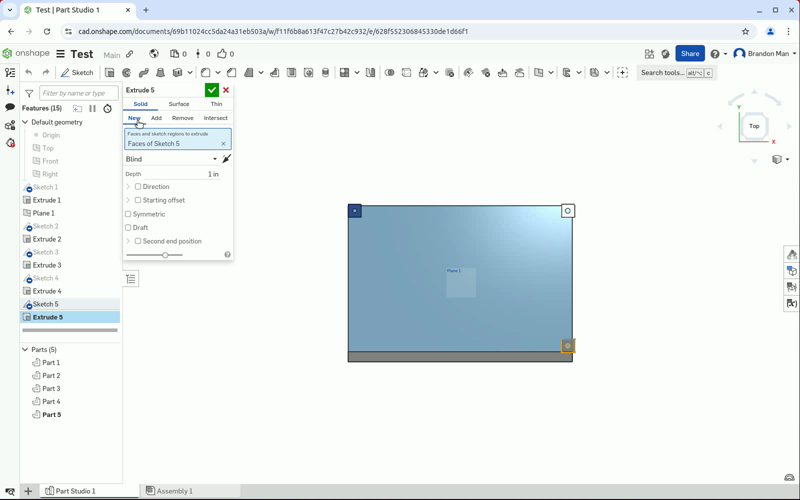
click(137, 120)
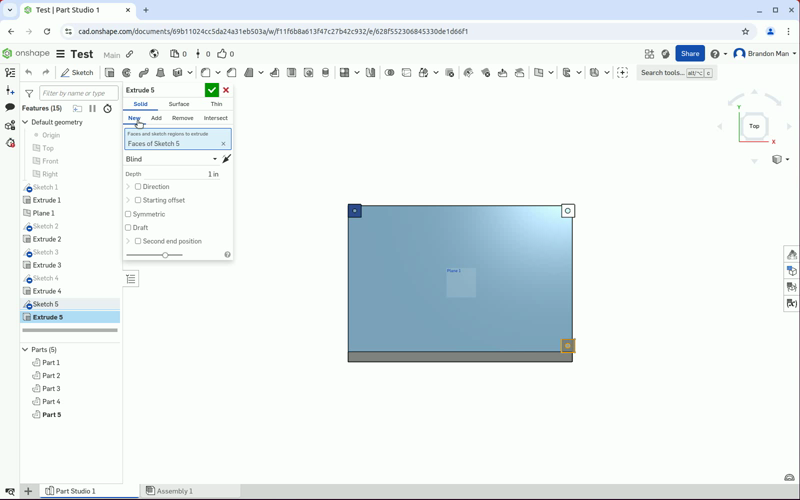
key(tab, 4)
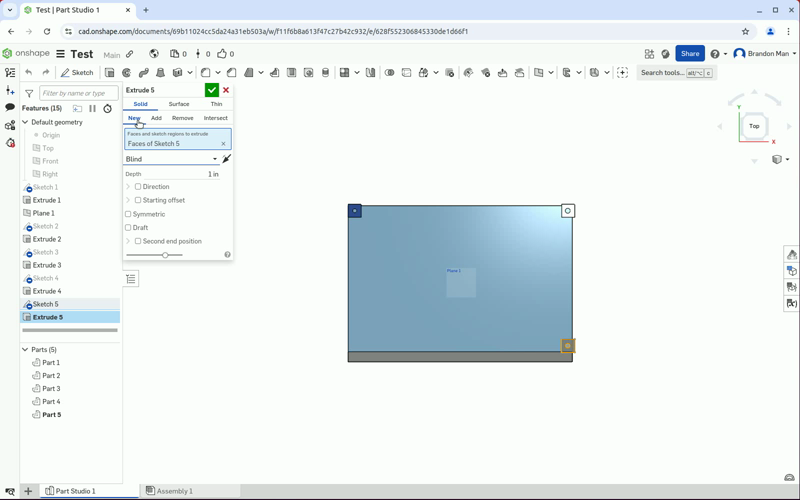
text(1.204)
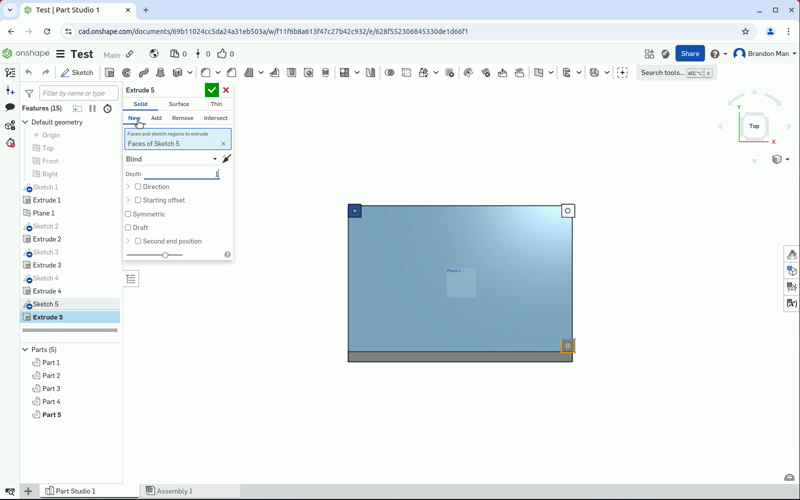
key(enter)
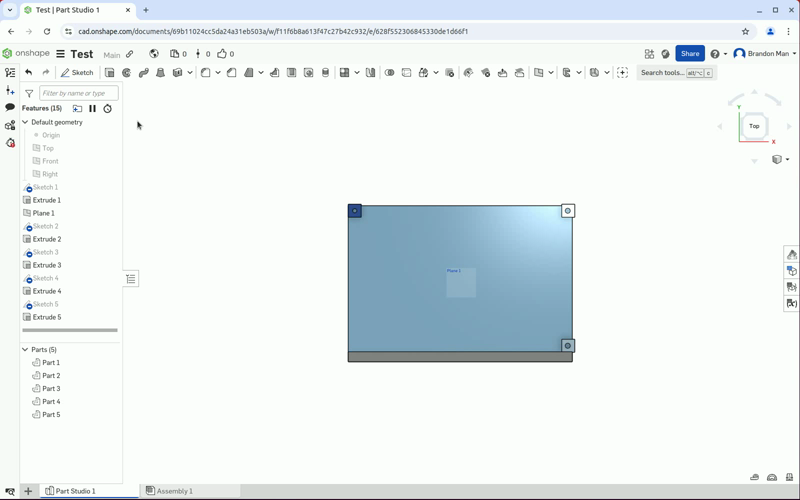
key(shift+h)
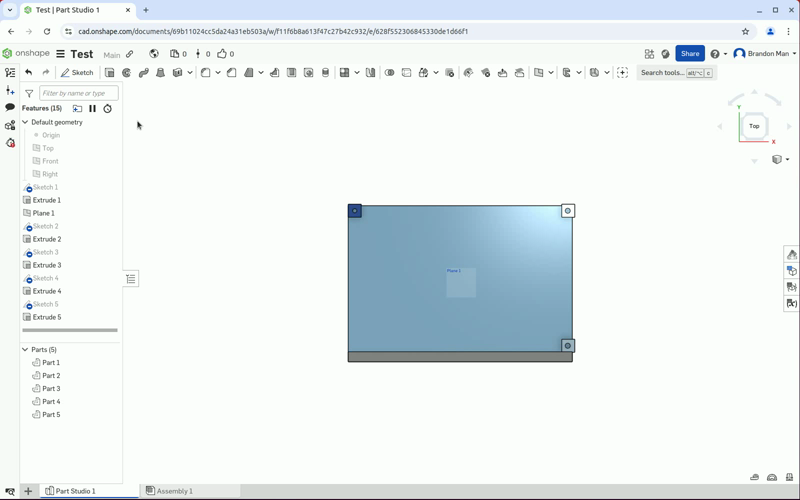
key(shift+h)
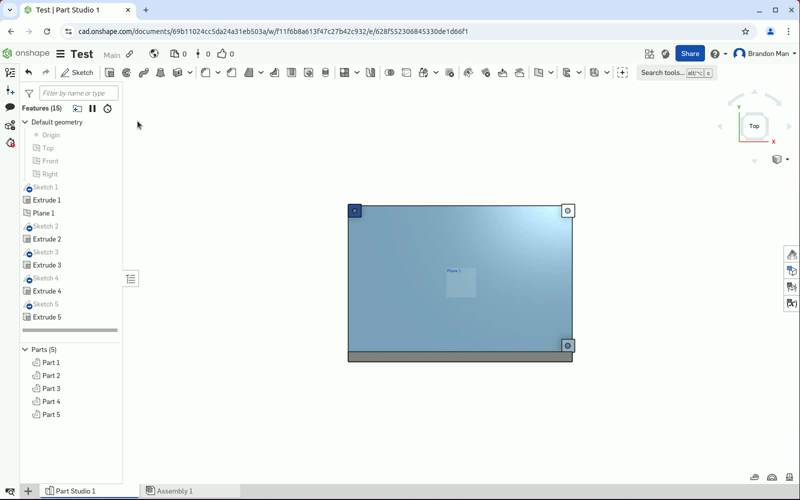
mouse_move(73, 189)
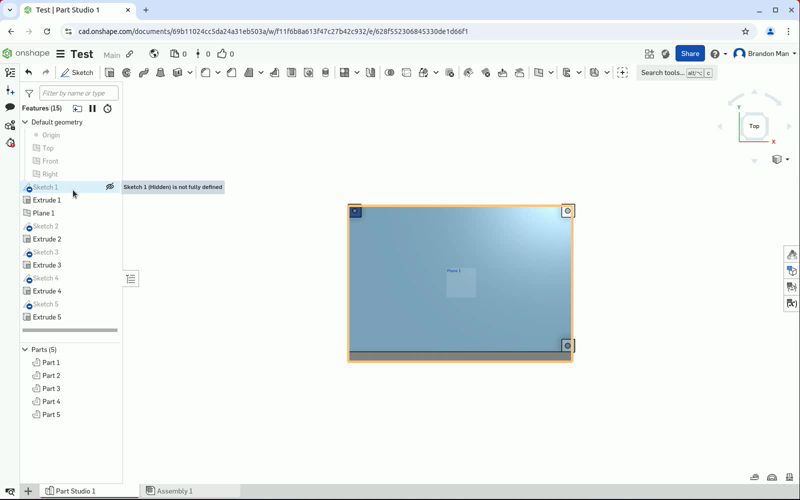
click(73, 189)
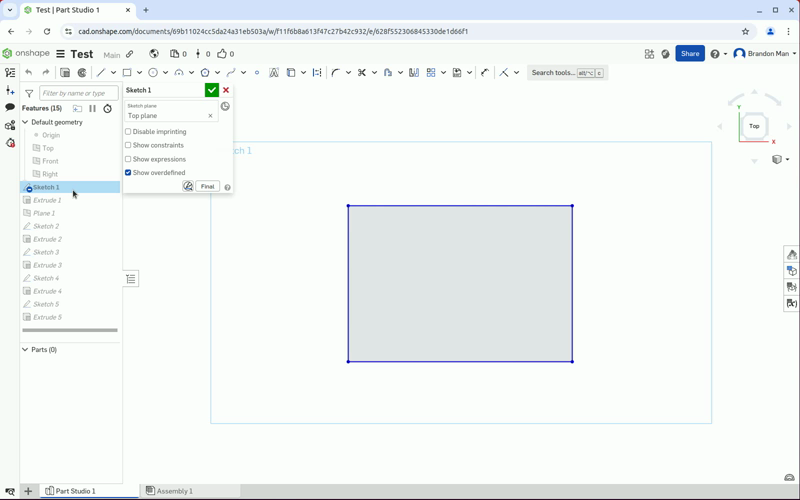
mouse_move(229, 92)
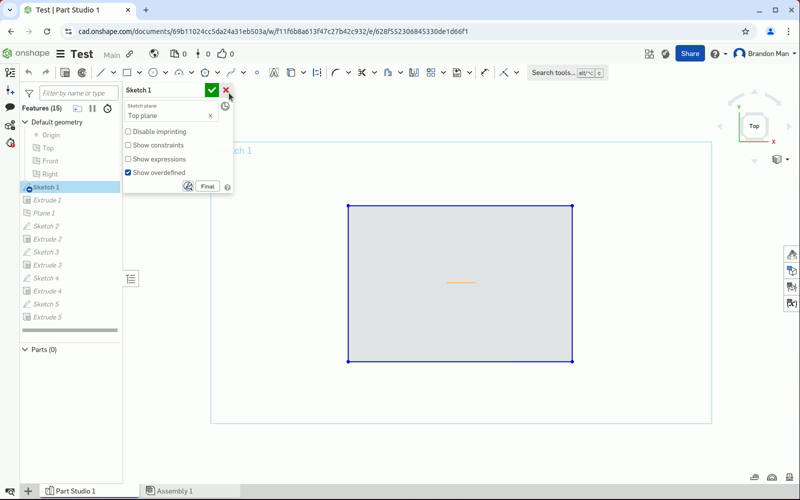
click(229, 92)
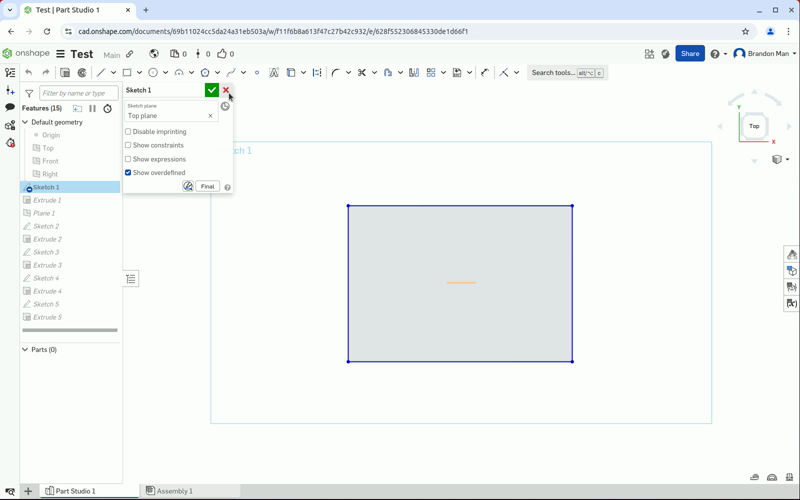
key(shift+s)
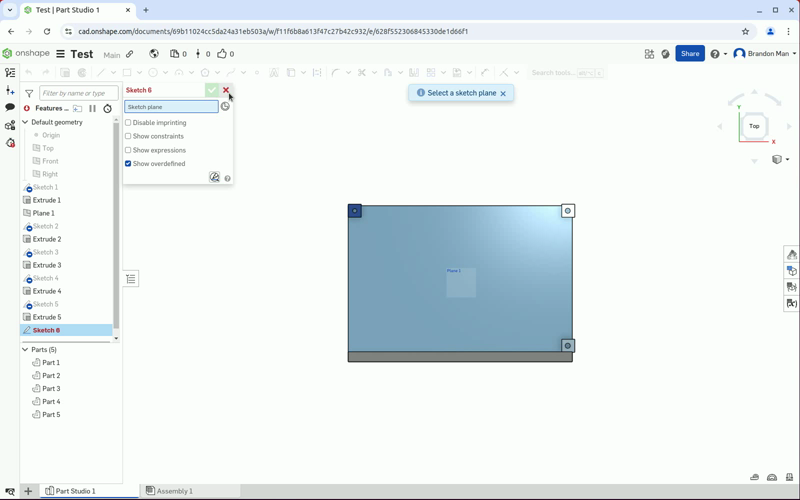
mouse_move(69, 215)
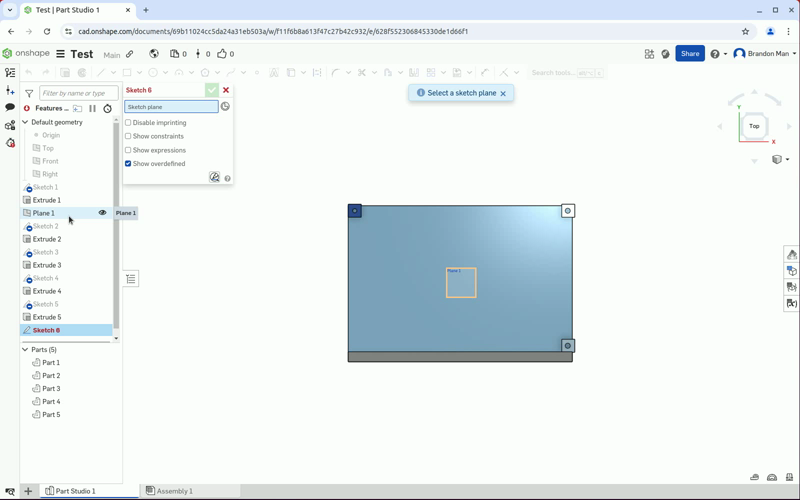
click(69, 215)
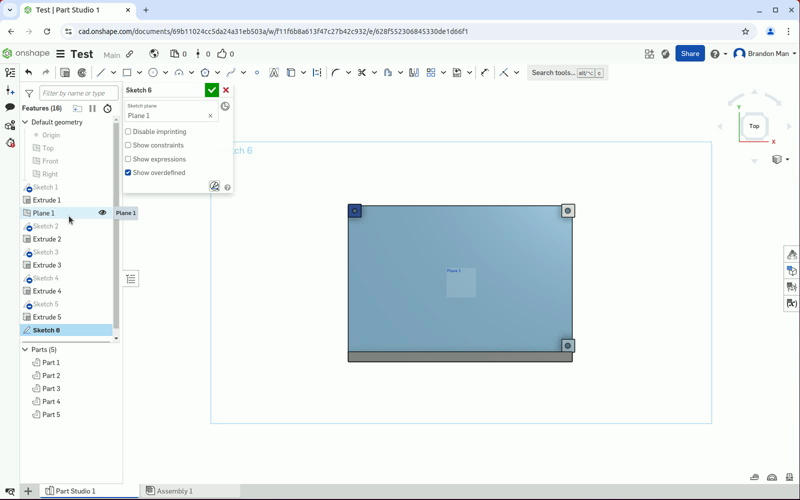
mouse_move(73, 352)
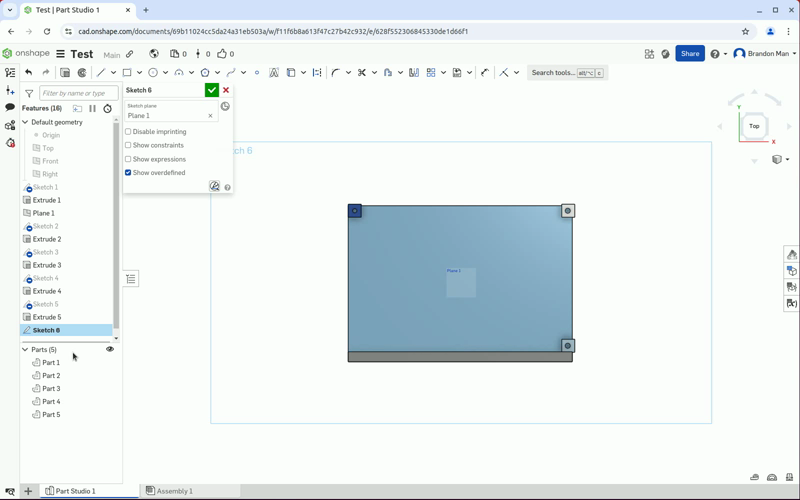
key(y)
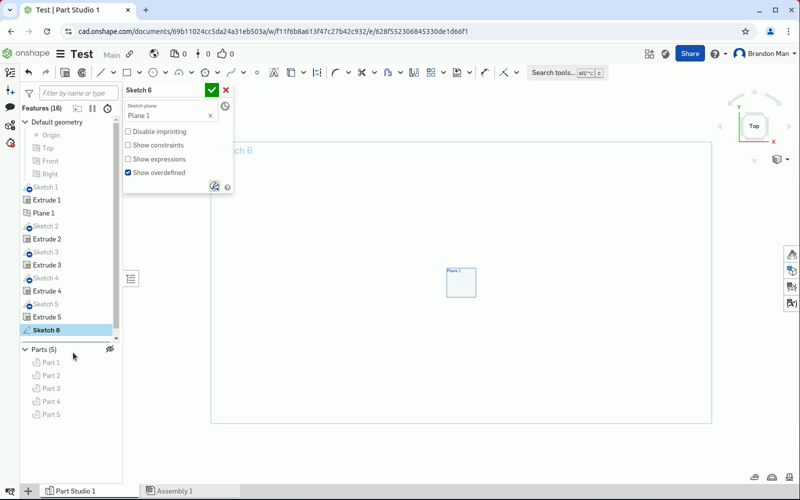
key(l)
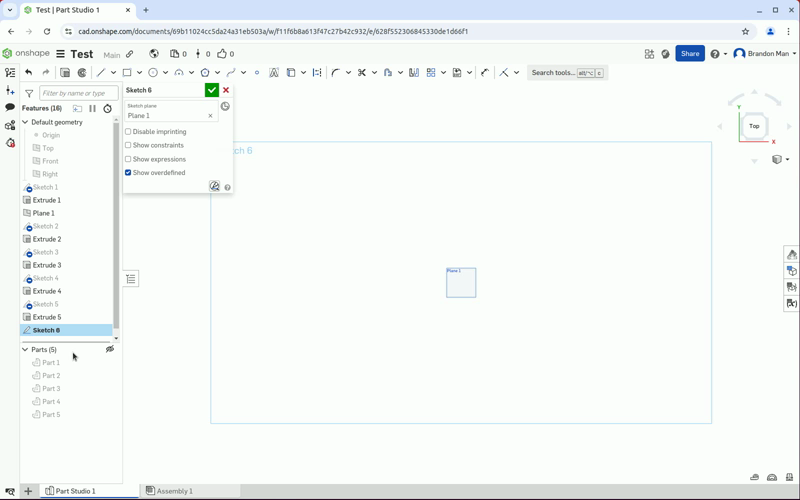
key_down(shift)
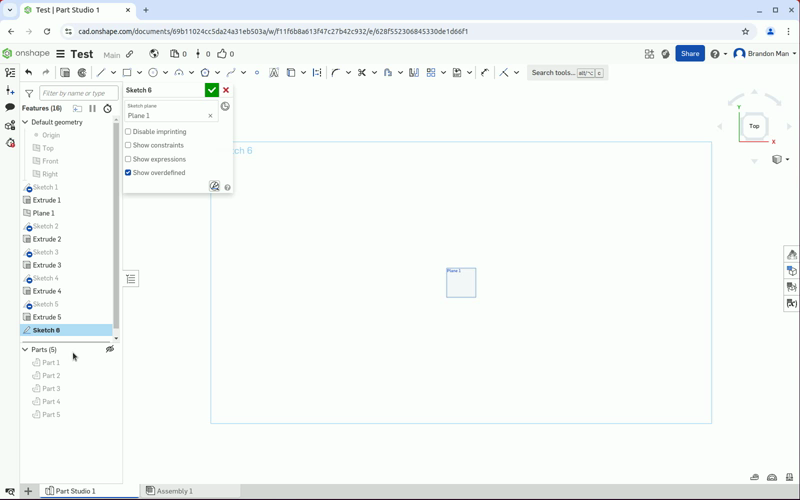
mouse_move(348, 352)
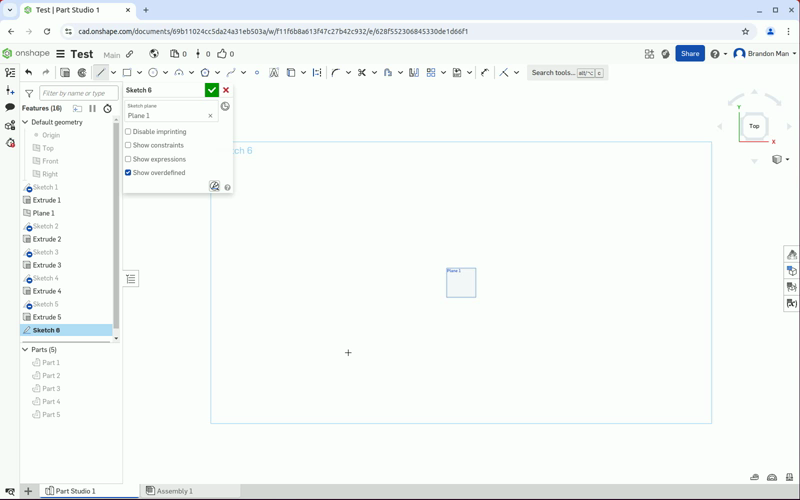
click(348, 352)
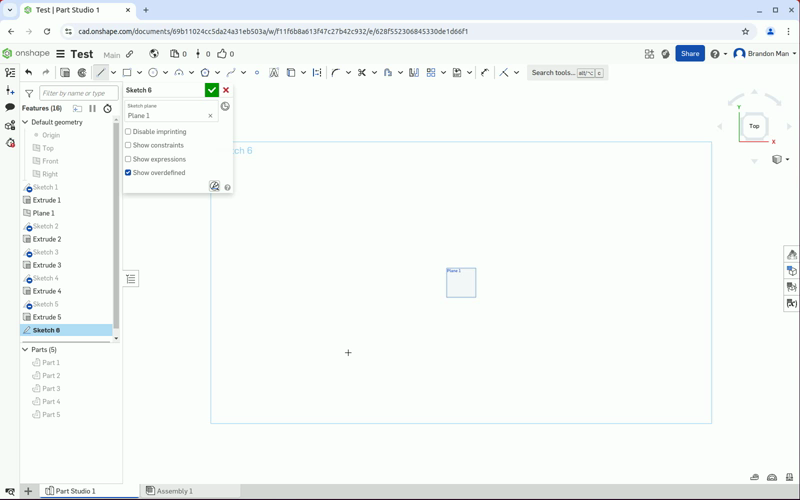
key_up(shift)
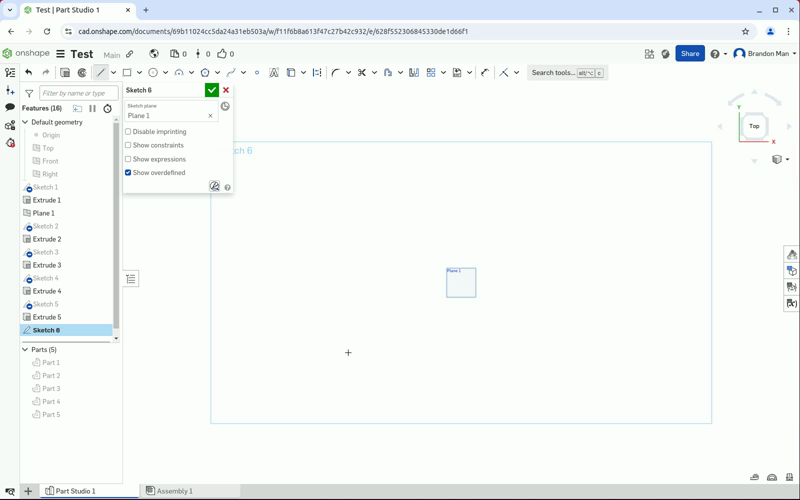
key_down(shift)
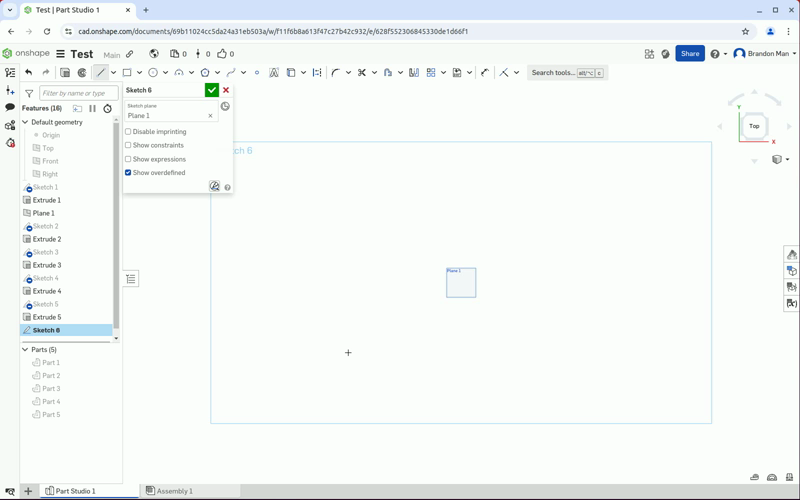
mouse_move(378, 352)
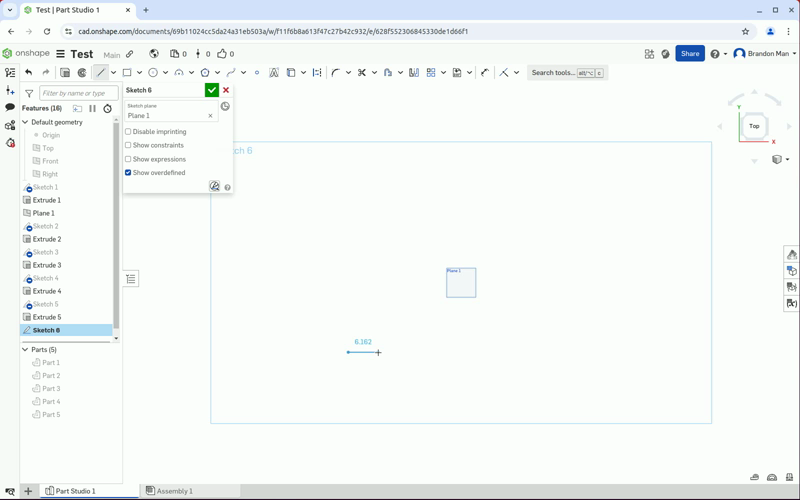
mouse_move(361, 352)
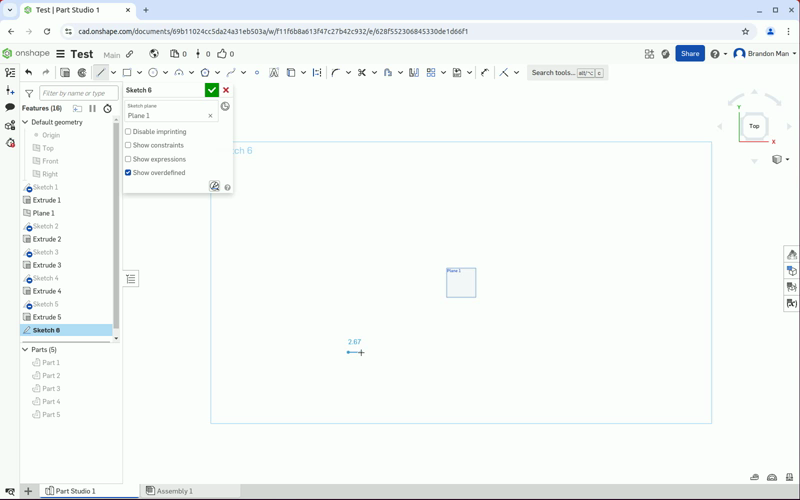
click(361, 352)
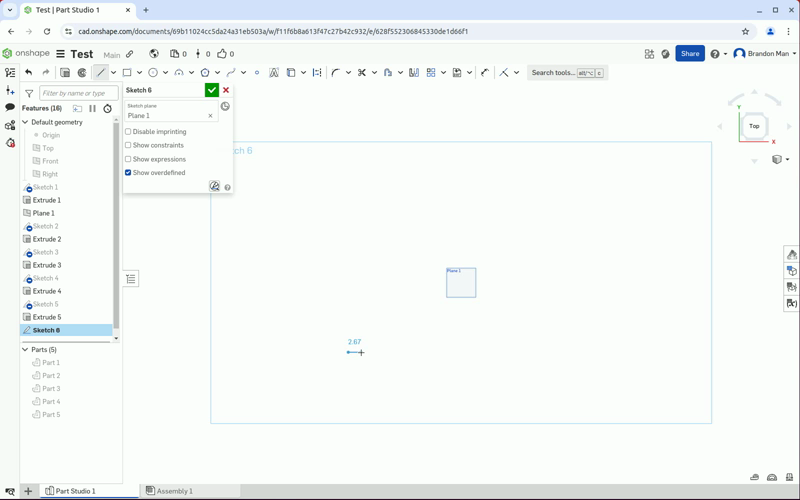
key_up(shift)
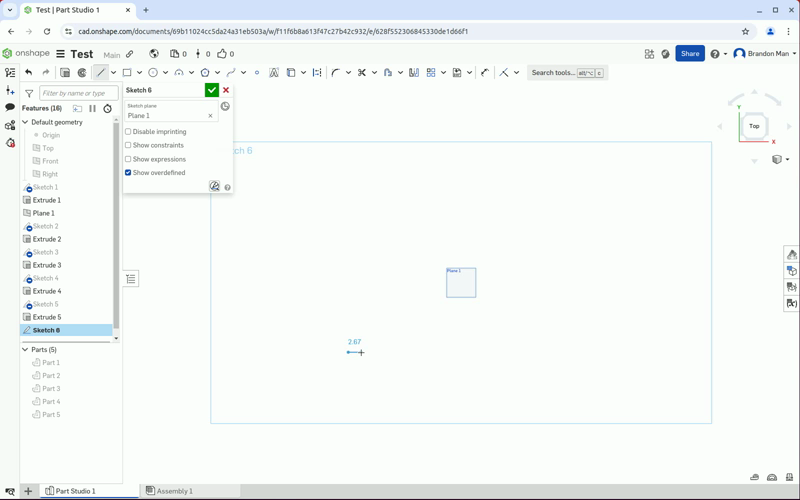
key_down(shift)
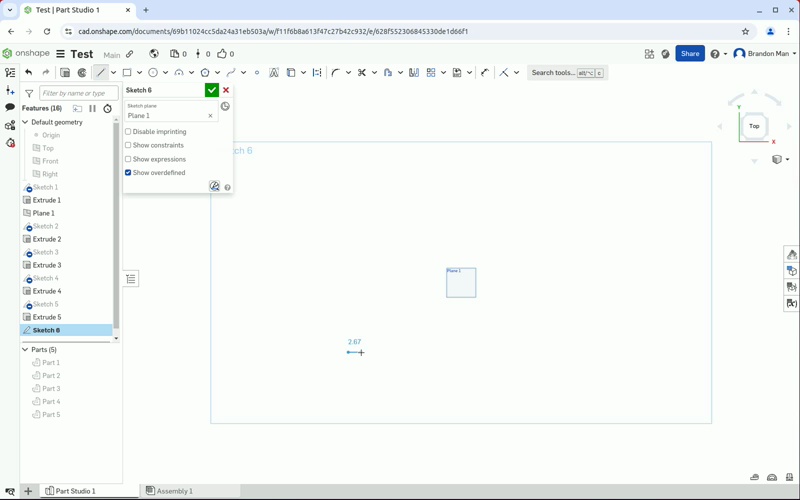
mouse_move(391, 352)
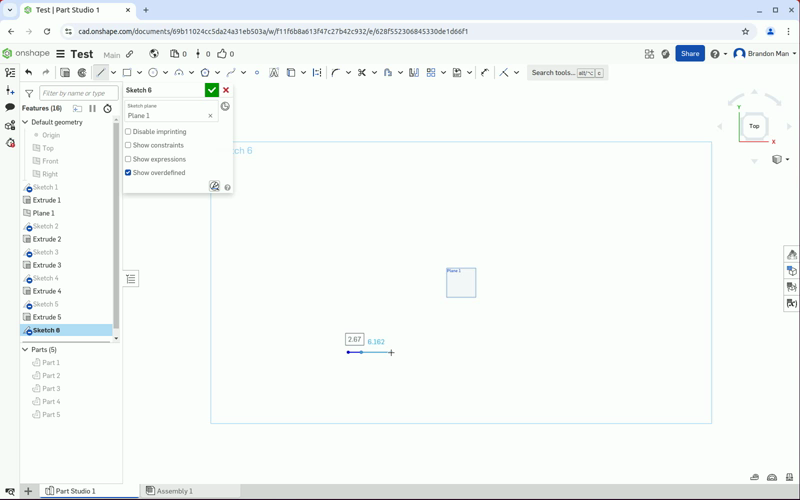
mouse_move(361, 339)
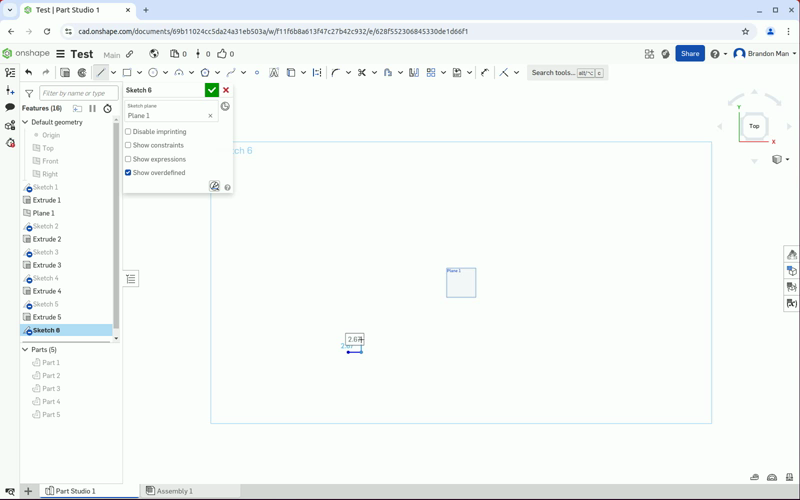
click(361, 339)
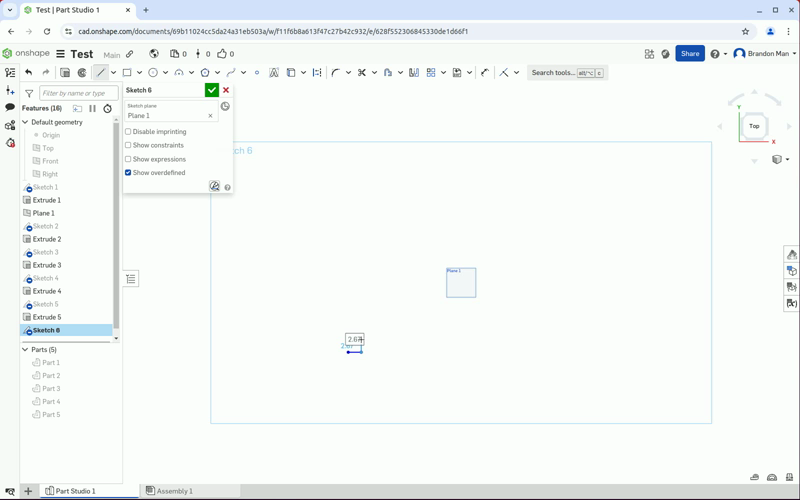
key_up(shift)
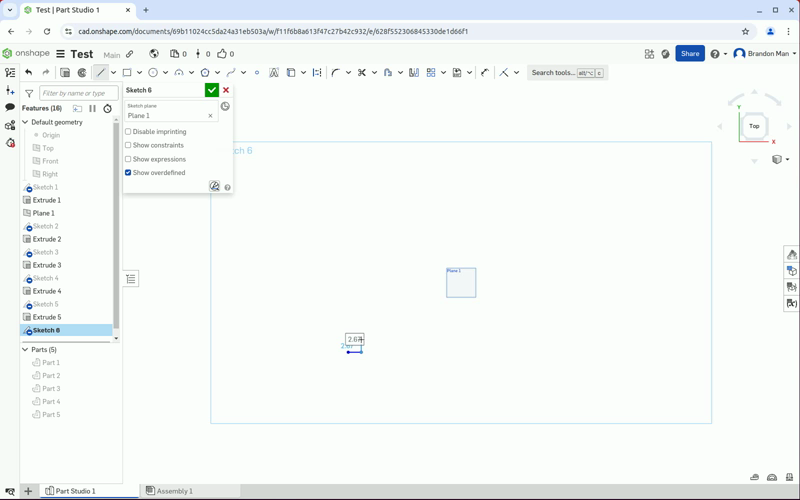
key_down(shift)
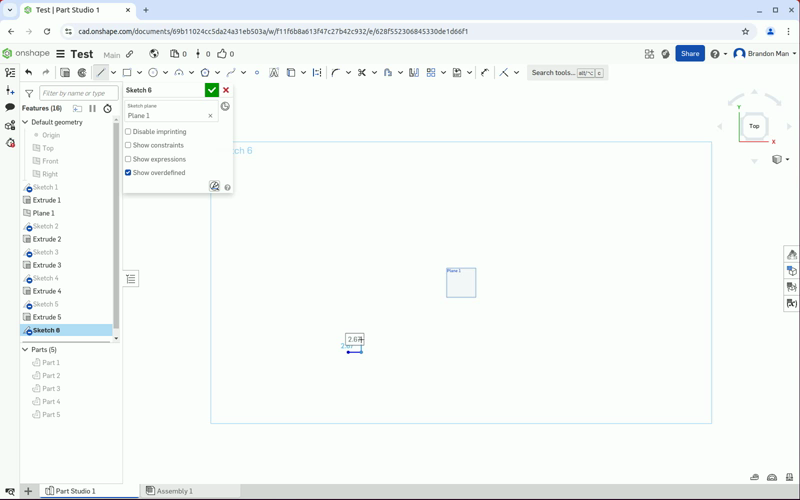
mouse_move(391, 339)
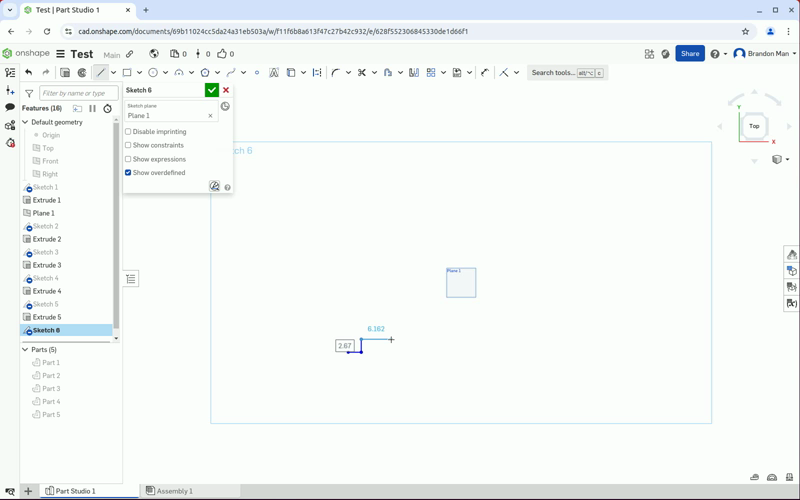
mouse_move(348, 339)
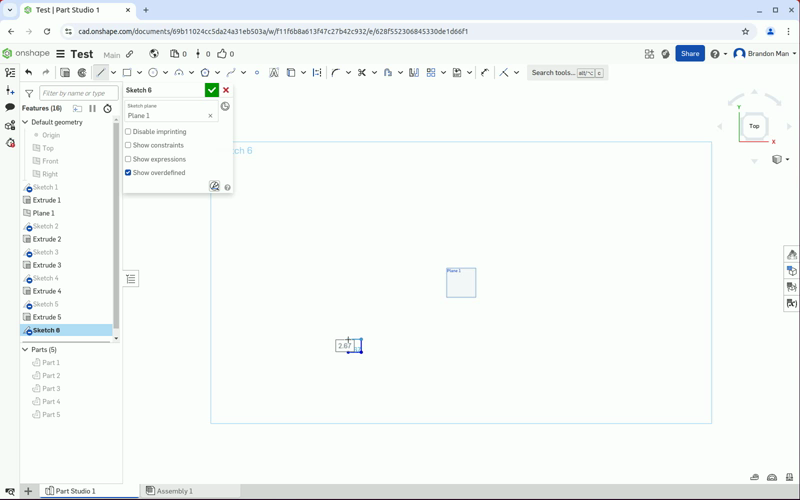
click(348, 339)
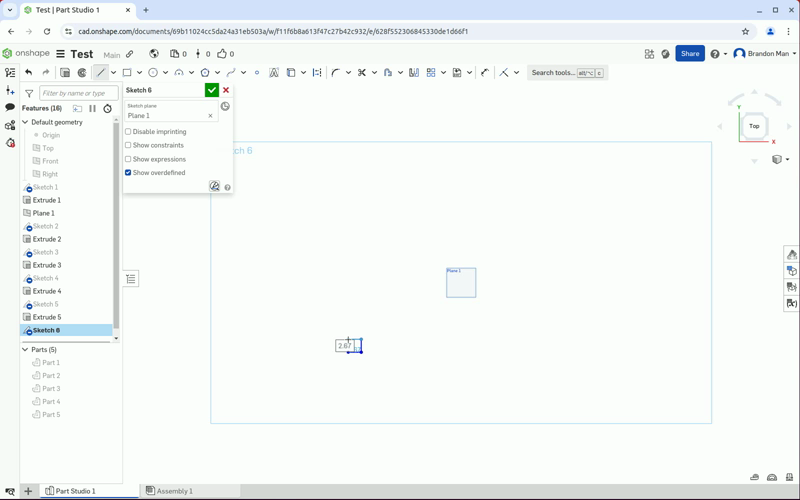
key_up(shift)
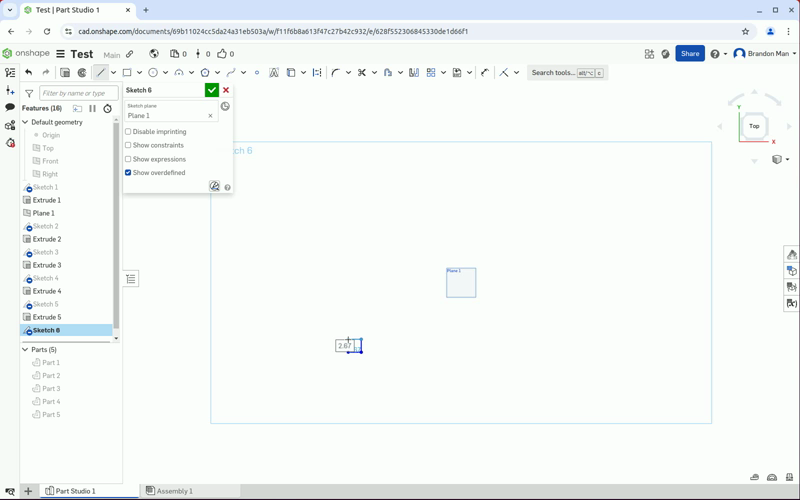
mouse_move(378, 339)
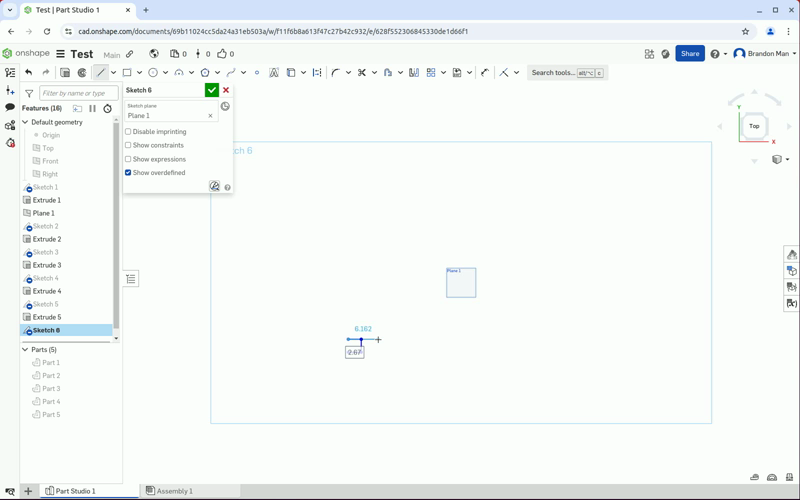
key_down(shift)
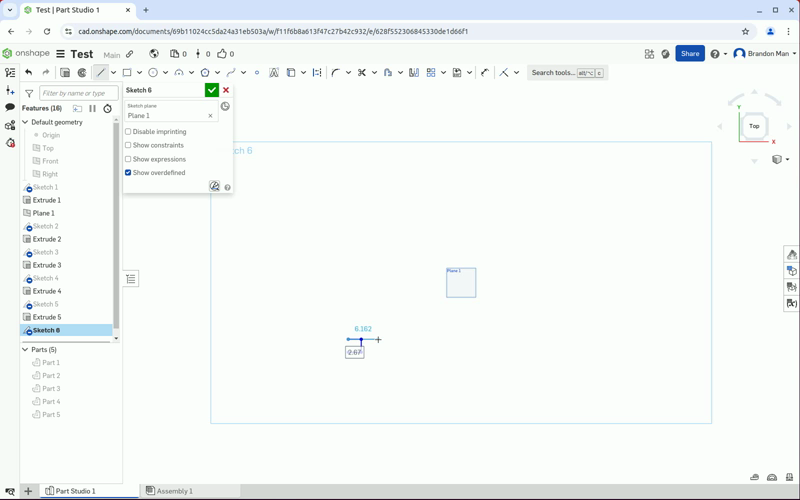
mouse_move(348, 352)
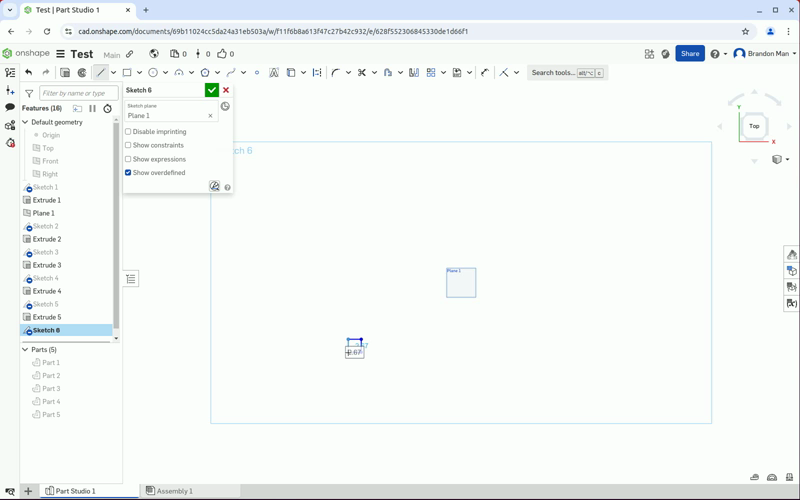
key_up(shift)
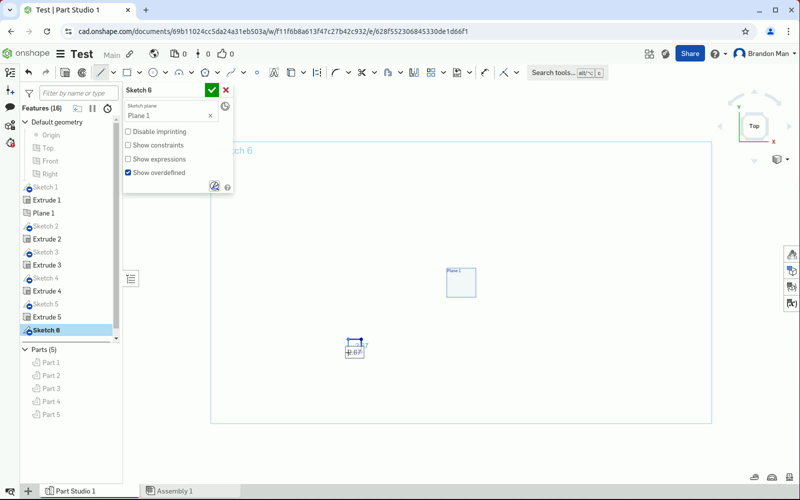
click(348, 352)
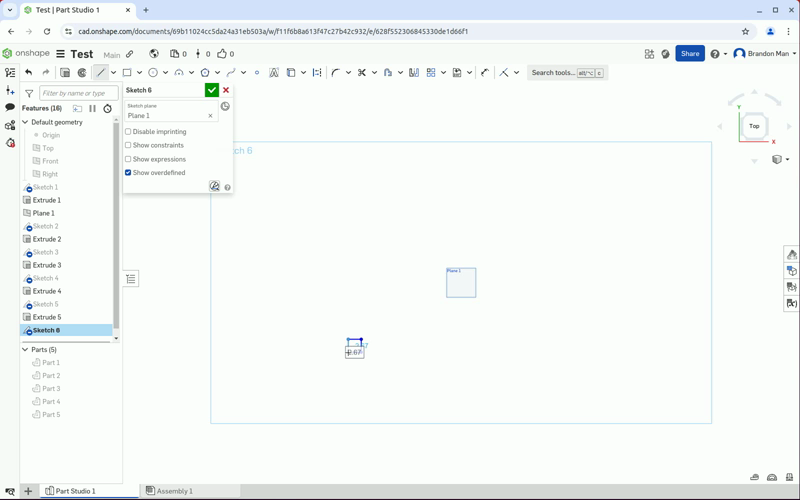
key(esc)
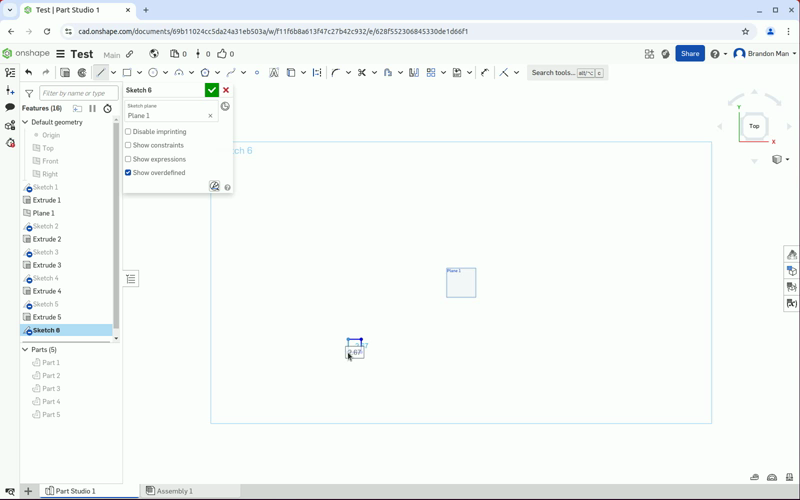
key(c)
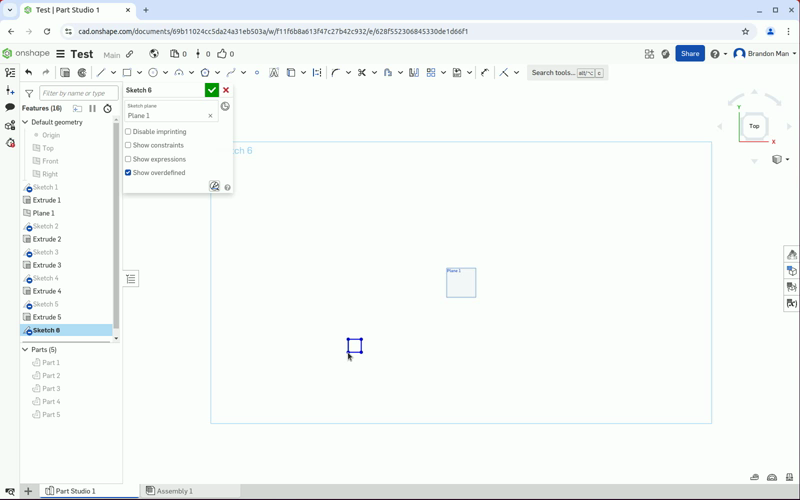
key_down(shift)
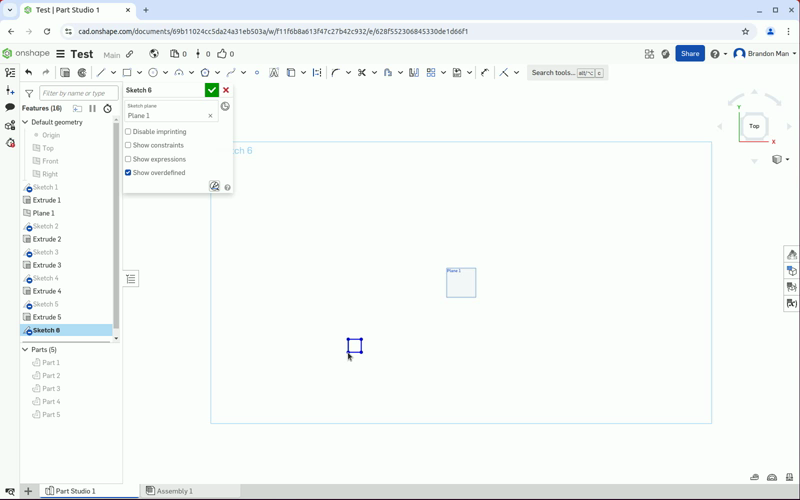
mouse_move(354, 345)
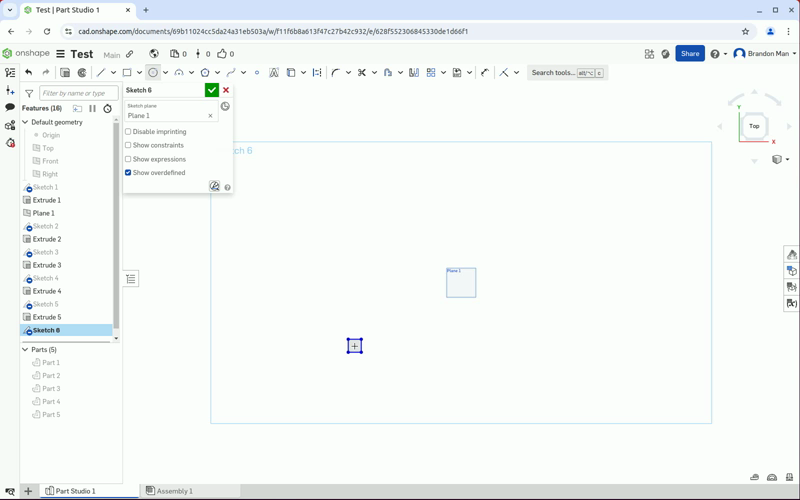
click(354, 345)
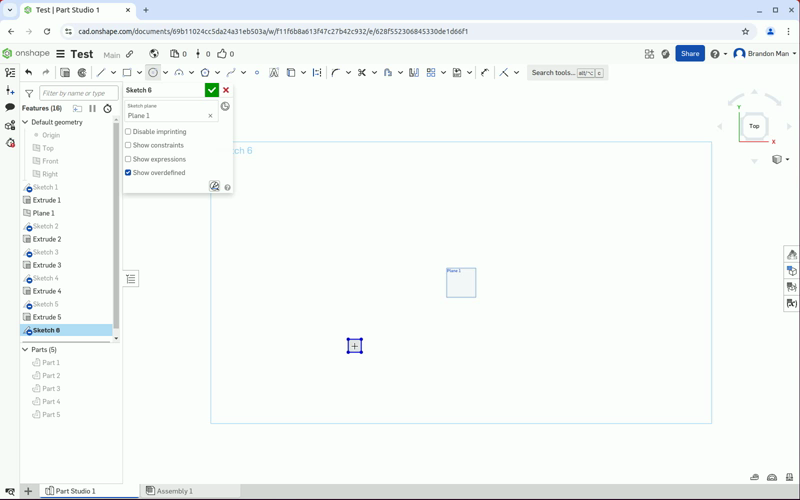
key_up(shift)
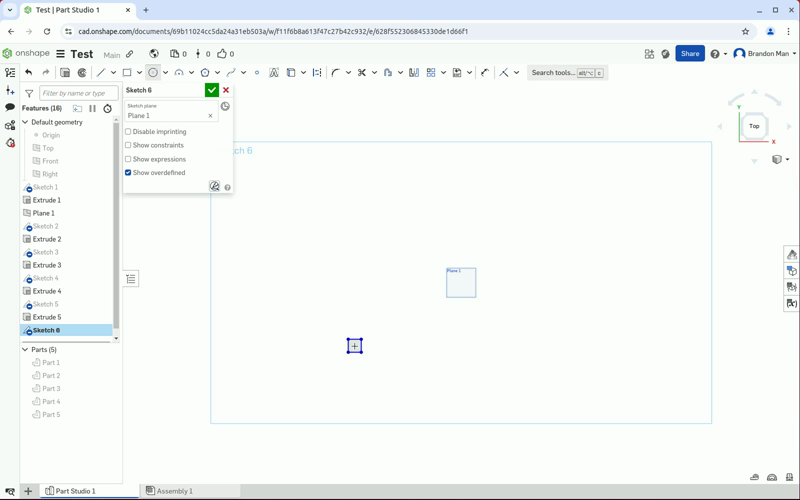
mouse_move(356, 345)
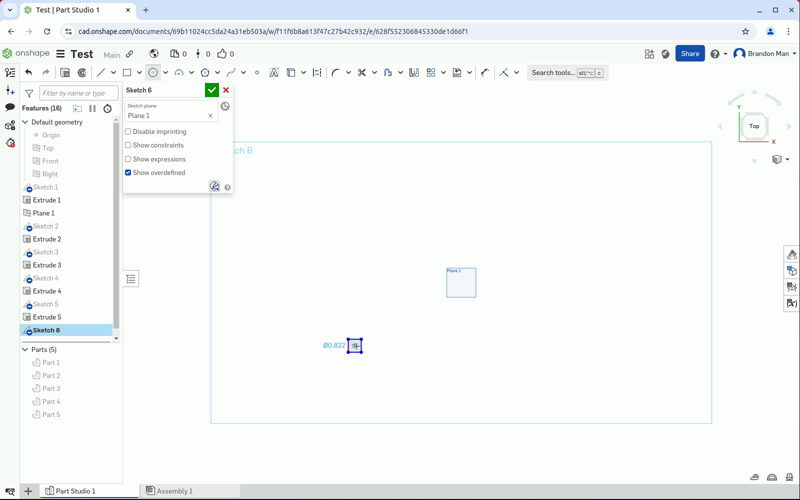
scroll(6)
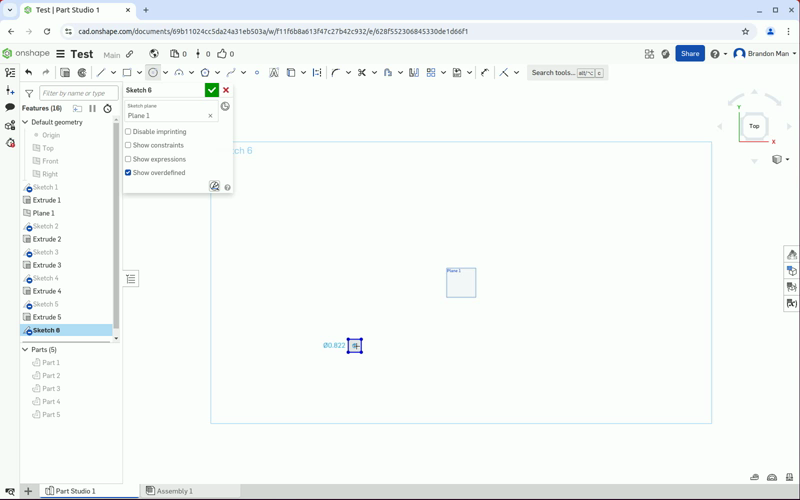
scroll(6)
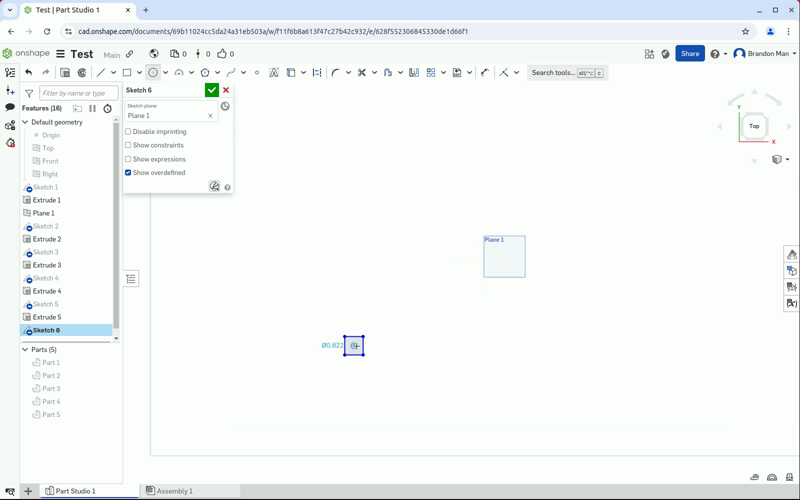
scroll(6)
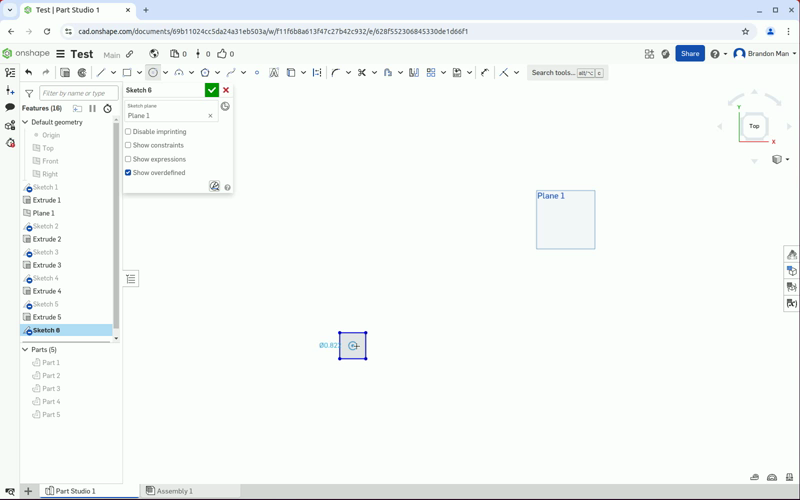
scroll(6)
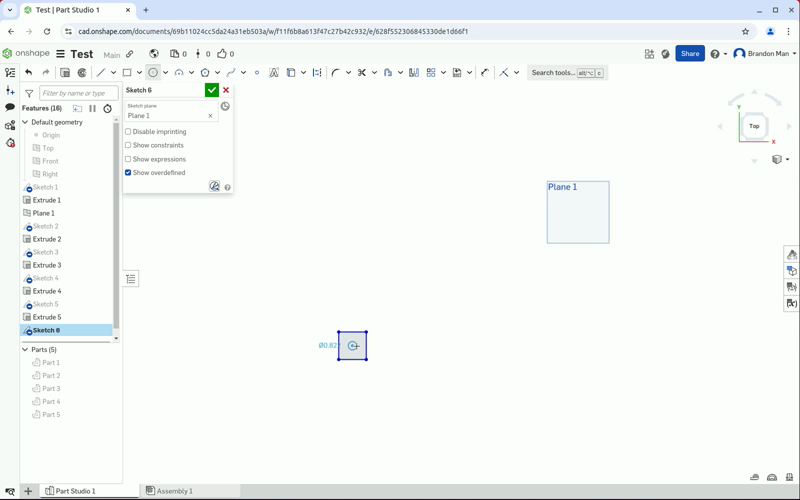
scroll(6)
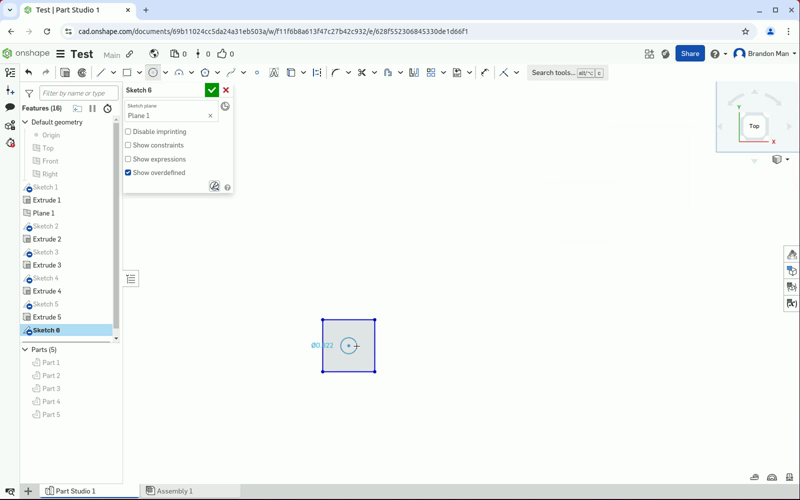
scroll(6)
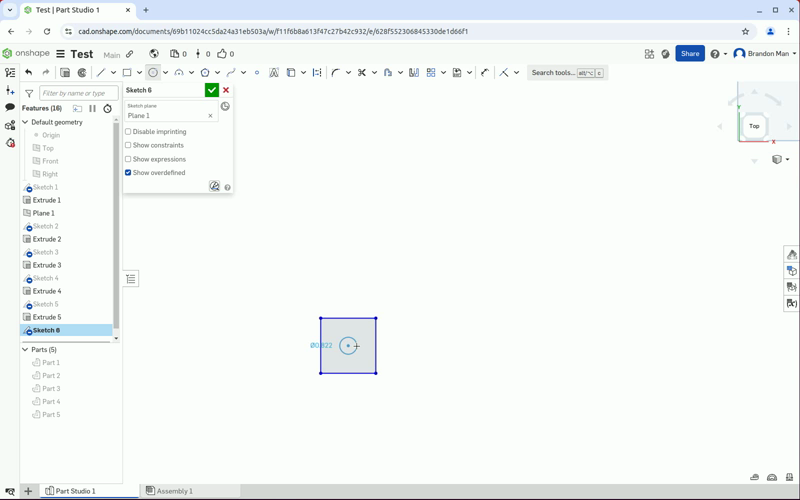
scroll(6)
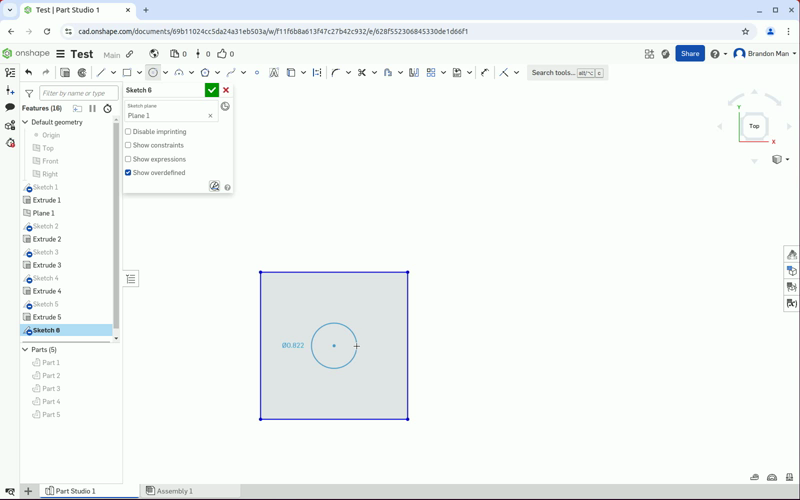
click(356, 345)
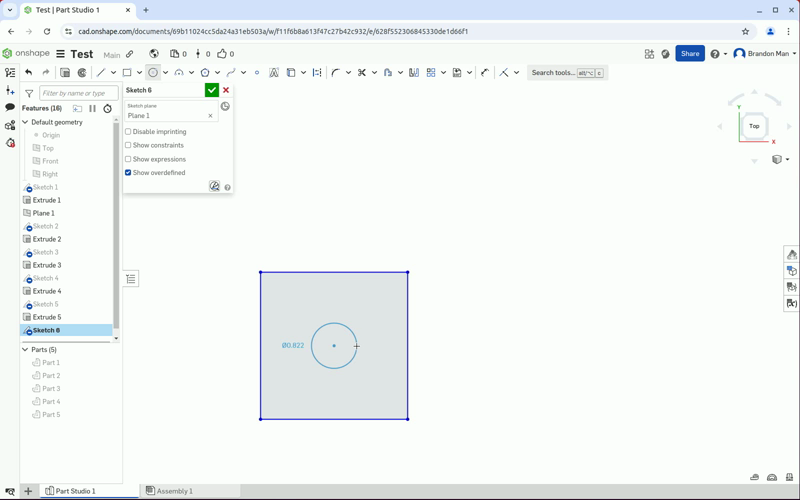
scroll(-6)
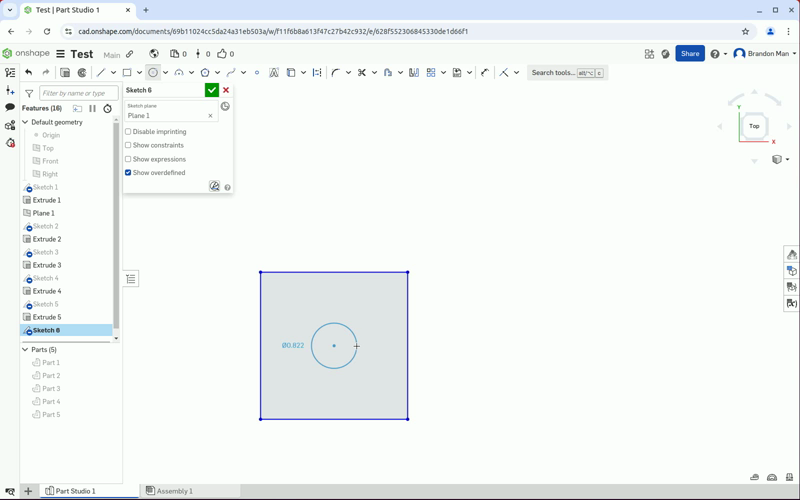
scroll(-6)
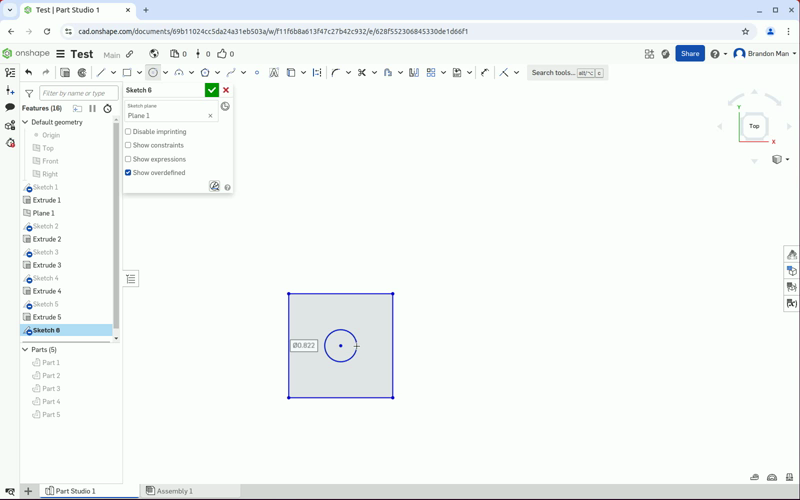
scroll(-6)
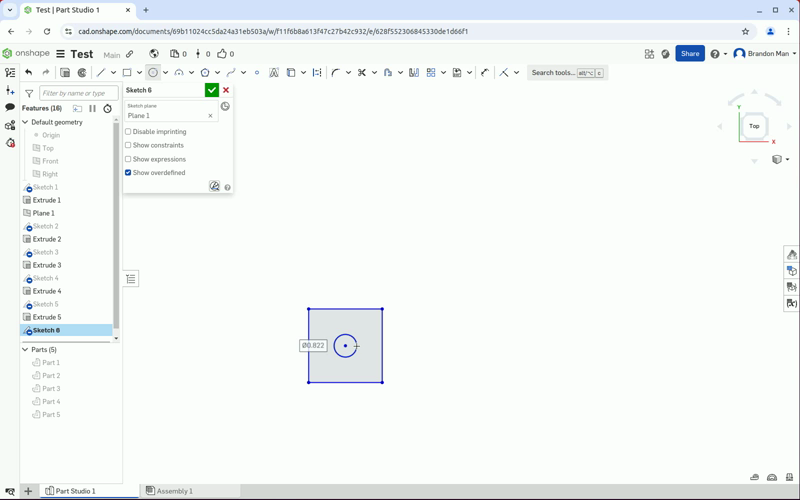
scroll(-6)
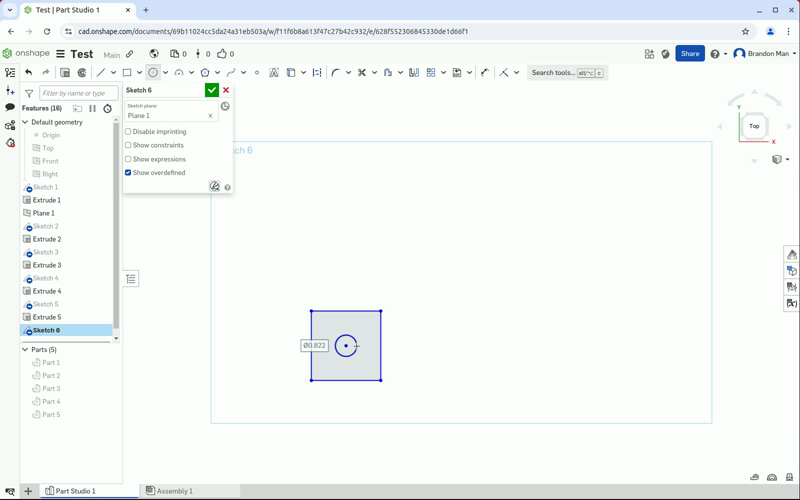
scroll(-6)
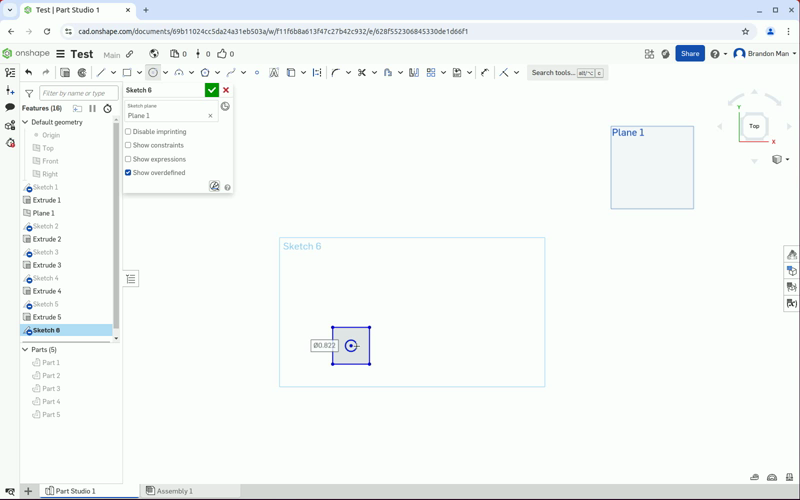
scroll(-6)
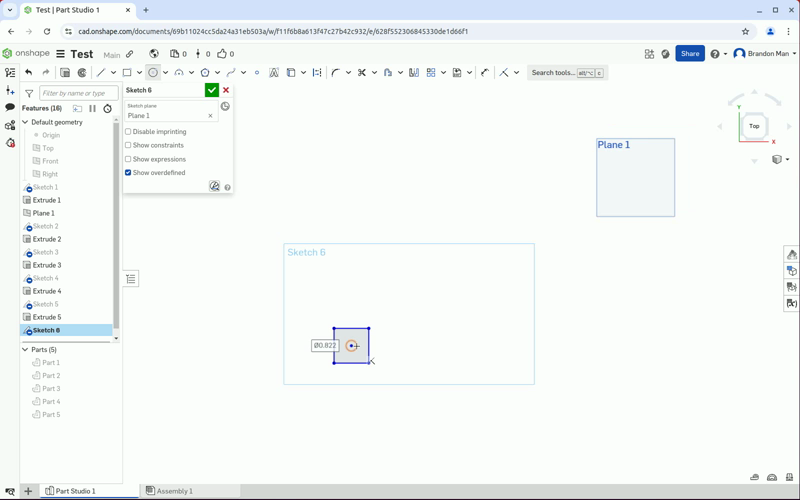
scroll(-6)
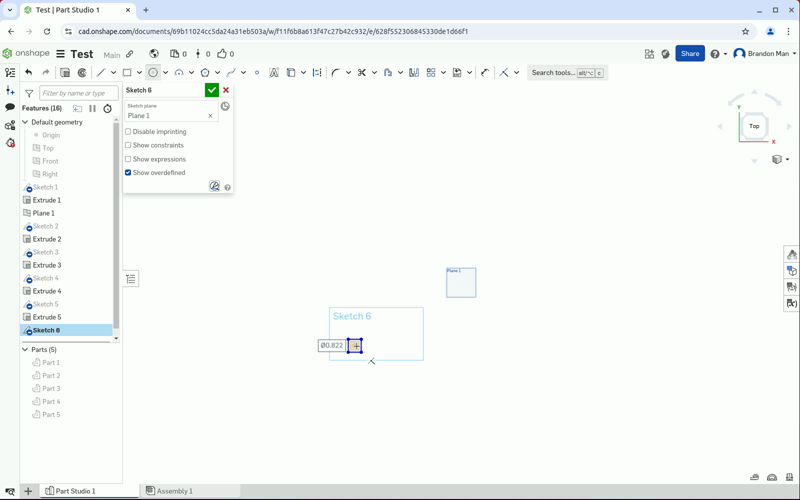
key(esc)
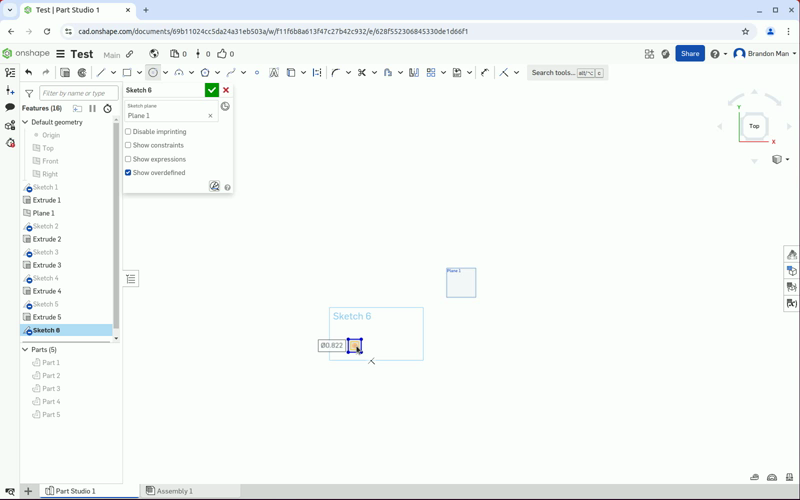
mouse_move(359, 341)
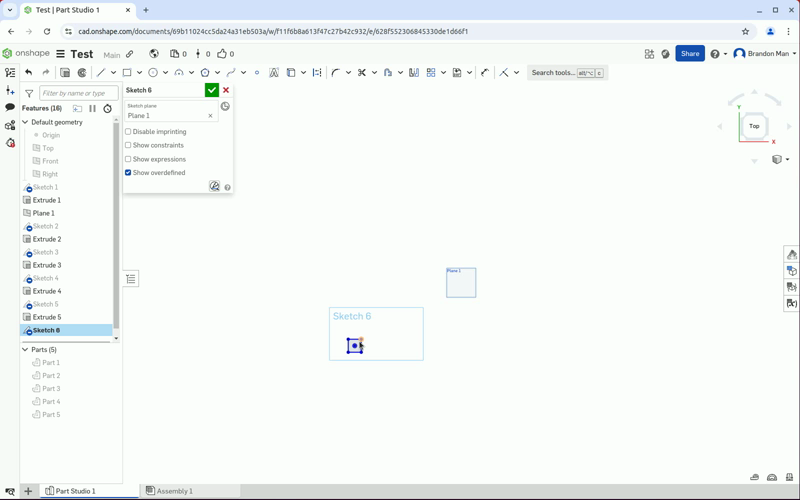
scroll(6)
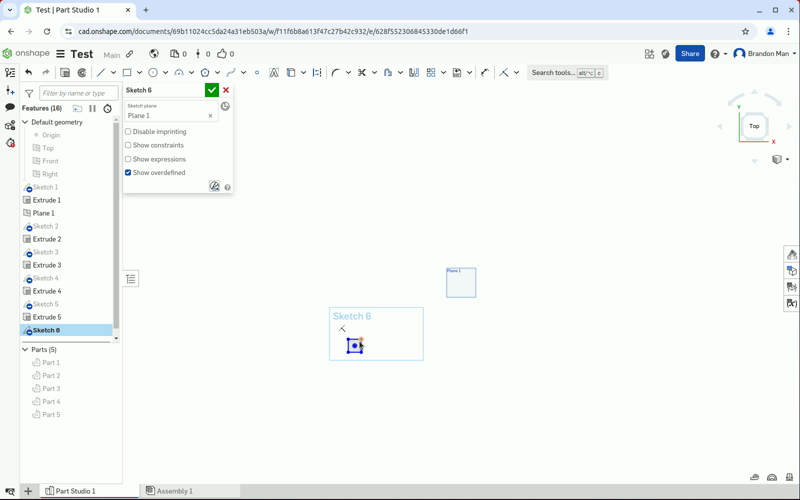
scroll(6)
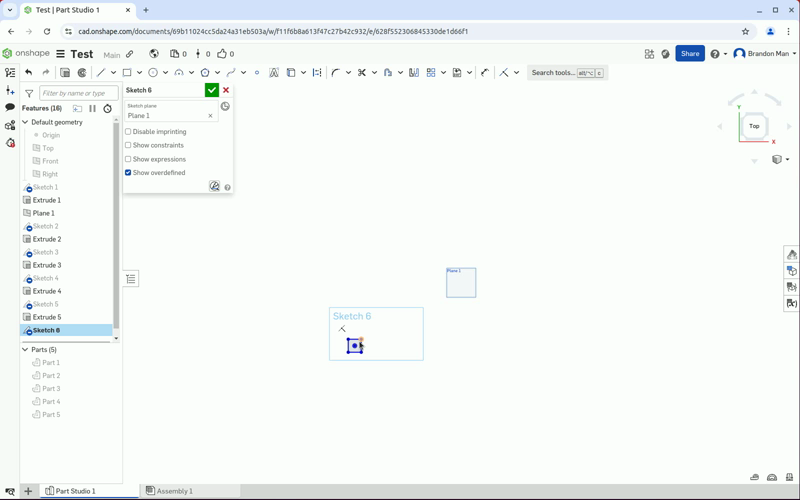
scroll(6)
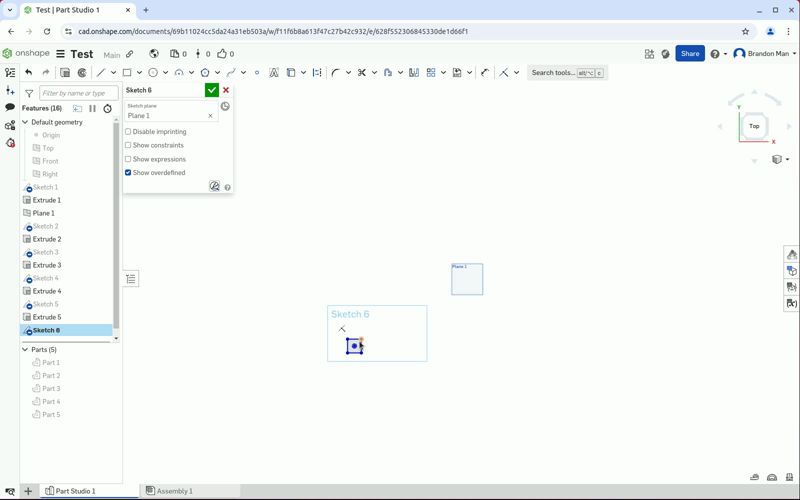
scroll(6)
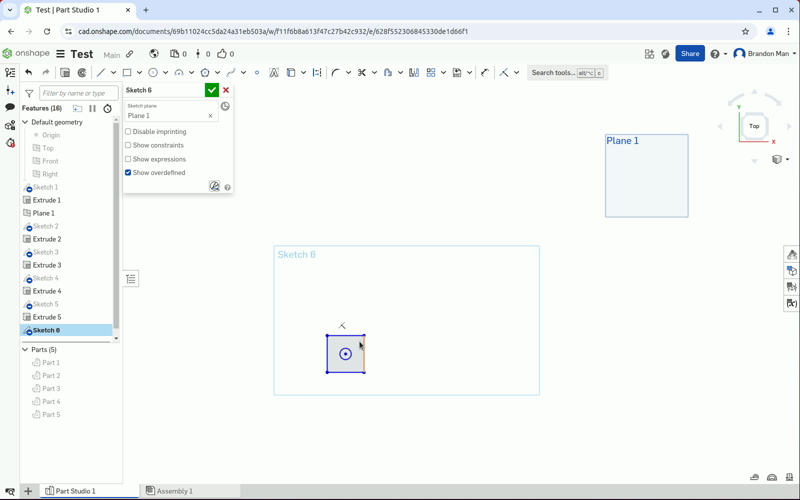
scroll(6)
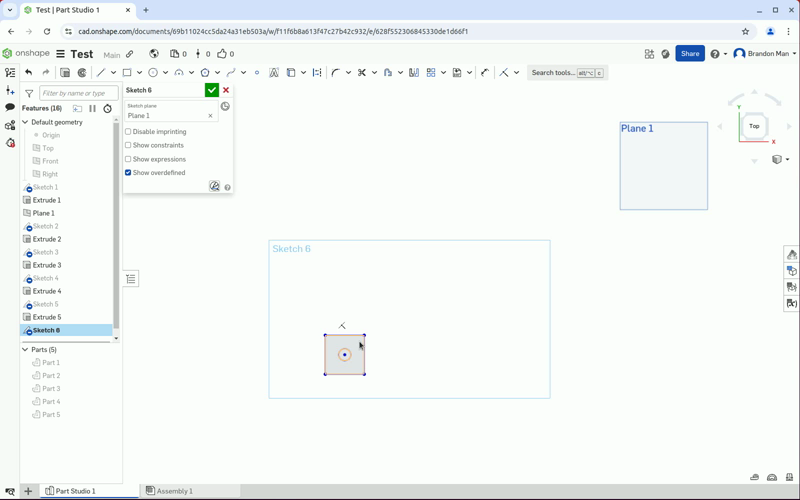
scroll(6)
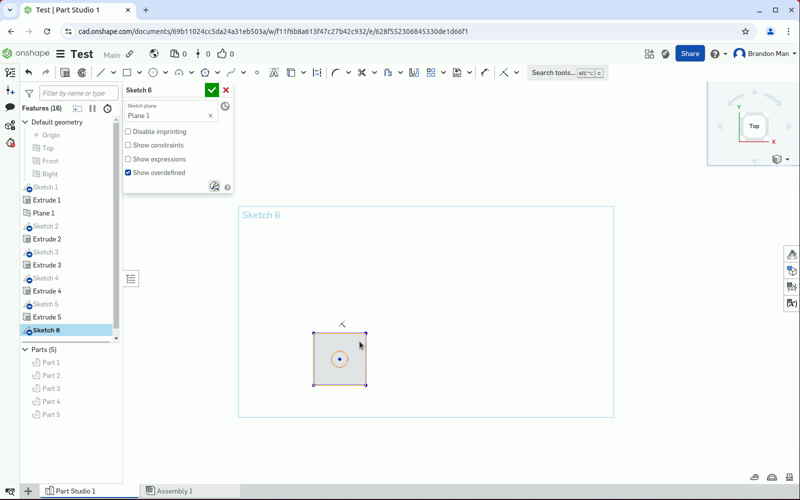
scroll(6)
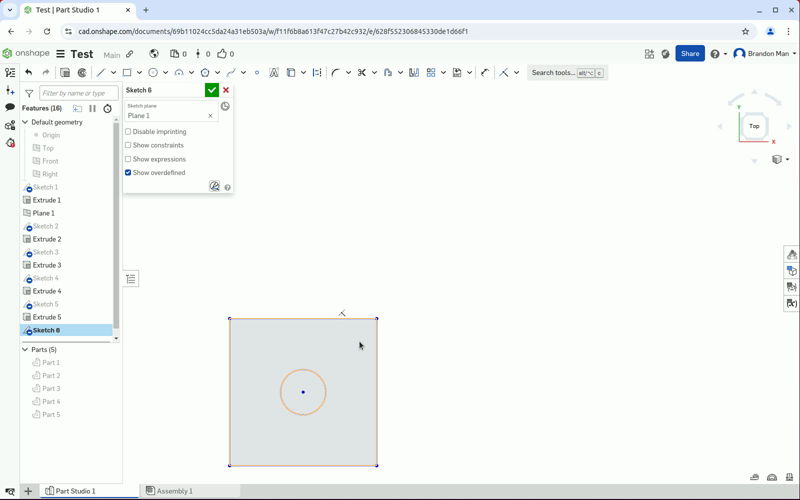
click(359, 341)
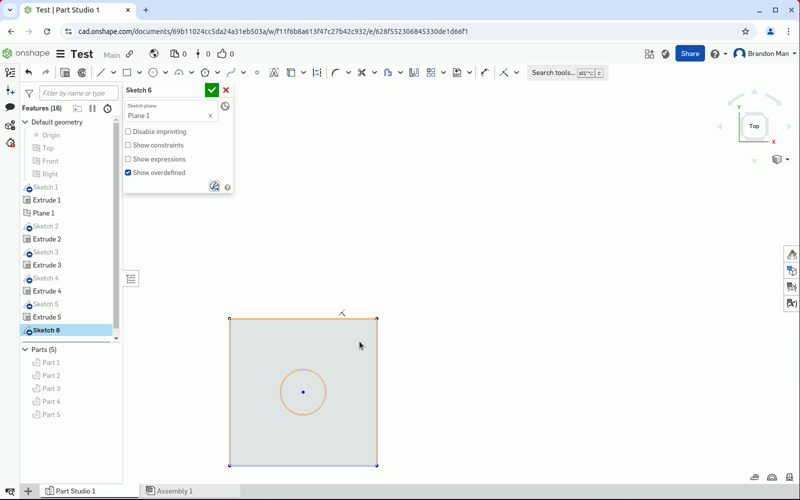
scroll(-6)
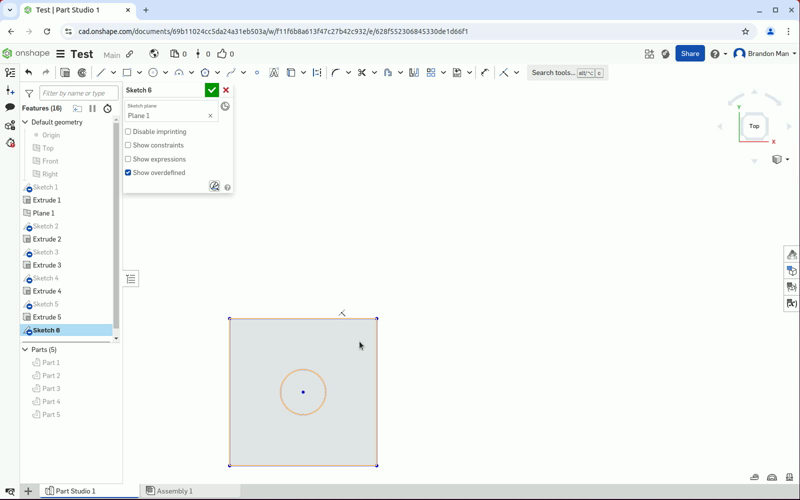
scroll(-6)
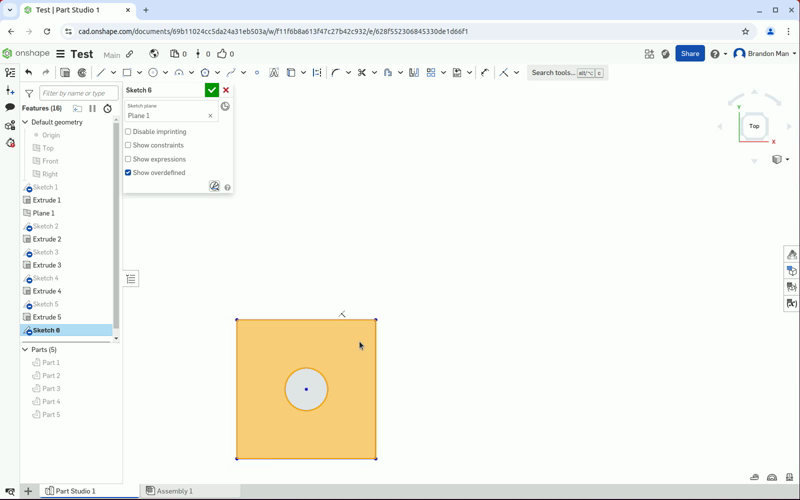
scroll(-6)
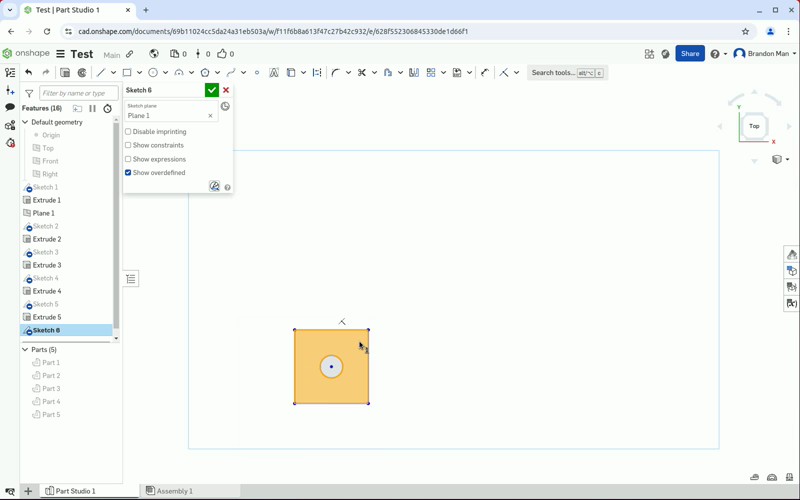
scroll(-6)
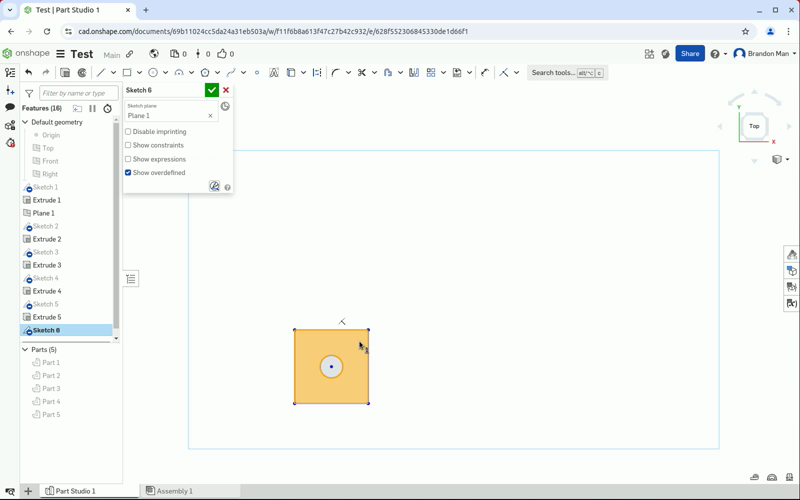
scroll(-6)
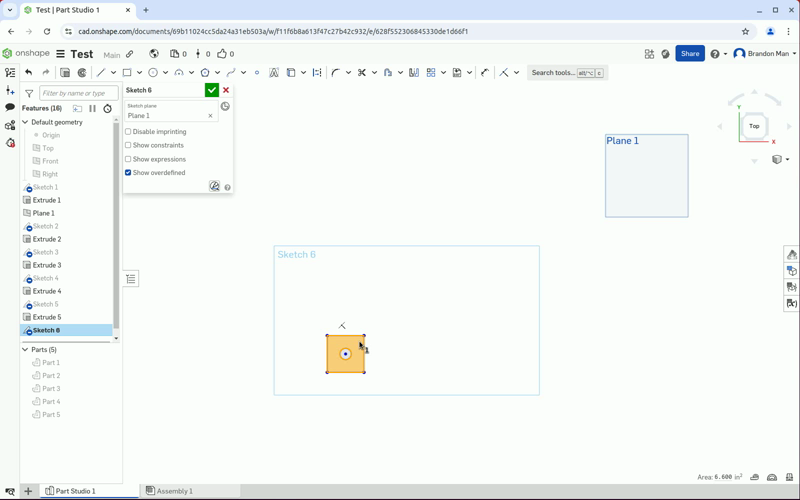
scroll(-6)
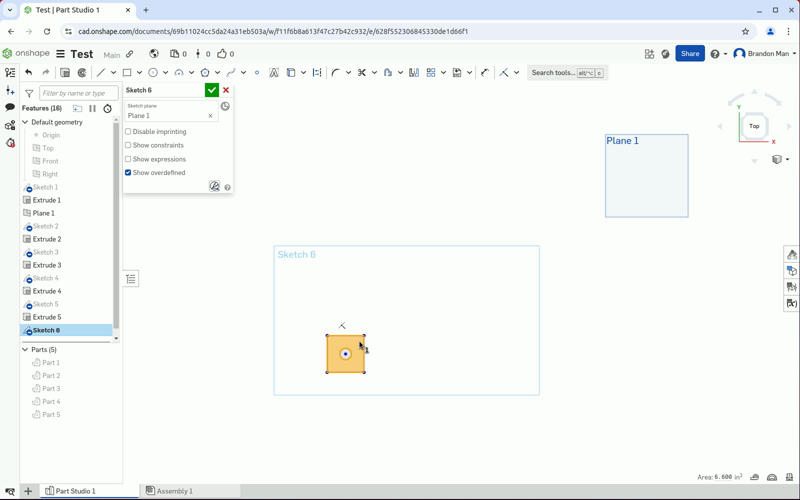
scroll(-6)
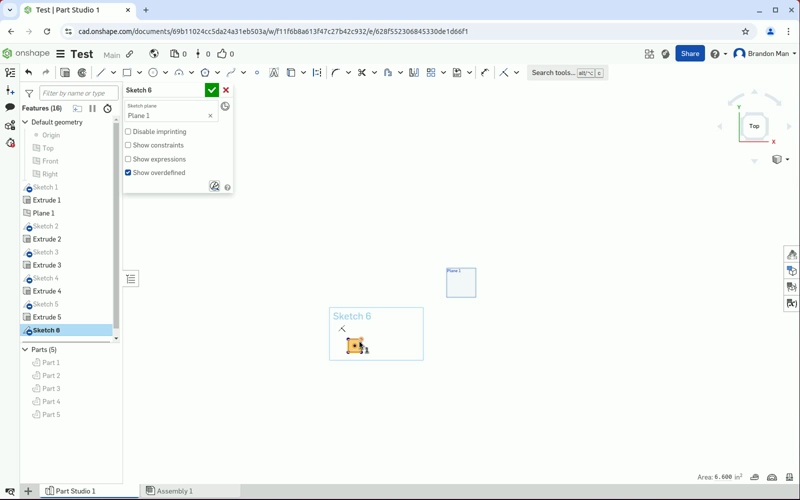
mouse_move(73, 352)
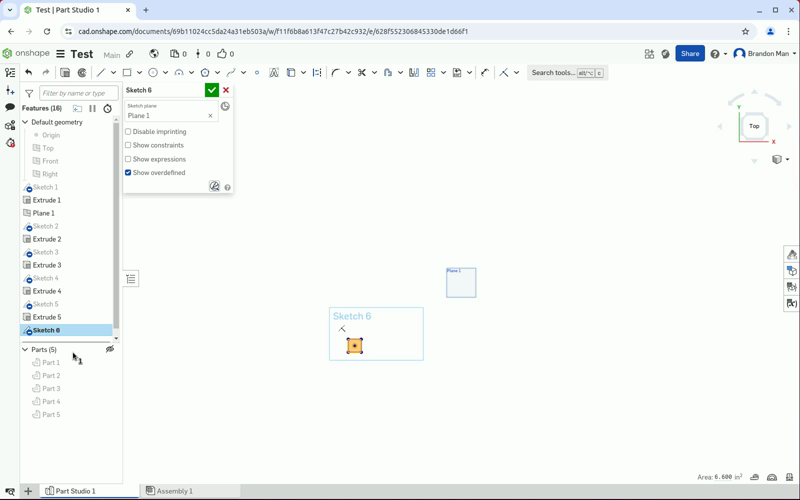
key(shift+y)
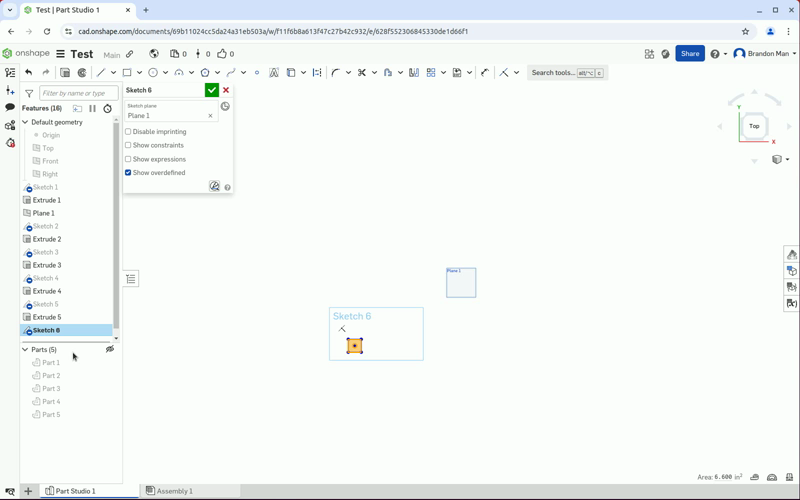
key(shift+e)
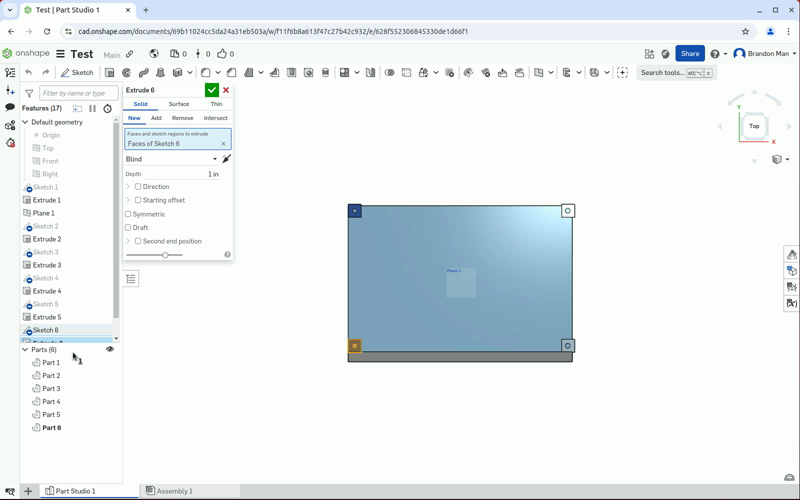
mouse_move(143, 106)
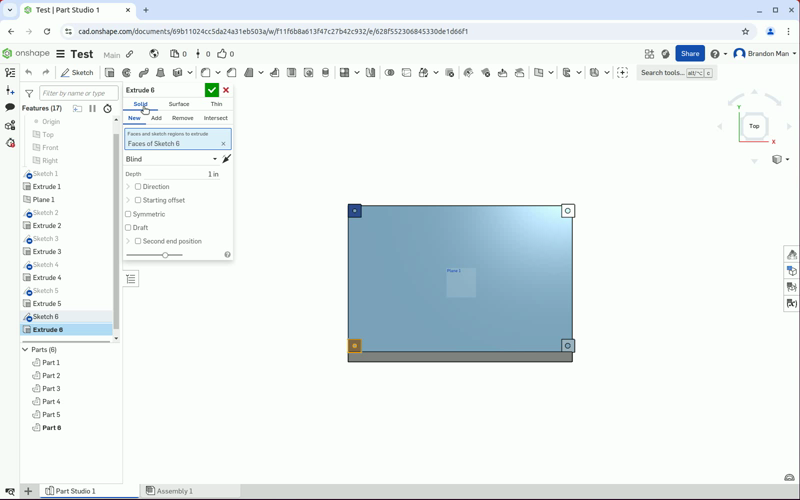
click(143, 106)
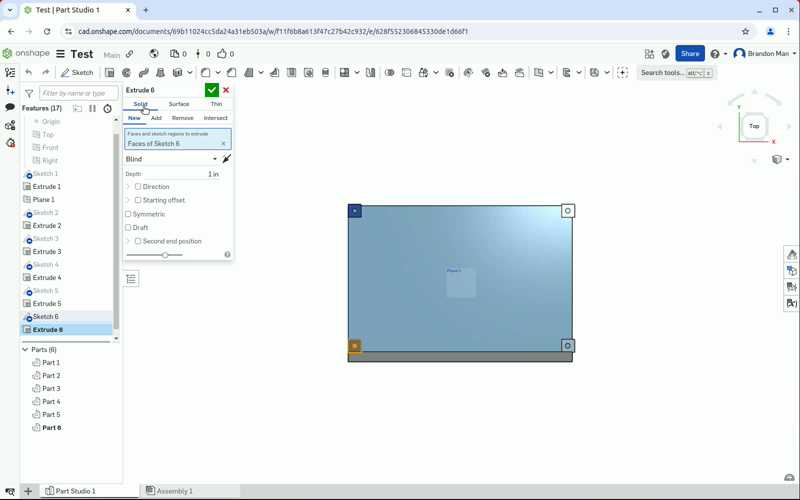
mouse_move(137, 120)
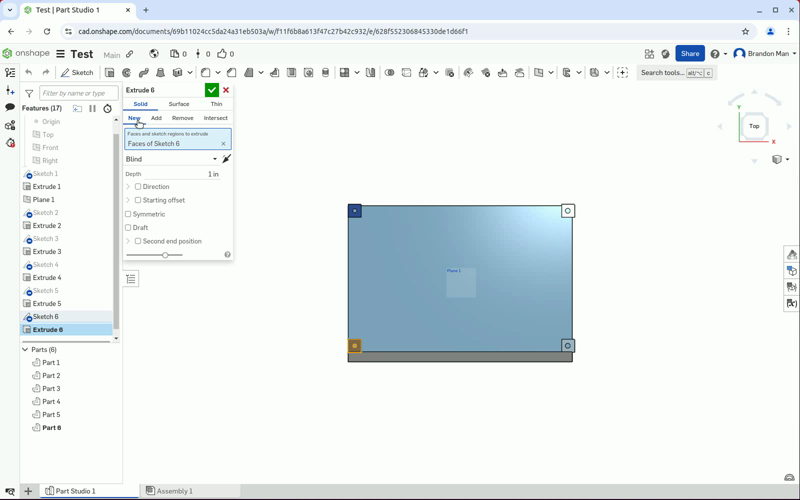
click(137, 120)
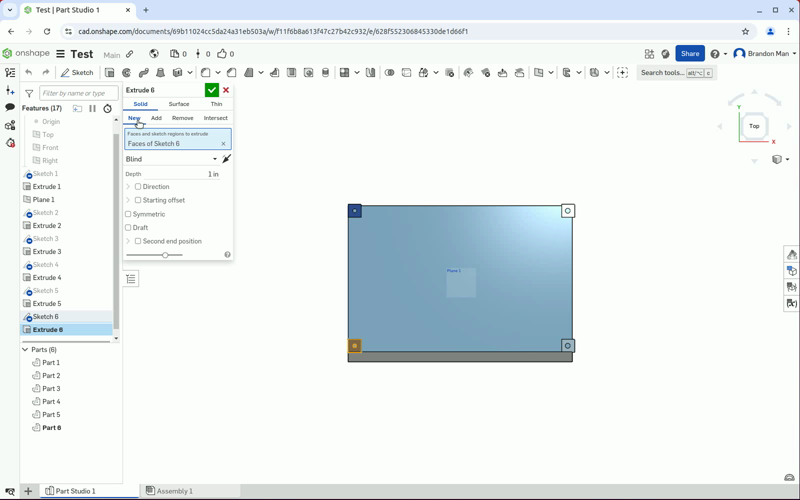
key(tab, 4)
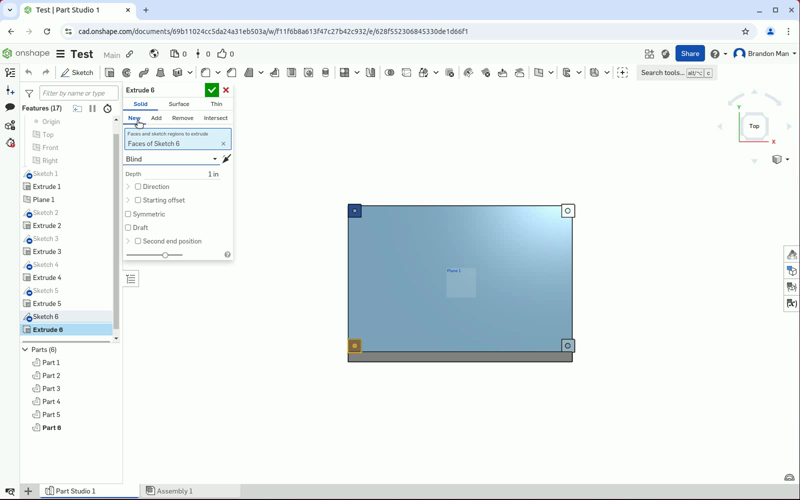
text(1.204)
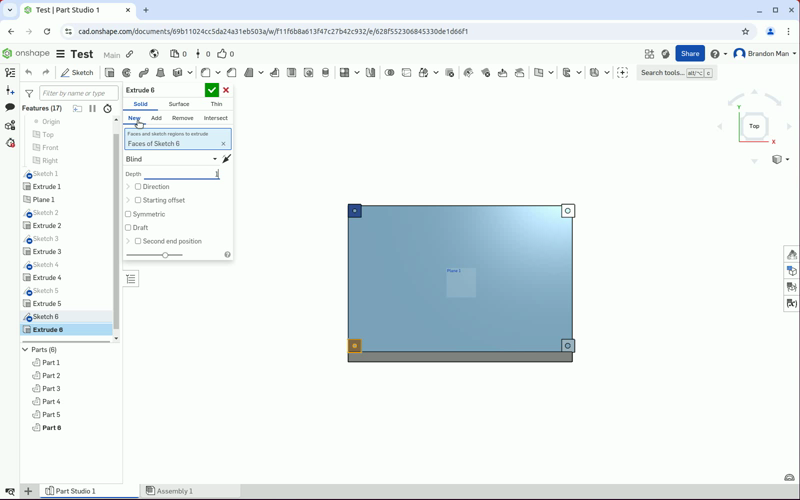
key(enter)
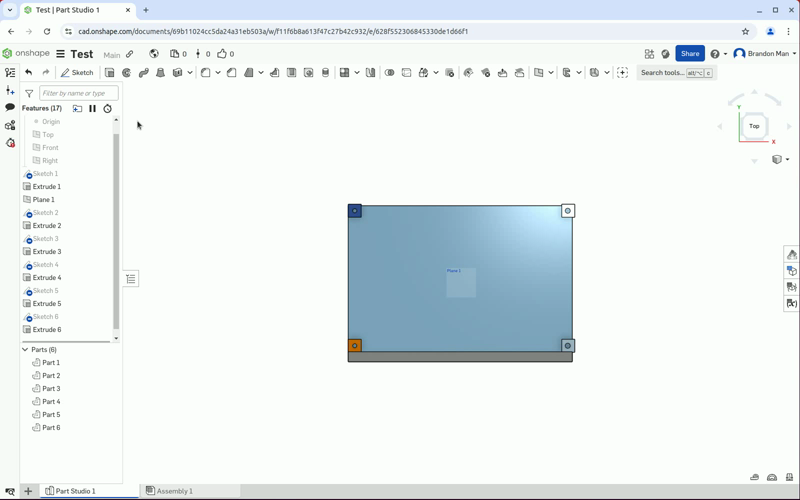
key(shift+h)
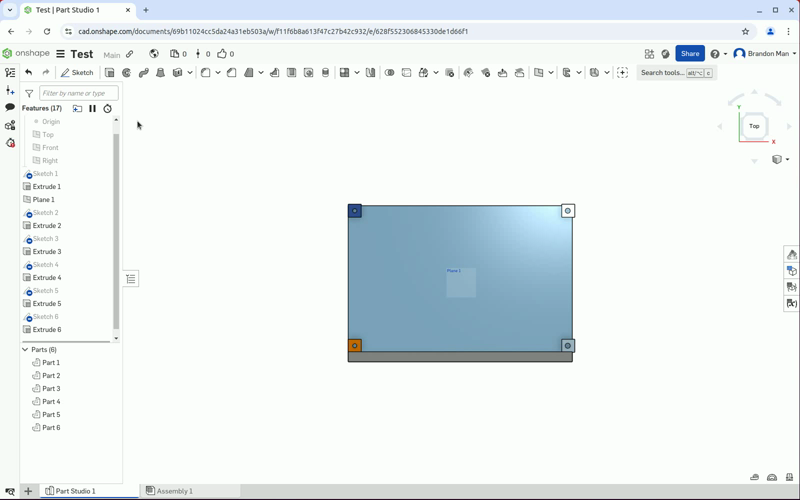
key(shift+h)
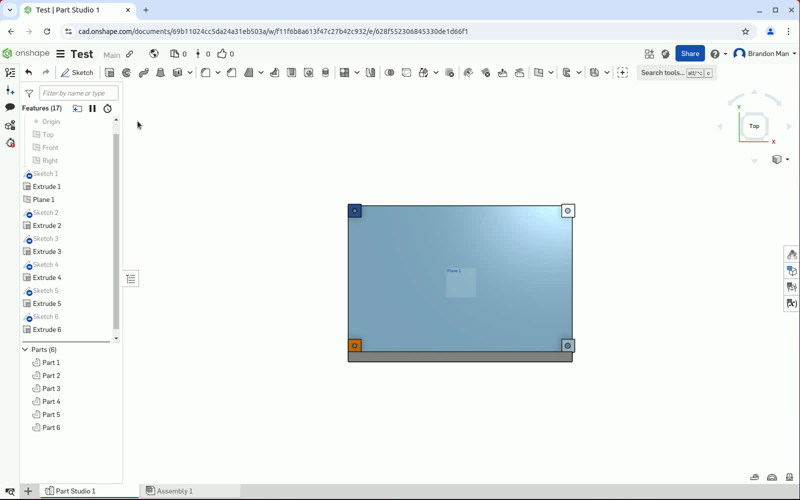
key(shift+7)
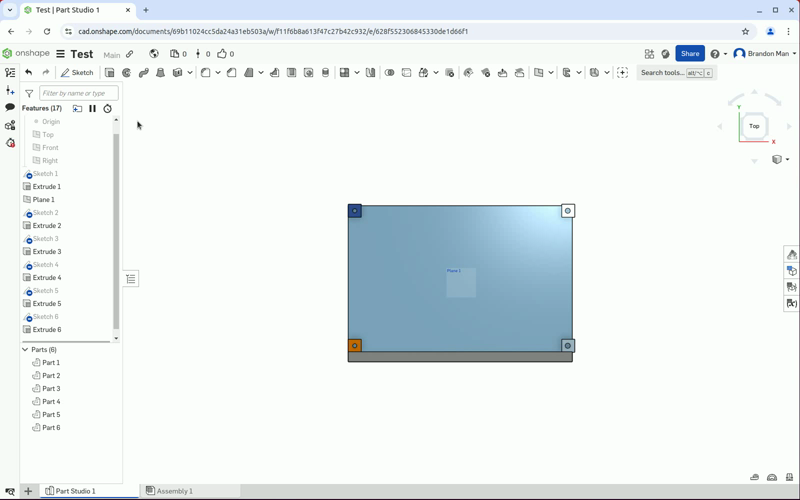
key(up, 3)
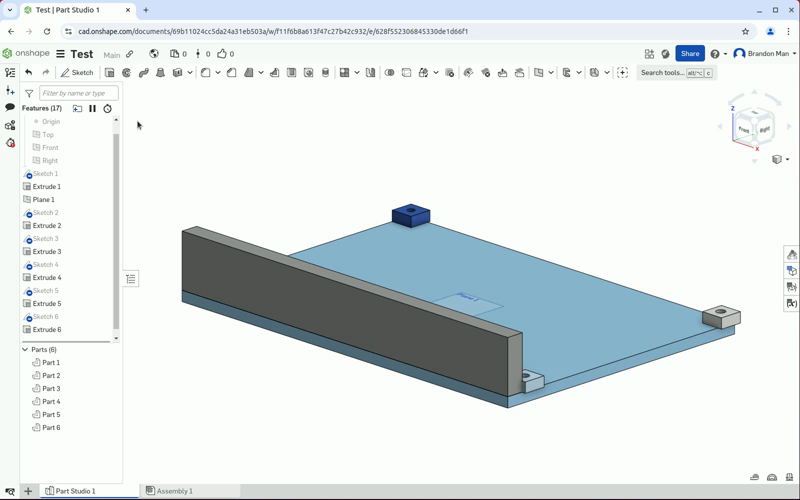
key(left, 3)
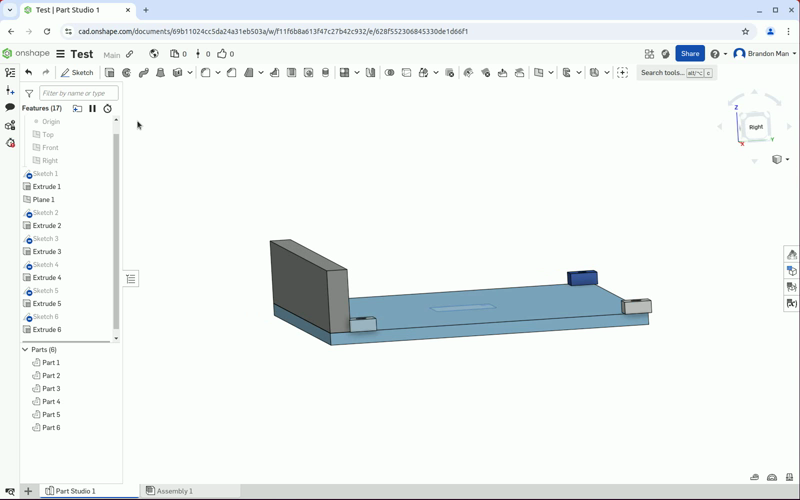
key(right, 3)
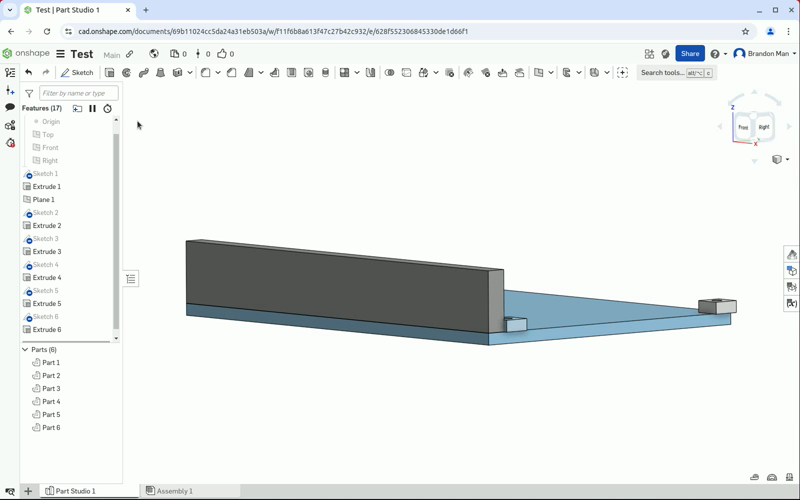
key(down, 3)
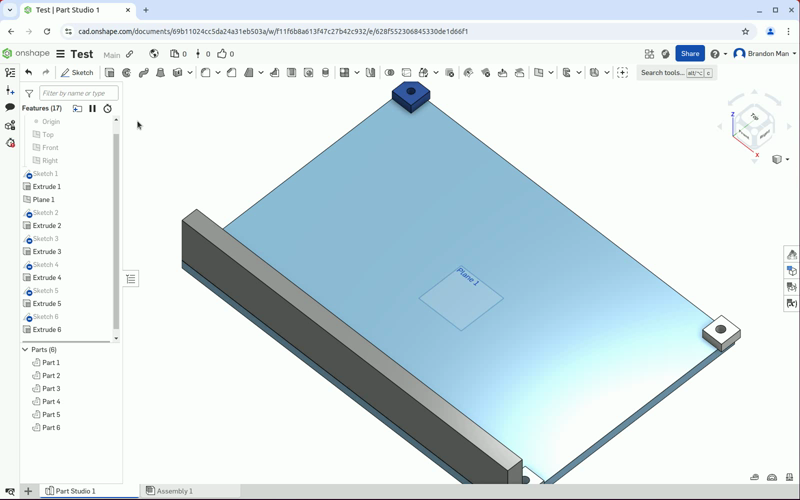
mouse_move(69, 176)
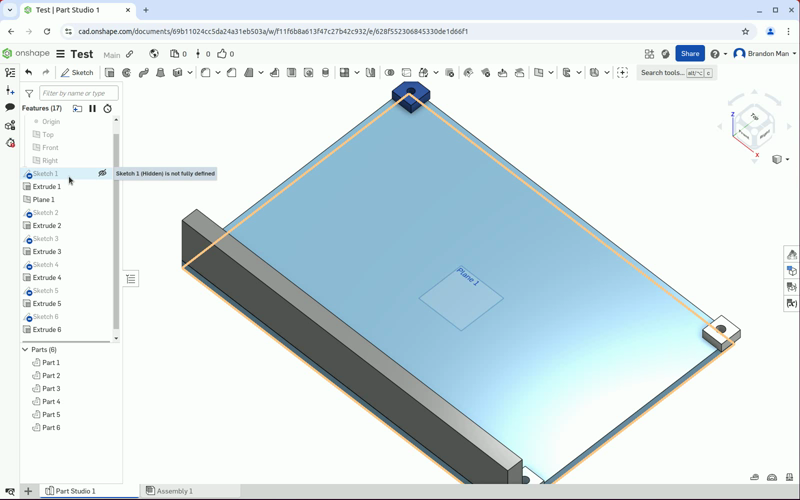
click(69, 176)